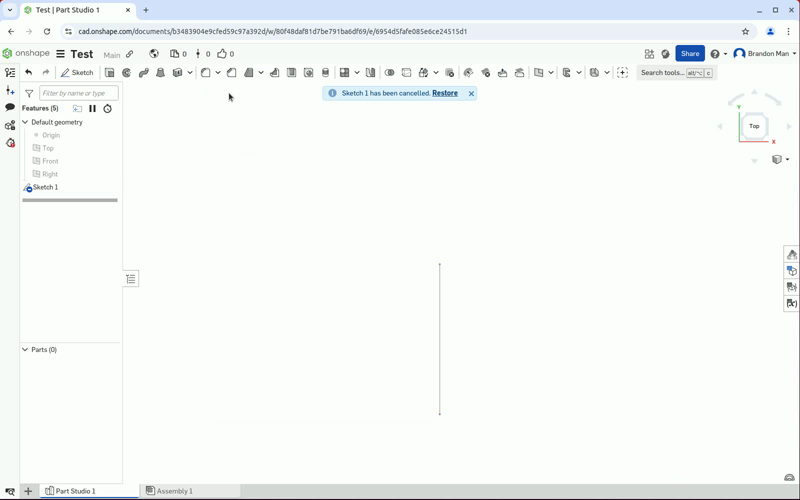
key(shift+h)
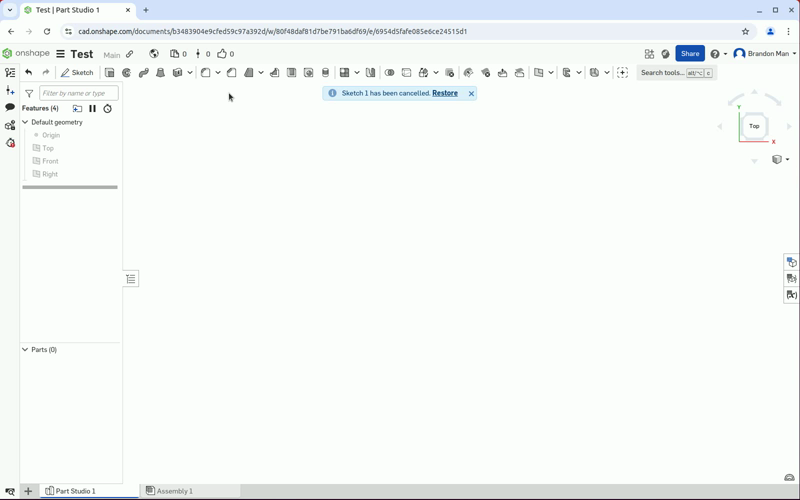
mouse_move(73, 352)
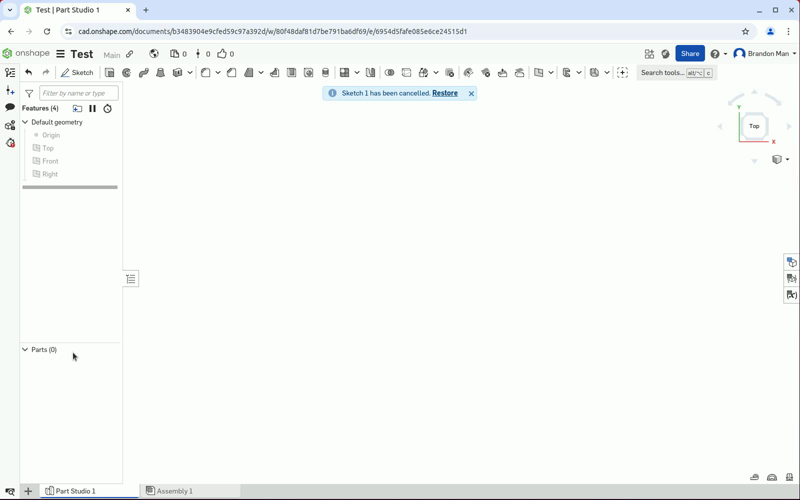
key(y)
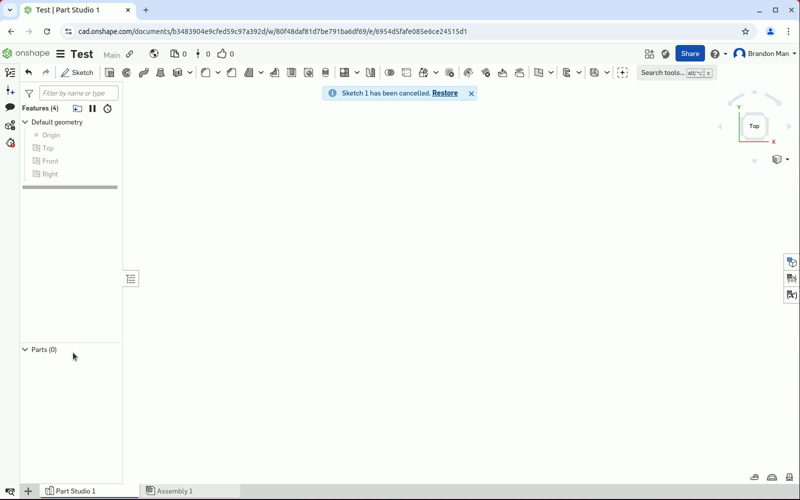
key(shift+p)
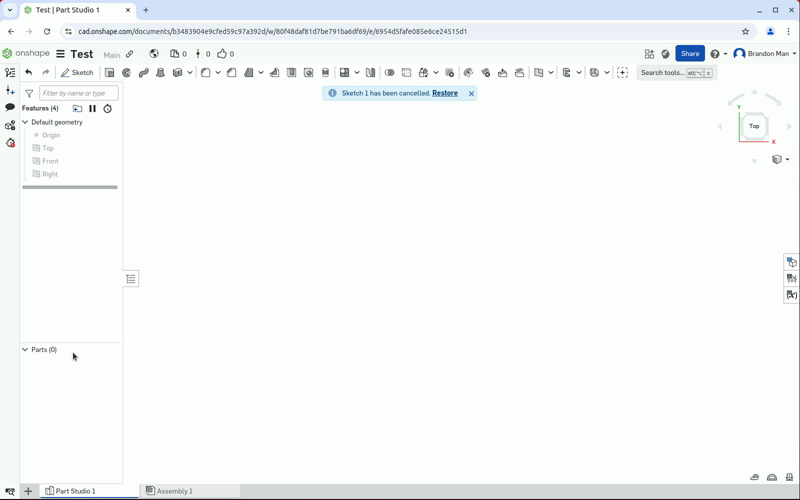
key(space)
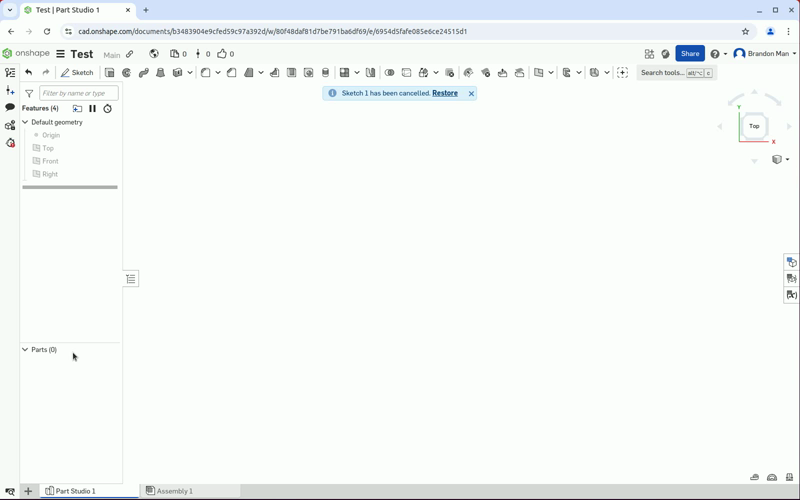
key_down(shift)
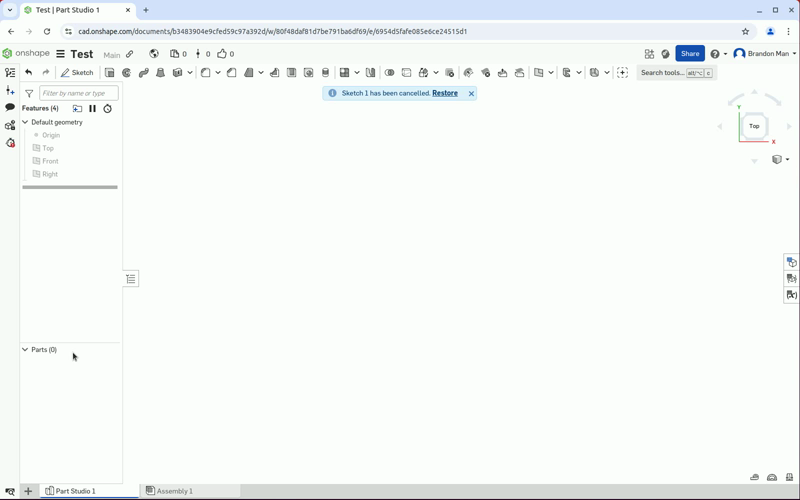
key(up)
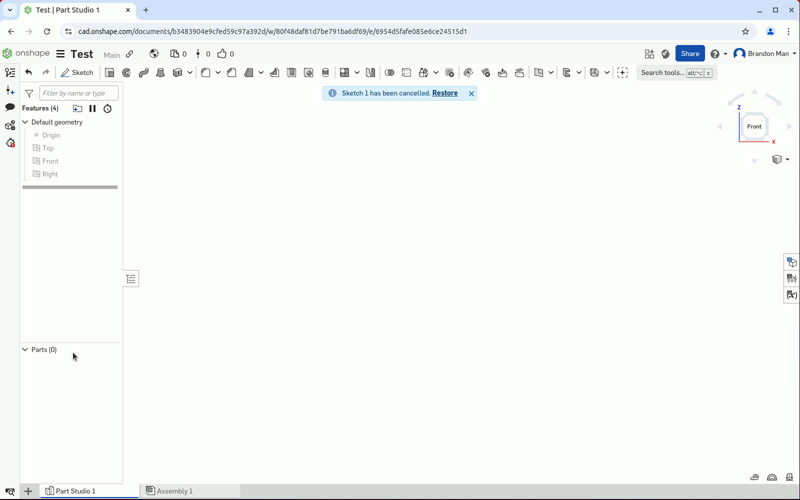
key_up(shift)
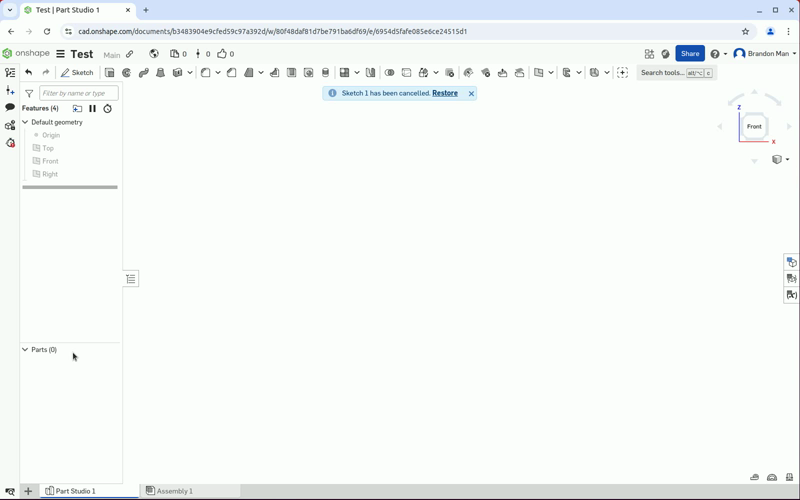
mouse_move(73, 352)
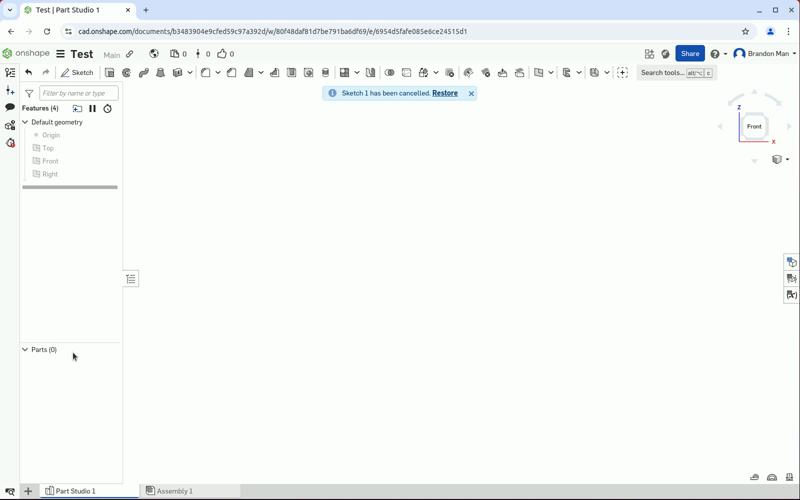
key(shift+y)
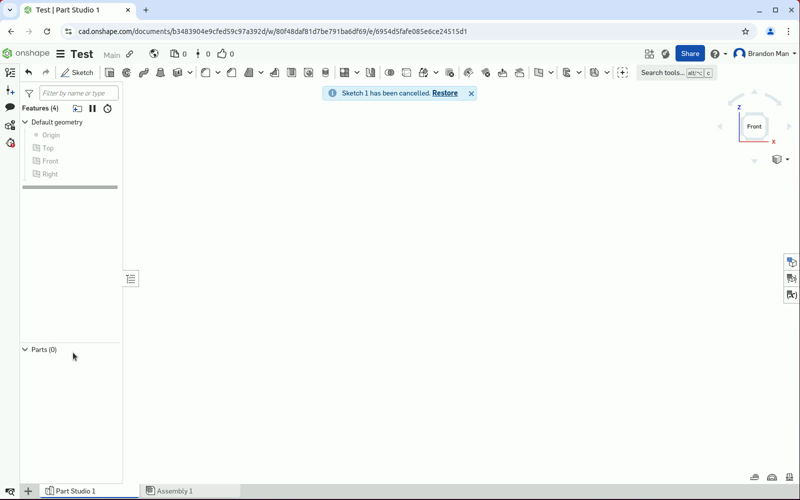
key(shift+s)
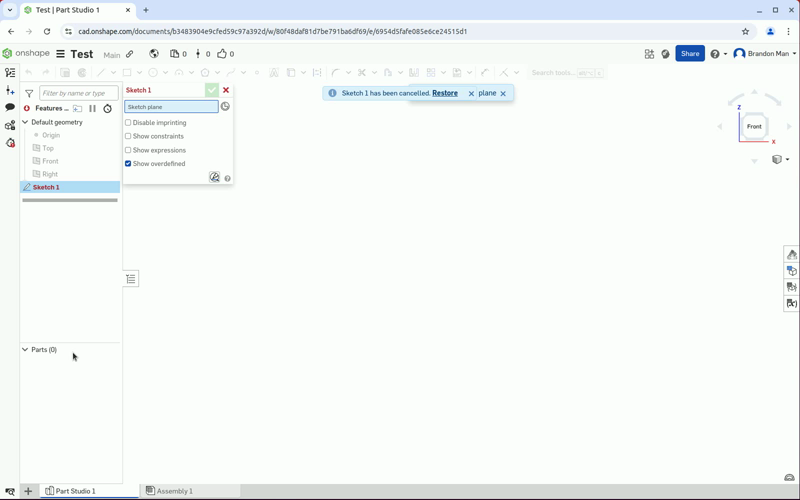
mouse_move(73, 163)
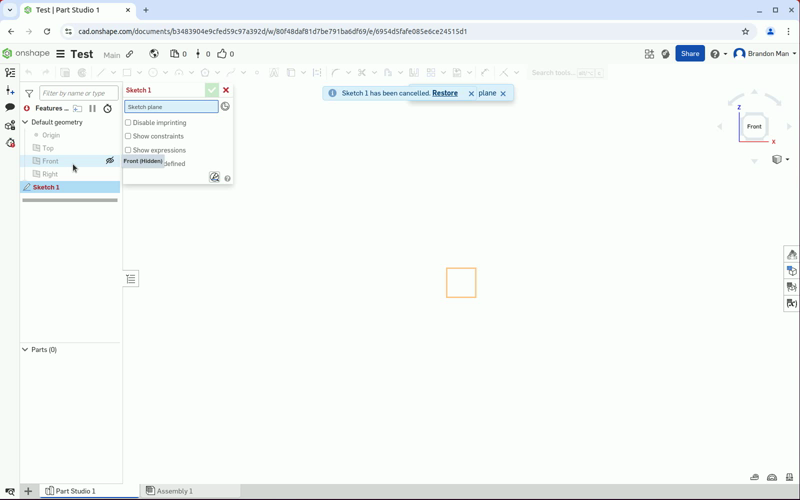
click(73, 163)
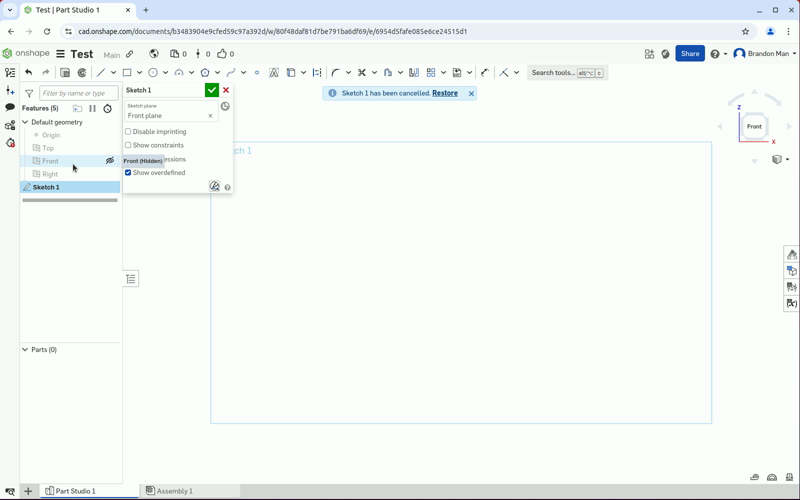
mouse_move(73, 352)
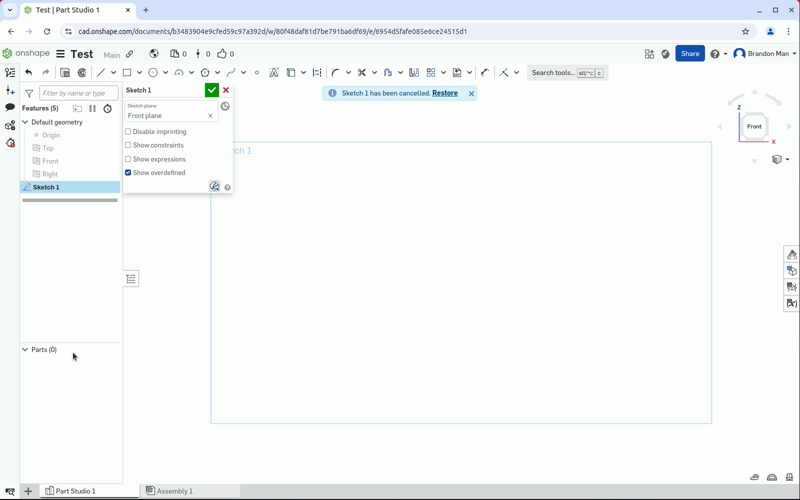
key(y)
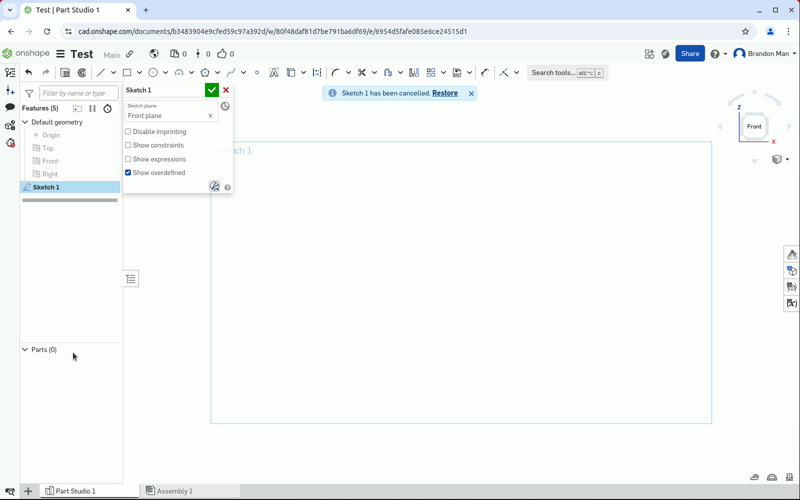
key(l)
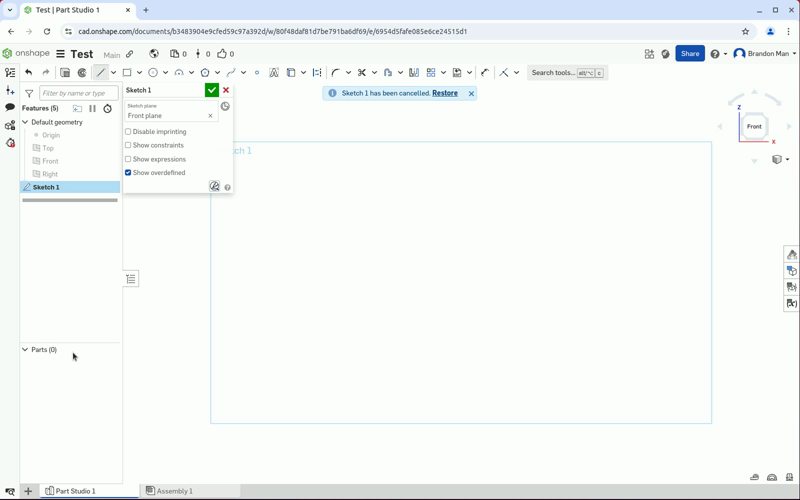
key_down(shift)
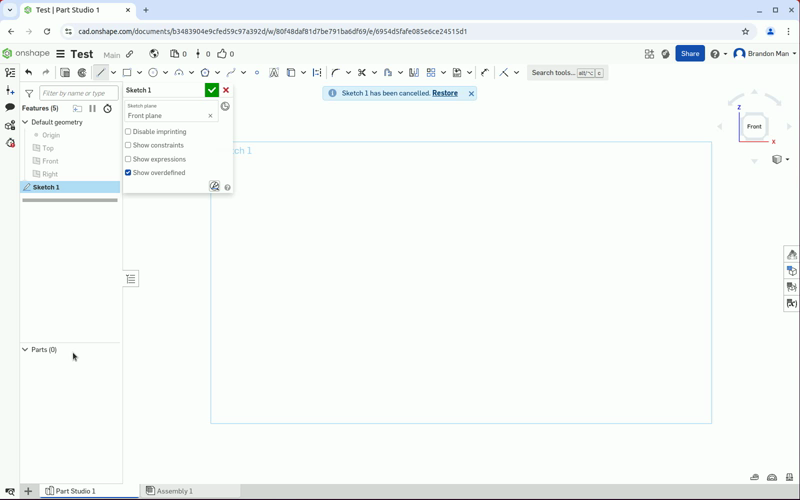
mouse_move(412, 395)
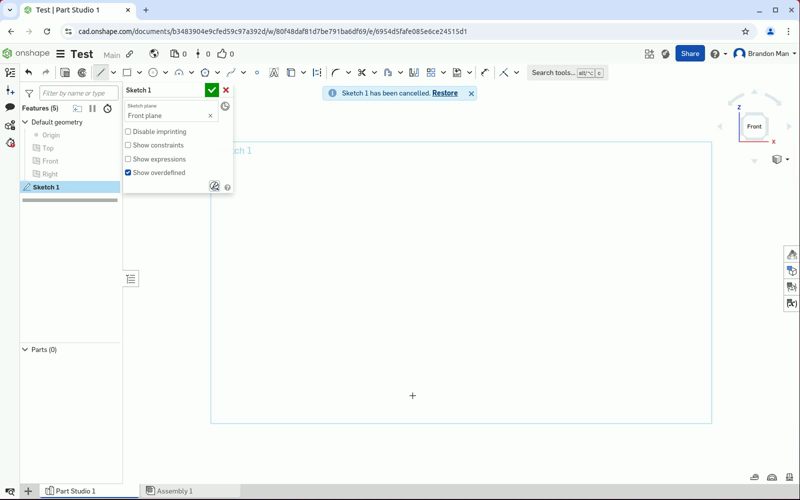
click(412, 395)
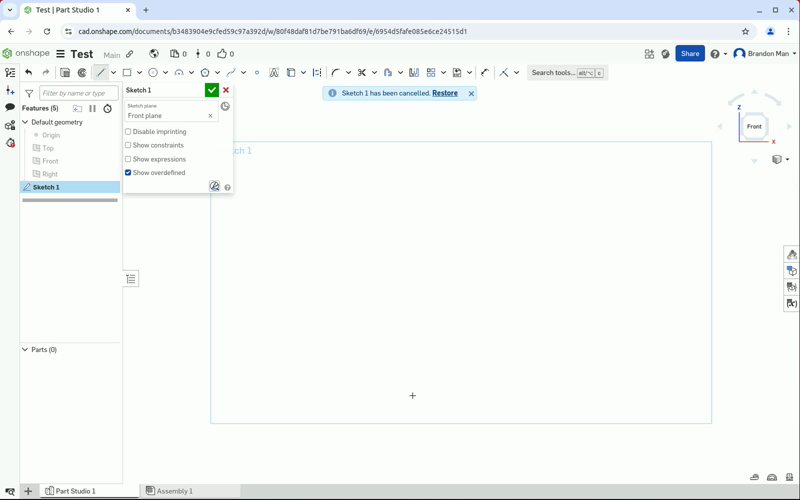
key_up(shift)
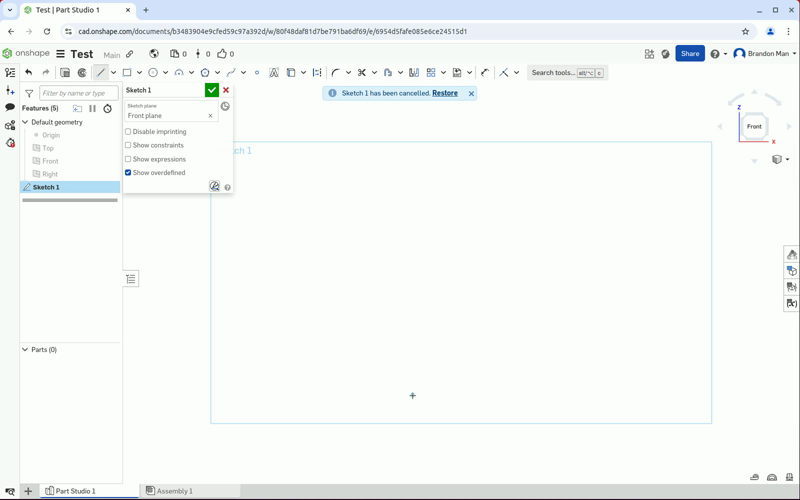
key_down(shift)
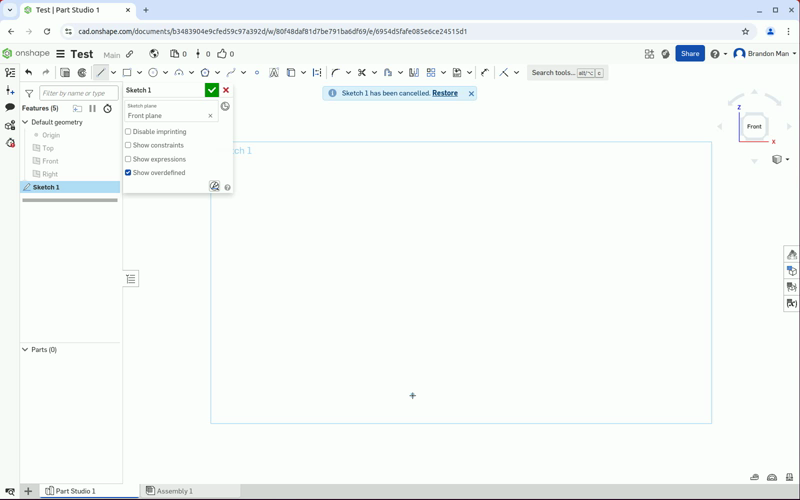
mouse_move(442, 395)
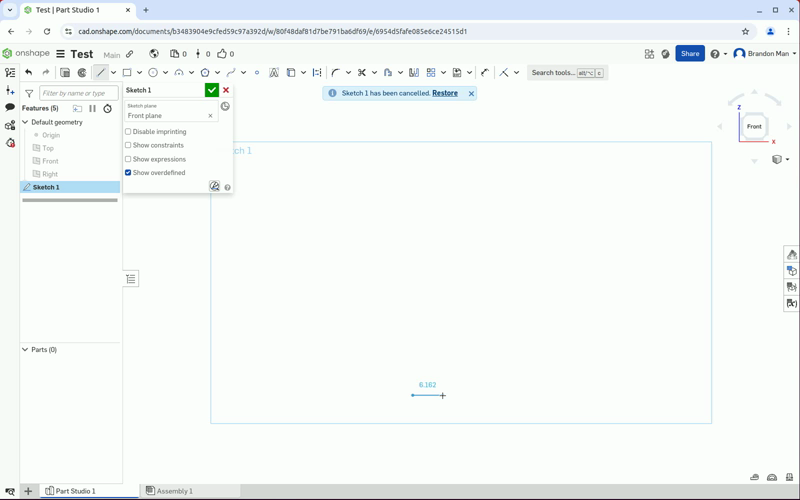
mouse_move(467, 395)
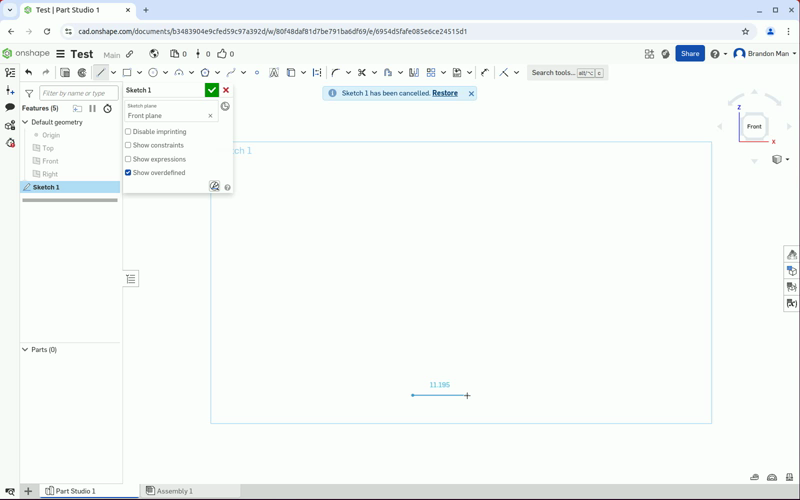
click(467, 395)
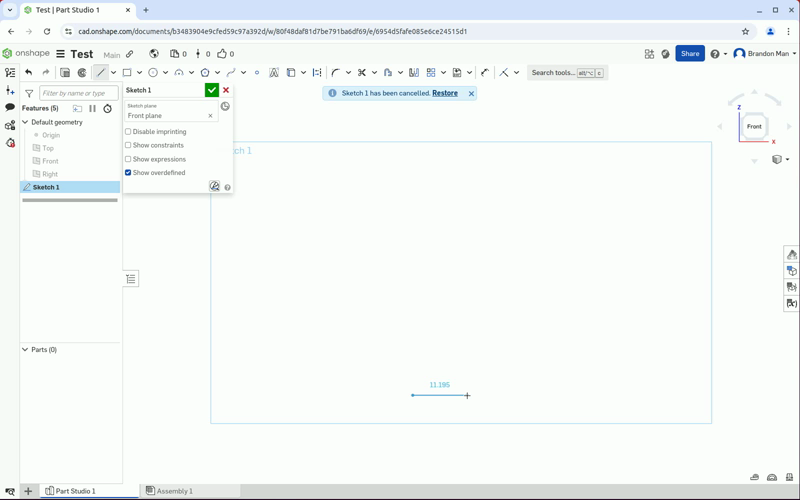
key_up(shift)
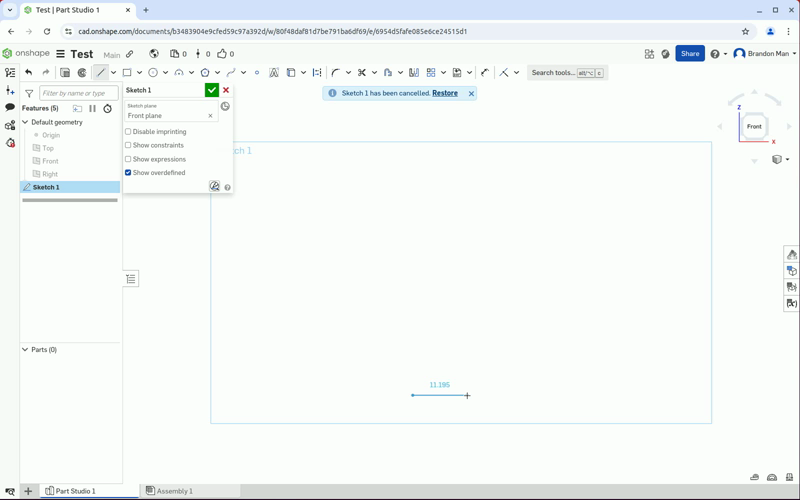
key_down(shift)
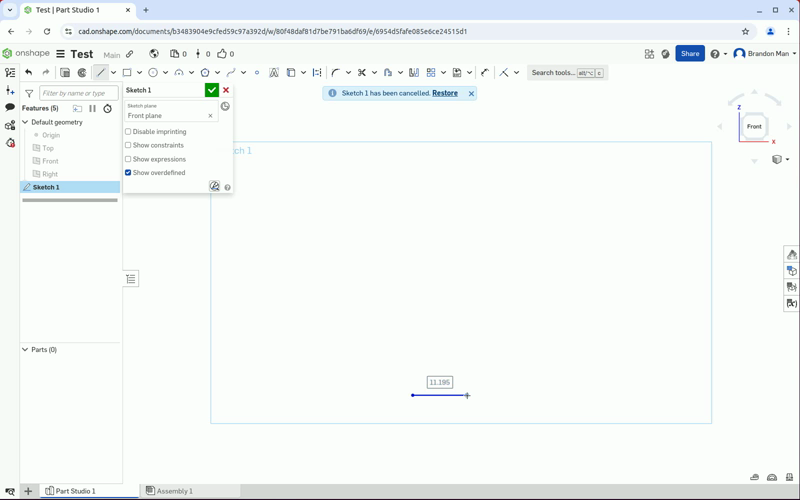
mouse_move(497, 395)
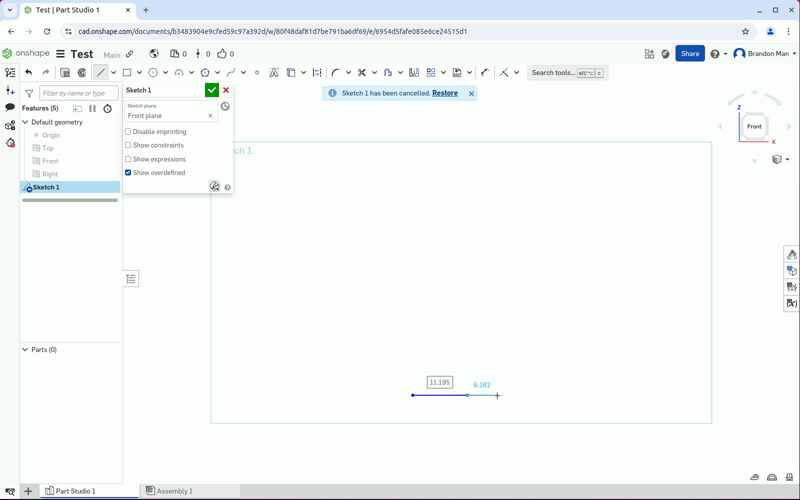
mouse_move(467, 360)
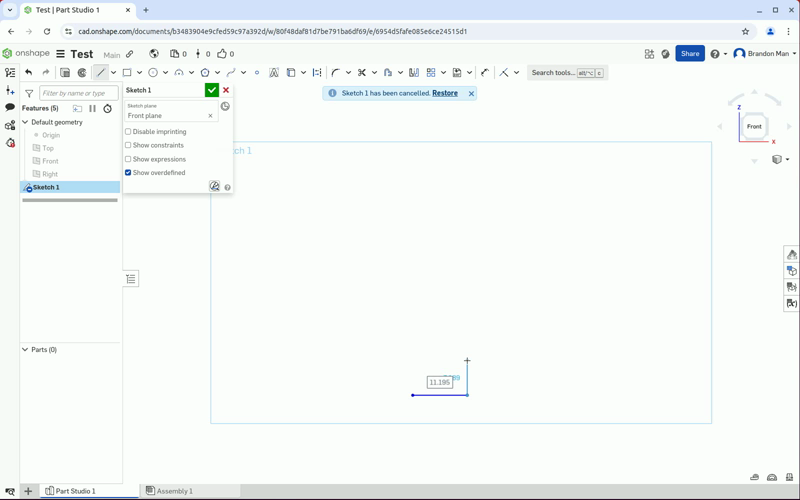
click(467, 360)
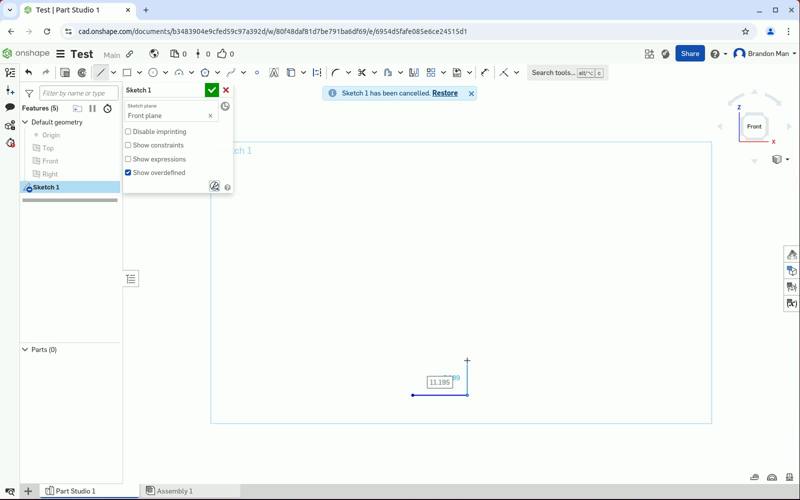
key_up(shift)
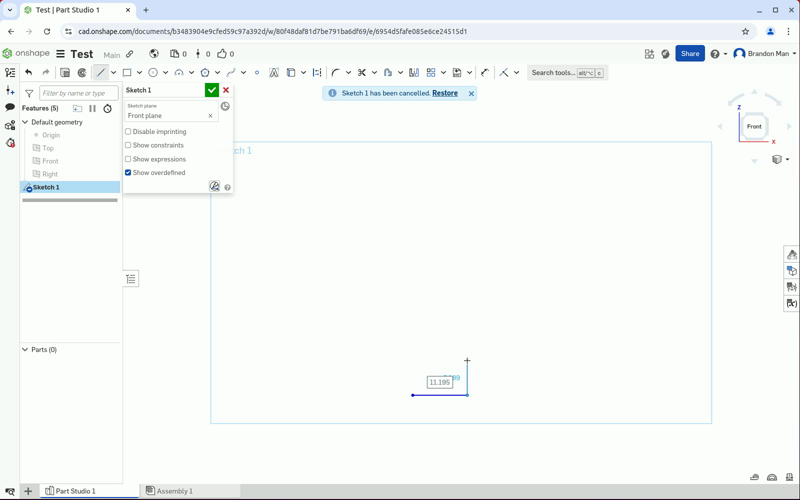
key_down(shift)
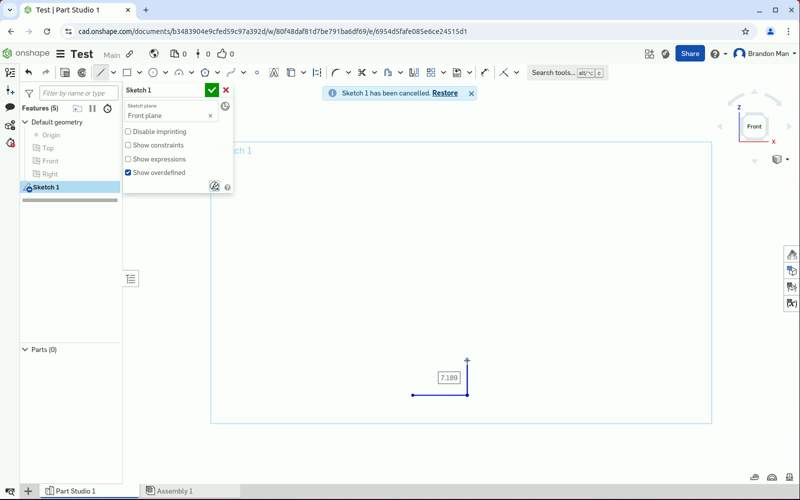
mouse_move(497, 360)
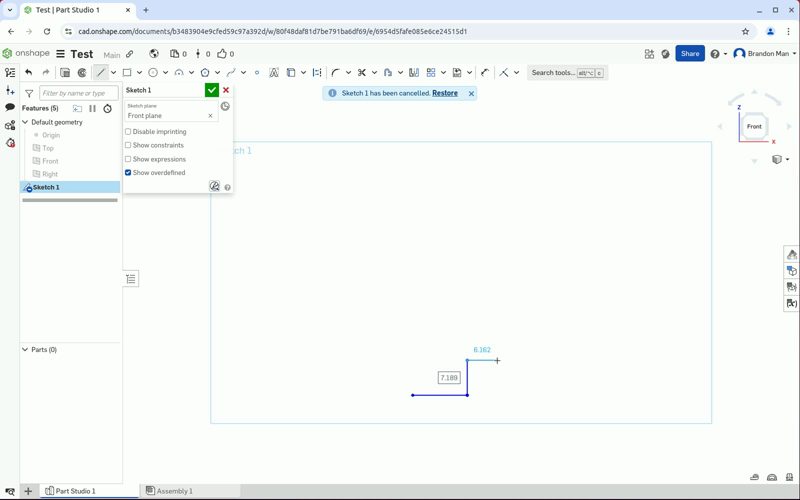
mouse_move(467, 355)
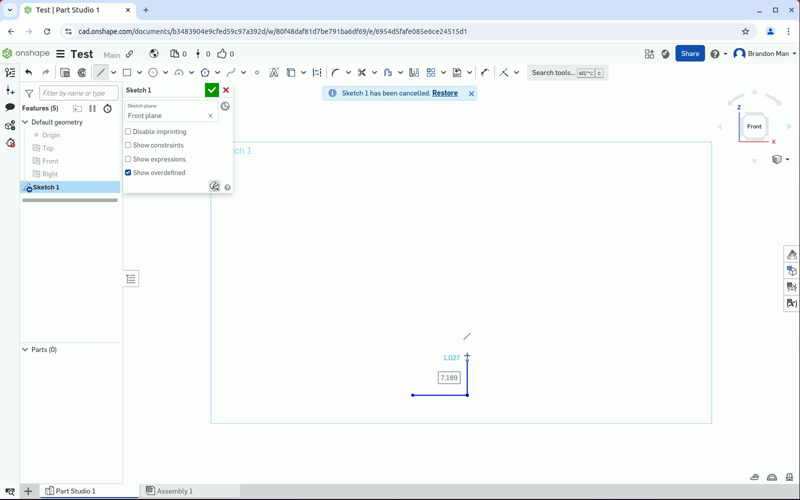
scroll(6)
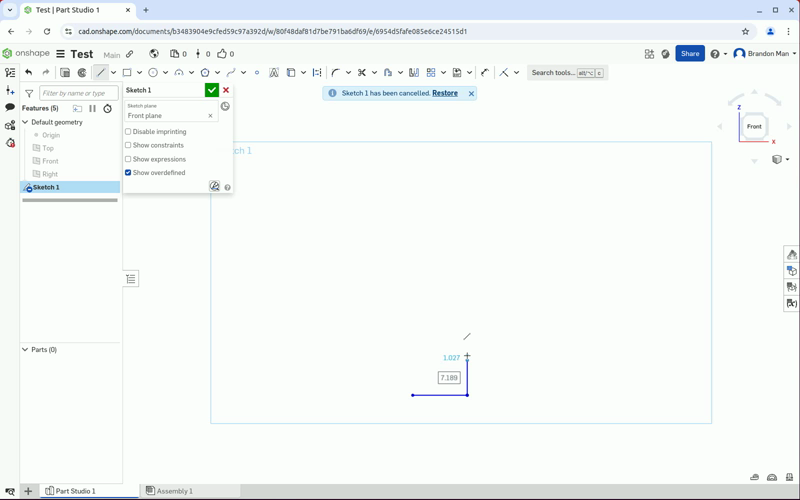
scroll(6)
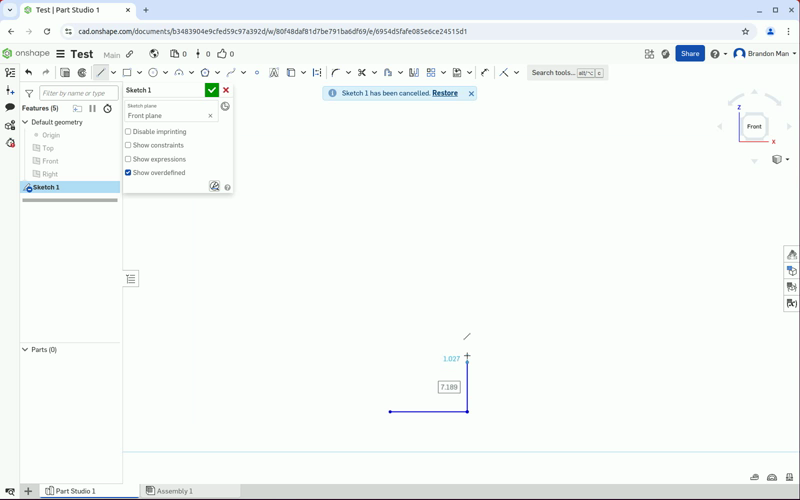
scroll(6)
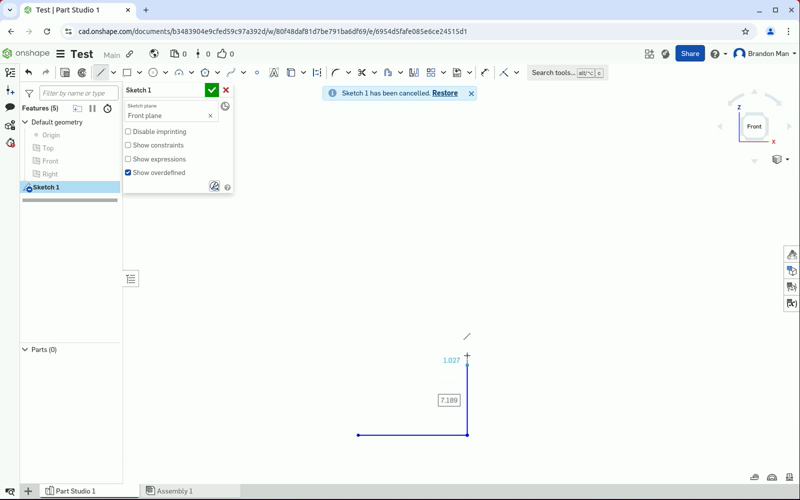
scroll(6)
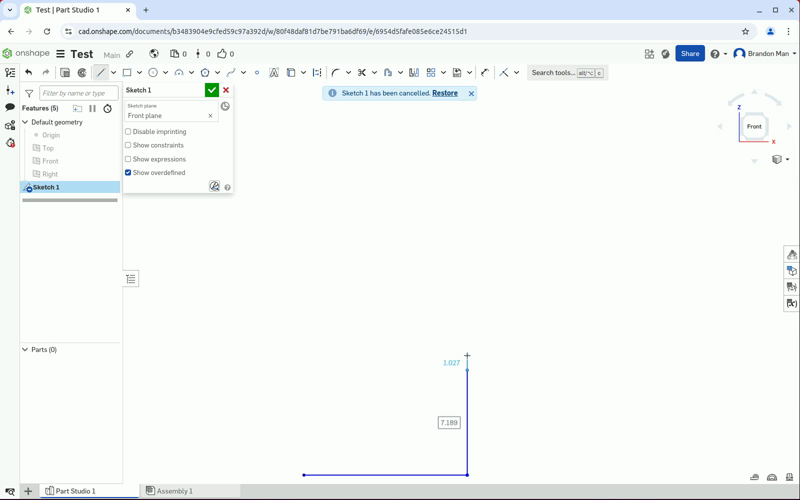
scroll(6)
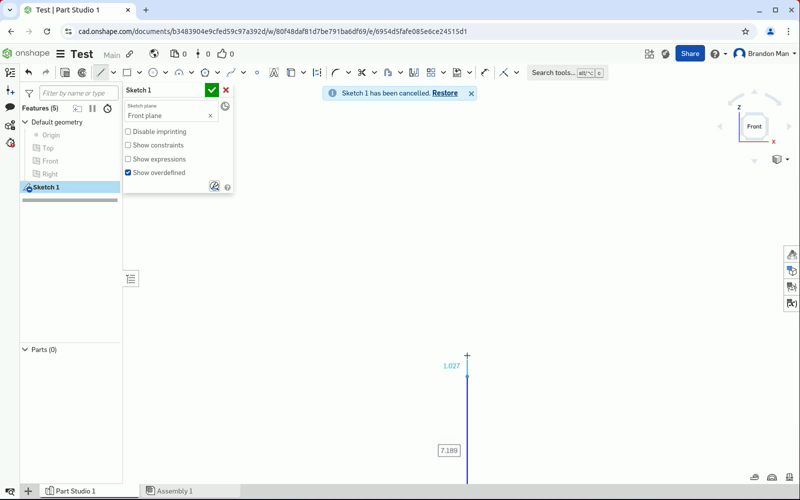
scroll(6)
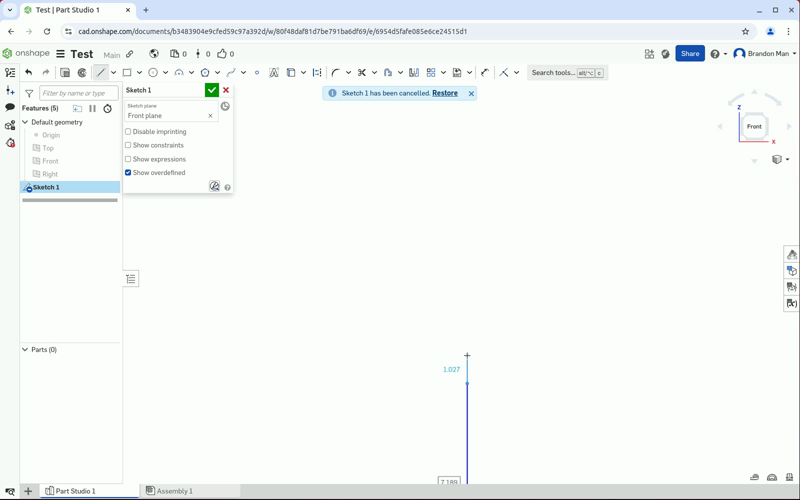
scroll(6)
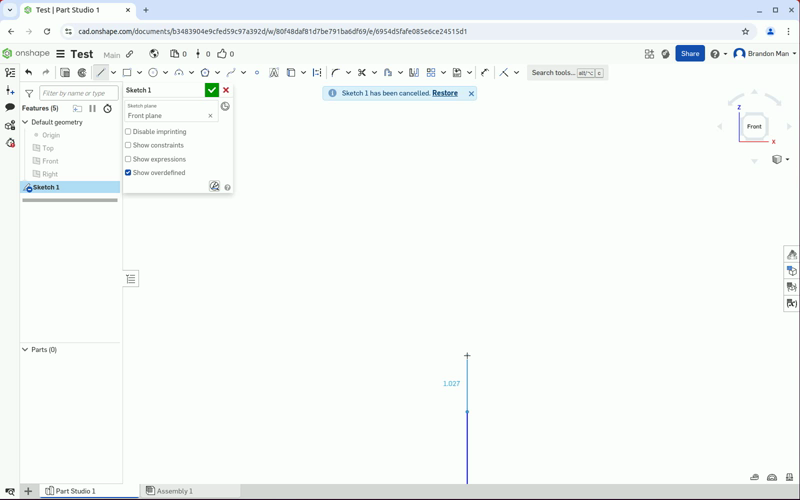
click(467, 355)
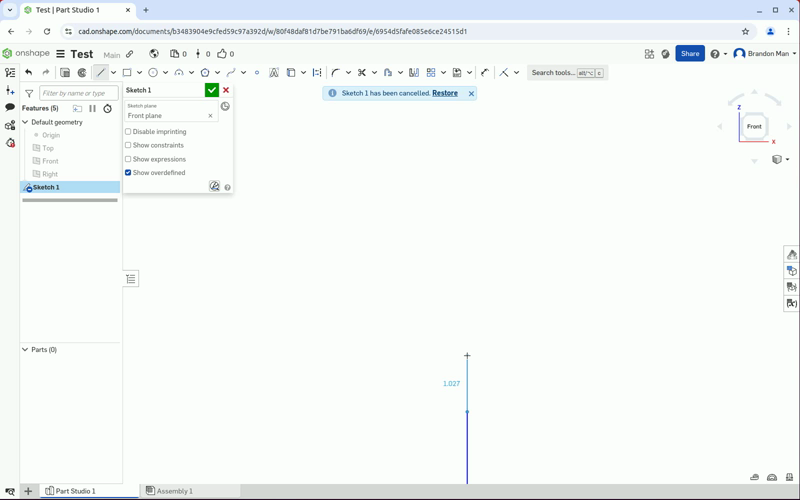
scroll(-6)
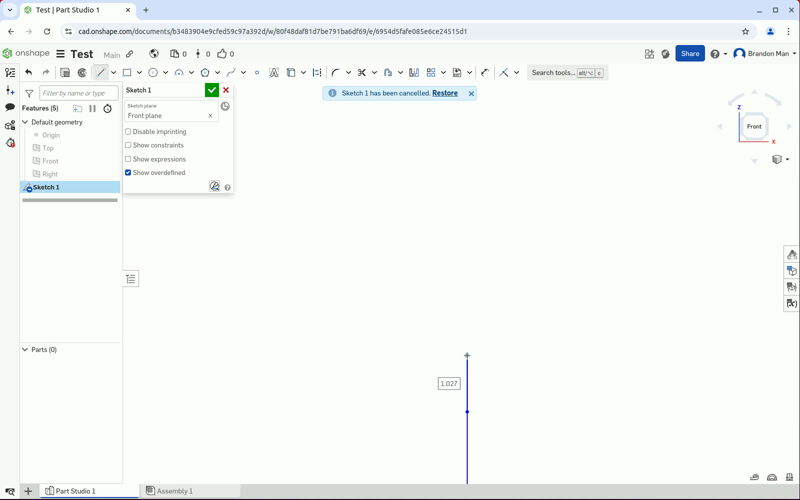
scroll(-6)
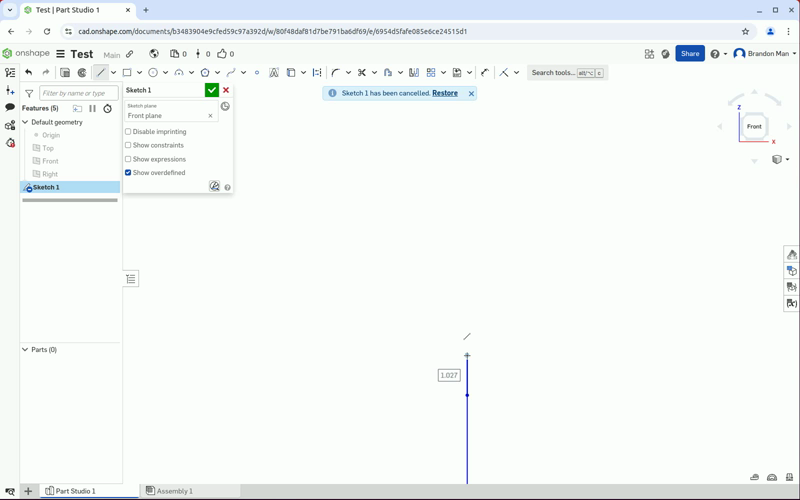
scroll(-6)
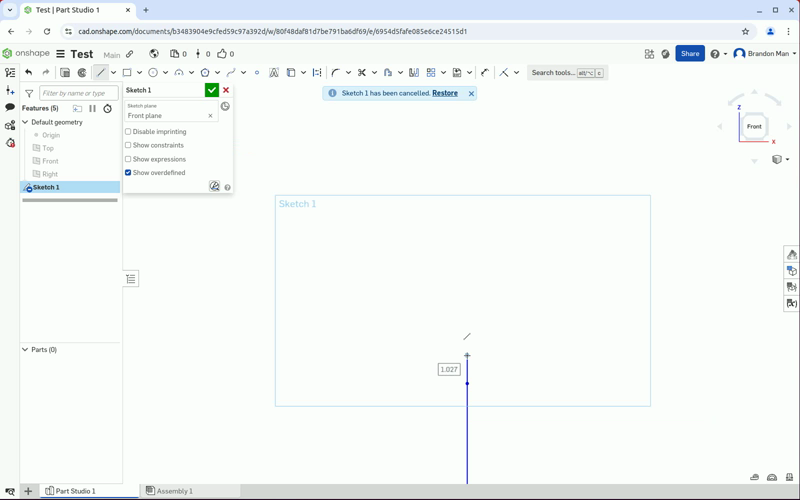
scroll(-6)
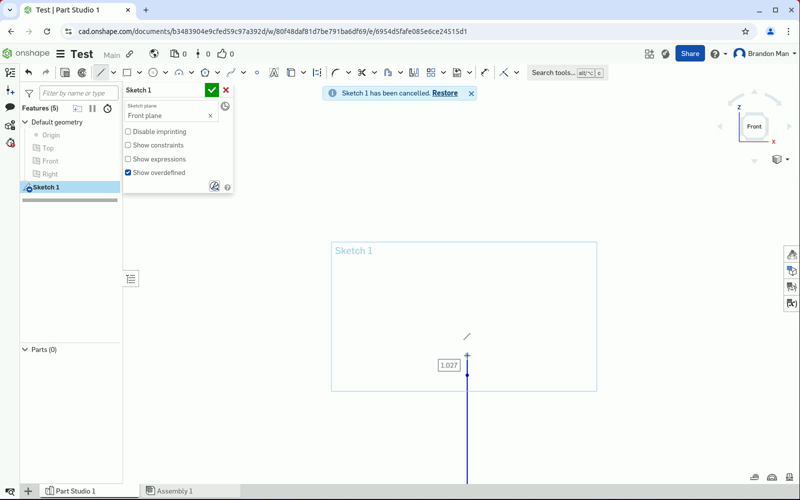
scroll(-6)
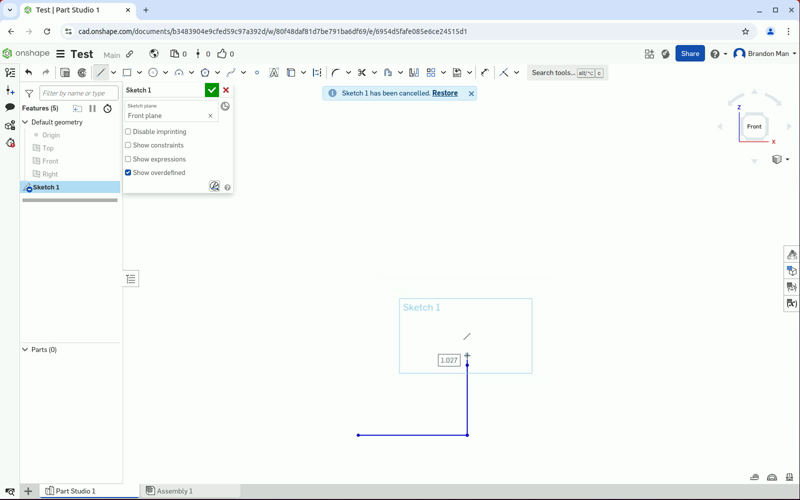
scroll(-6)
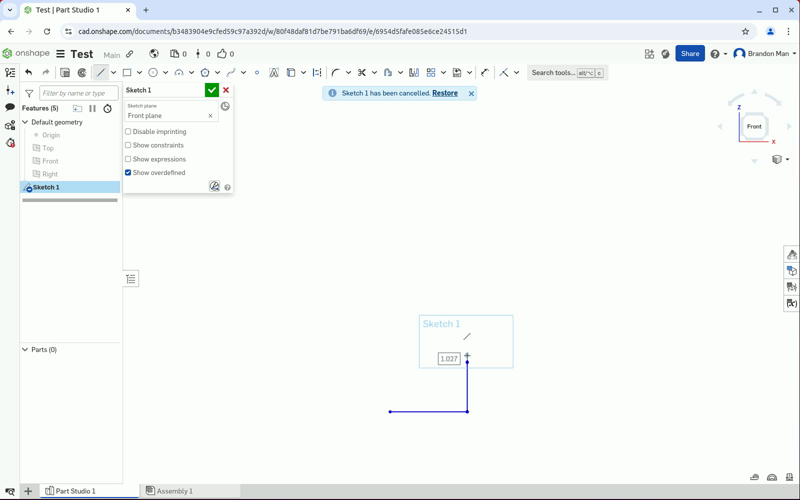
scroll(-6)
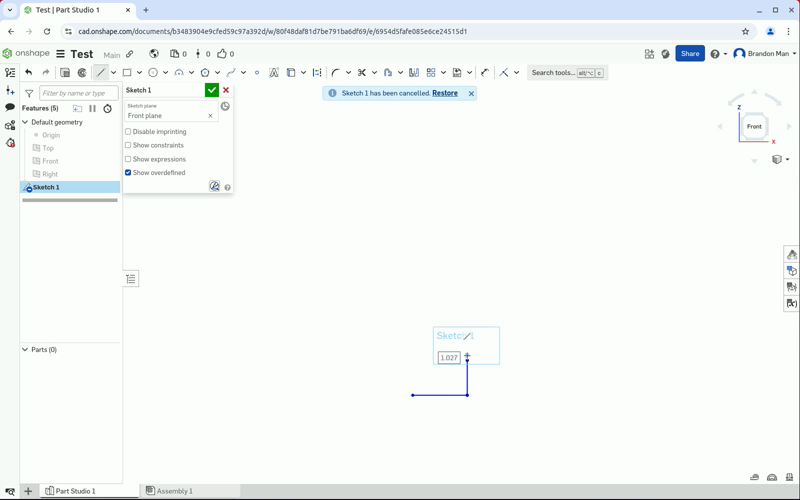
key_up(shift)
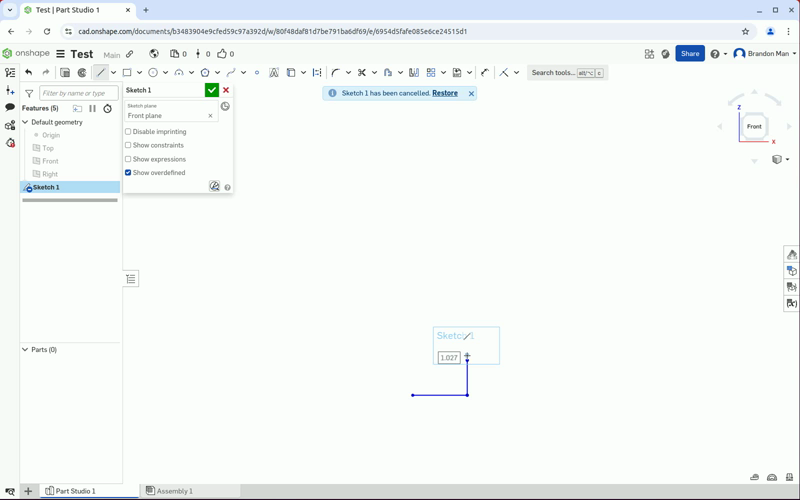
key_down(shift)
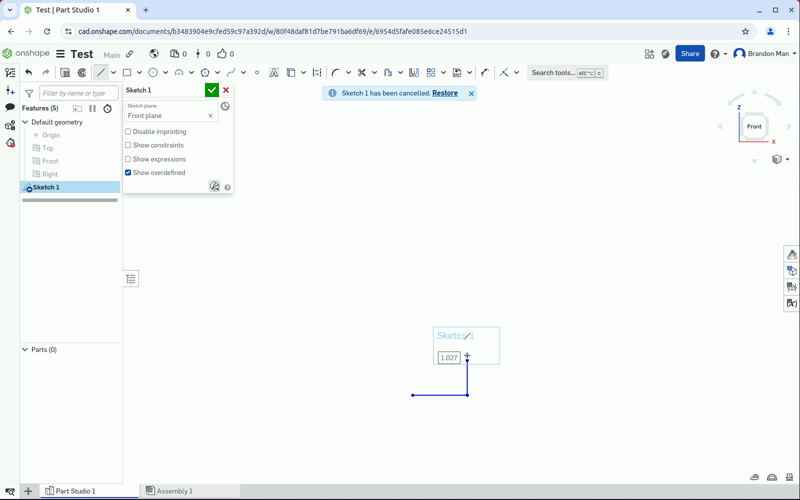
mouse_move(497, 355)
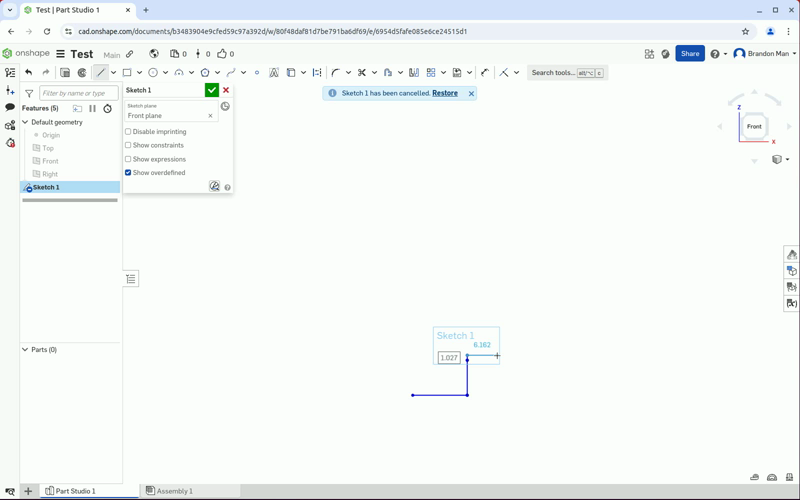
mouse_move(467, 337)
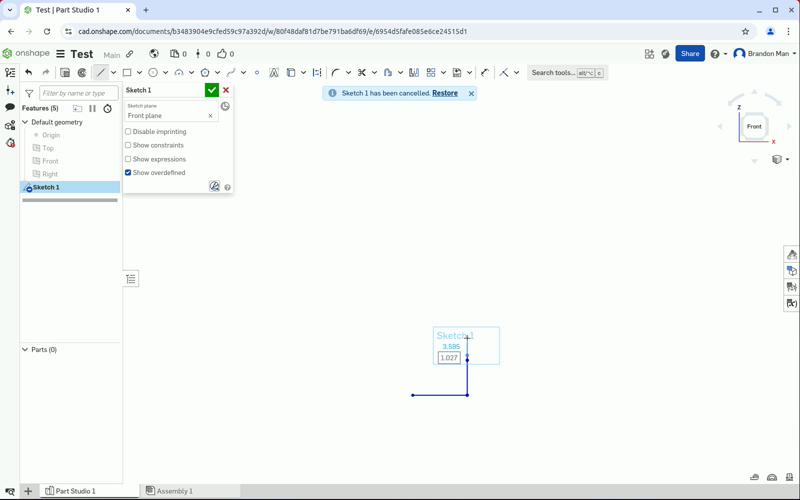
click(467, 337)
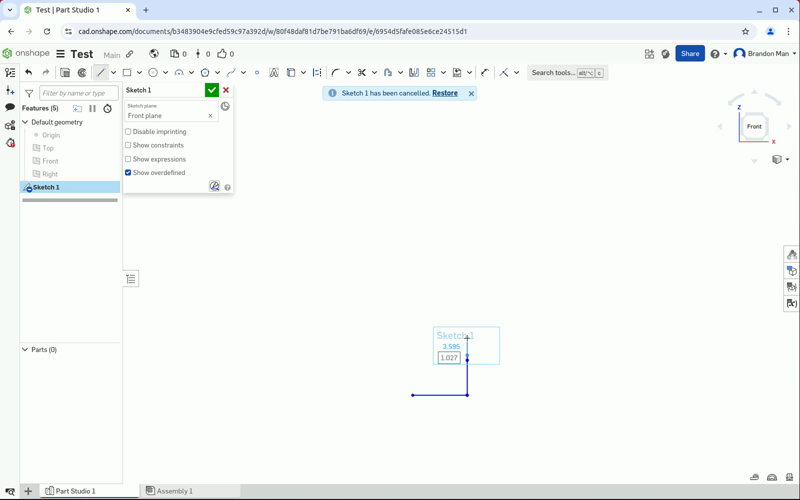
key_up(shift)
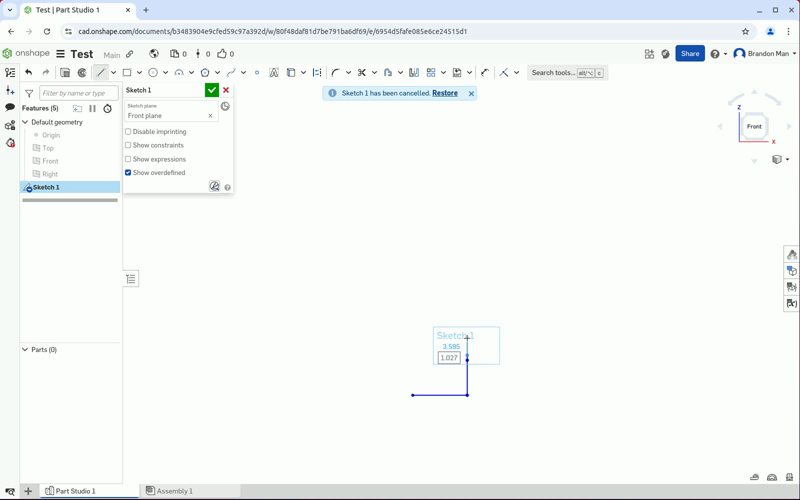
key_down(shift)
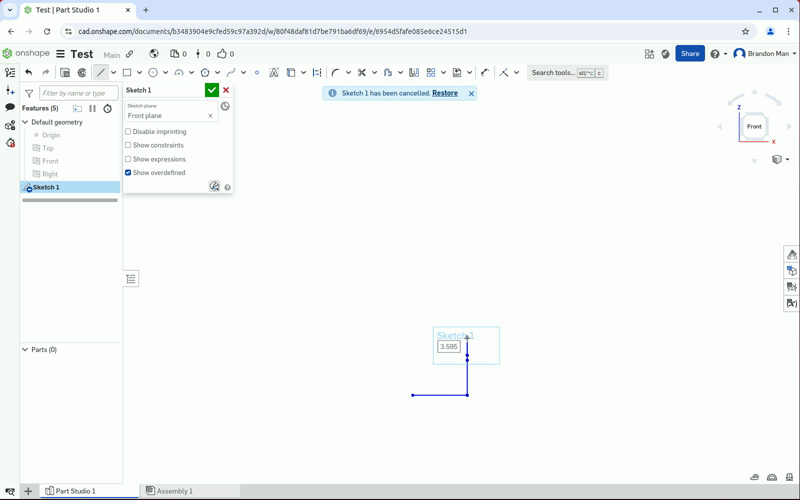
mouse_move(497, 337)
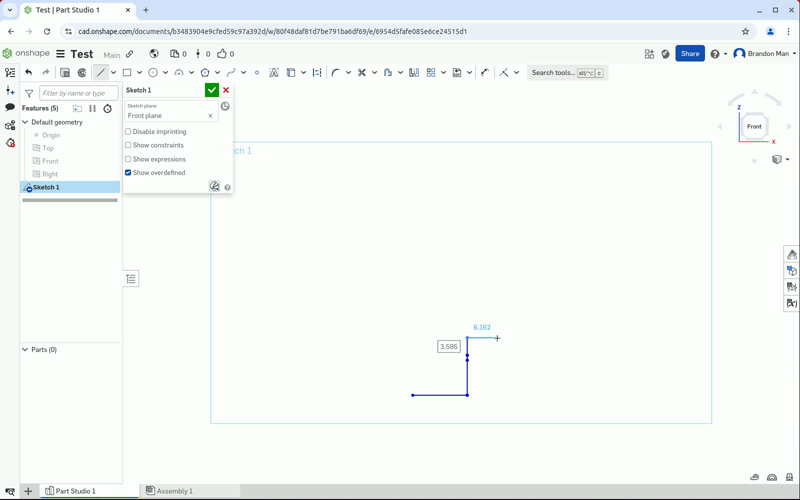
mouse_move(437, 337)
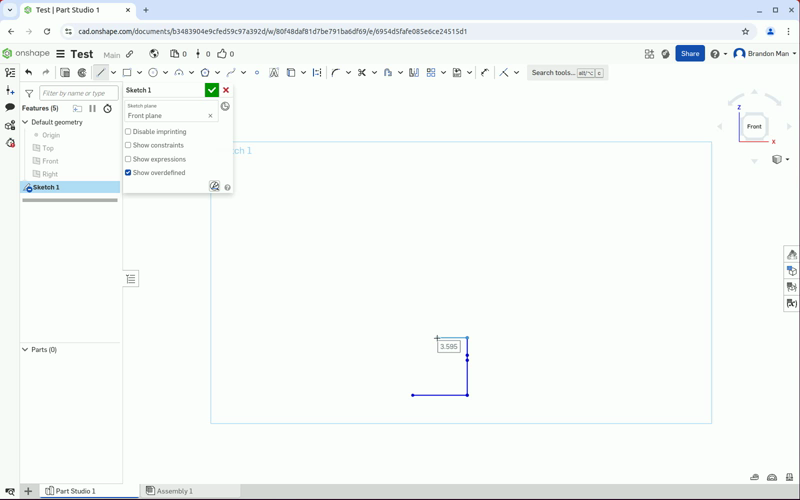
click(437, 337)
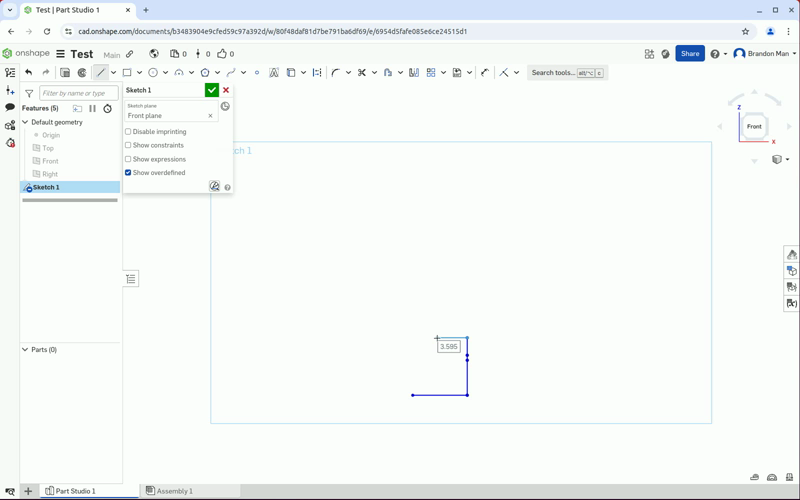
key_up(shift)
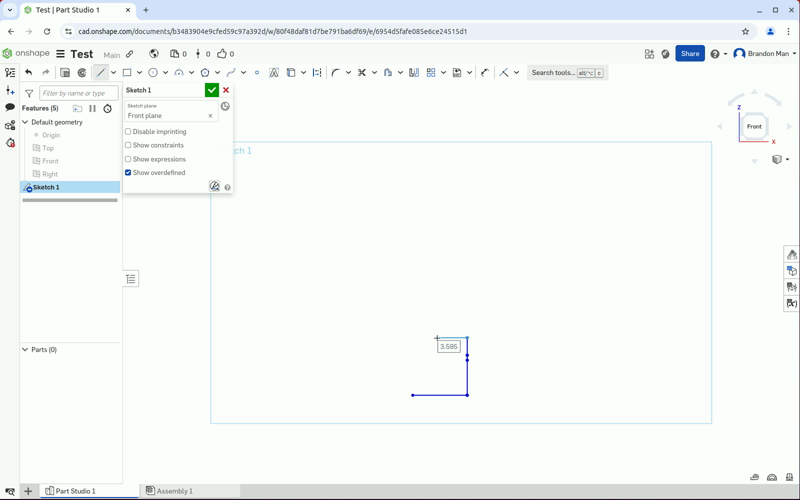
key_down(shift)
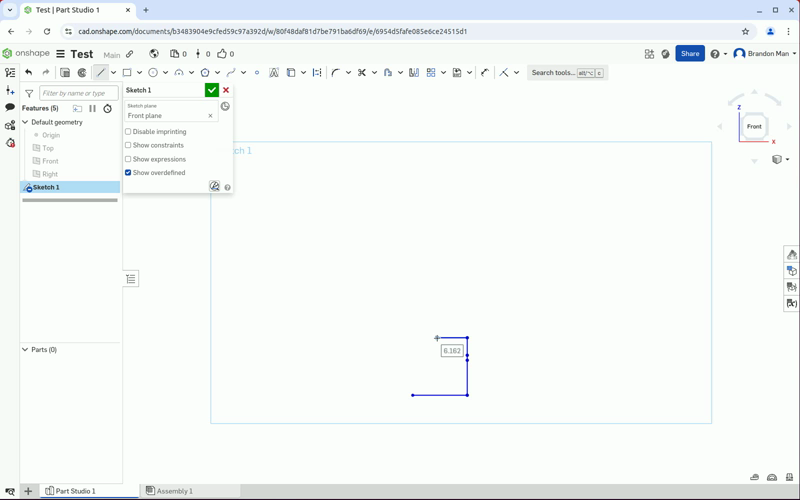
mouse_move(467, 337)
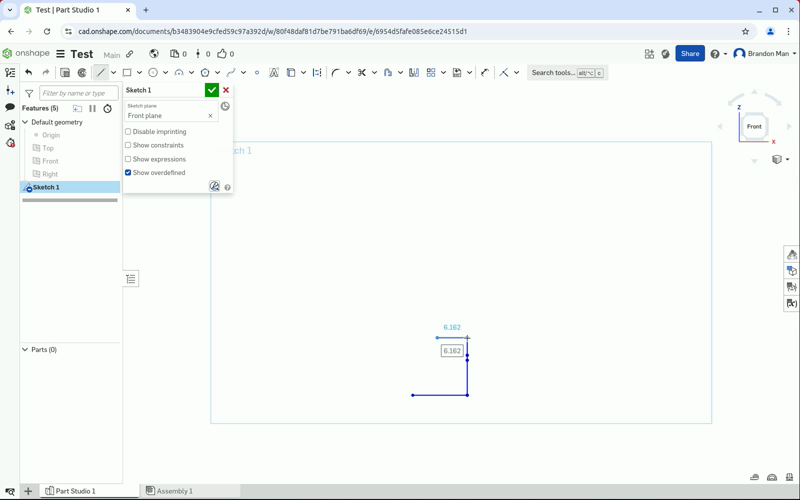
mouse_move(431, 337)
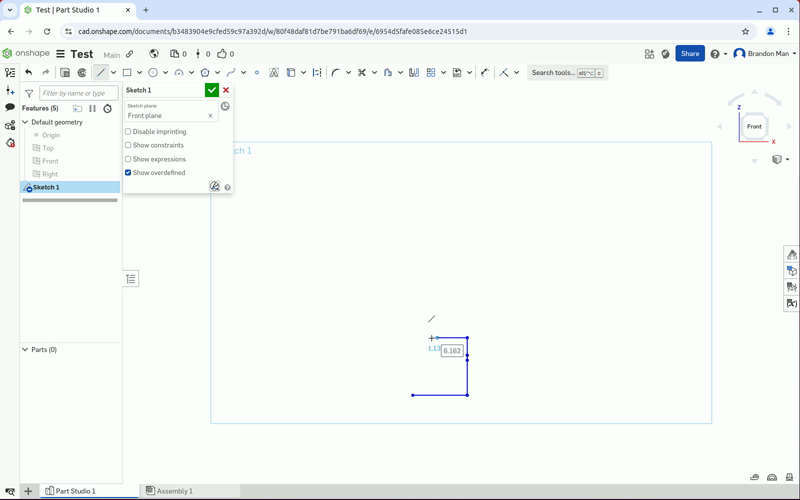
scroll(6)
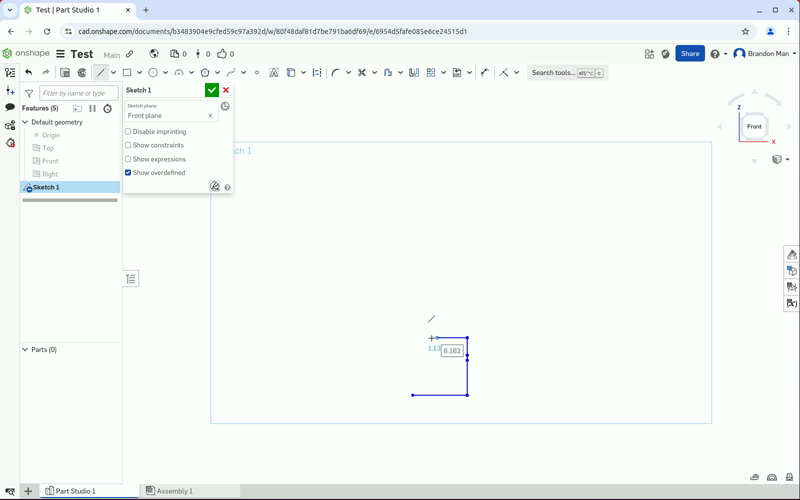
scroll(6)
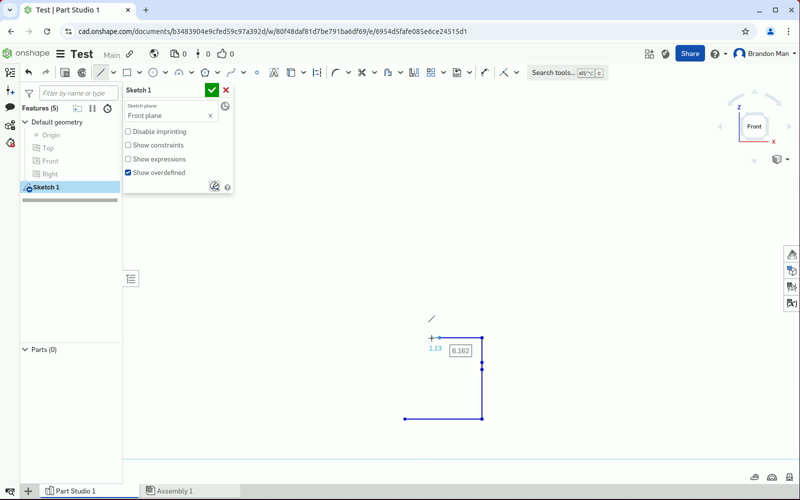
scroll(6)
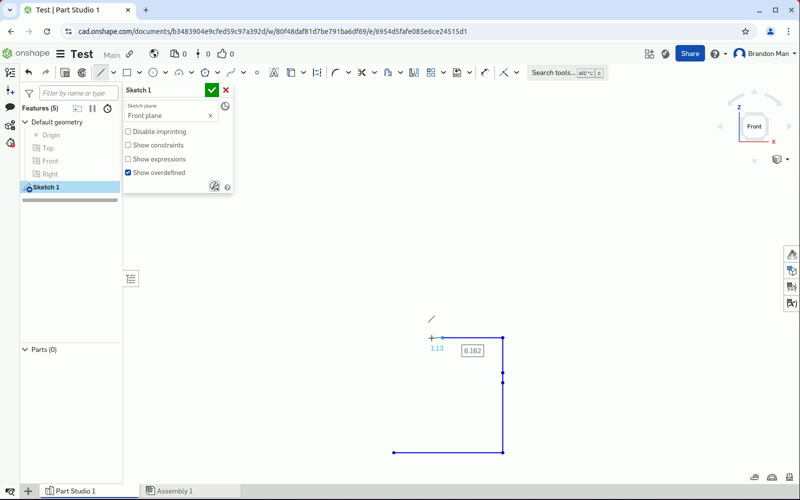
scroll(6)
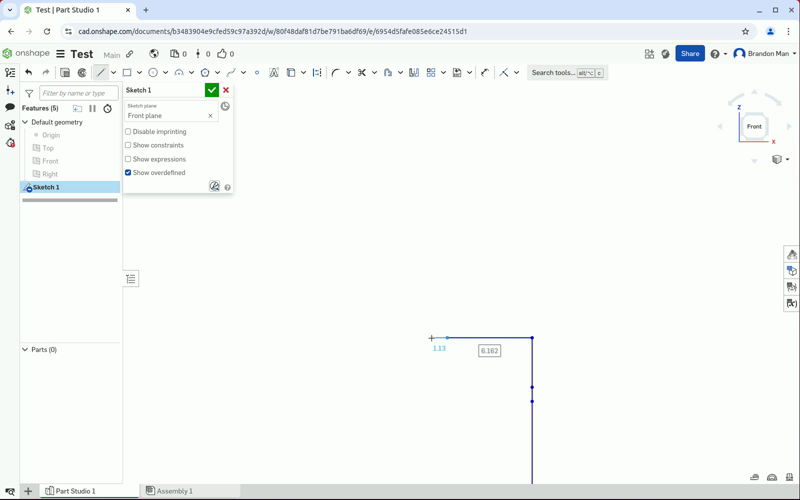
scroll(6)
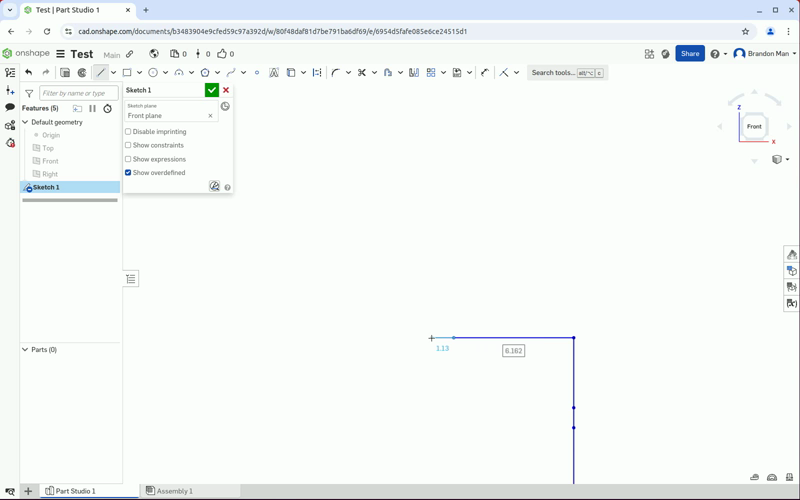
scroll(6)
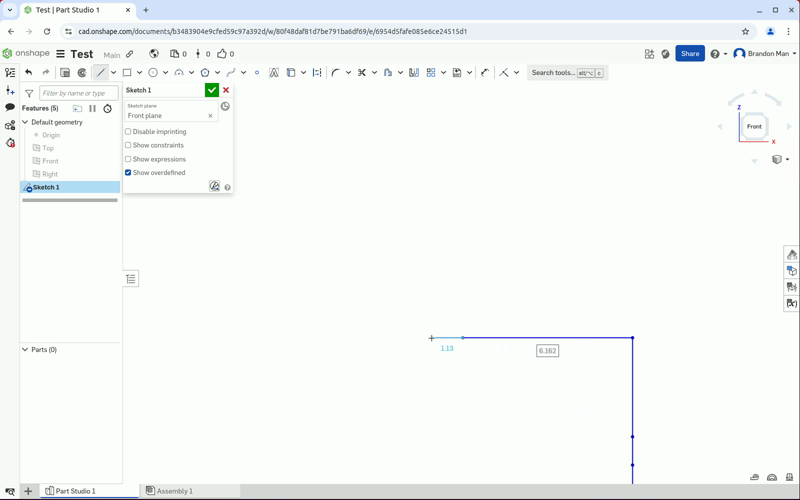
scroll(6)
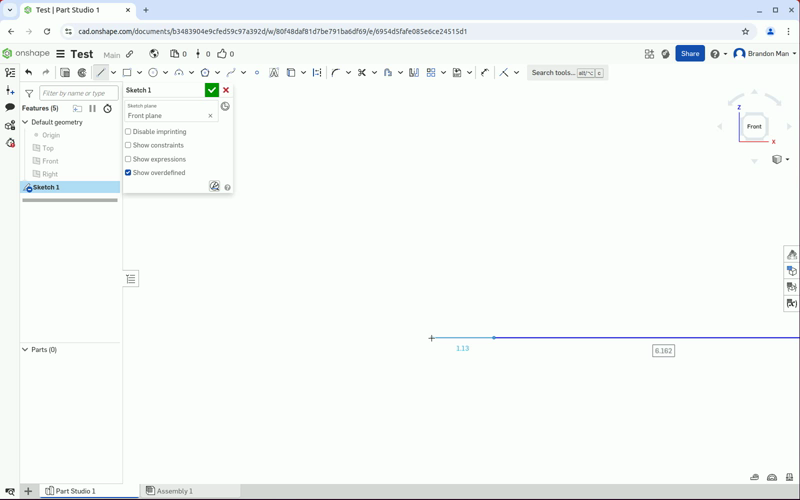
click(431, 337)
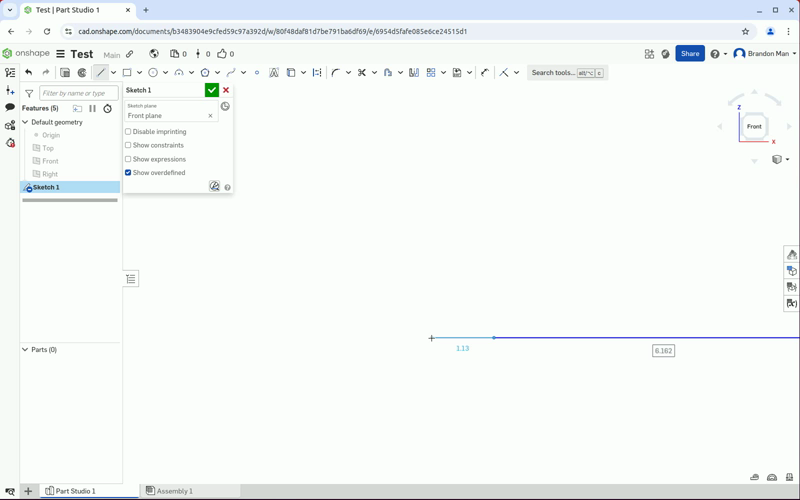
scroll(-6)
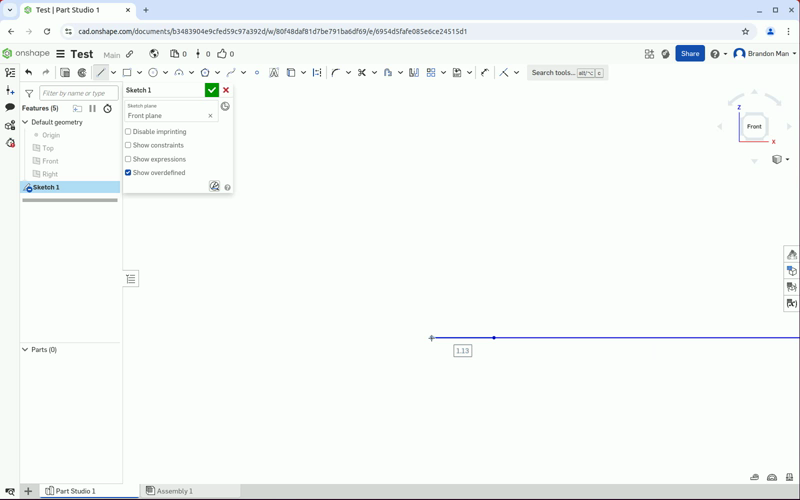
scroll(-6)
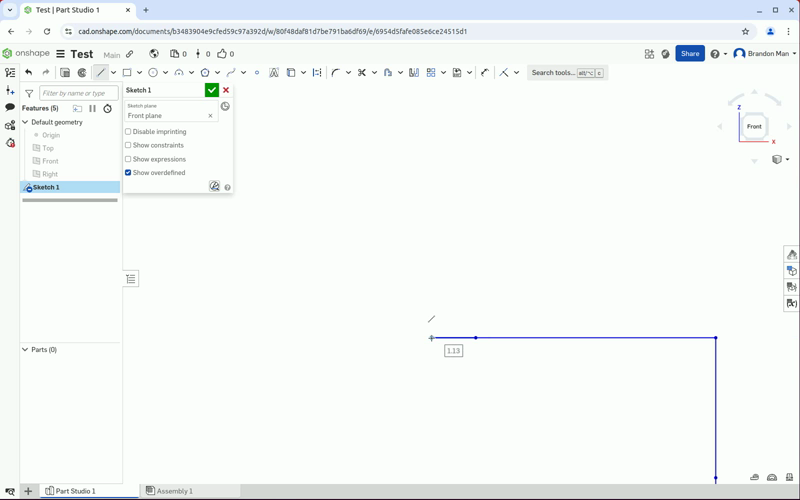
scroll(-6)
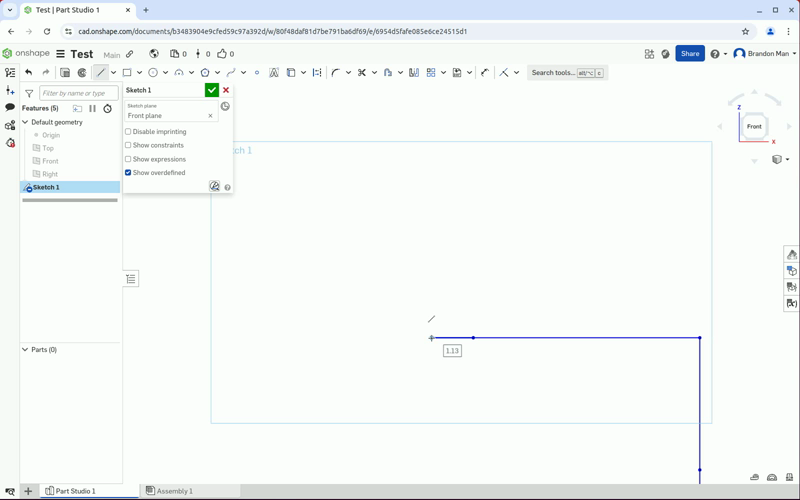
scroll(-6)
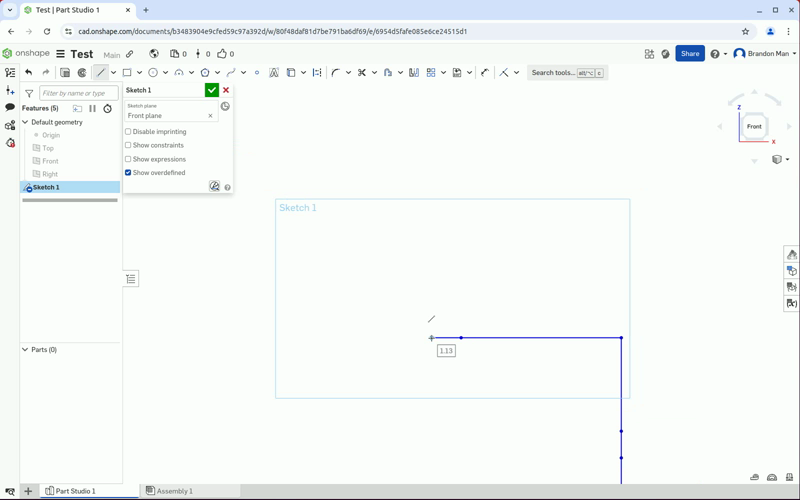
scroll(-6)
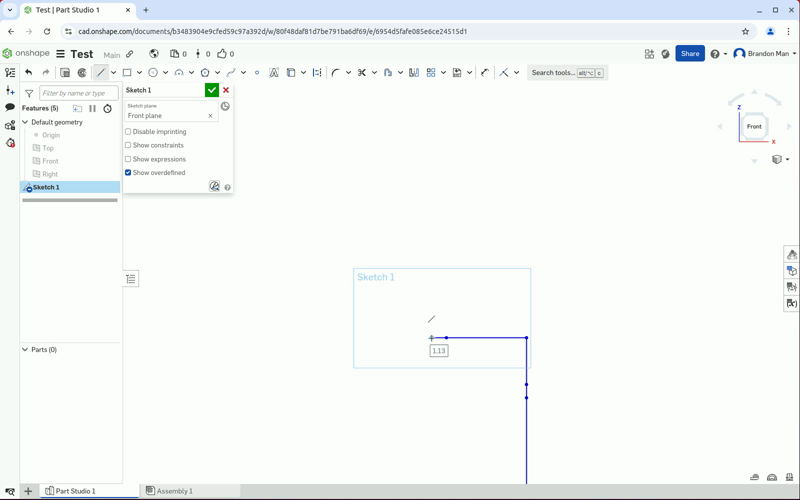
scroll(-6)
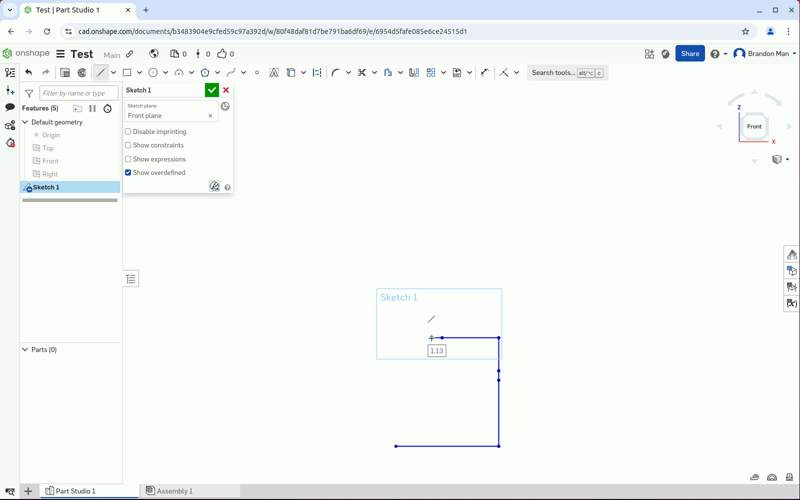
scroll(-6)
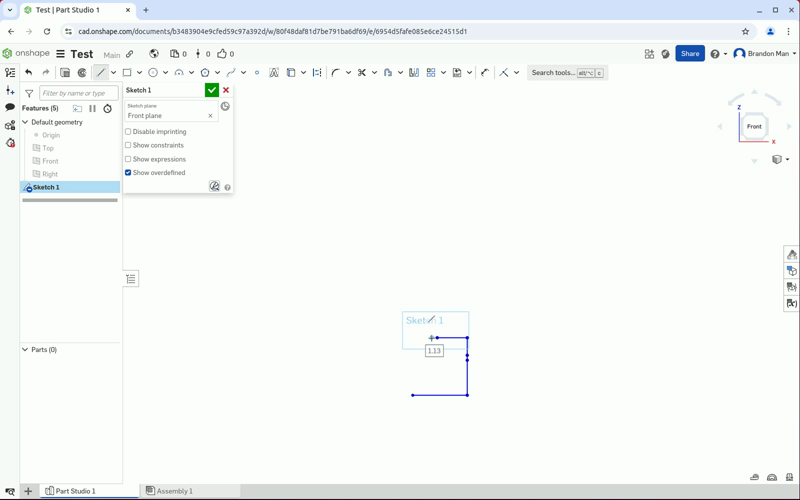
key_up(shift)
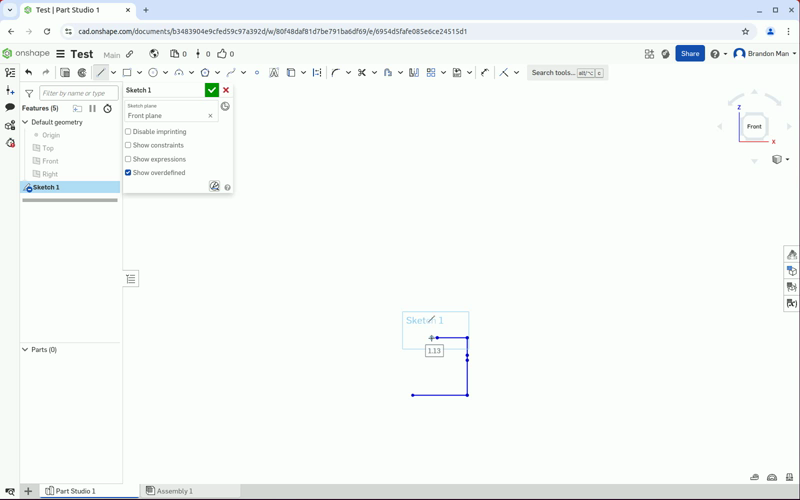
key_down(shift)
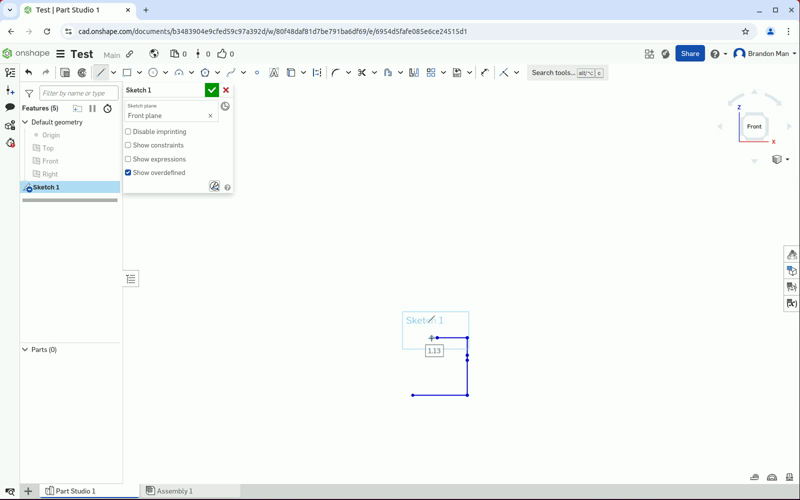
mouse_move(461, 337)
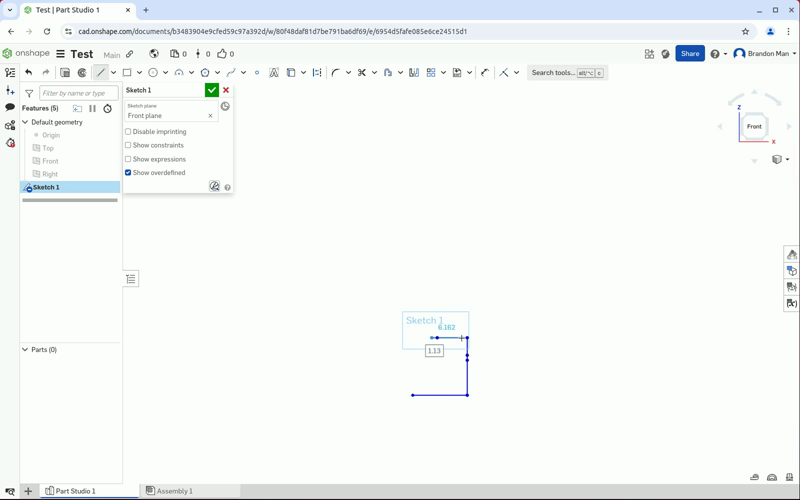
mouse_move(412, 337)
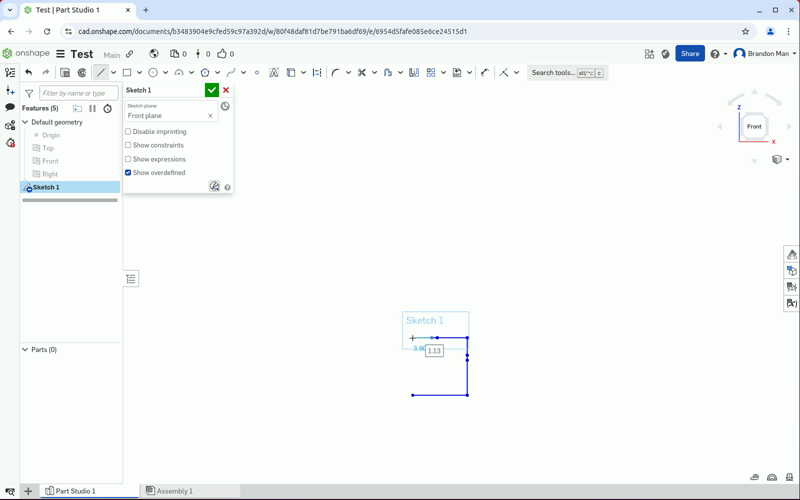
click(412, 337)
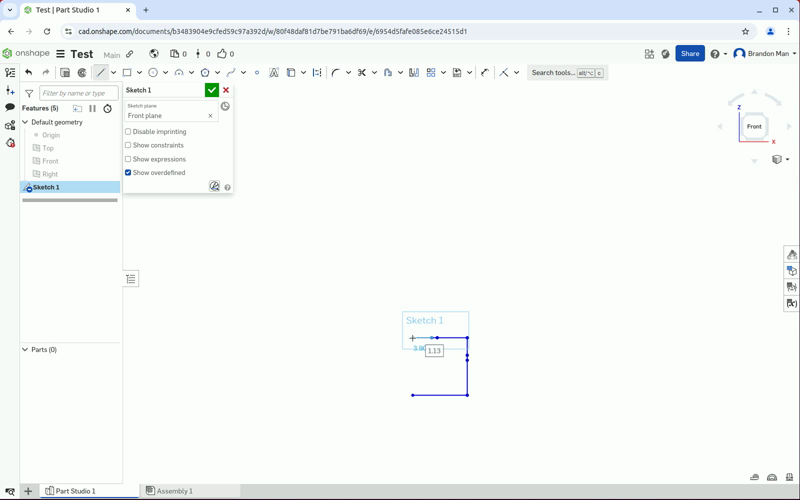
key_up(shift)
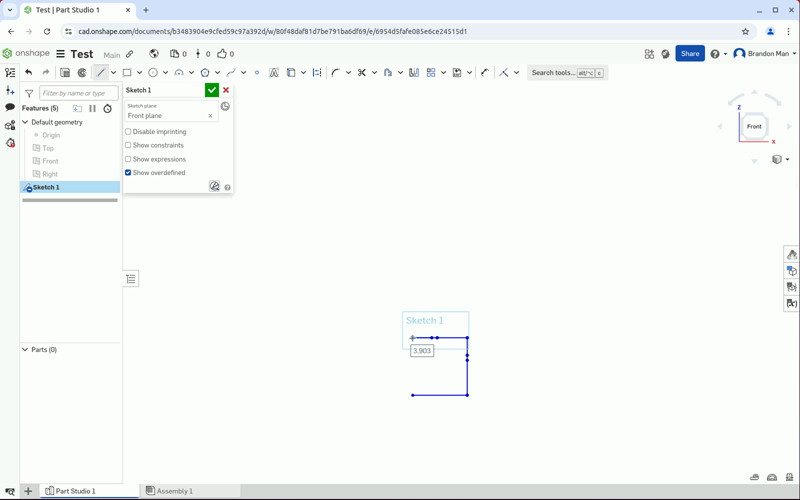
mouse_move(442, 337)
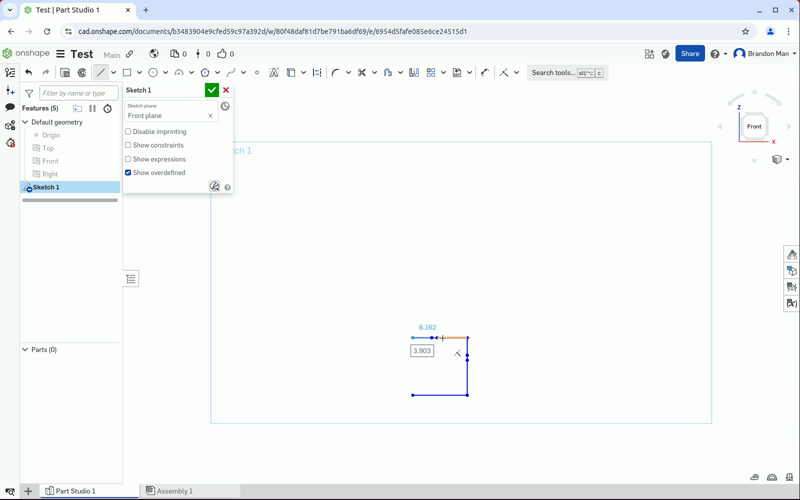
key_down(shift)
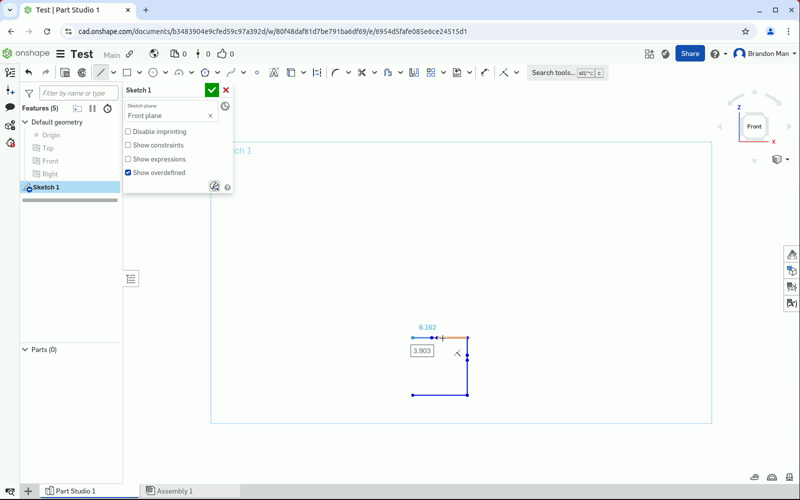
mouse_move(412, 395)
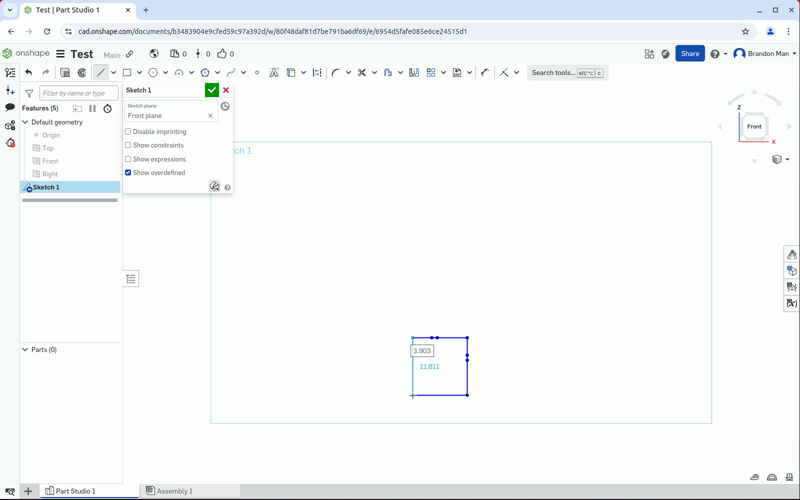
key_up(shift)
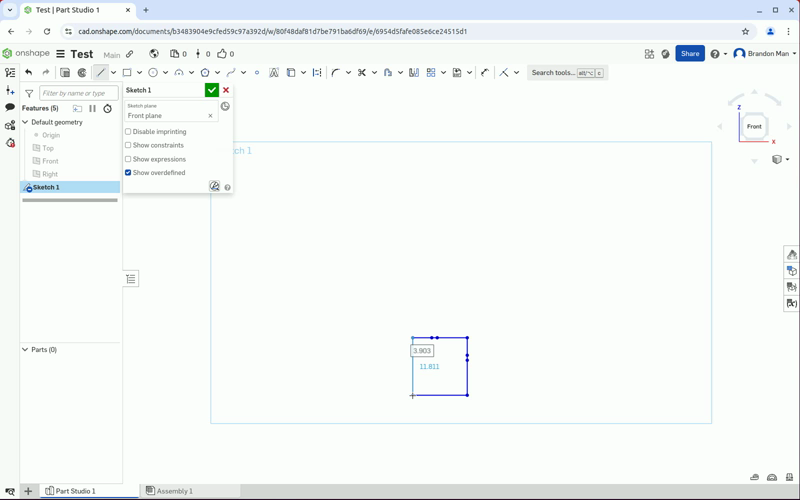
click(412, 395)
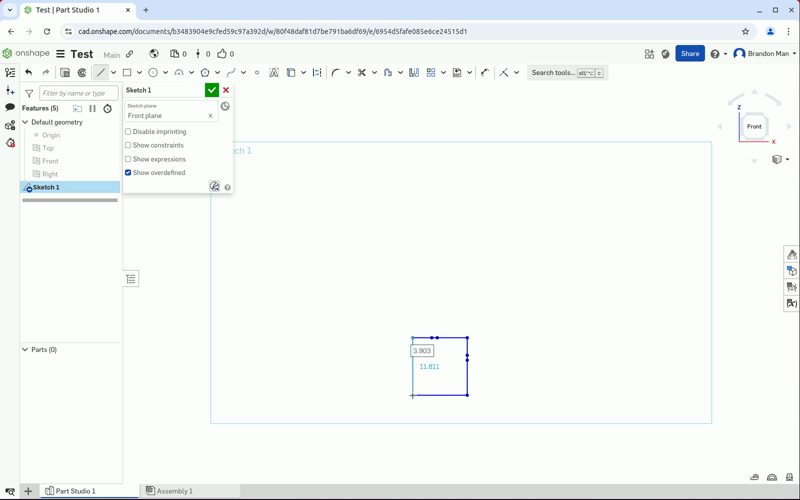
key(esc)
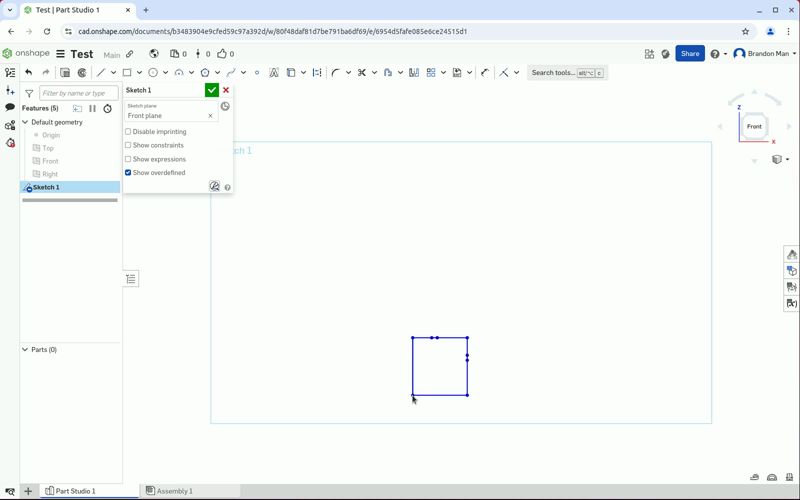
mouse_move(438, 343)
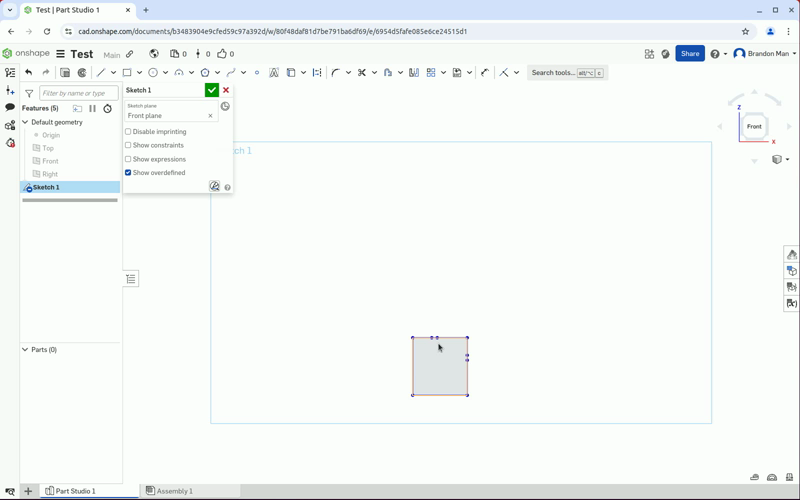
click(438, 343)
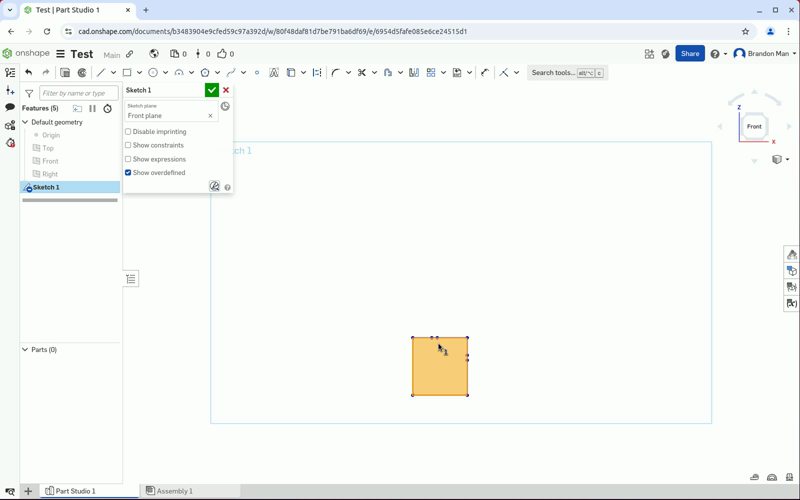
mouse_move(73, 352)
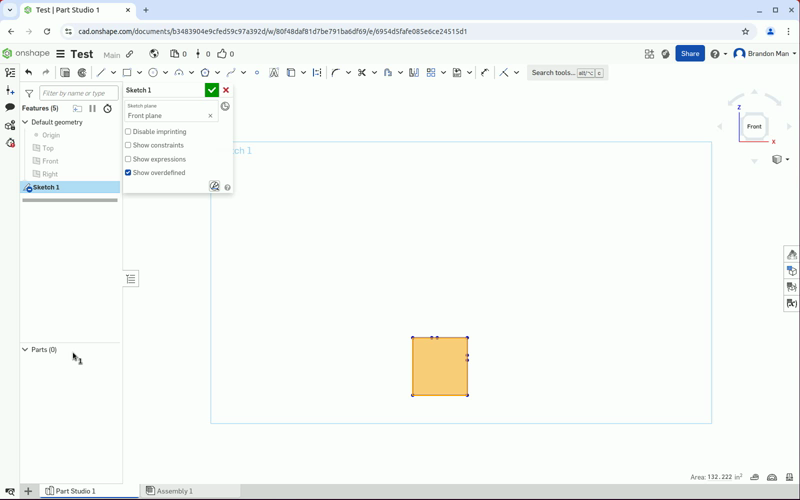
key(shift+y)
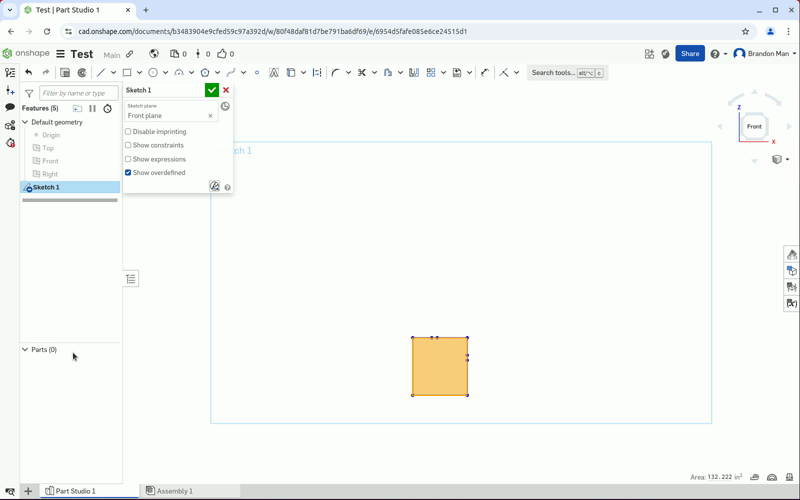
key(shift+e)
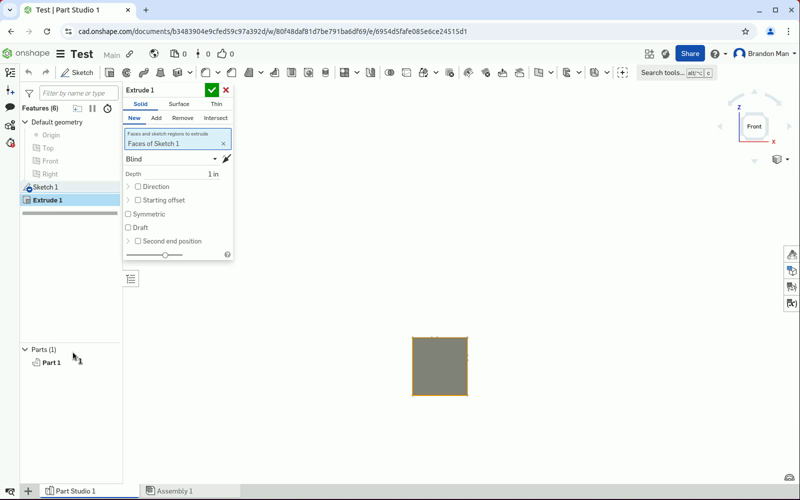
mouse_move(143, 106)
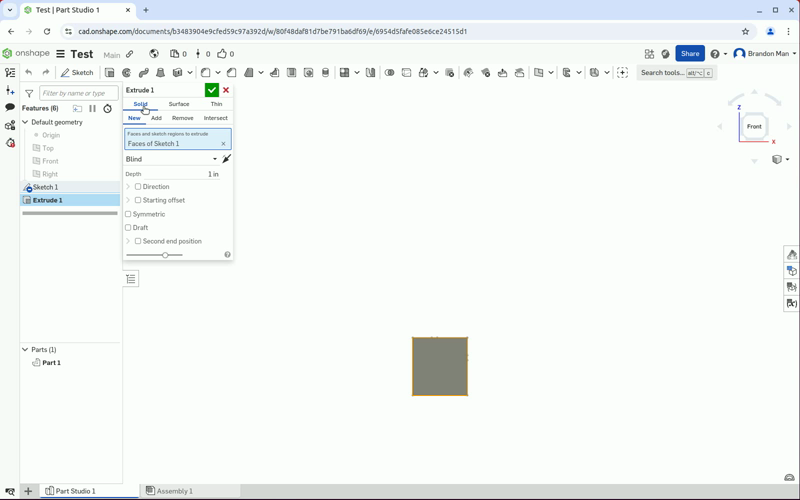
click(143, 106)
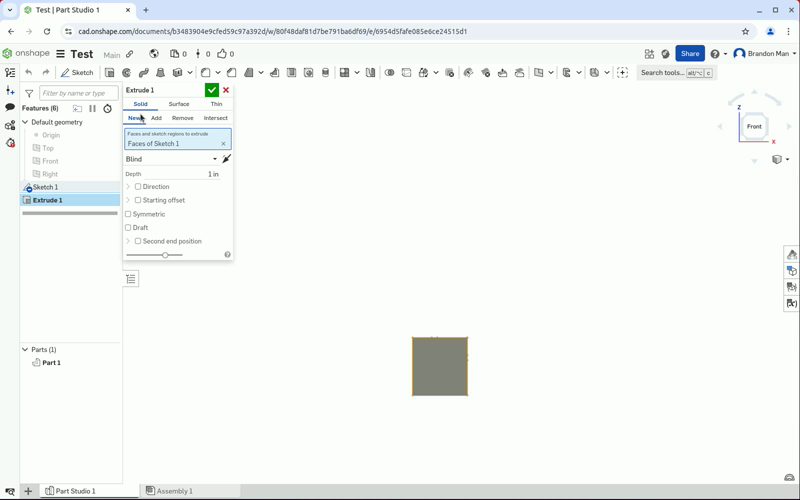
mouse_move(137, 120)
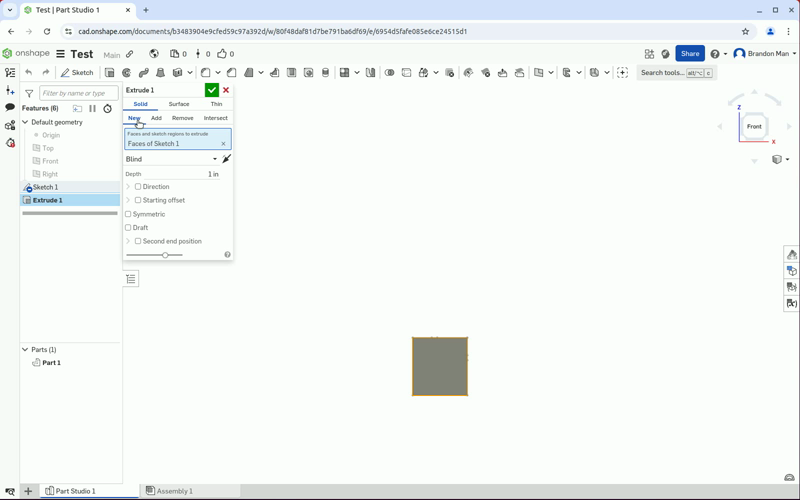
click(137, 120)
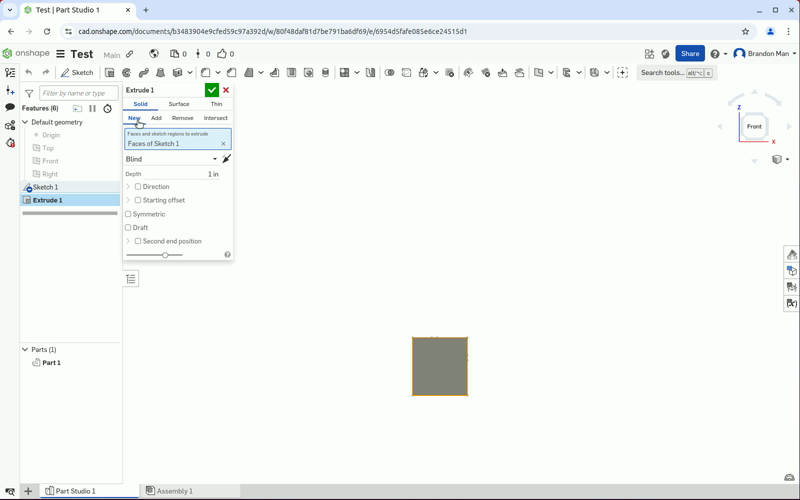
key(tab, 4)
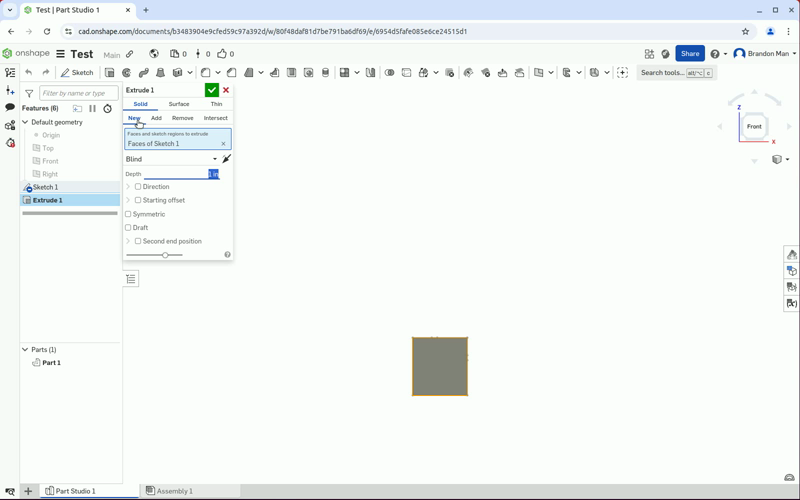
text(6.74)
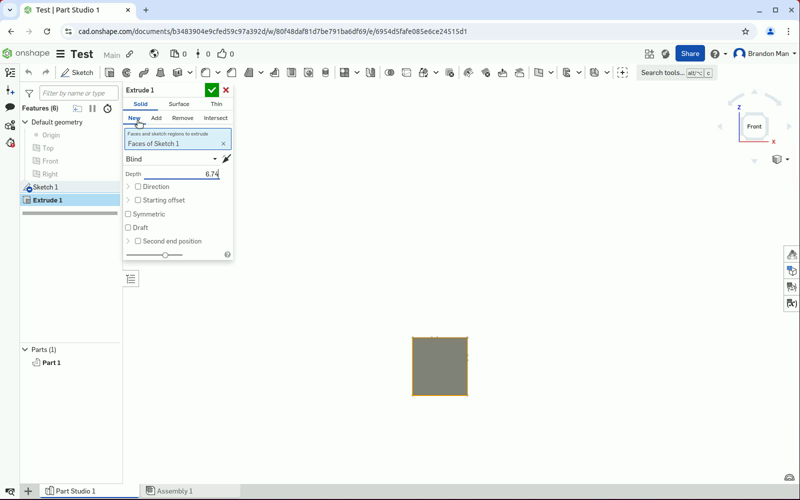
key(enter)
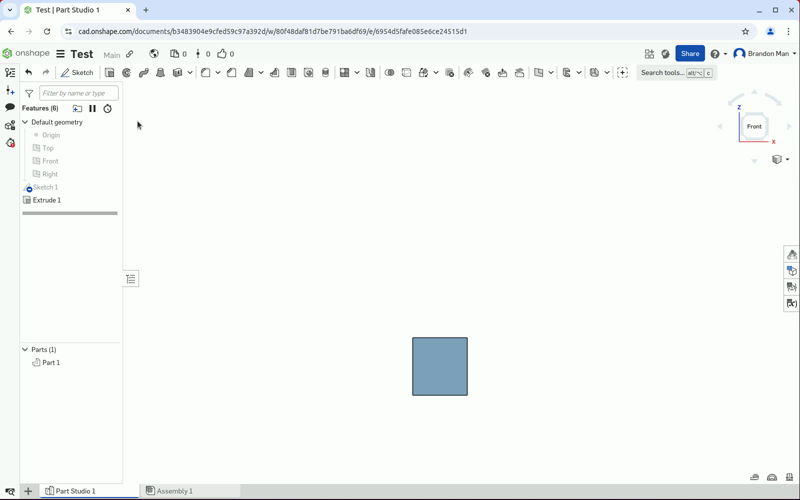
key(shift+h)
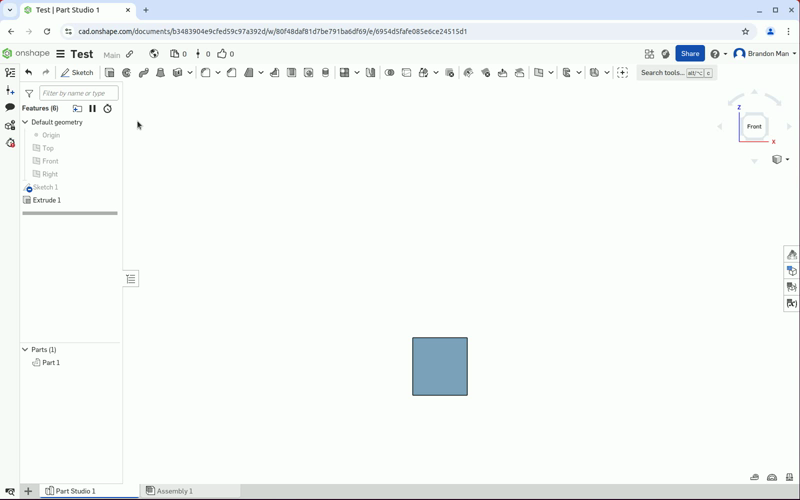
key(shift+h)
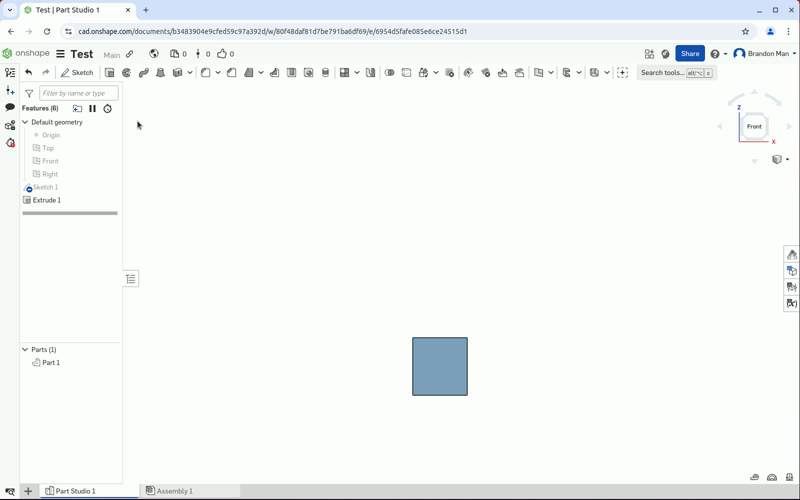
mouse_move(73, 189)
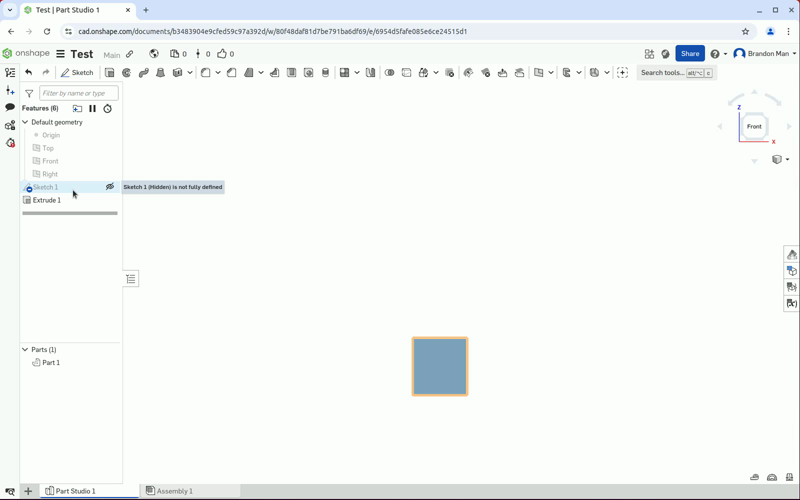
click(73, 189)
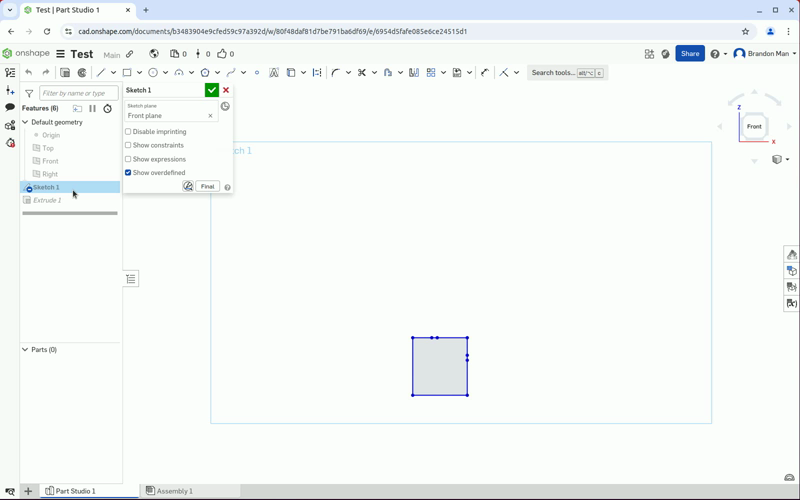
mouse_move(229, 92)
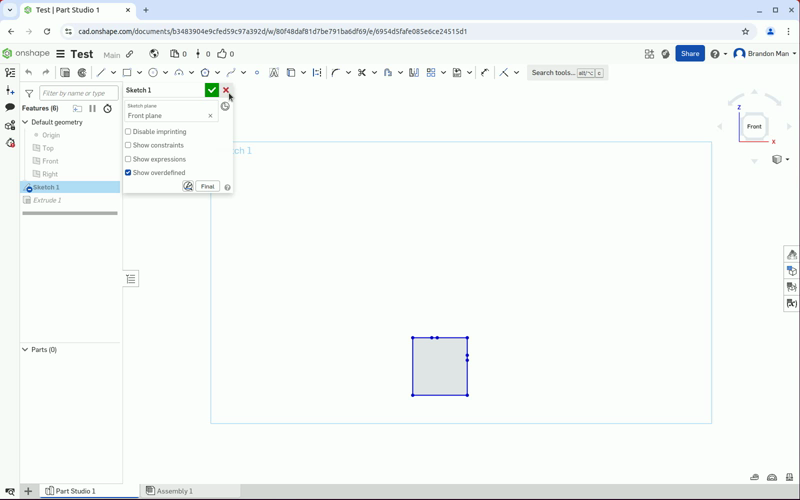
click(229, 92)
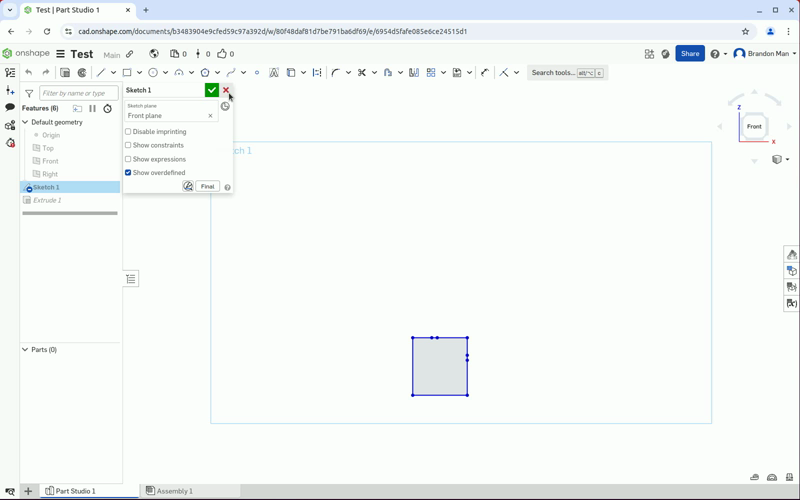
key(shift+s)
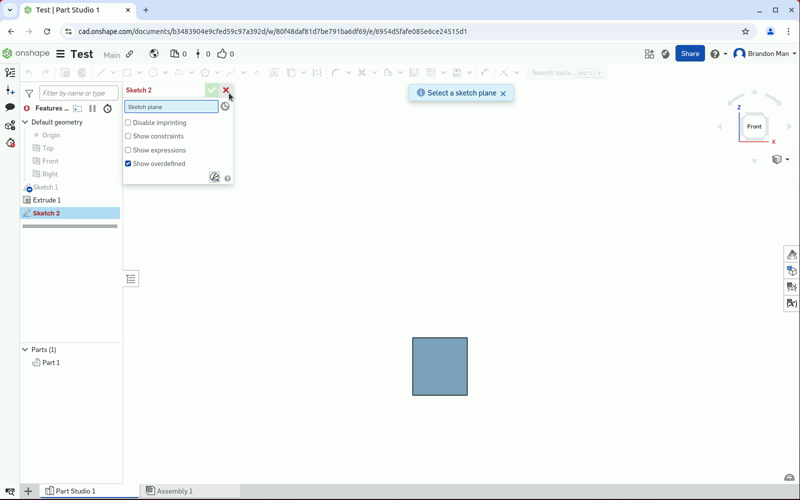
mouse_move(73, 163)
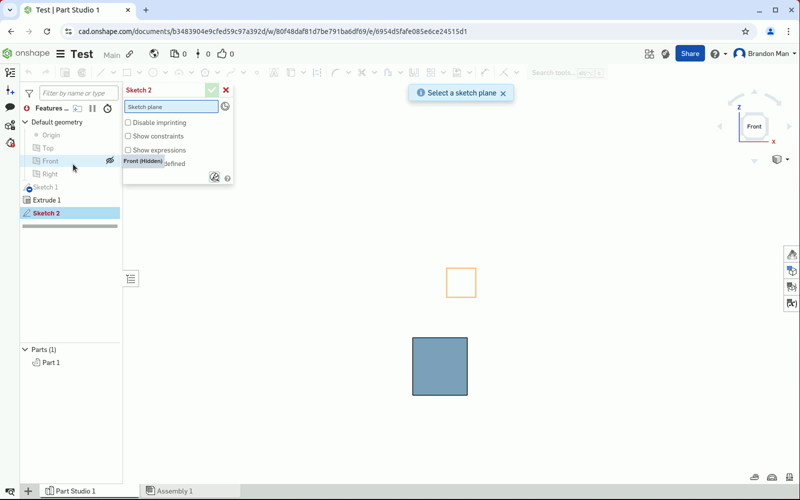
click(73, 163)
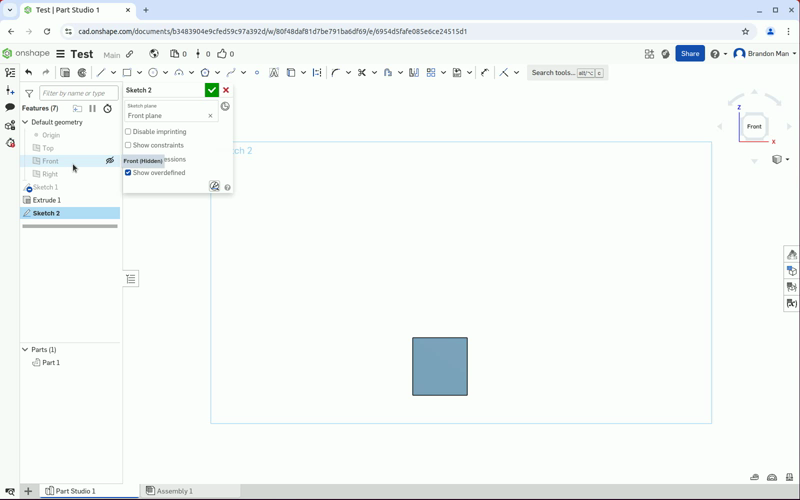
mouse_move(73, 352)
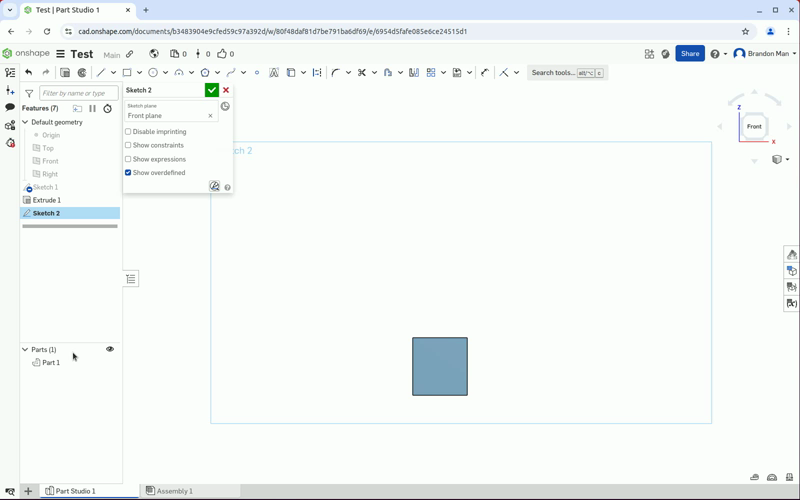
key(y)
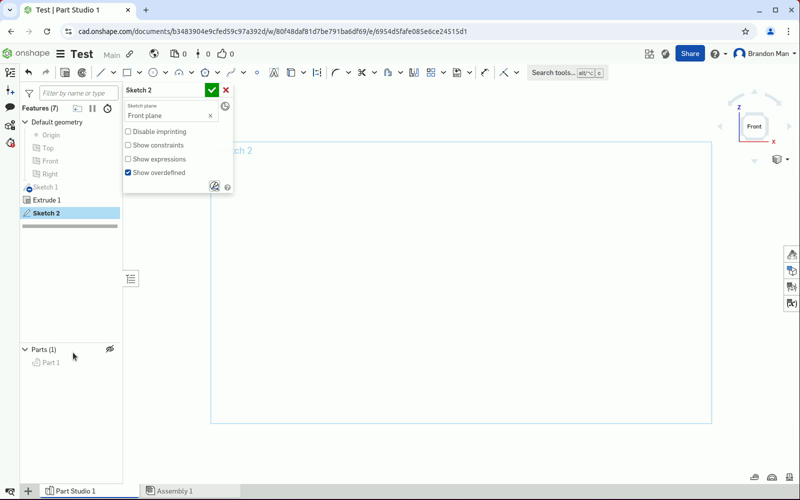
key(l)
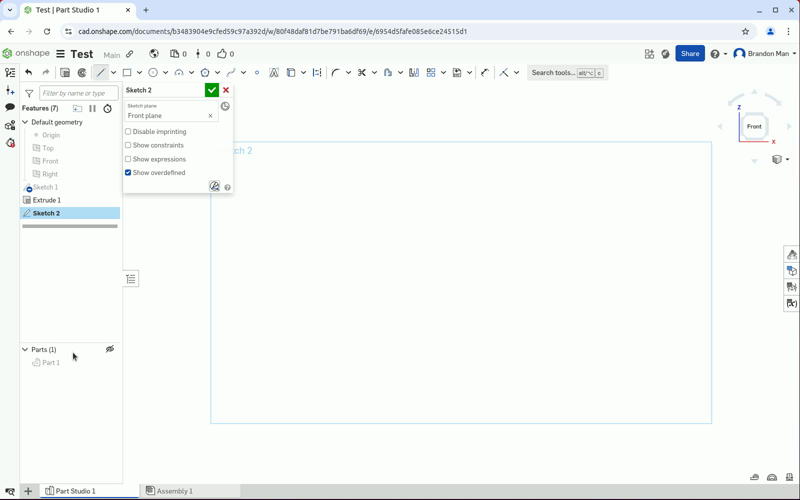
key_down(shift)
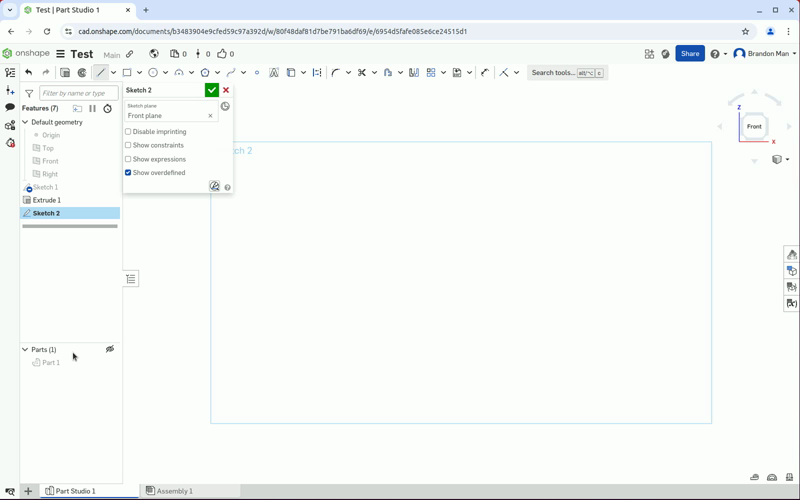
mouse_move(431, 337)
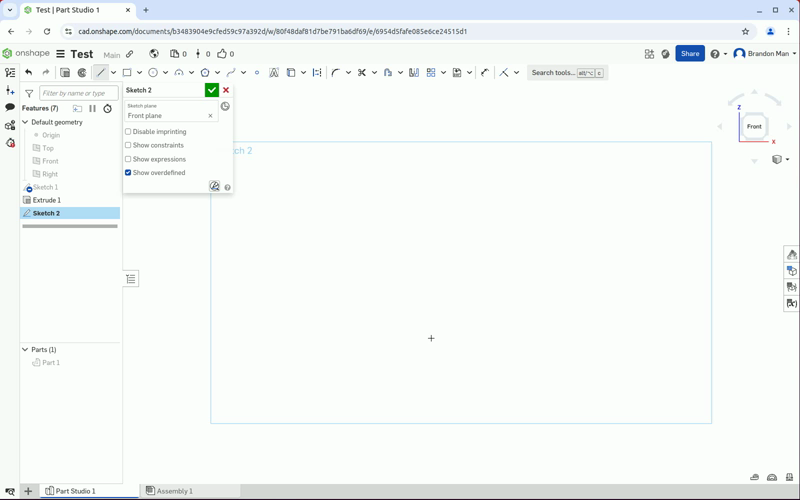
click(431, 337)
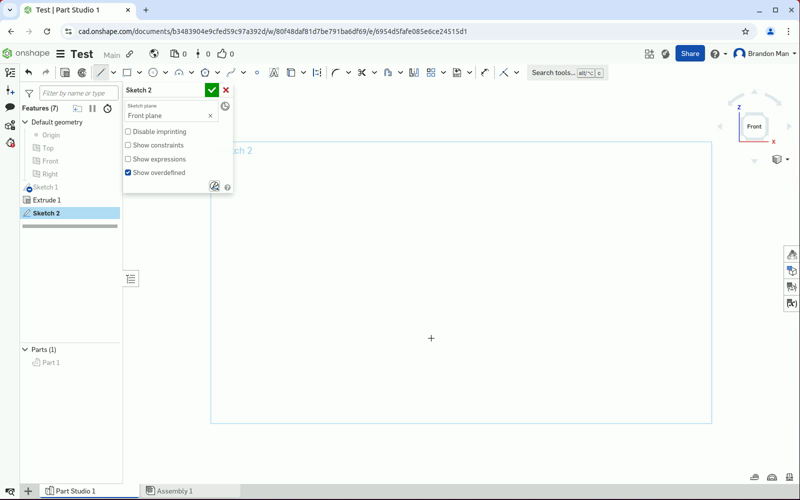
key_up(shift)
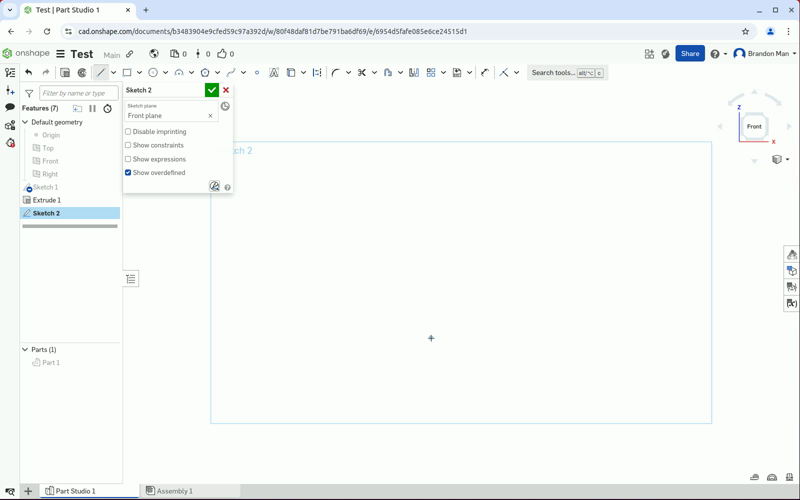
key_down(shift)
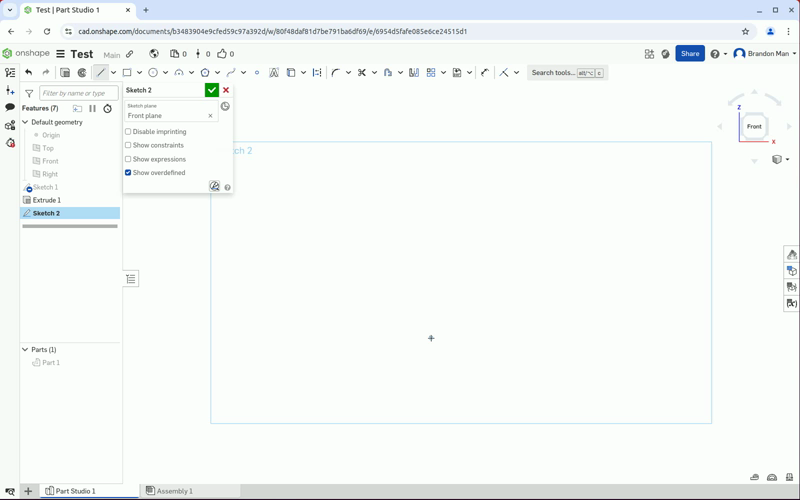
mouse_move(461, 337)
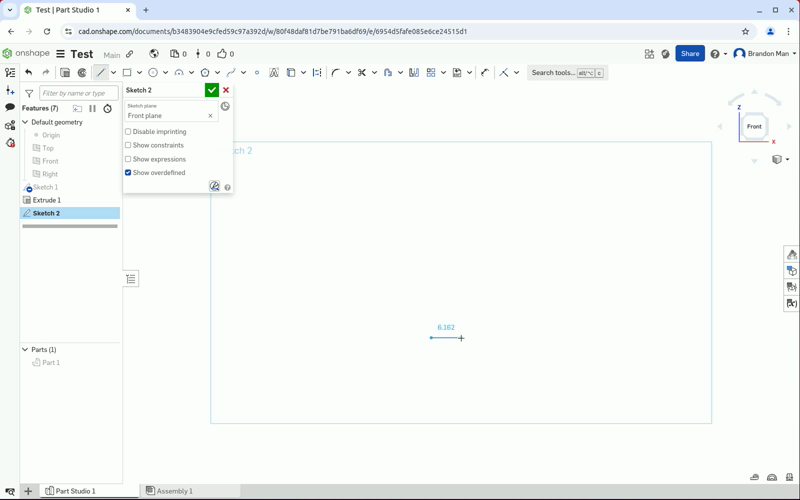
mouse_move(437, 337)
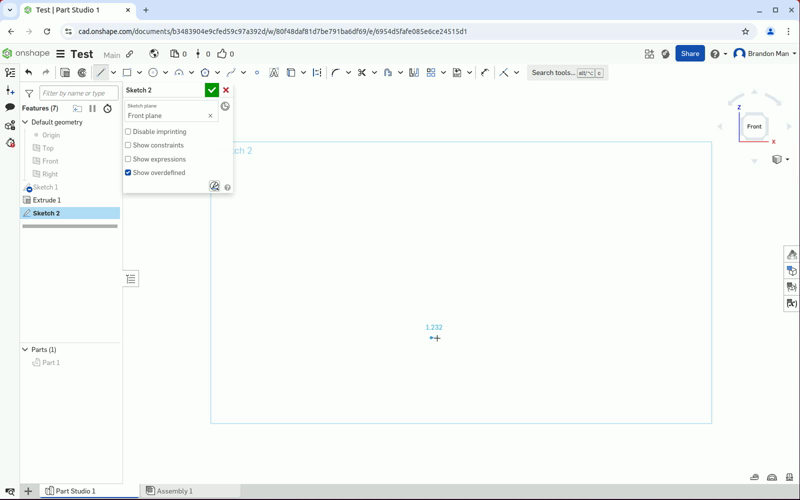
scroll(6)
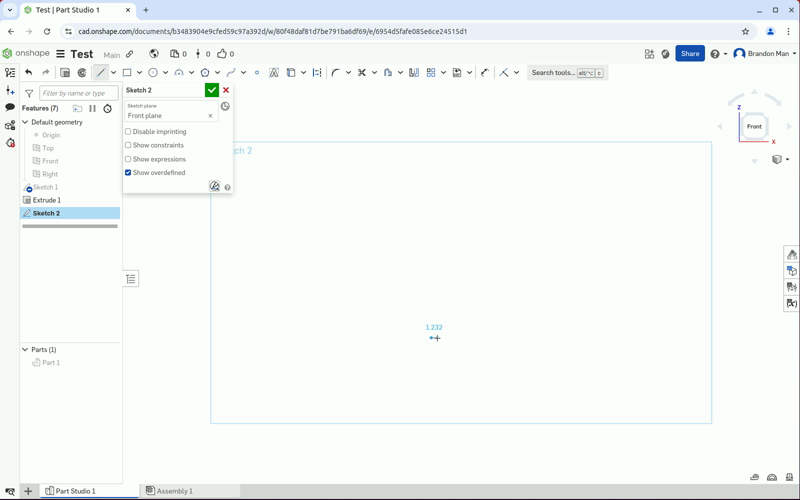
scroll(6)
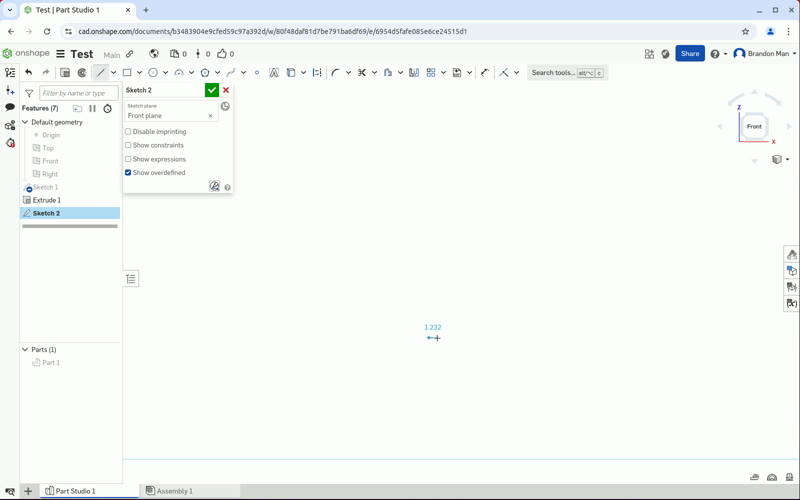
scroll(6)
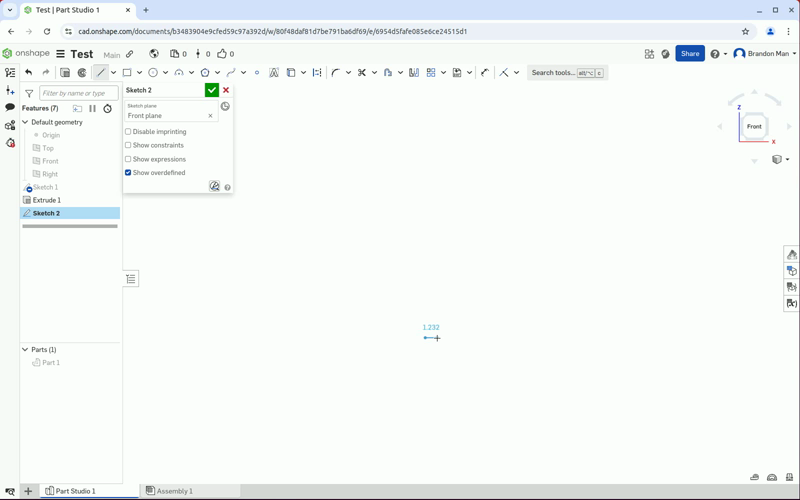
scroll(6)
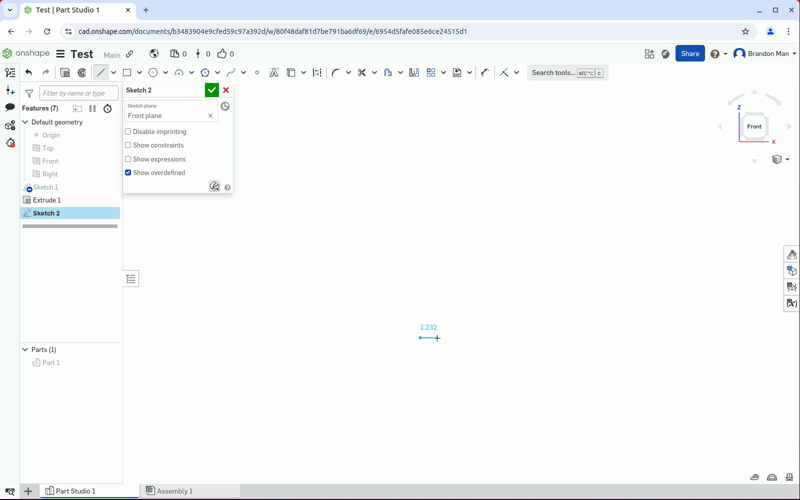
scroll(6)
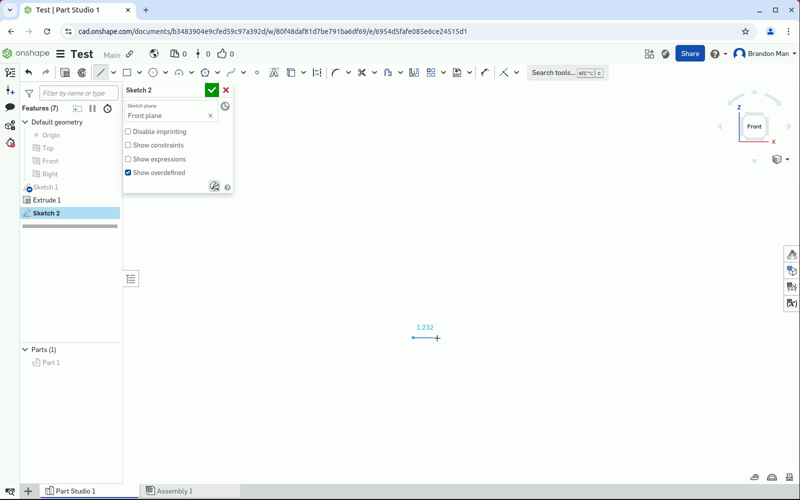
scroll(6)
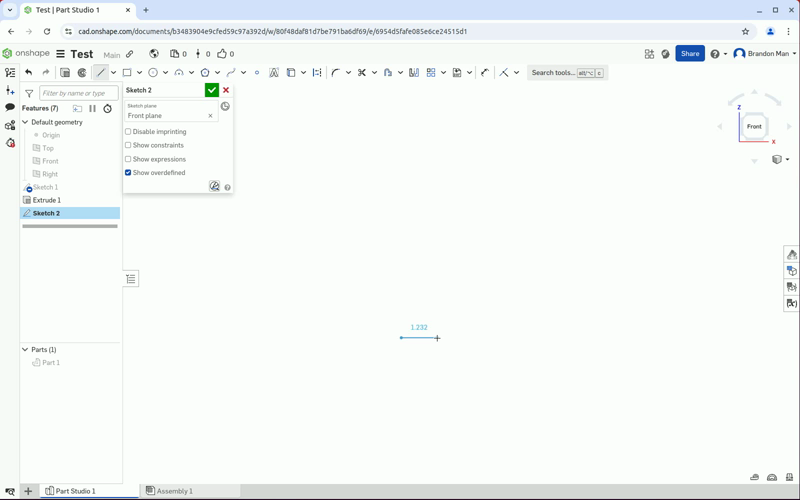
scroll(6)
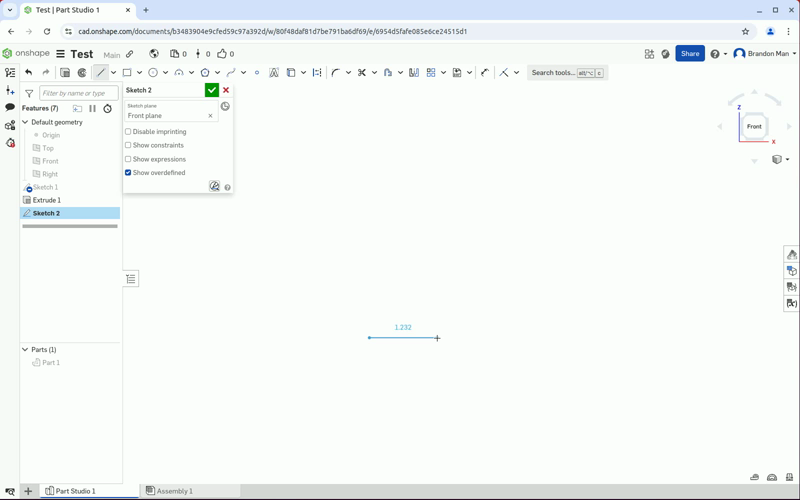
click(437, 337)
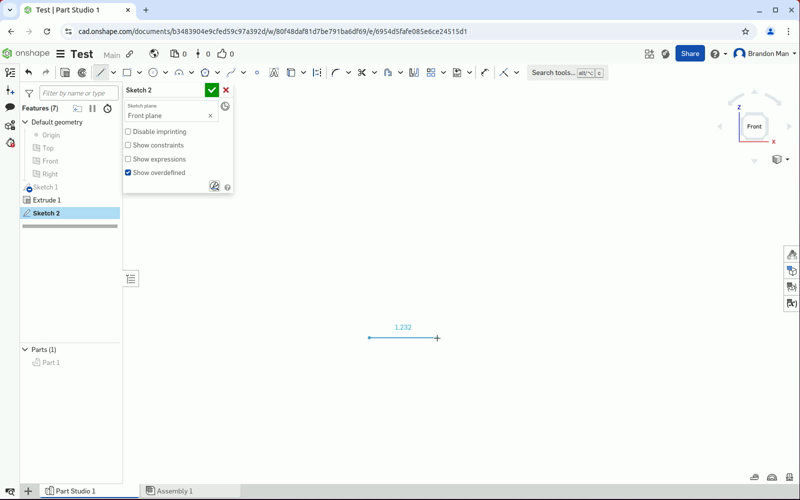
scroll(-6)
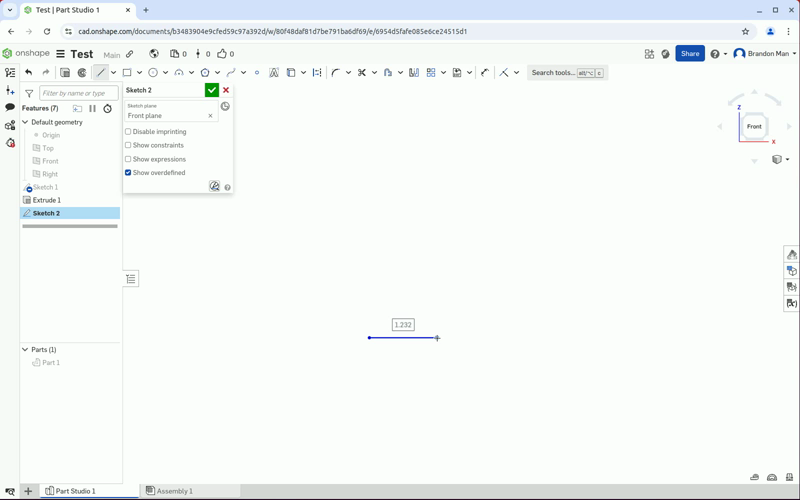
scroll(-6)
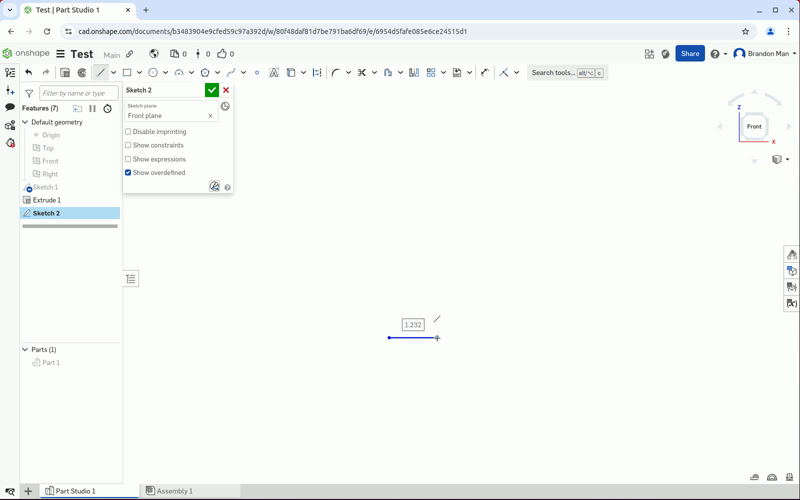
scroll(-6)
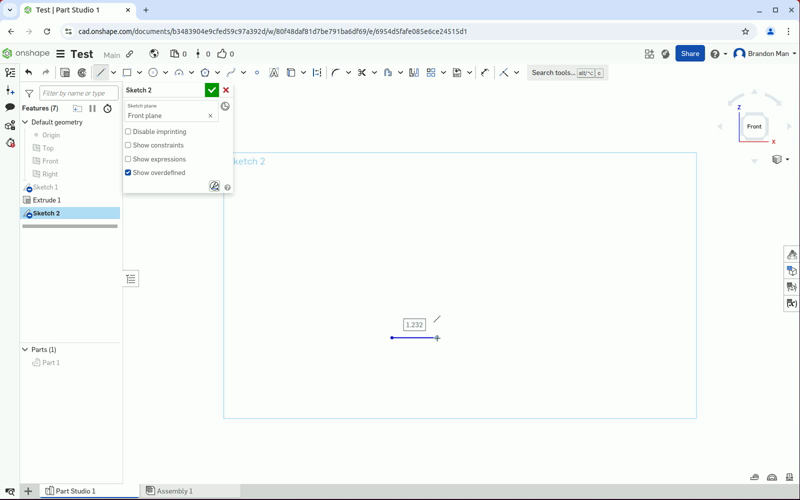
scroll(-6)
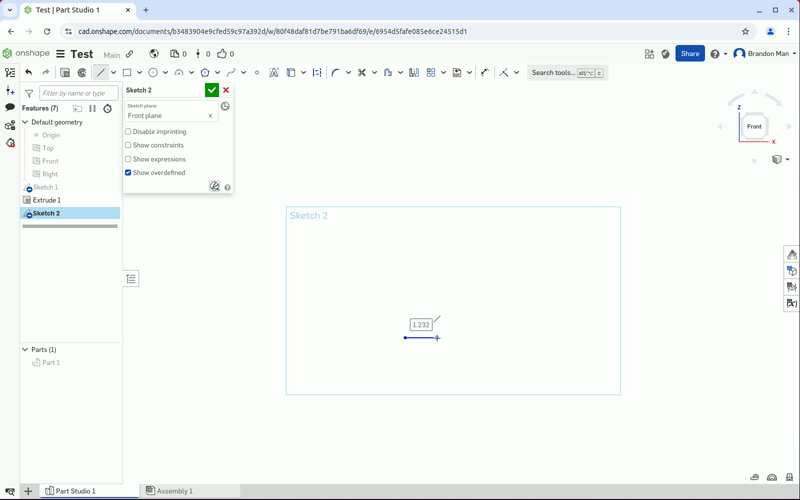
scroll(-6)
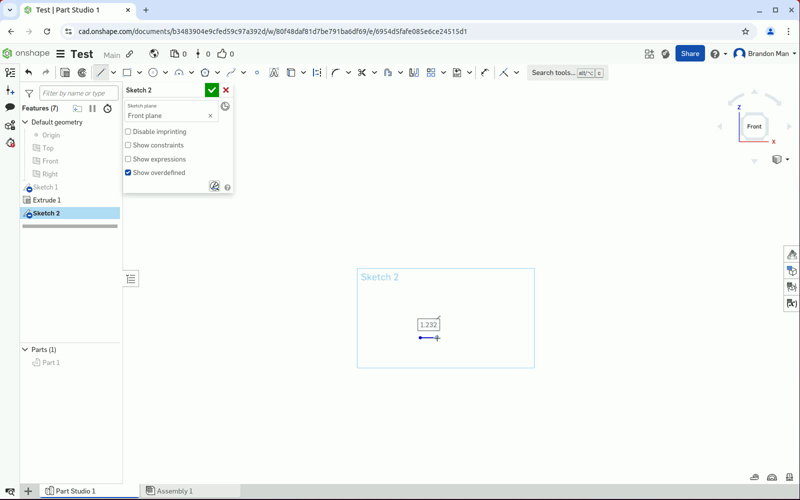
scroll(-6)
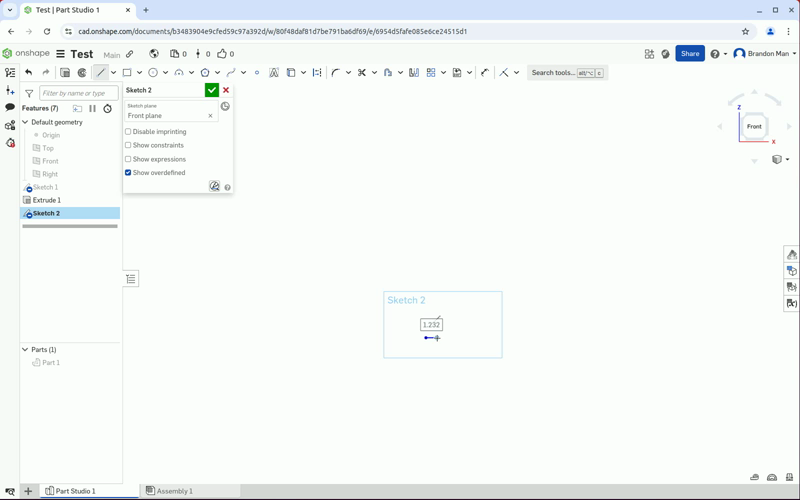
scroll(-6)
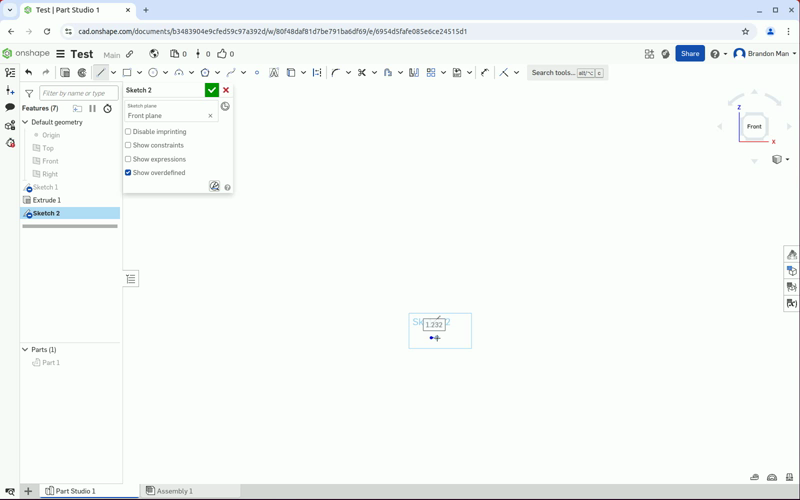
key_up(shift)
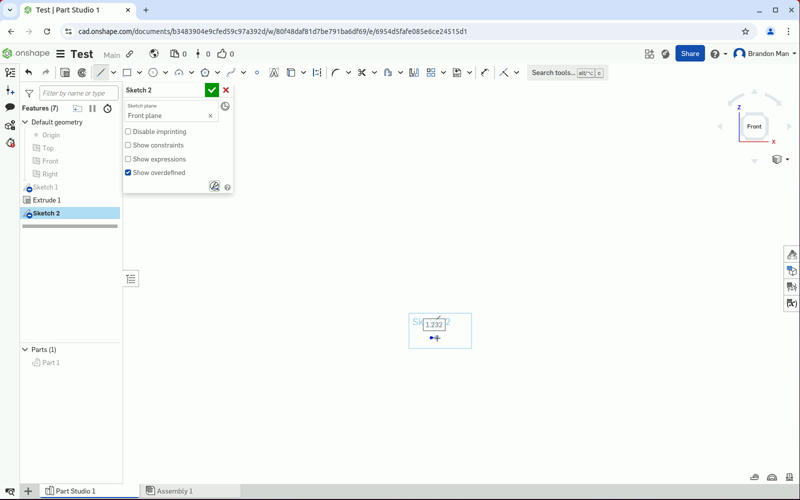
key_down(shift)
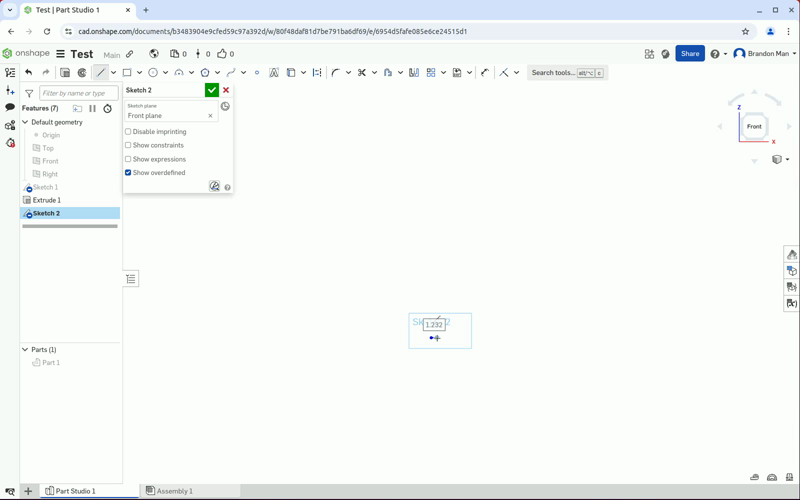
mouse_move(467, 337)
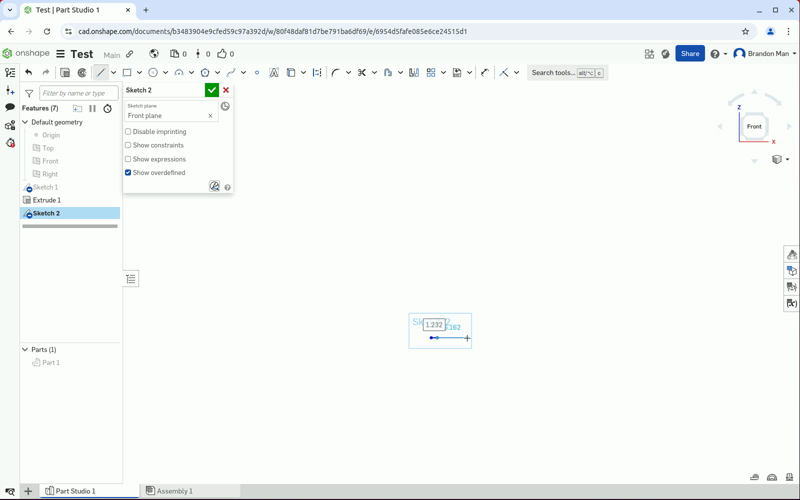
mouse_move(437, 330)
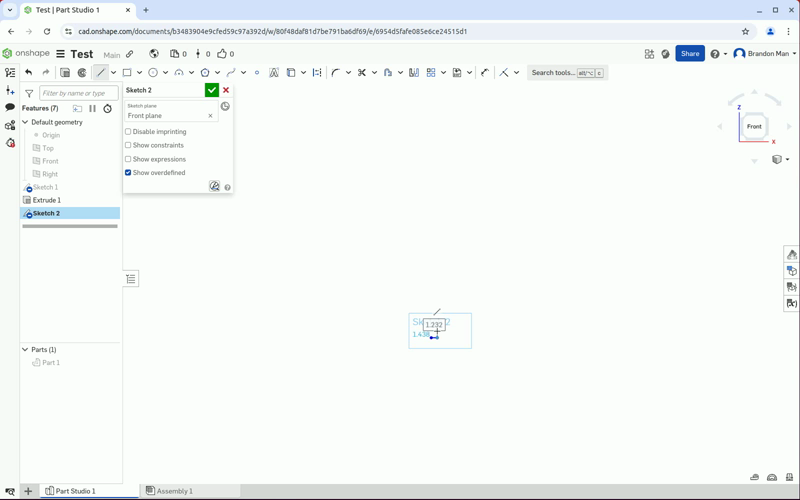
scroll(6)
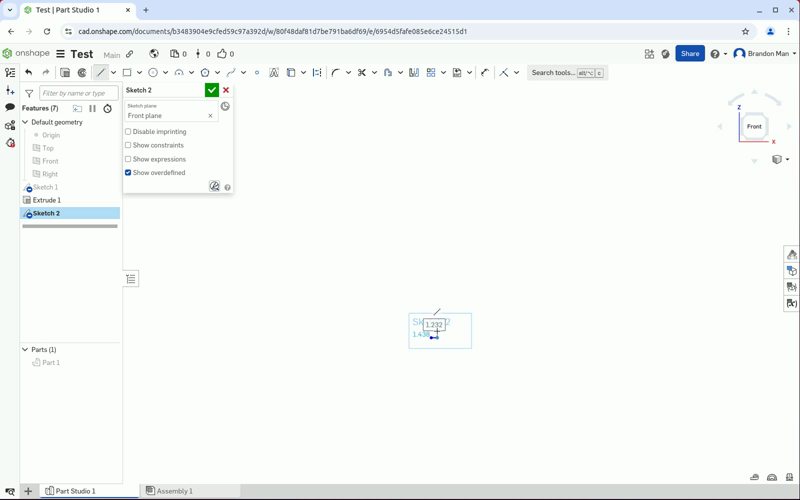
scroll(6)
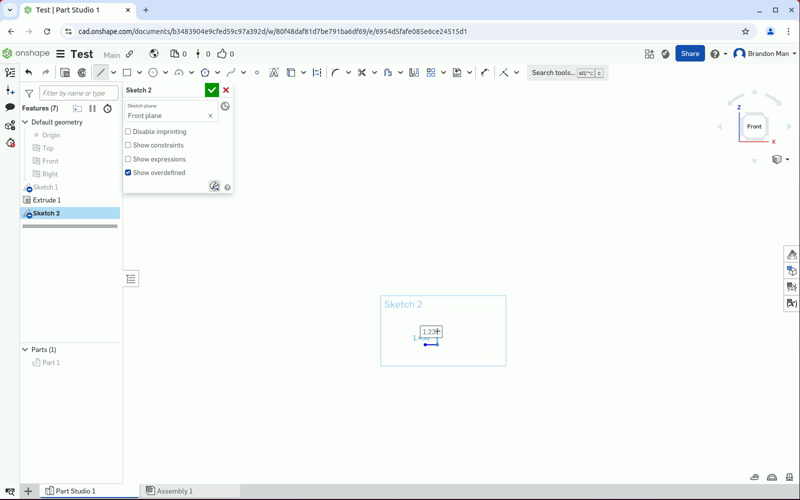
scroll(6)
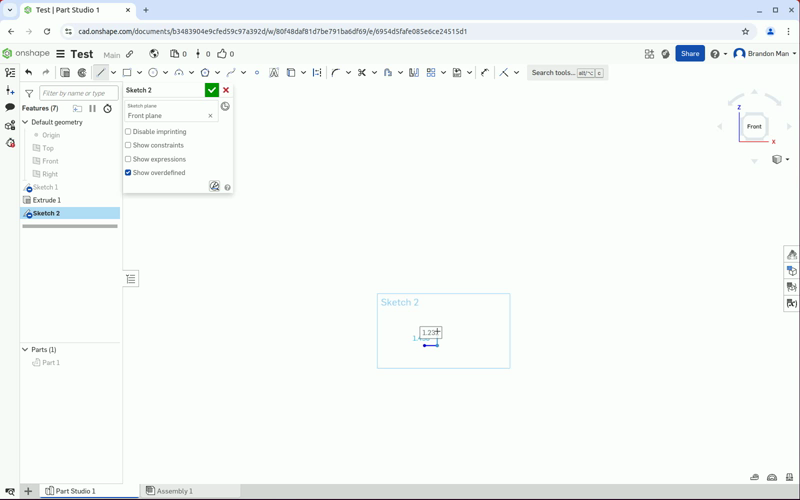
scroll(6)
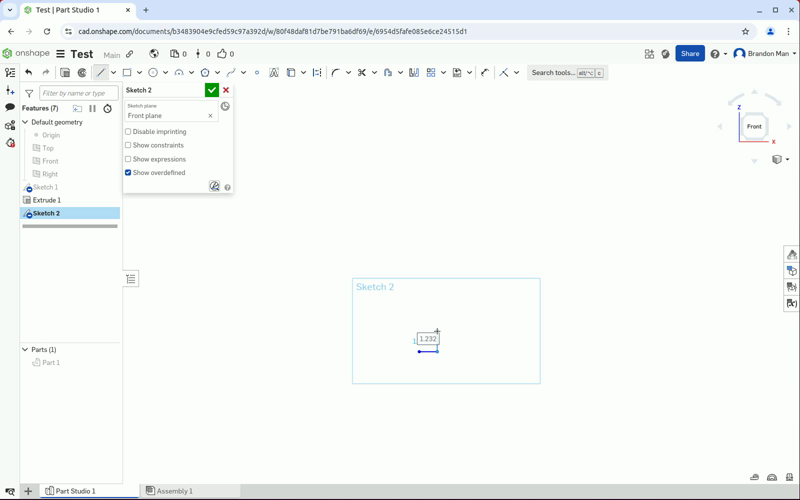
scroll(6)
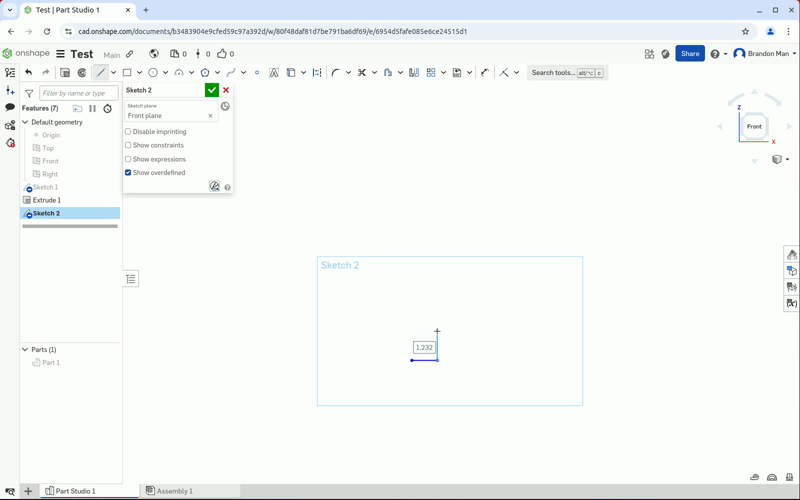
scroll(6)
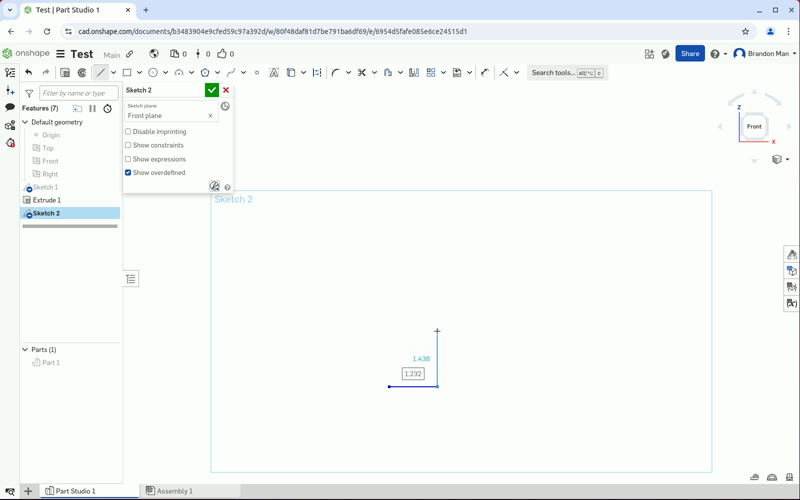
scroll(6)
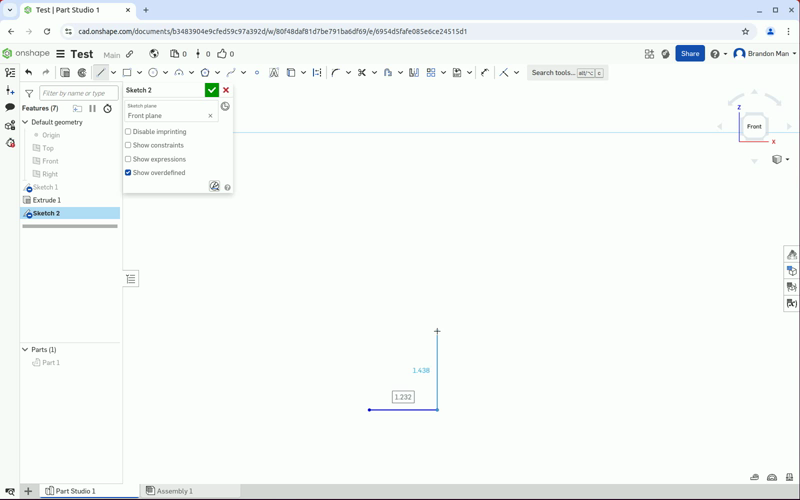
click(437, 330)
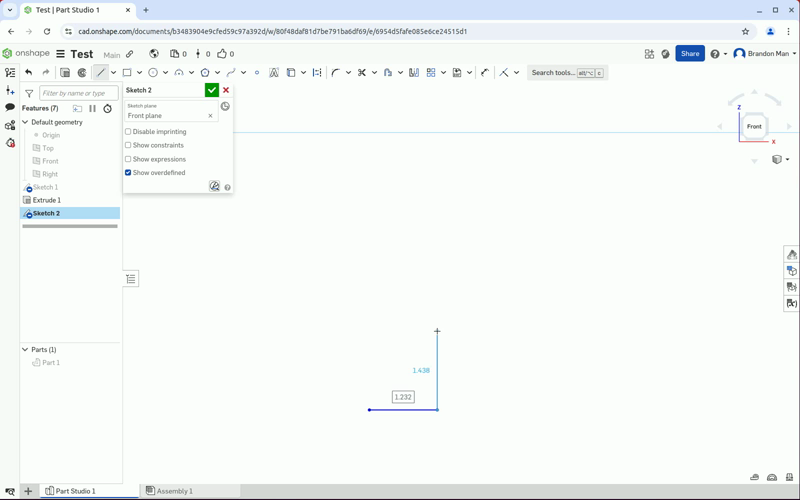
scroll(-6)
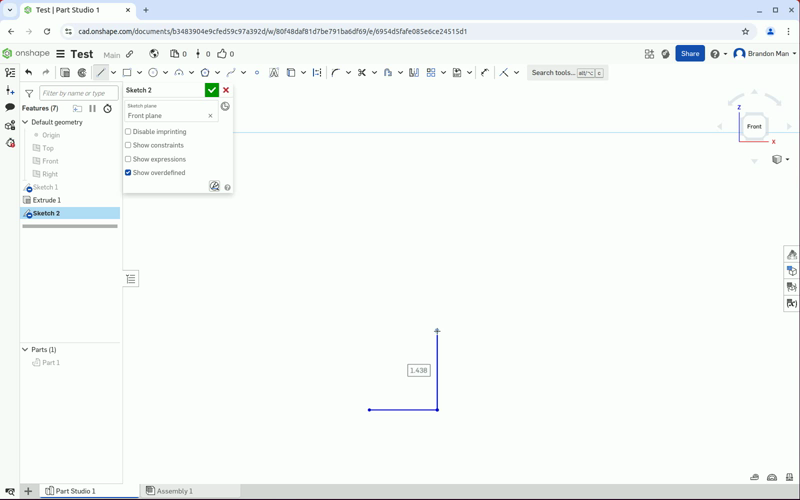
scroll(-6)
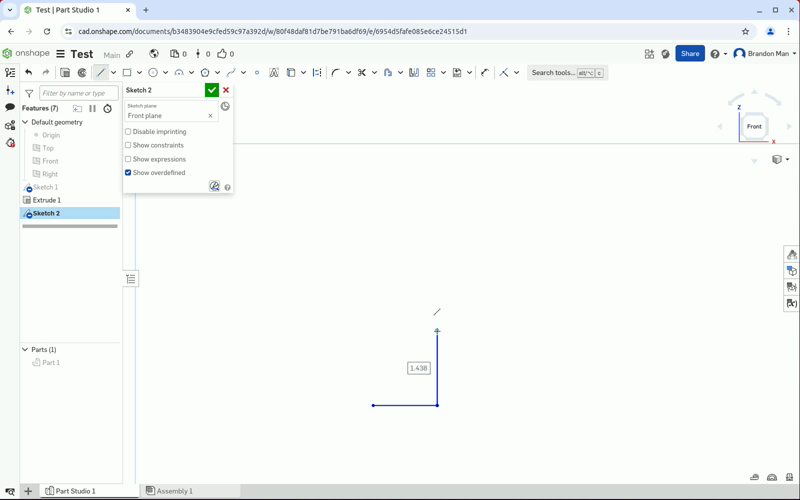
scroll(-6)
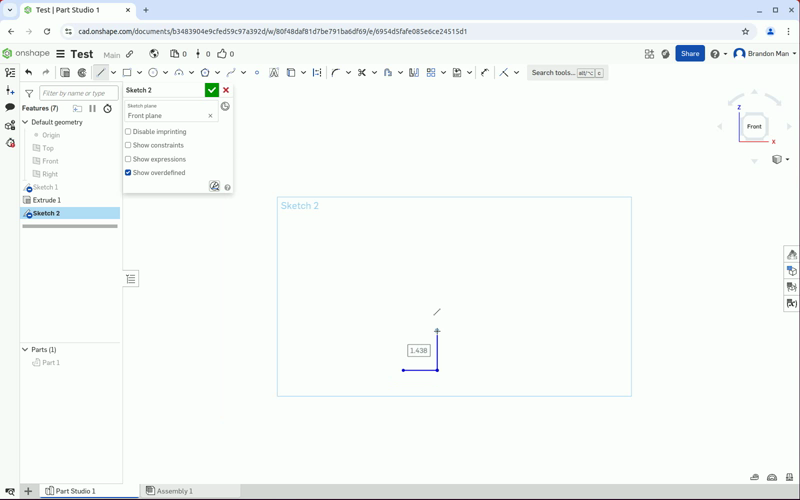
scroll(-6)
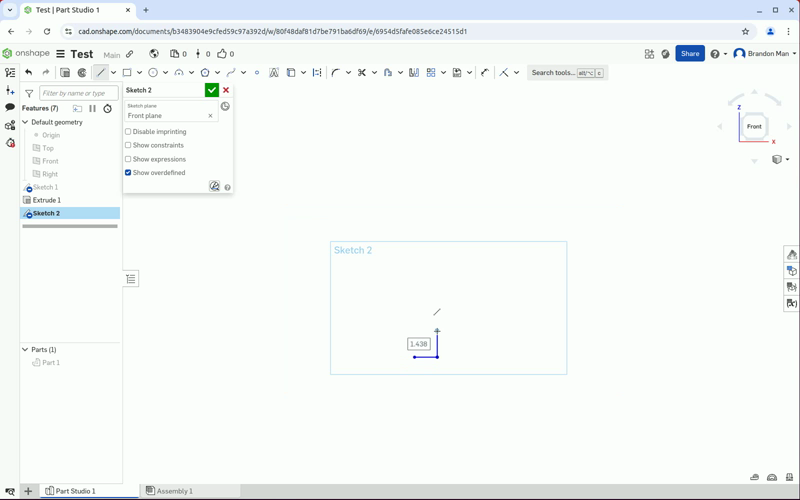
scroll(-6)
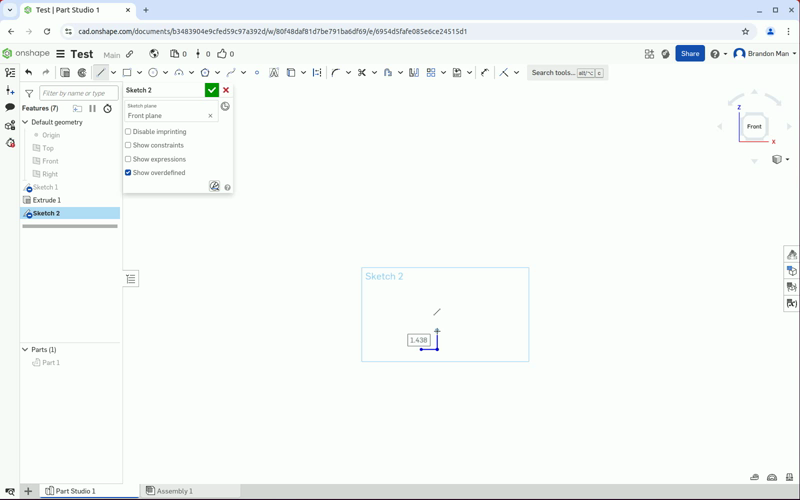
scroll(-6)
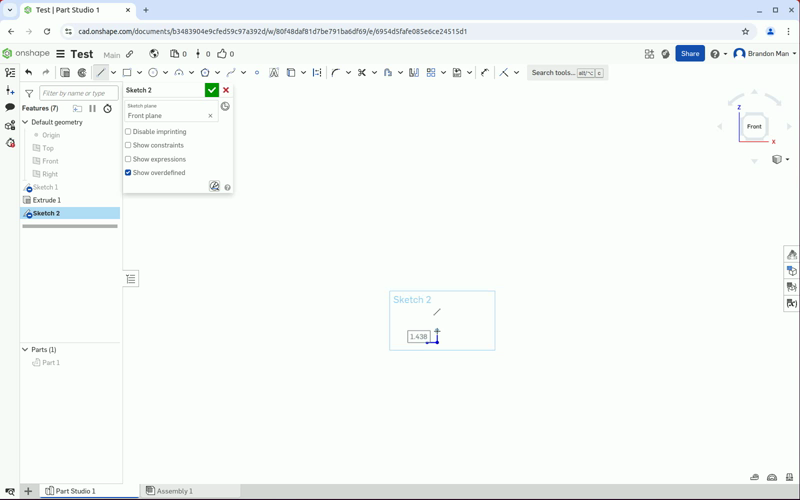
scroll(-6)
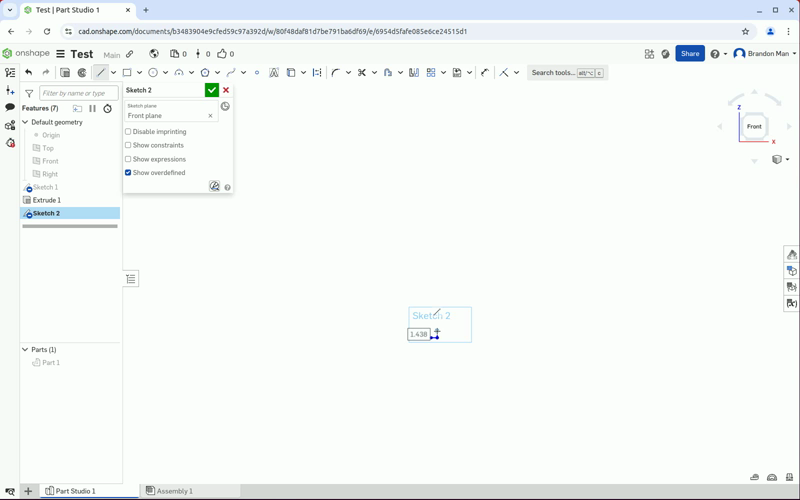
key_up(shift)
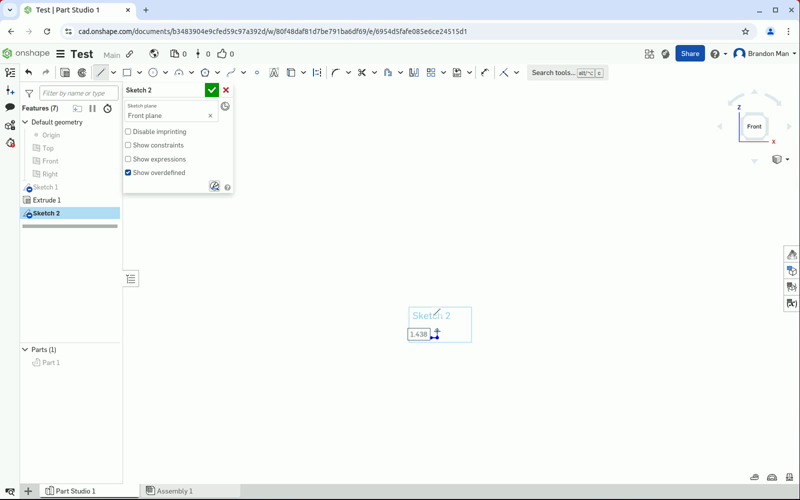
key_down(shift)
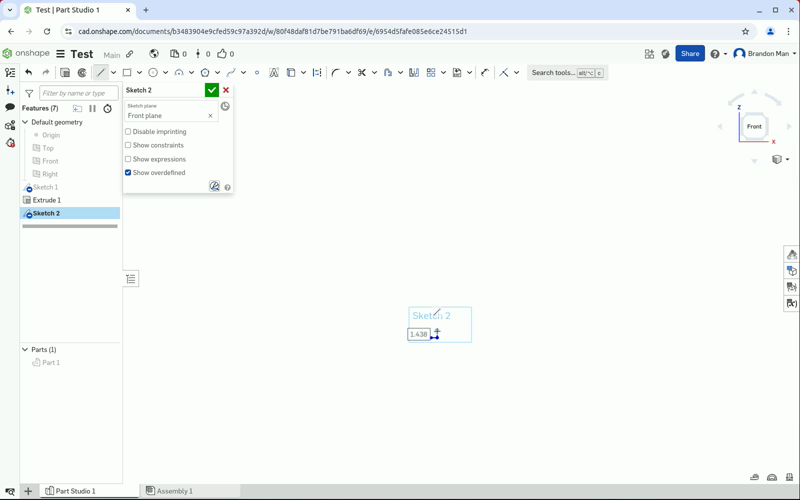
mouse_move(467, 330)
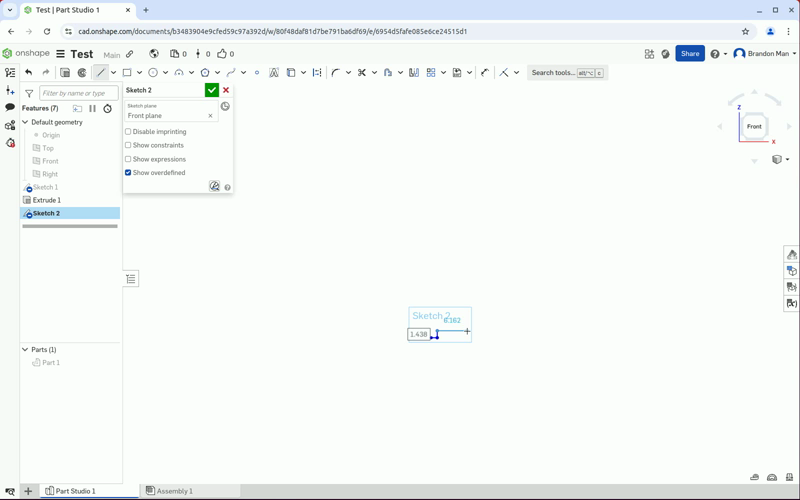
mouse_move(431, 330)
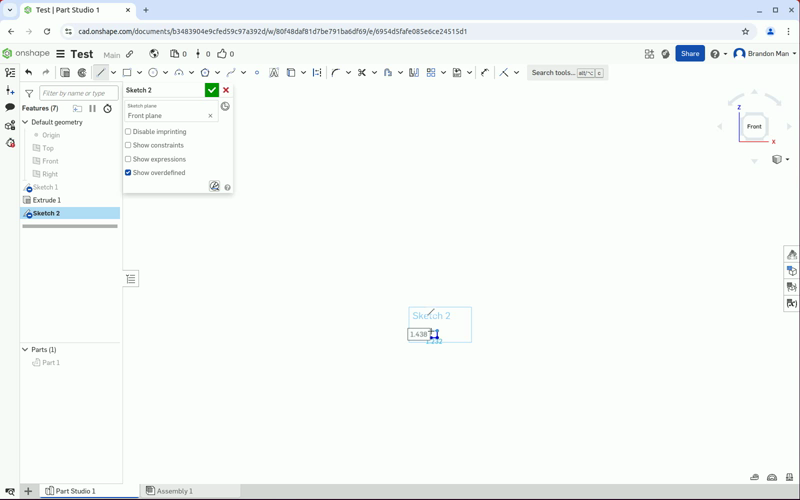
scroll(6)
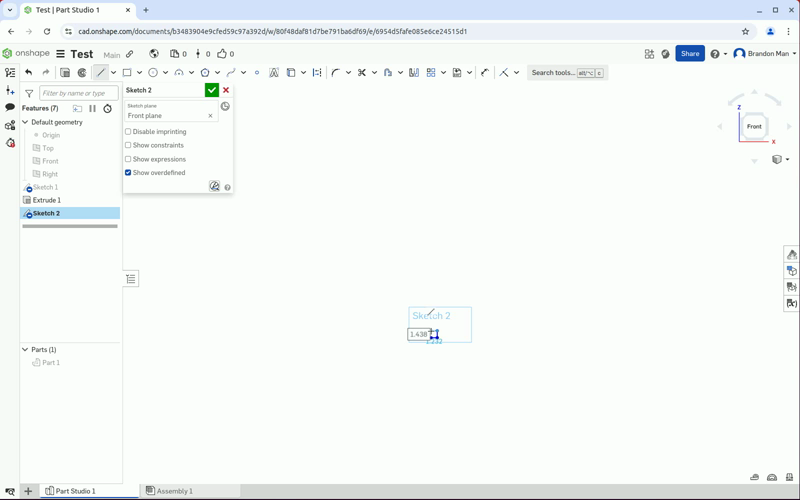
scroll(6)
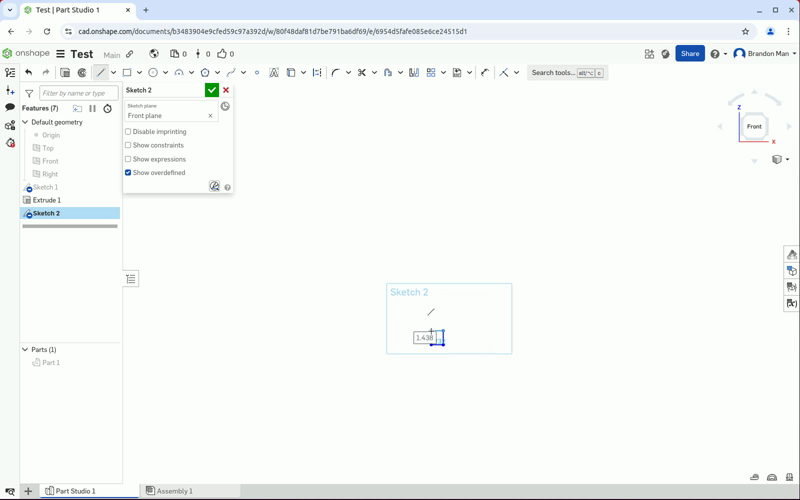
scroll(6)
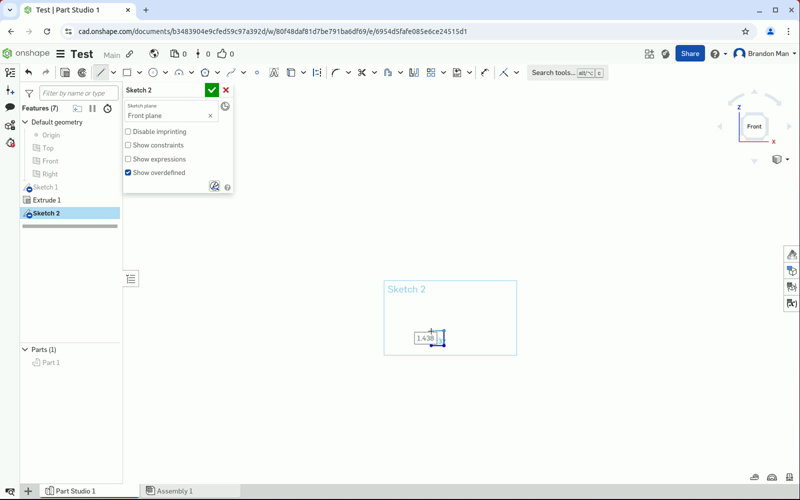
scroll(6)
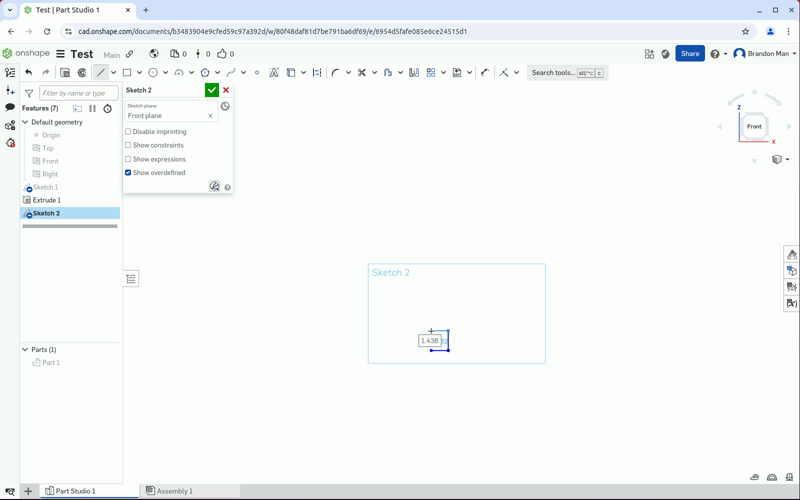
scroll(6)
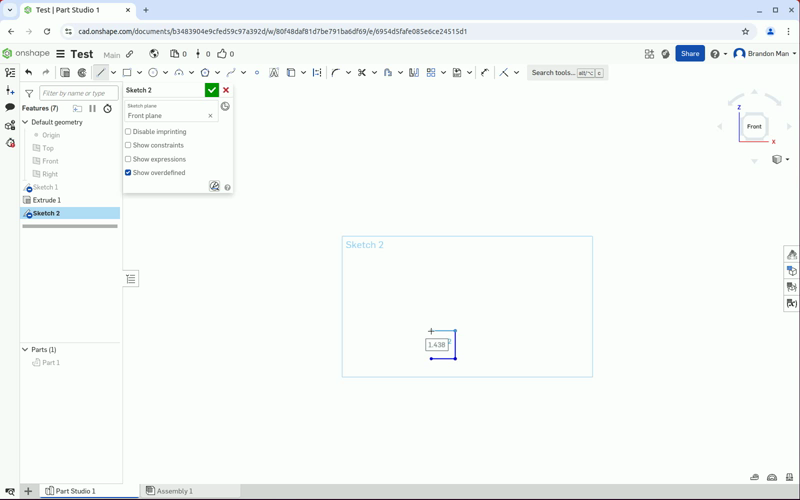
scroll(6)
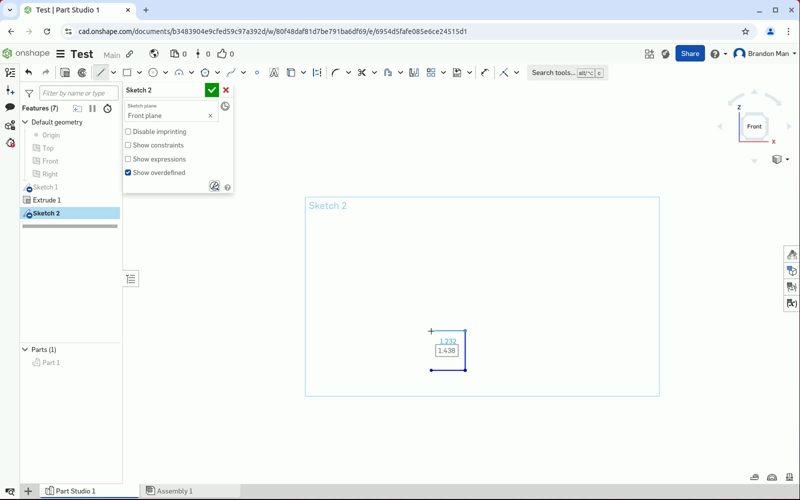
scroll(6)
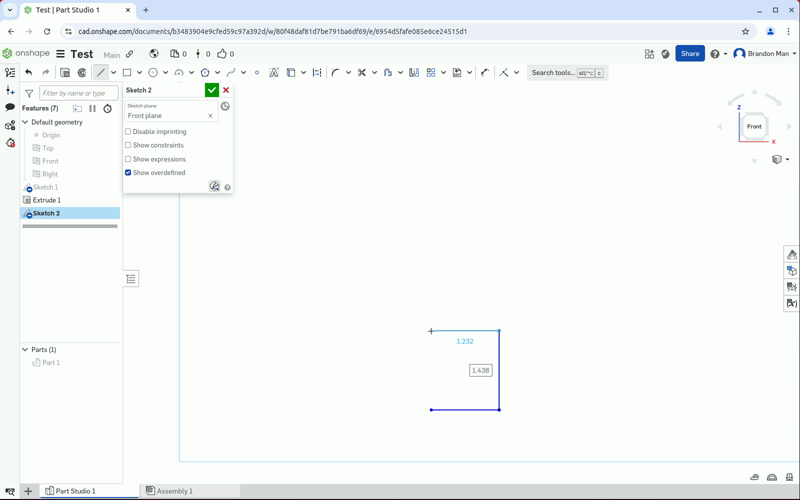
click(431, 330)
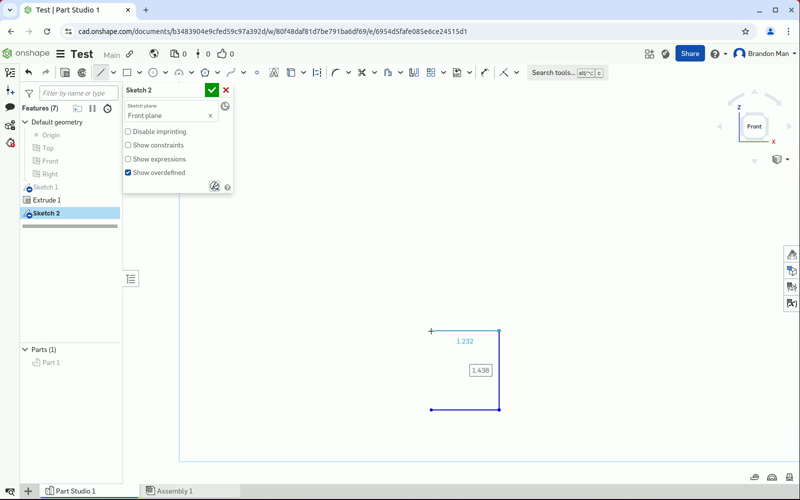
scroll(-6)
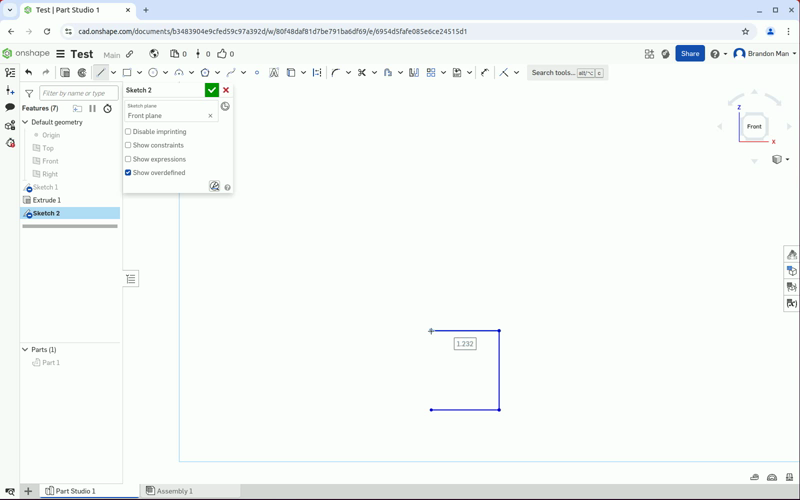
scroll(-6)
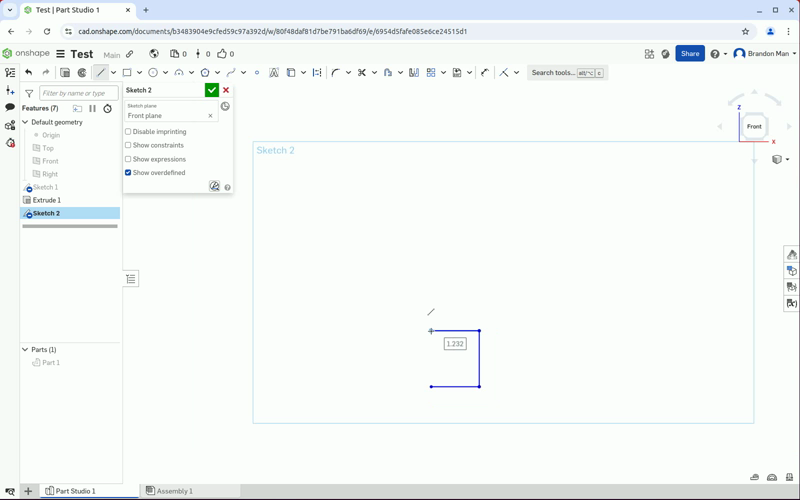
scroll(-6)
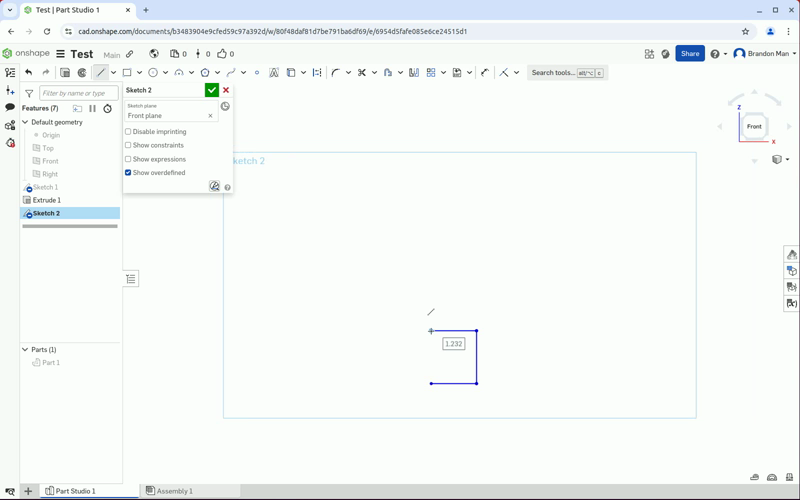
scroll(-6)
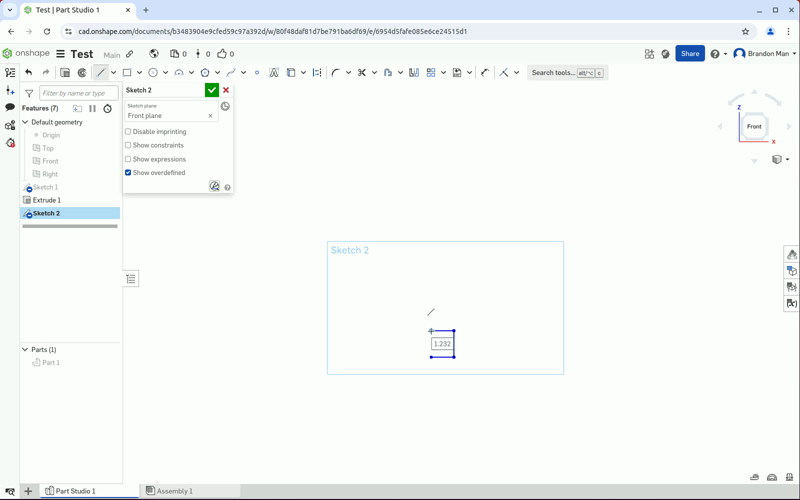
scroll(-6)
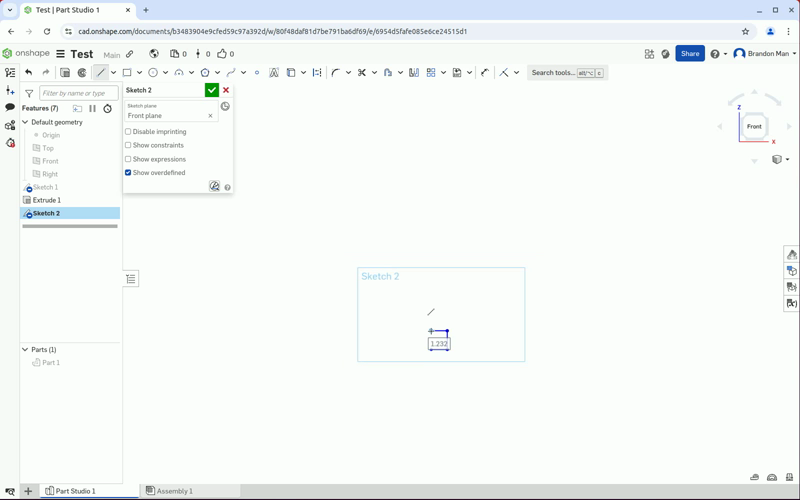
scroll(-6)
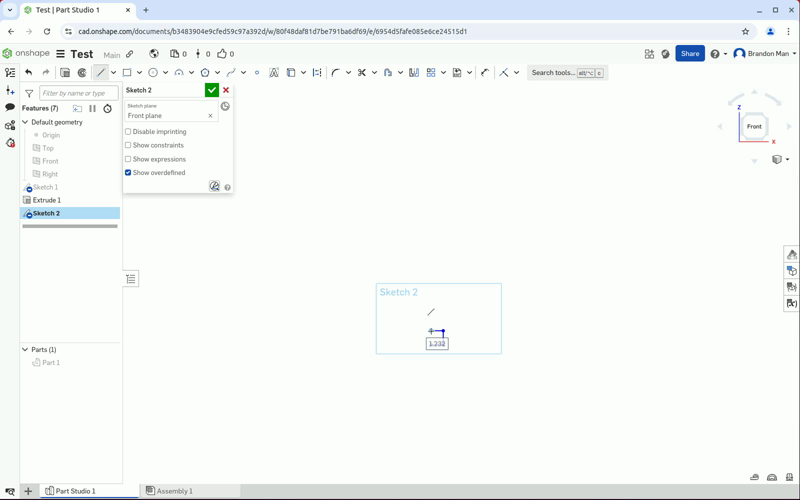
scroll(-6)
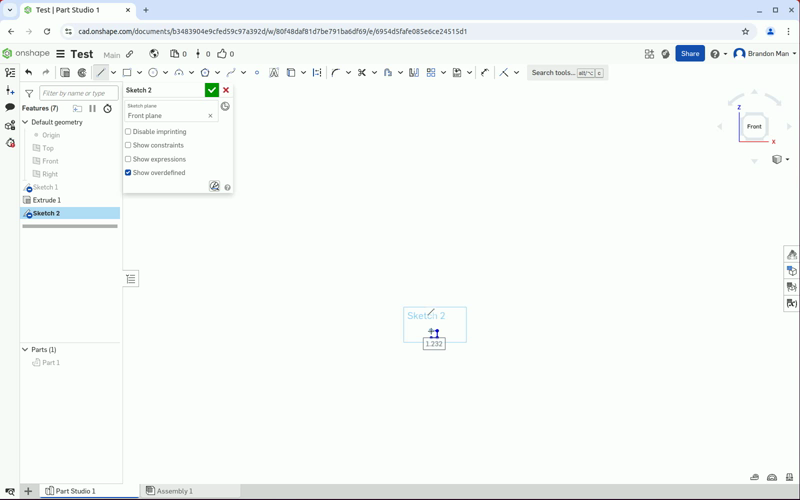
key_up(shift)
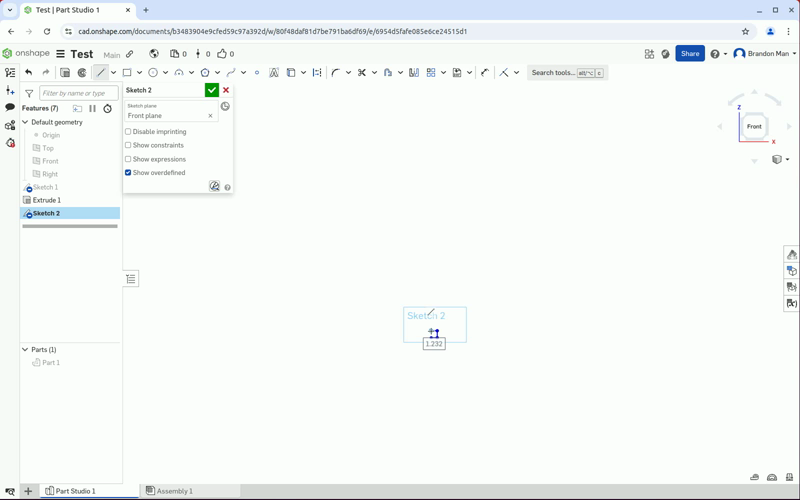
mouse_move(461, 330)
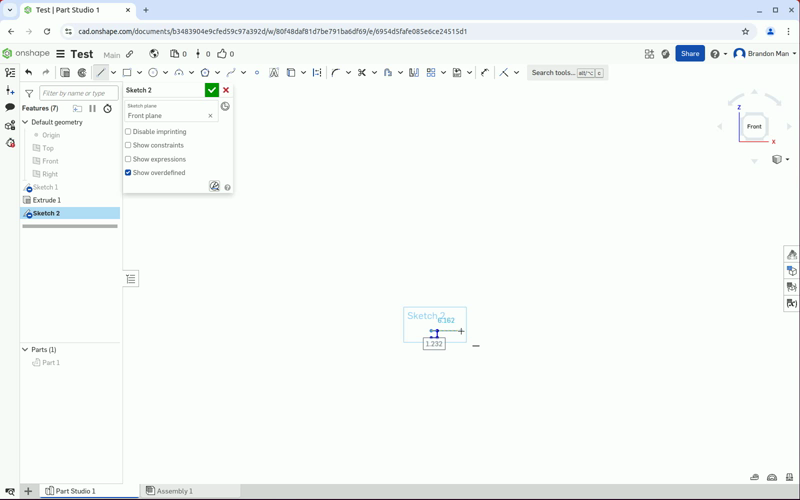
key_down(shift)
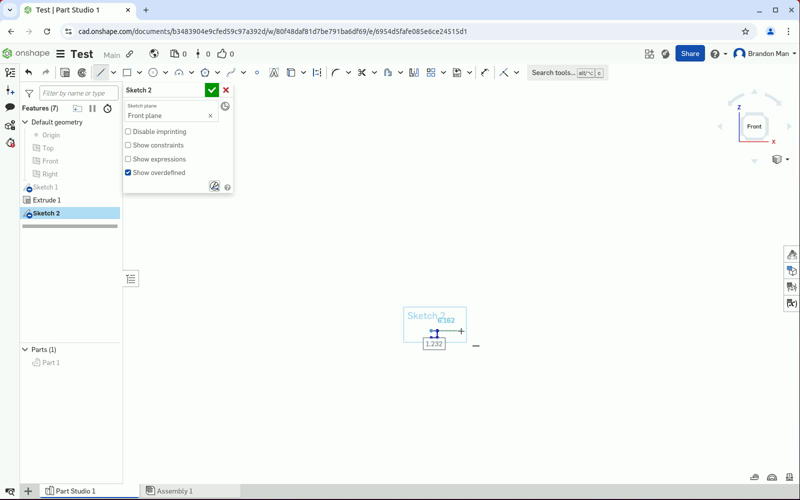
mouse_move(431, 337)
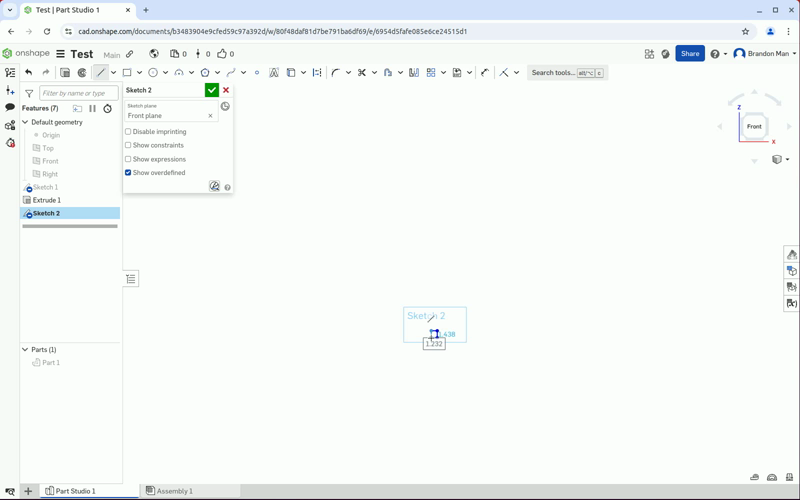
scroll(6)
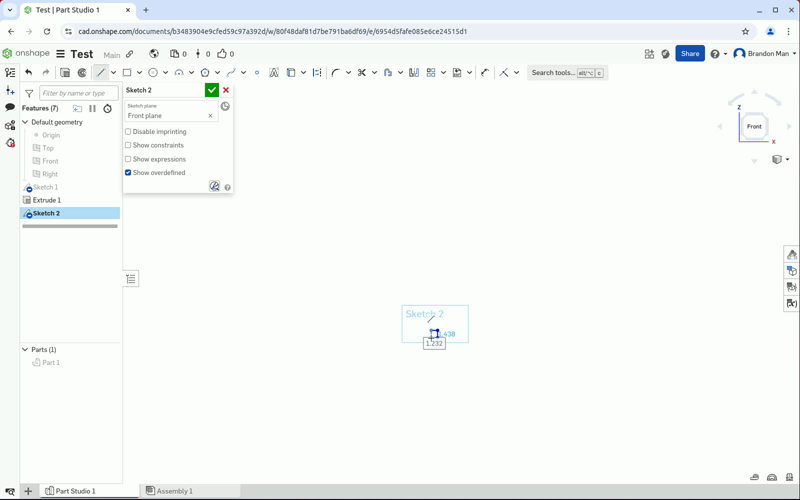
scroll(6)
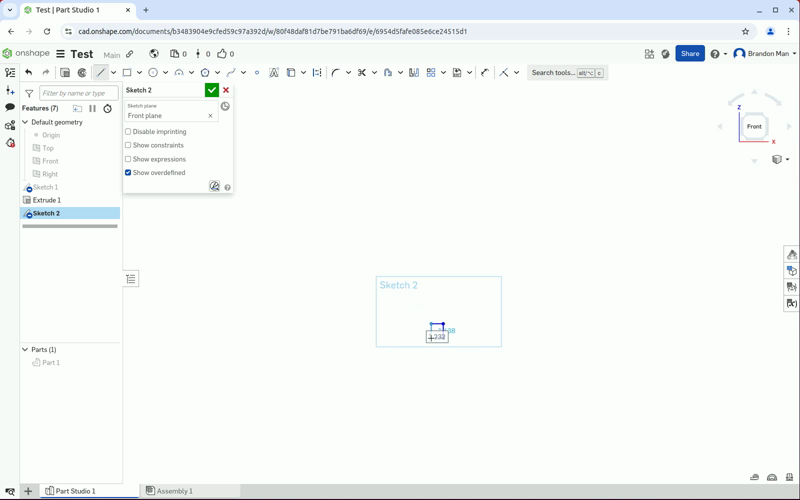
scroll(6)
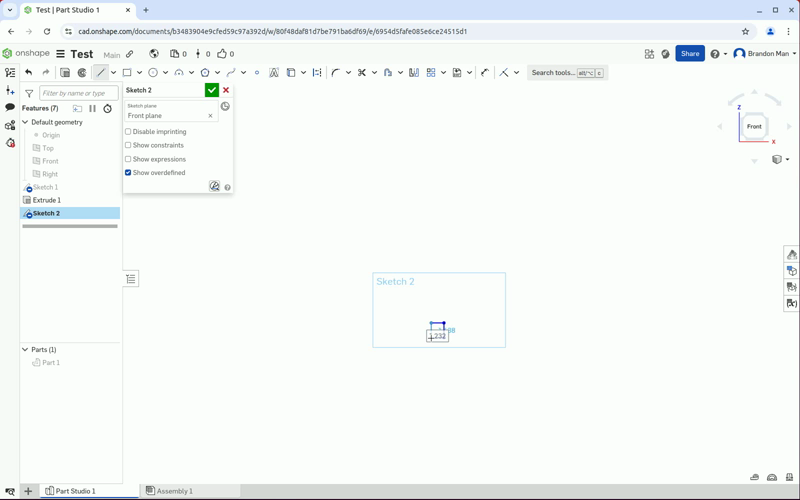
scroll(6)
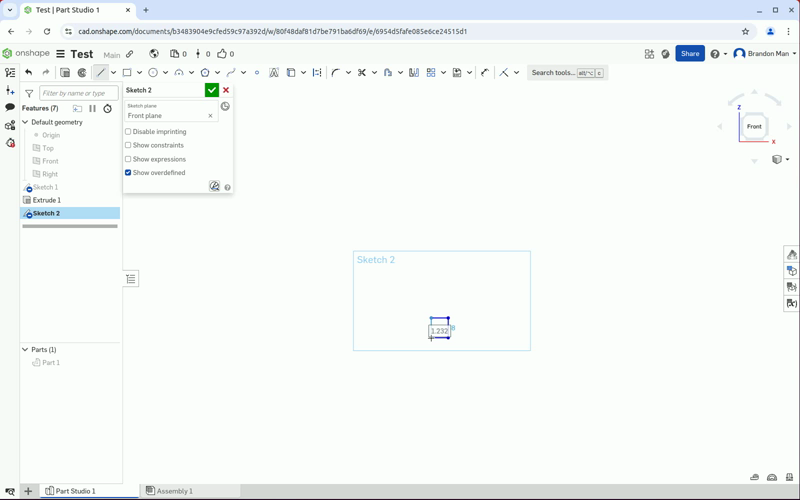
scroll(6)
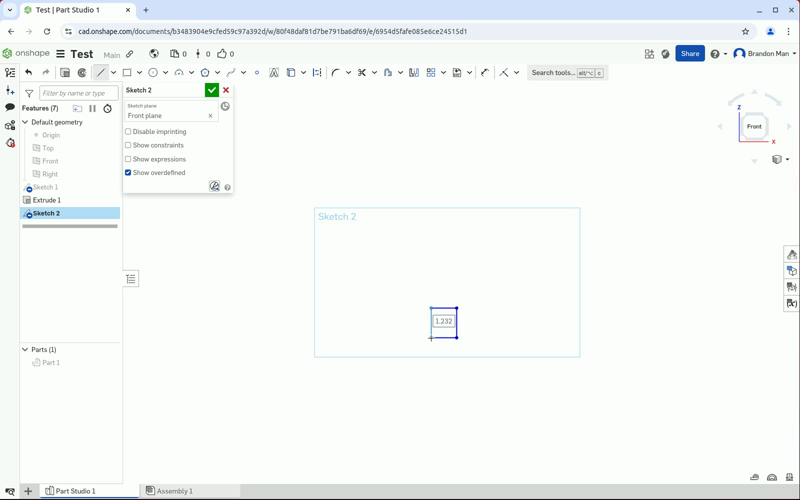
scroll(6)
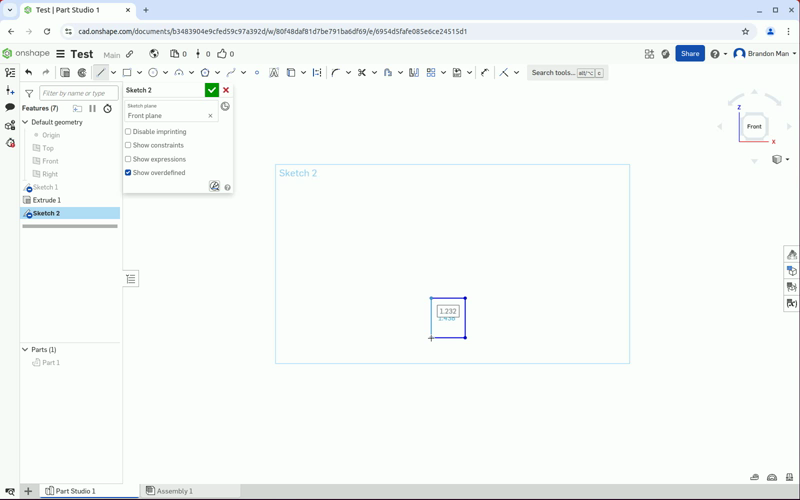
scroll(6)
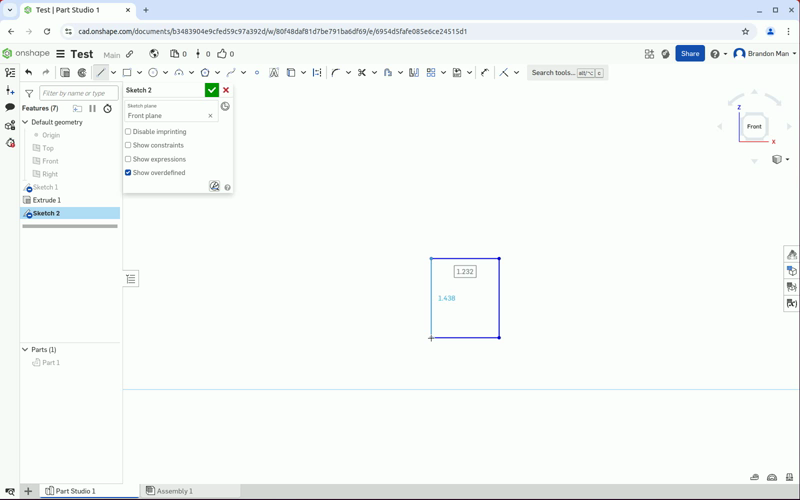
key_up(shift)
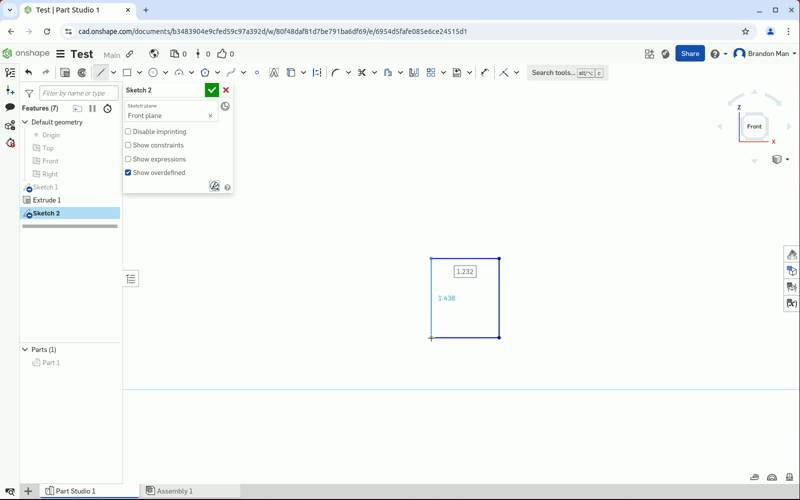
click(431, 337)
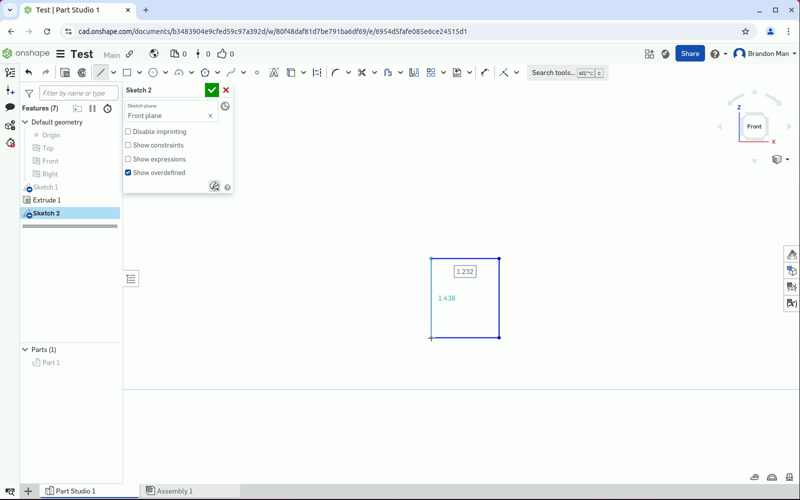
scroll(-6)
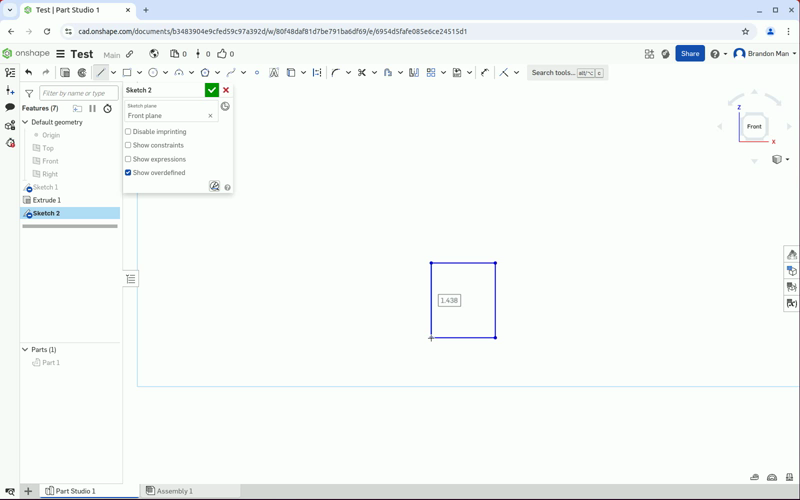
scroll(-6)
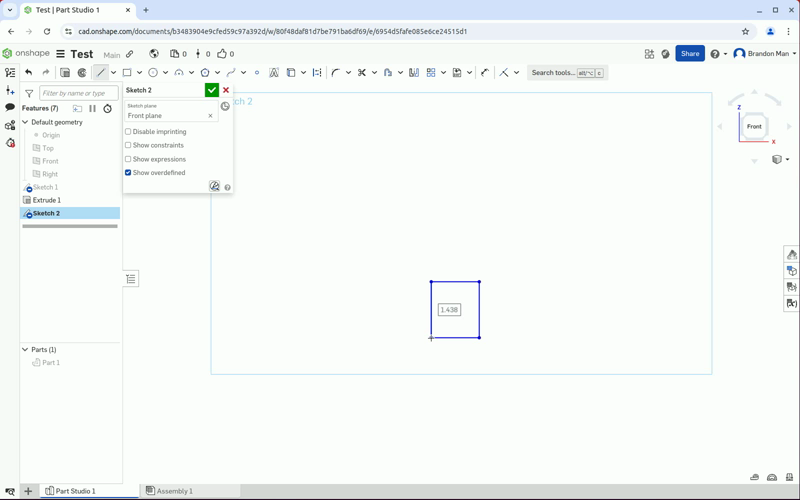
scroll(-6)
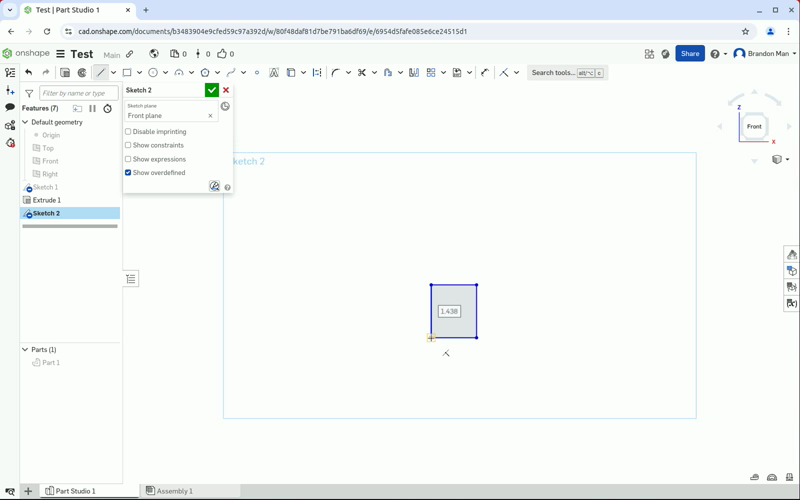
scroll(-6)
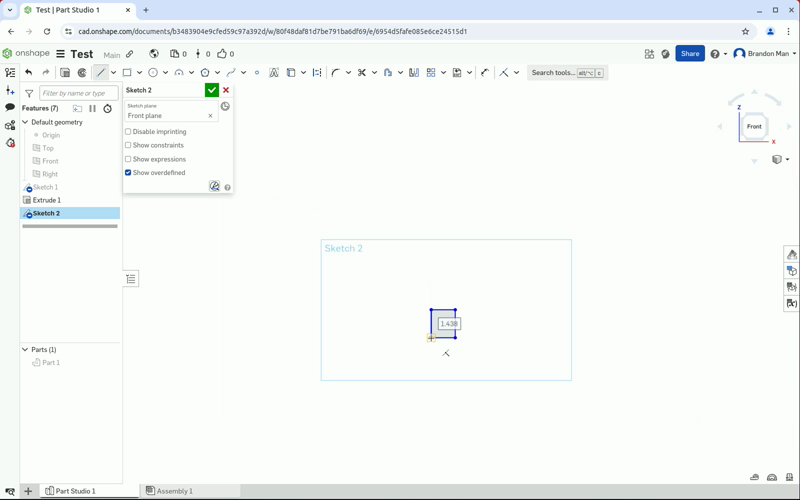
scroll(-6)
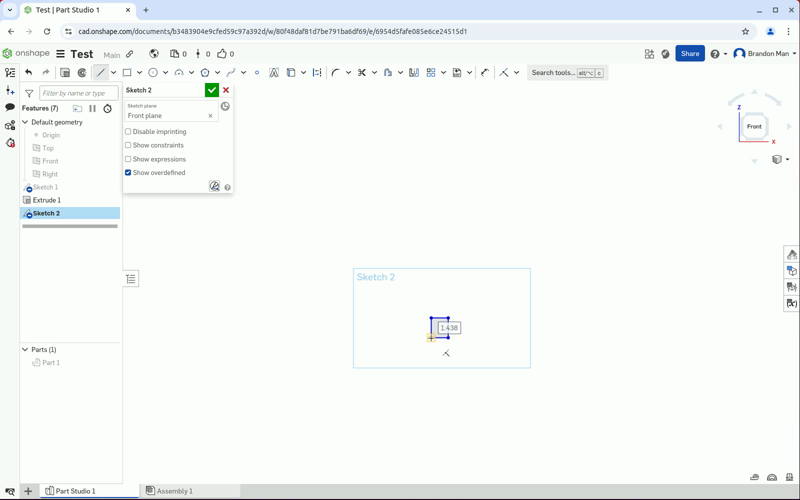
scroll(-6)
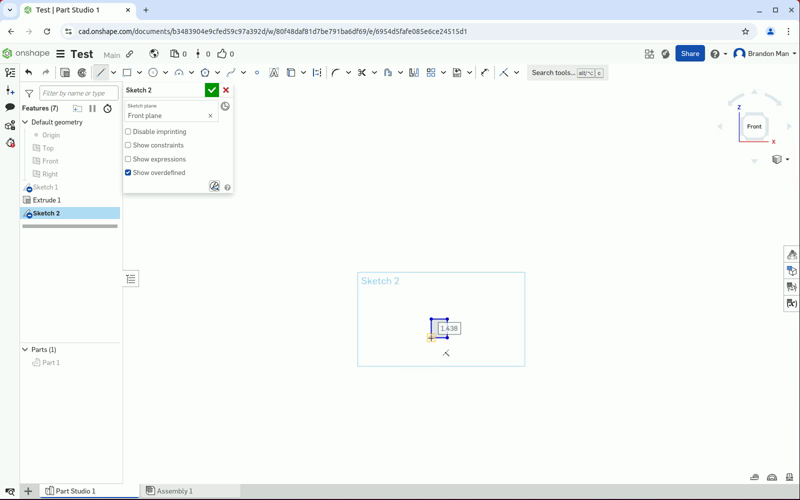
scroll(-6)
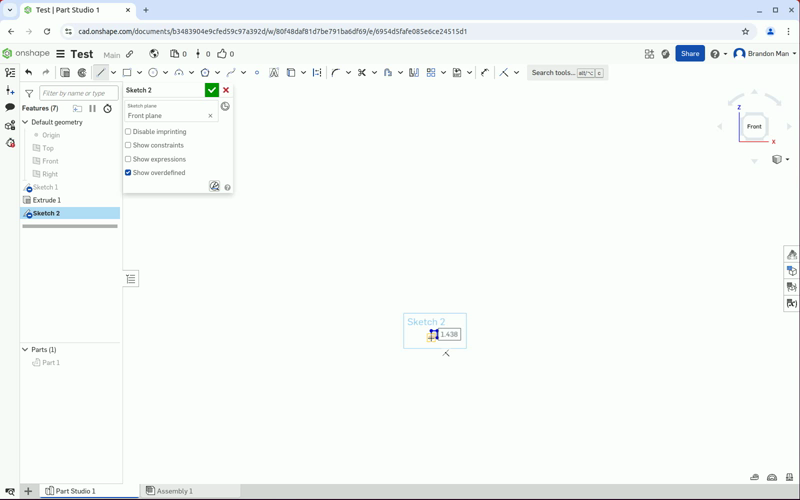
key(esc)
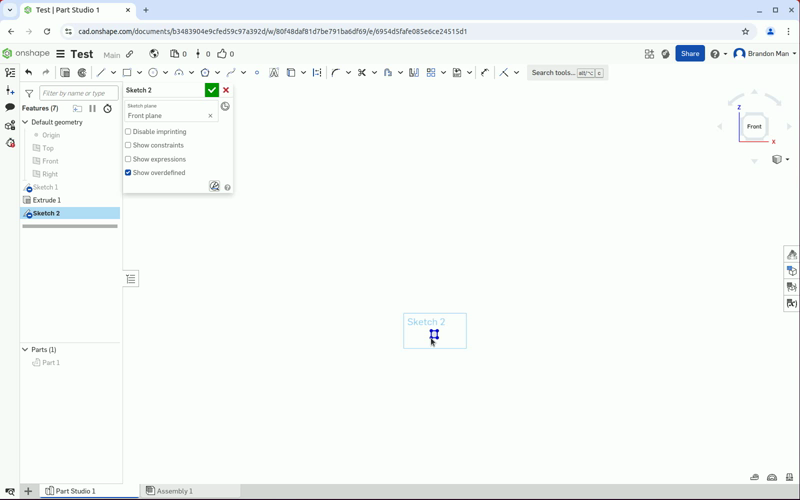
mouse_move(436, 337)
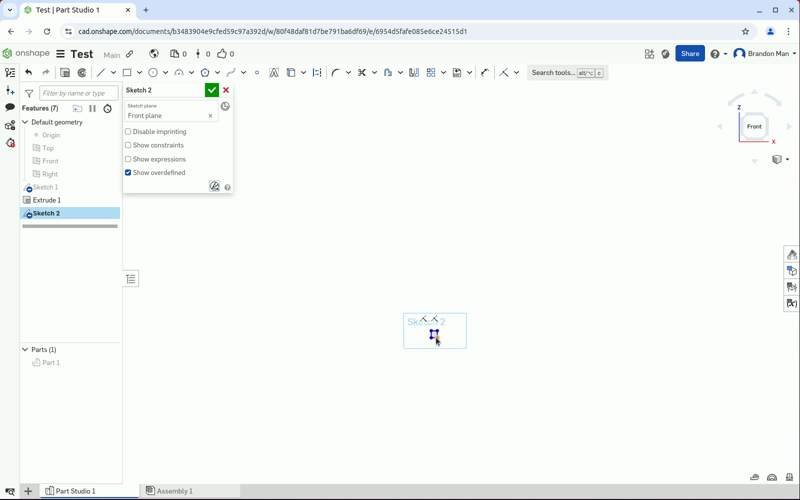
scroll(6)
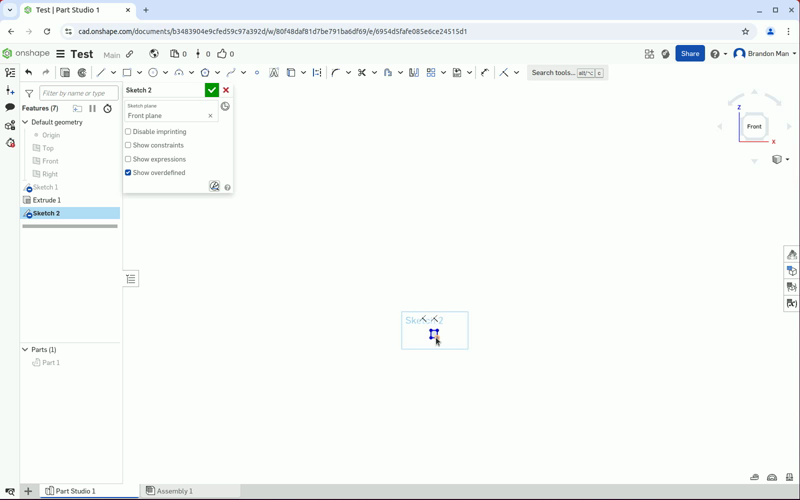
scroll(6)
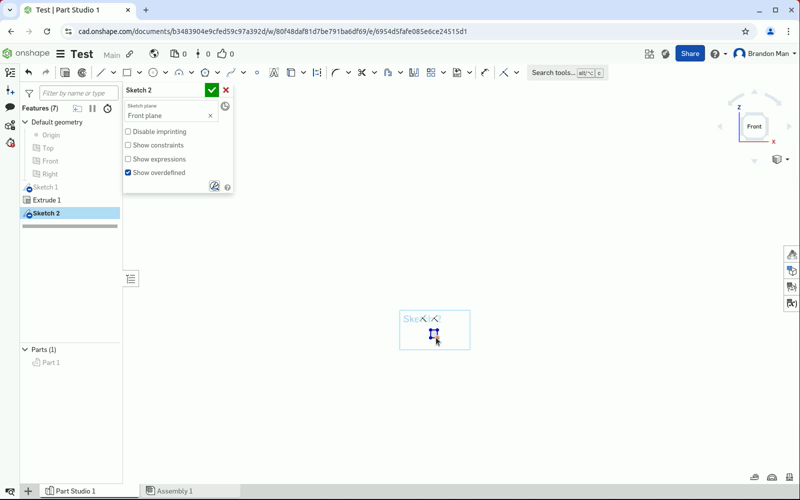
scroll(6)
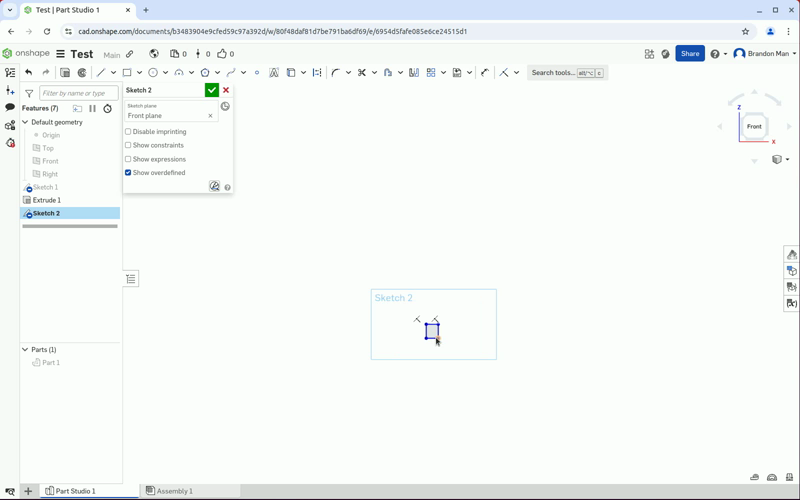
scroll(6)
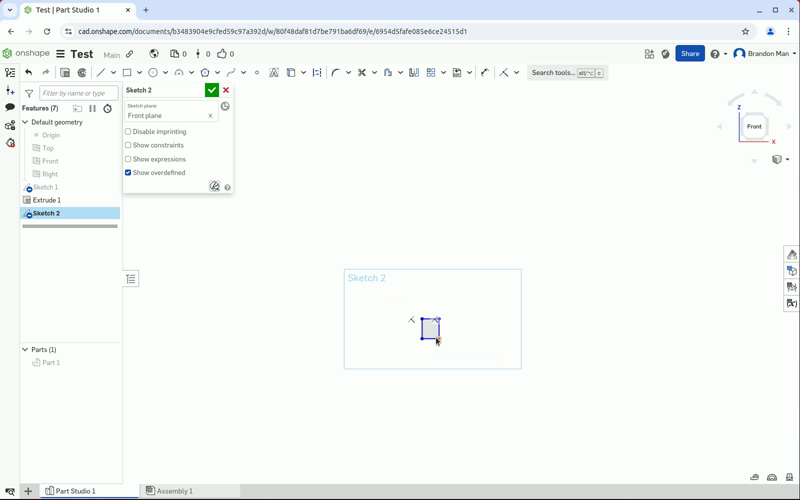
scroll(6)
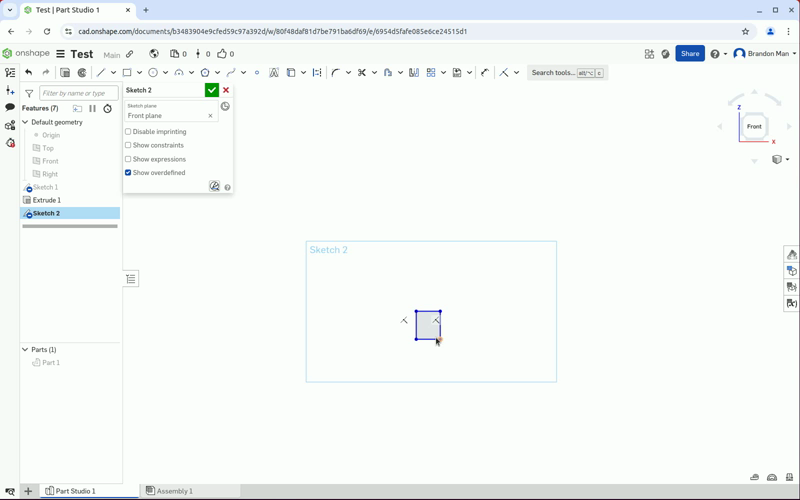
scroll(6)
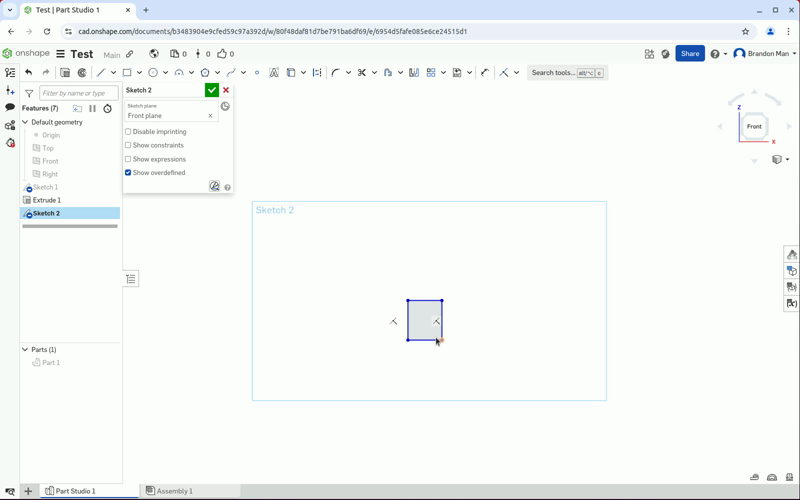
scroll(6)
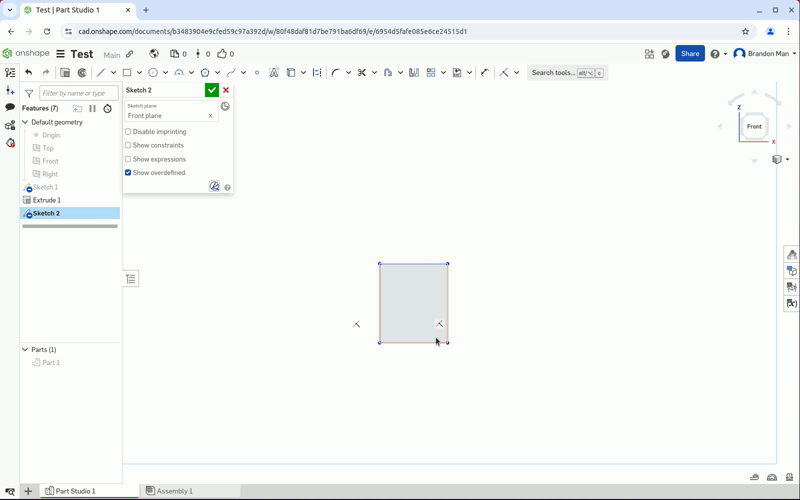
click(436, 337)
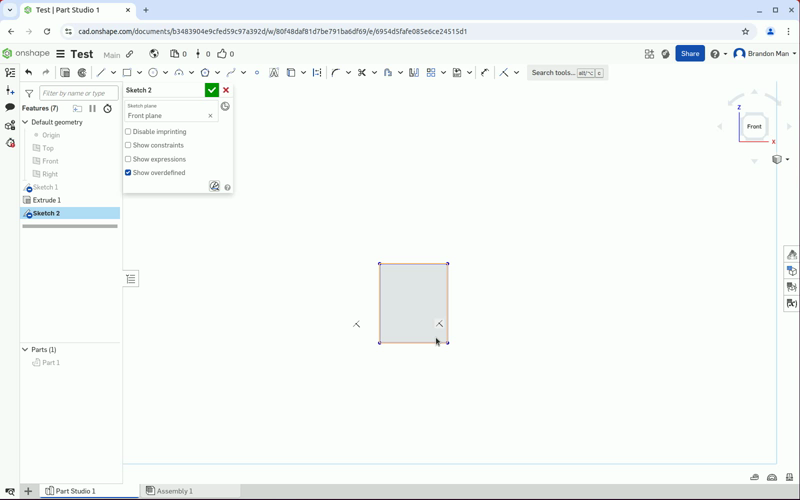
scroll(-6)
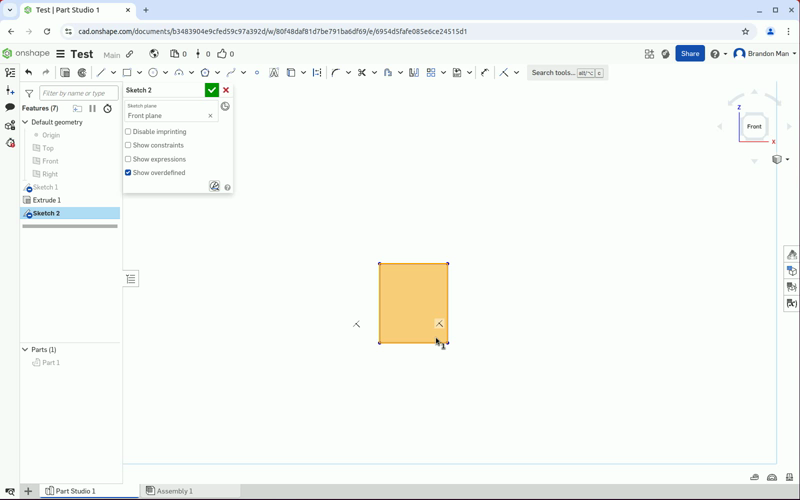
scroll(-6)
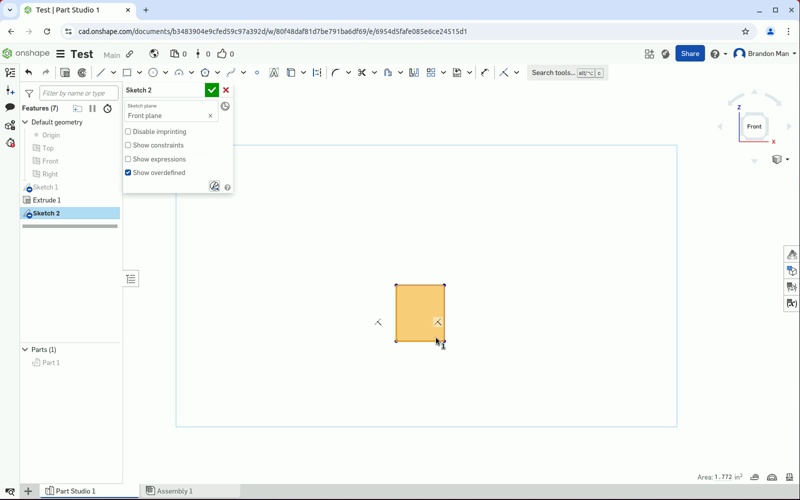
scroll(-6)
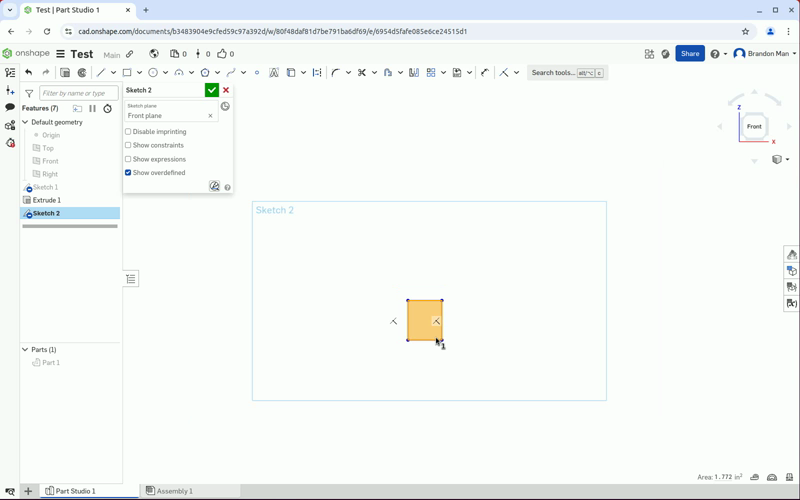
scroll(-6)
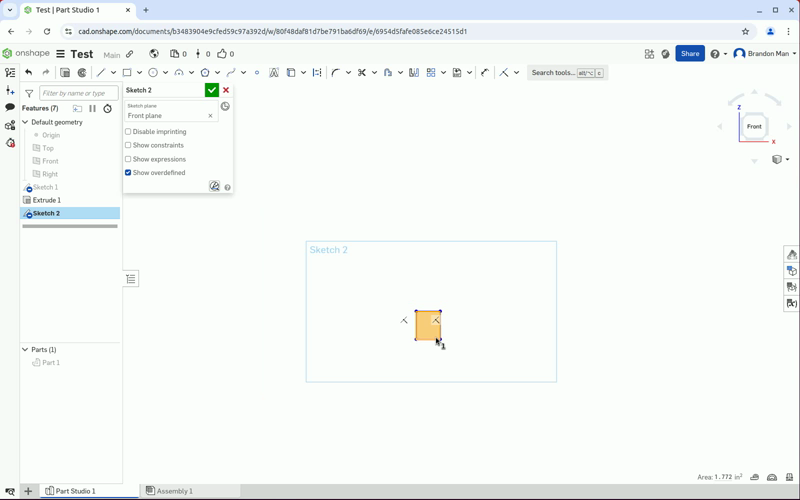
scroll(-6)
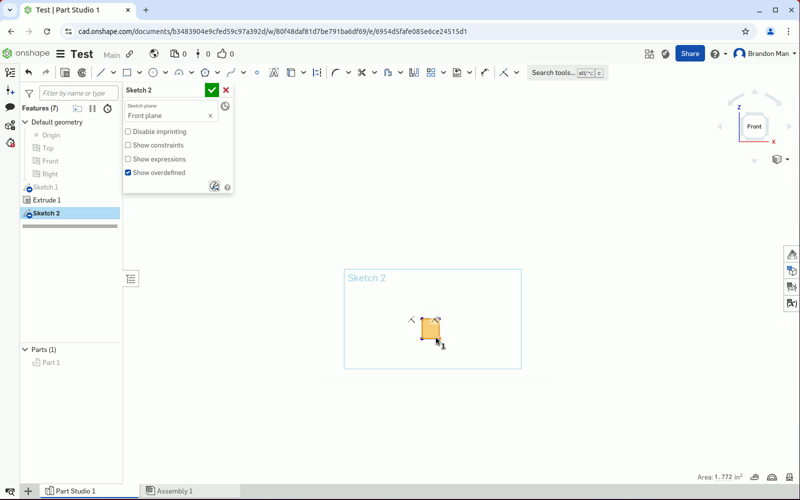
scroll(-6)
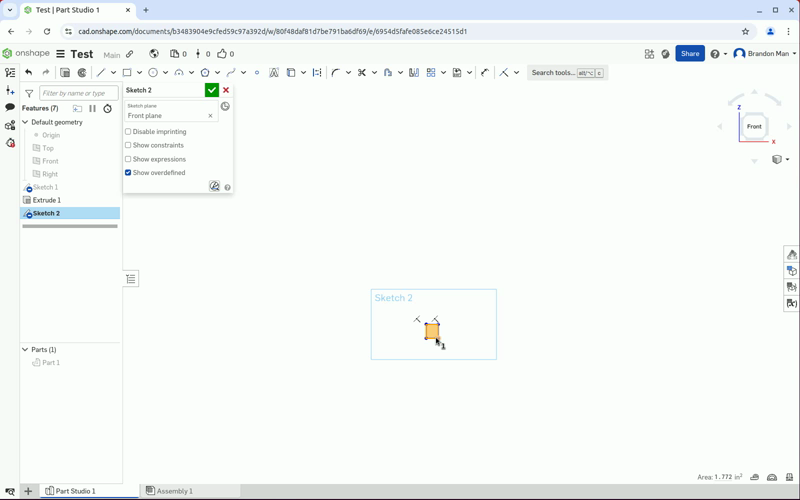
scroll(-6)
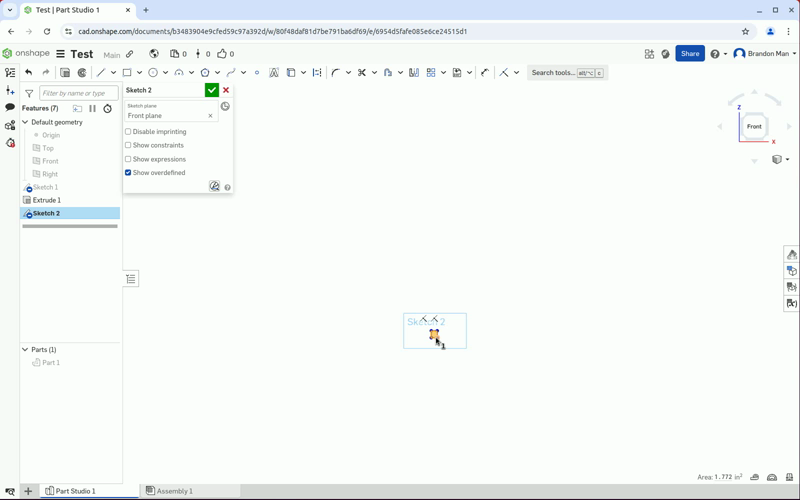
mouse_move(73, 352)
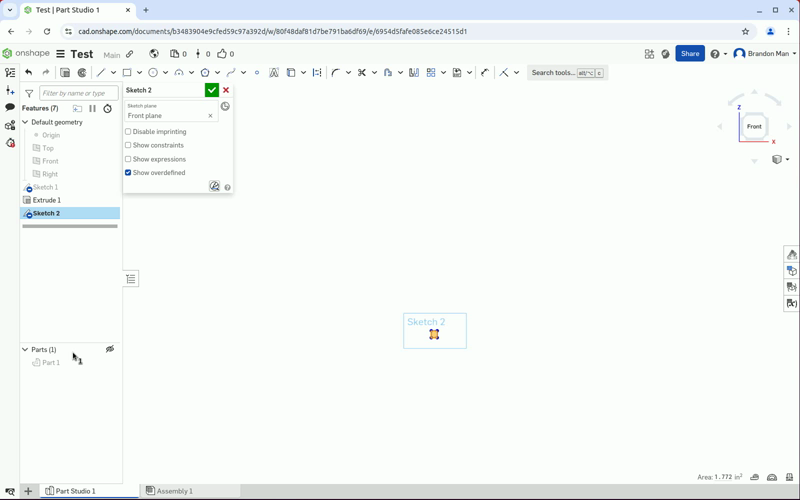
key(shift+y)
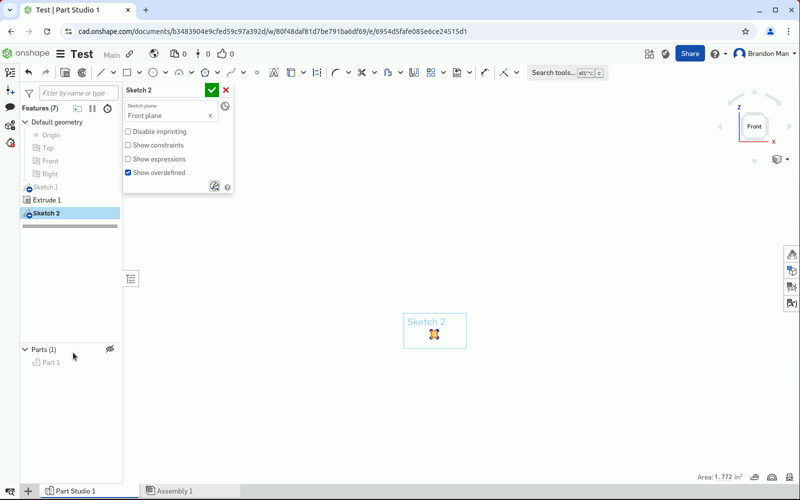
key(shift+e)
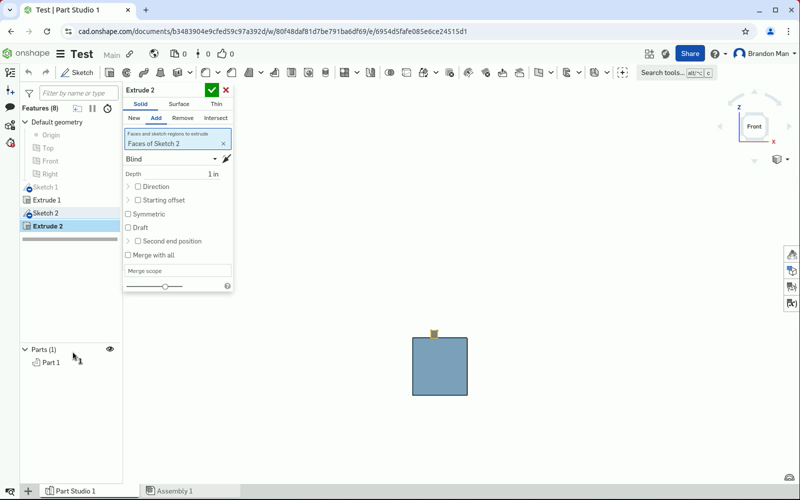
mouse_move(143, 106)
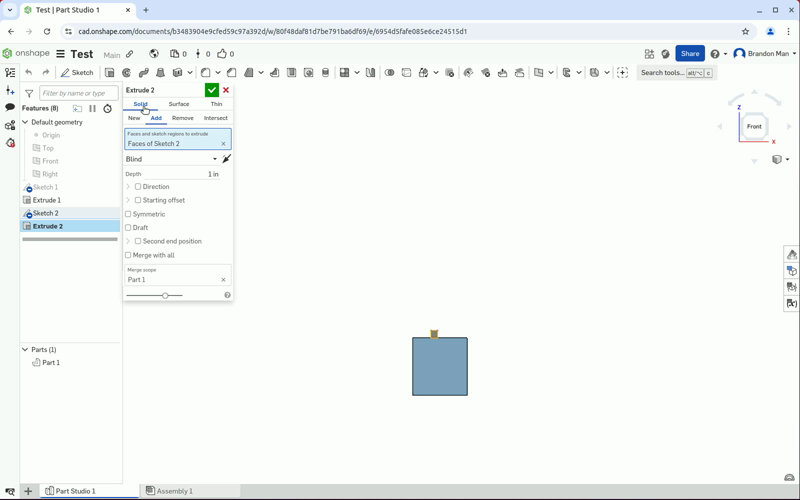
click(143, 106)
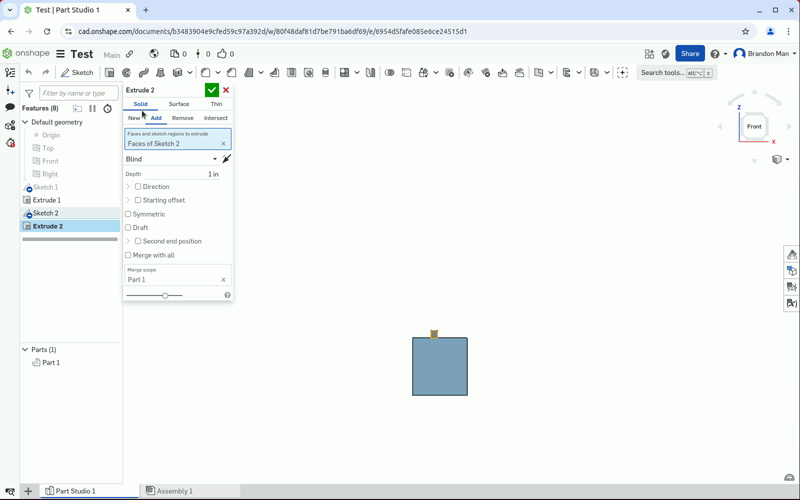
mouse_move(137, 120)
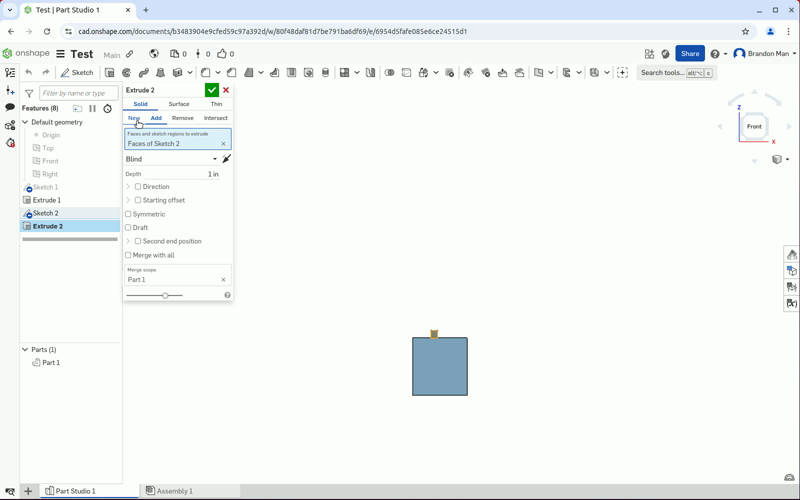
click(137, 120)
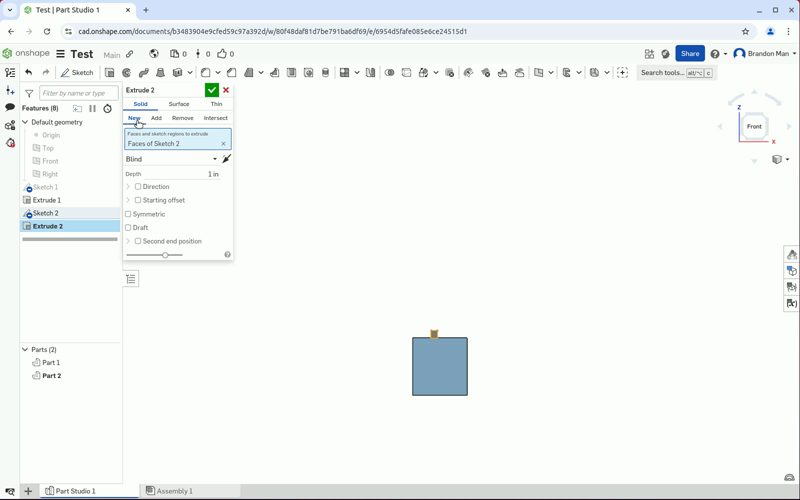
key(tab, 4)
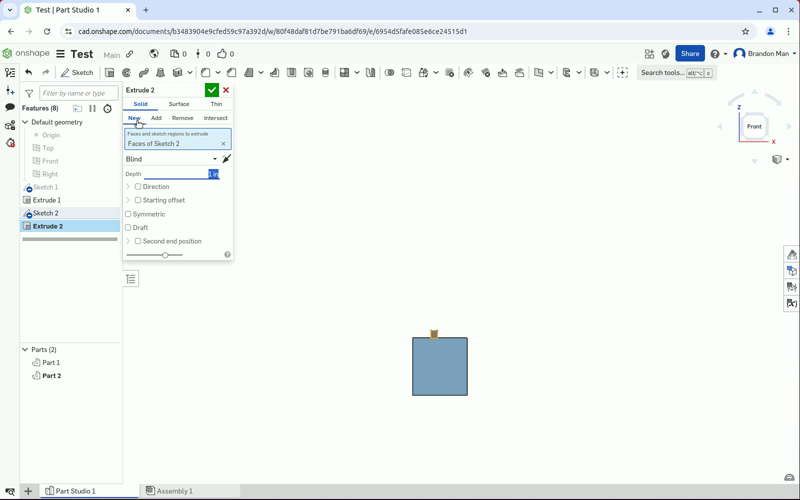
text(1.926)
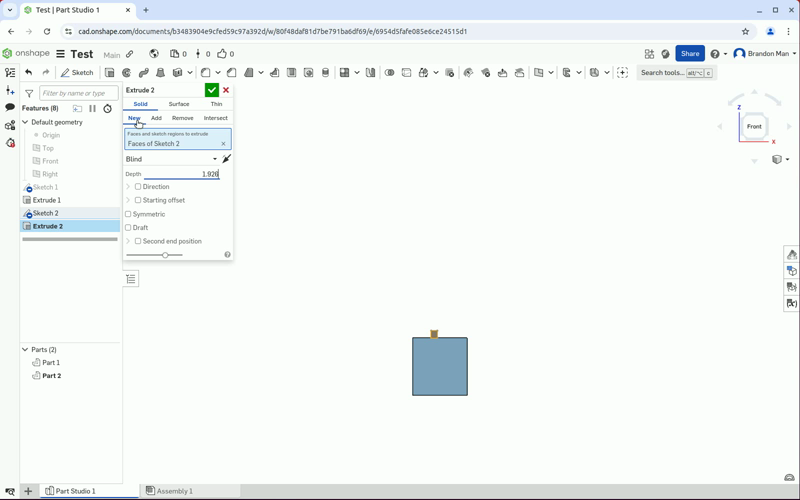
key(enter)
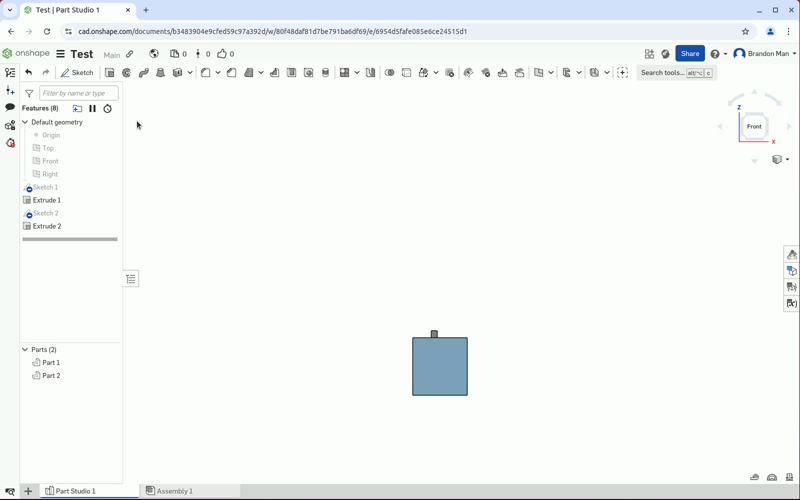
key(shift+h)
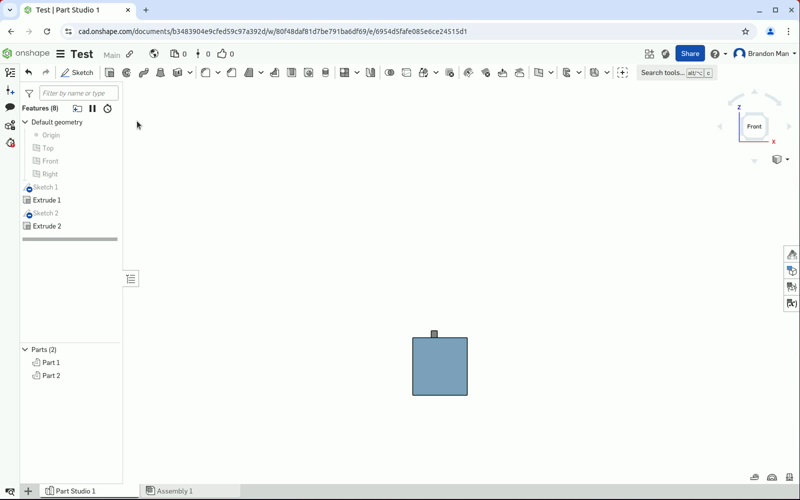
key(shift+h)
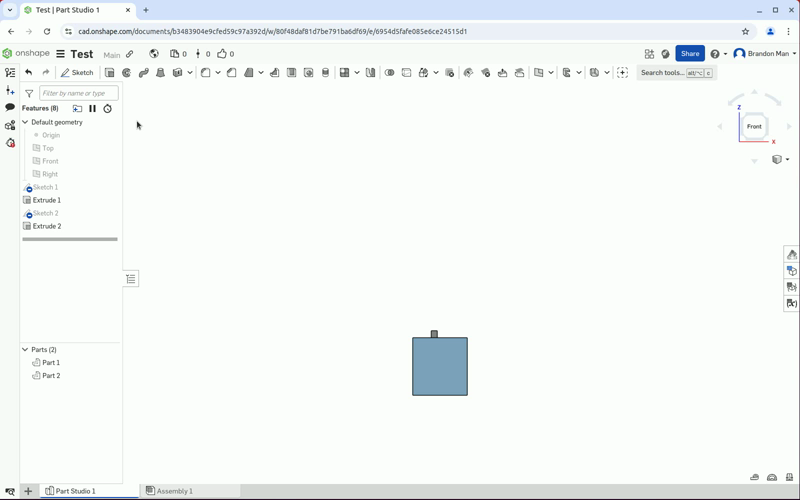
mouse_move(73, 189)
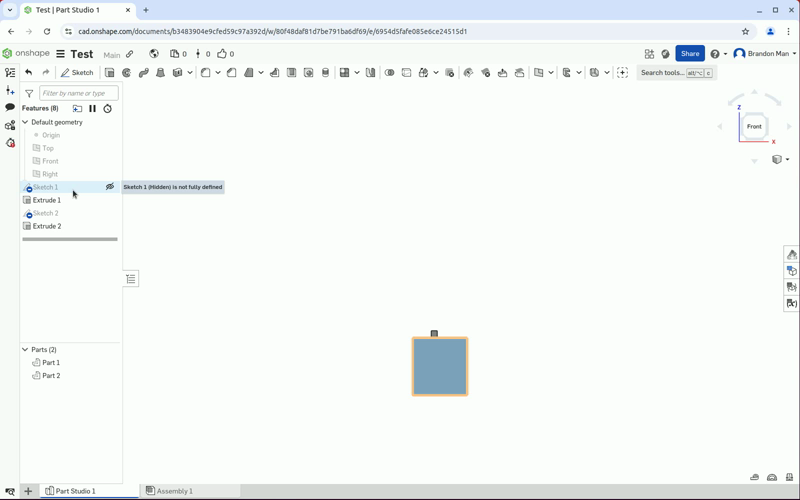
click(73, 189)
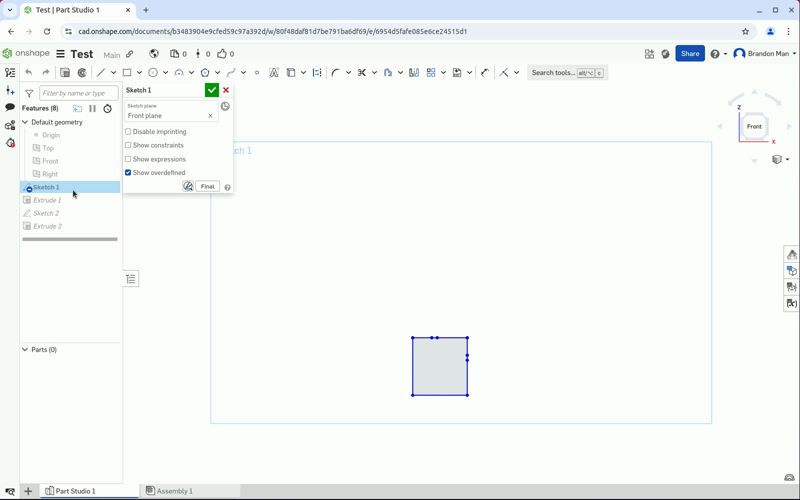
mouse_move(229, 92)
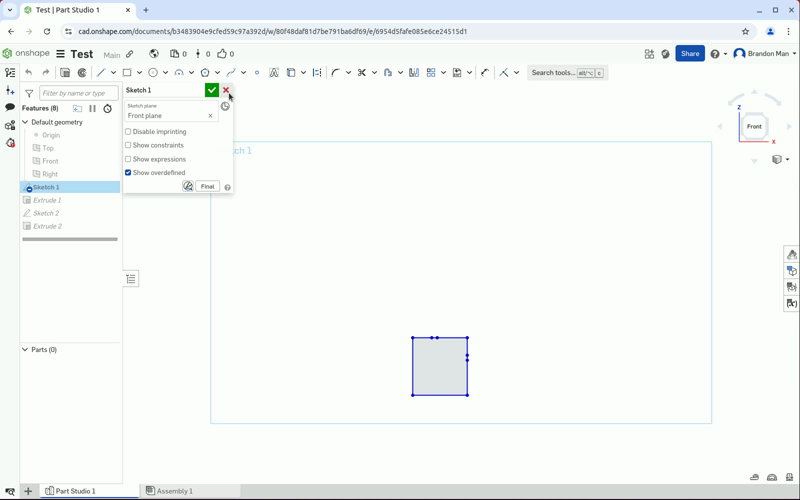
click(229, 92)
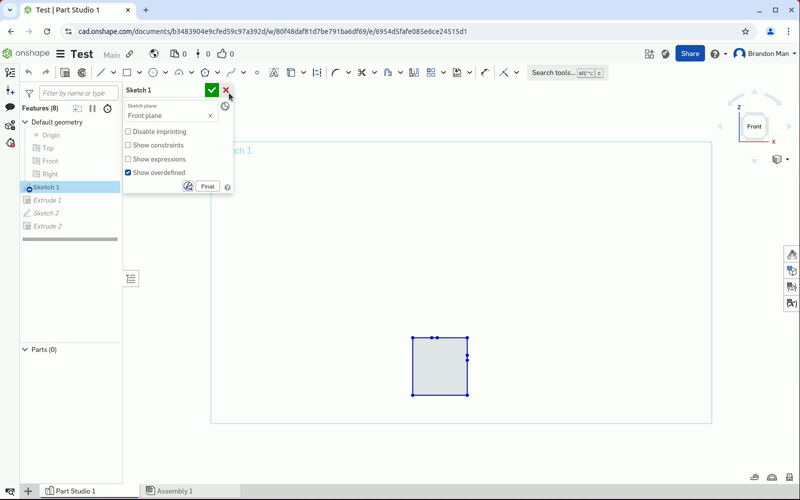
key(shift+s)
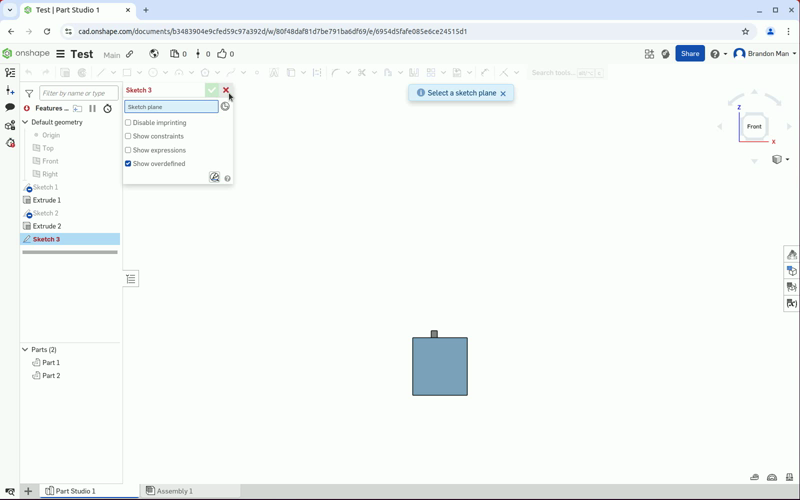
mouse_move(73, 163)
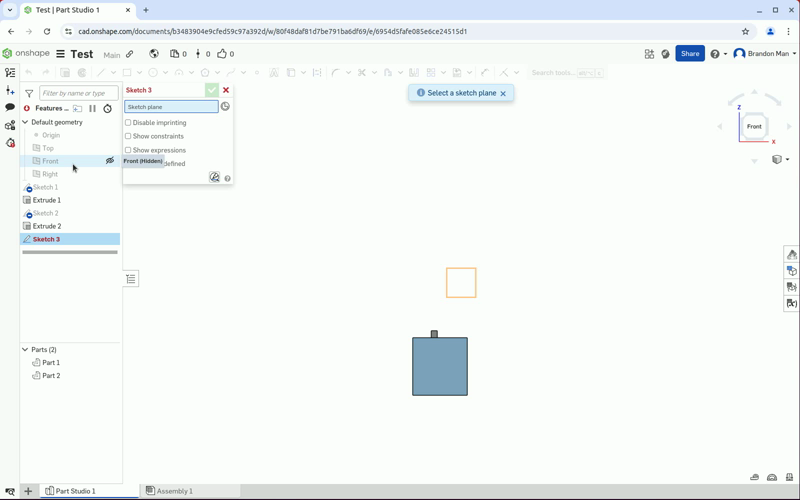
click(73, 163)
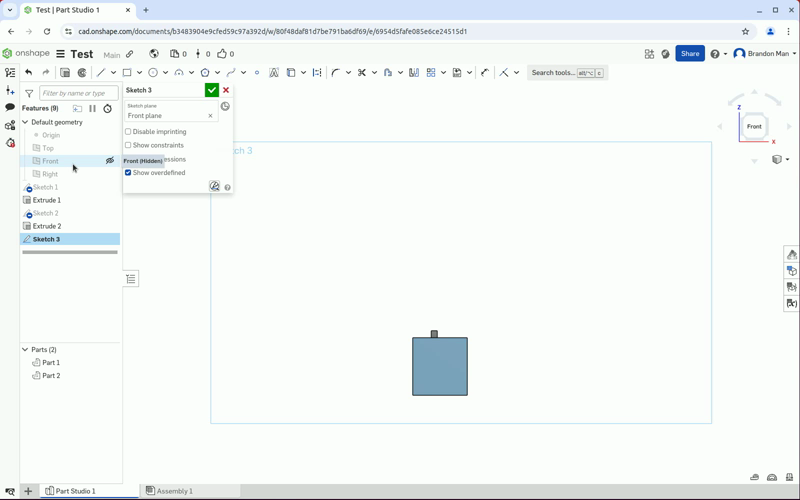
mouse_move(73, 352)
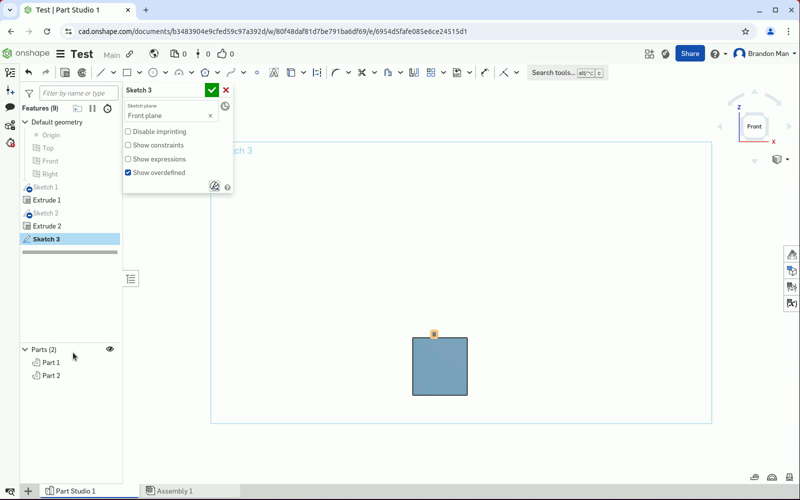
key(y)
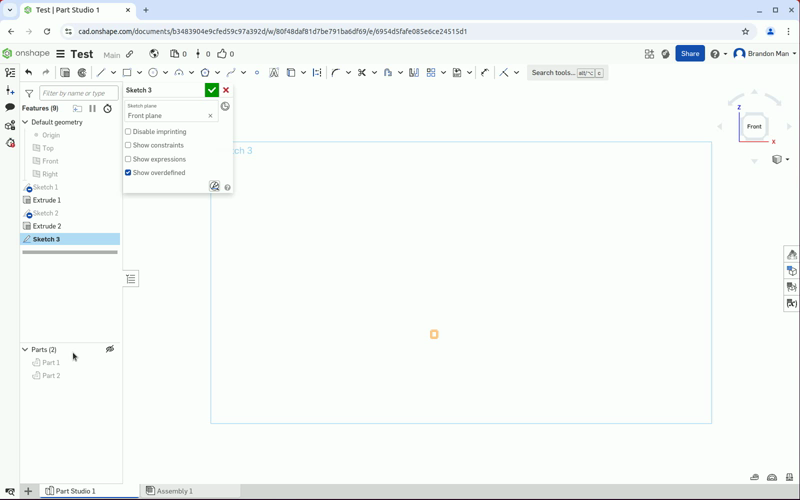
key(l)
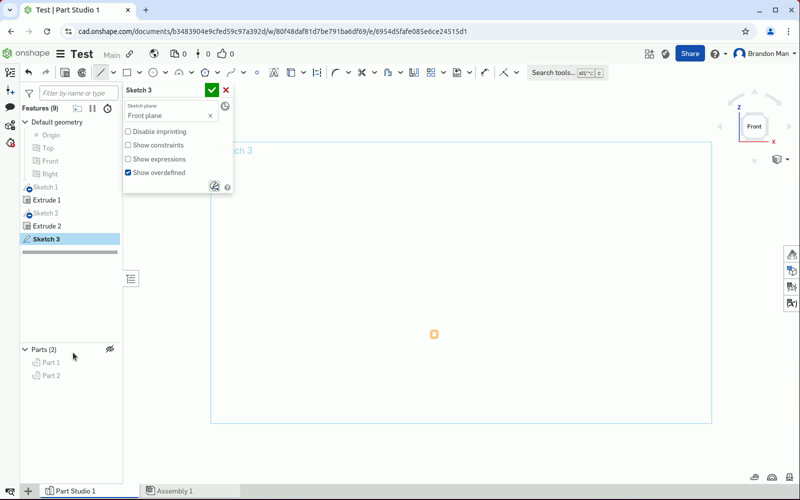
key_down(shift)
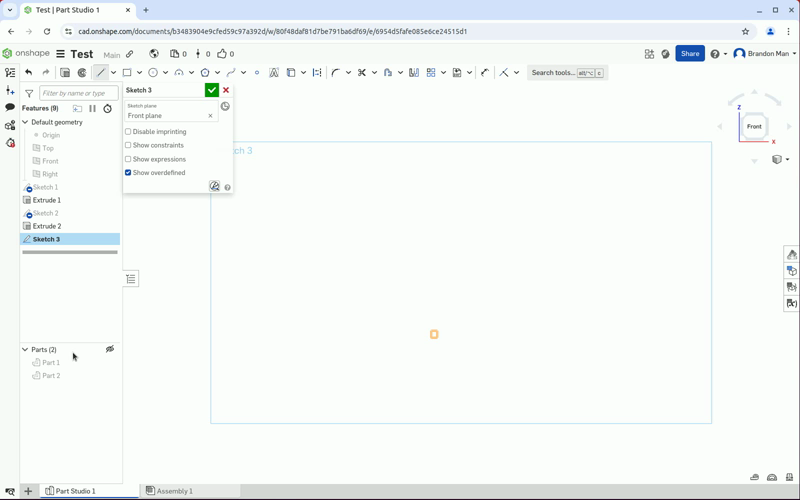
mouse_move(466, 360)
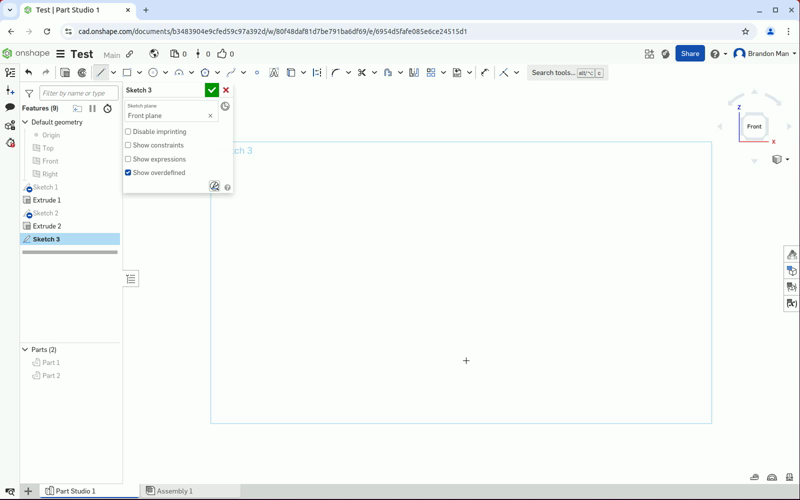
click(466, 360)
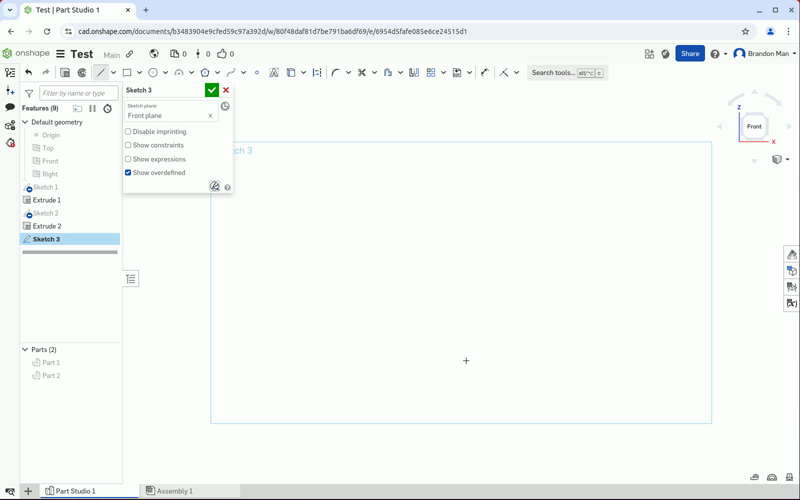
key_up(shift)
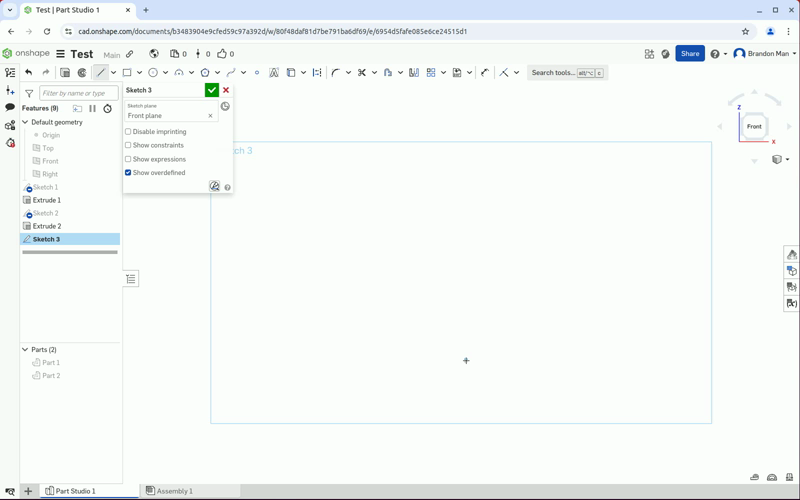
key_down(shift)
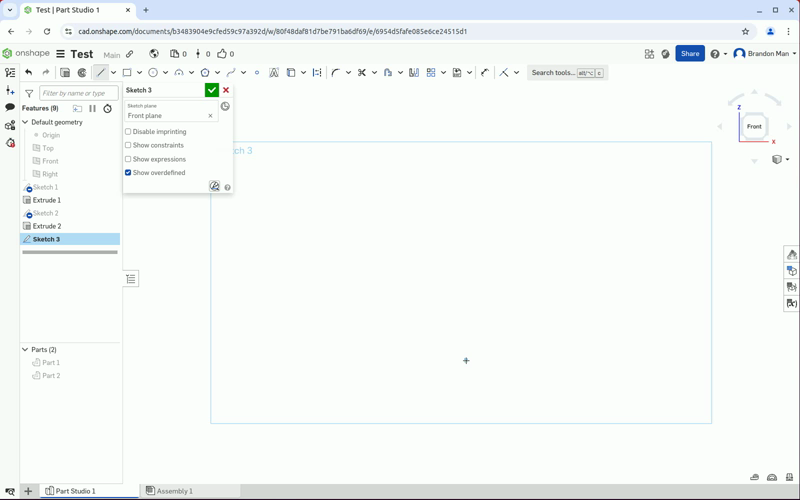
mouse_move(496, 360)
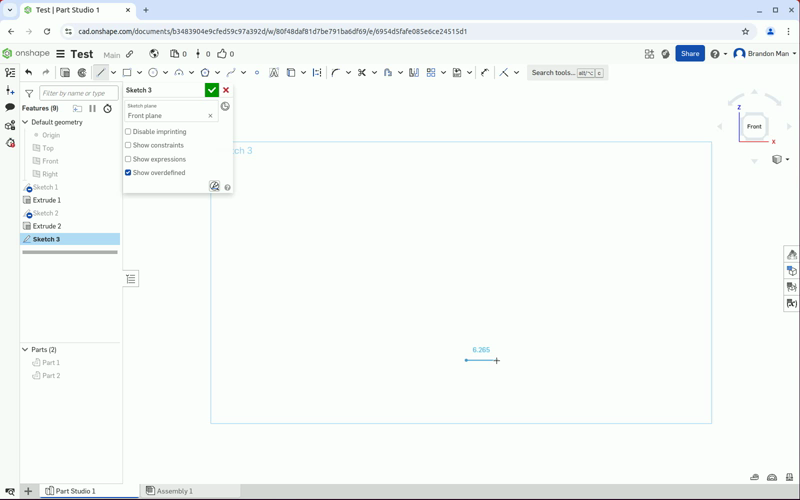
mouse_move(473, 360)
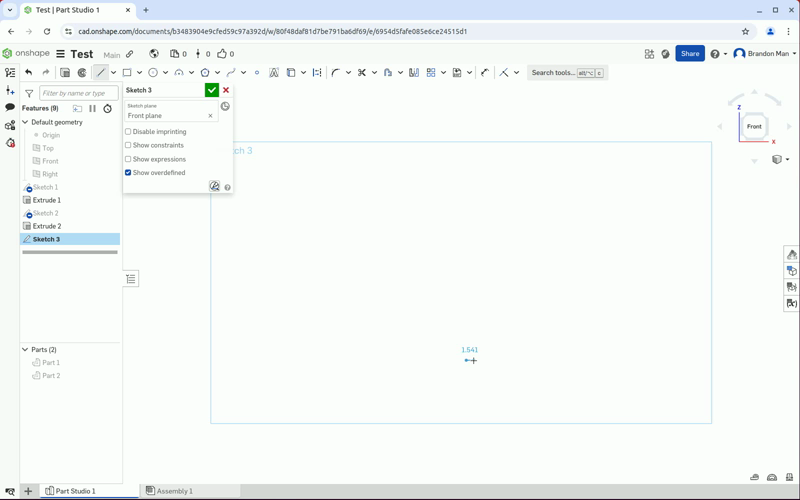
scroll(6)
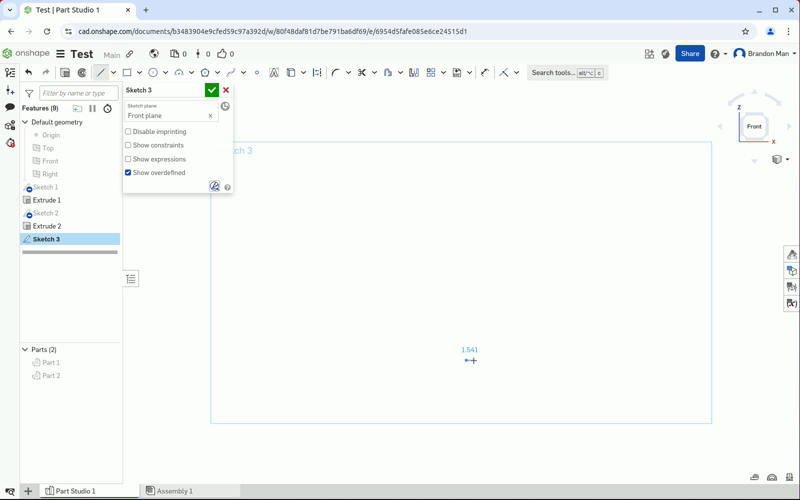
scroll(6)
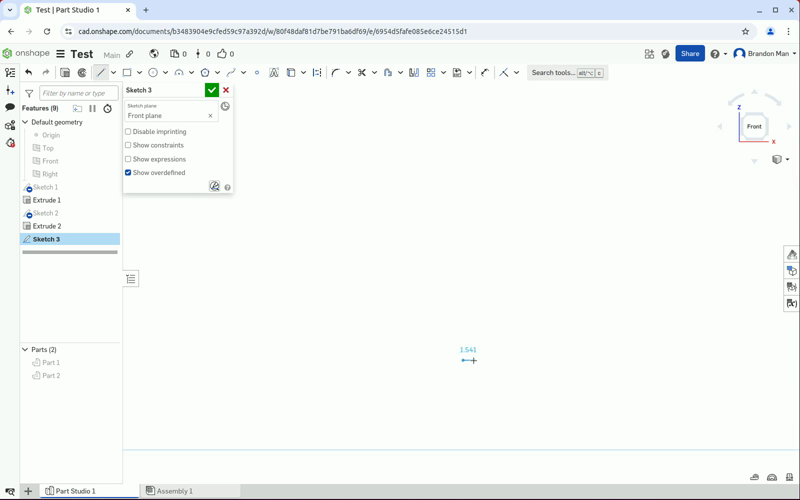
scroll(6)
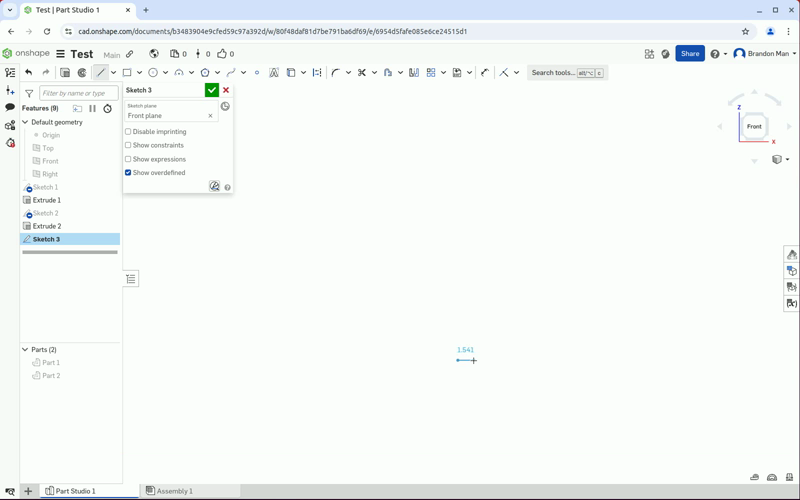
scroll(6)
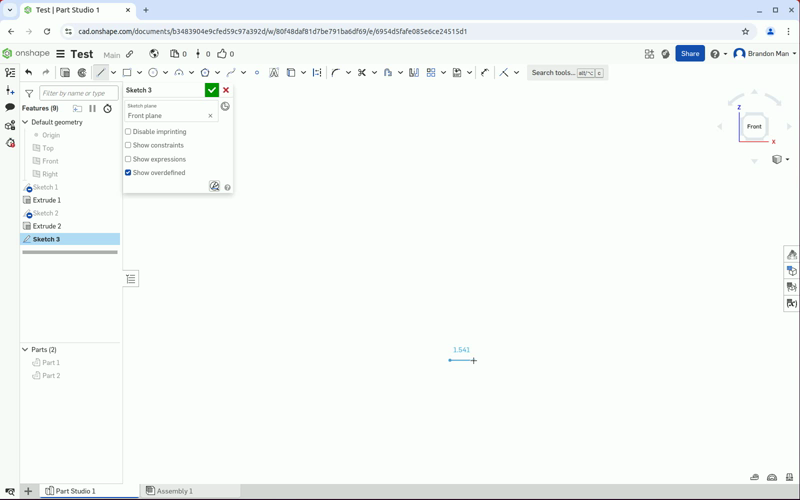
scroll(6)
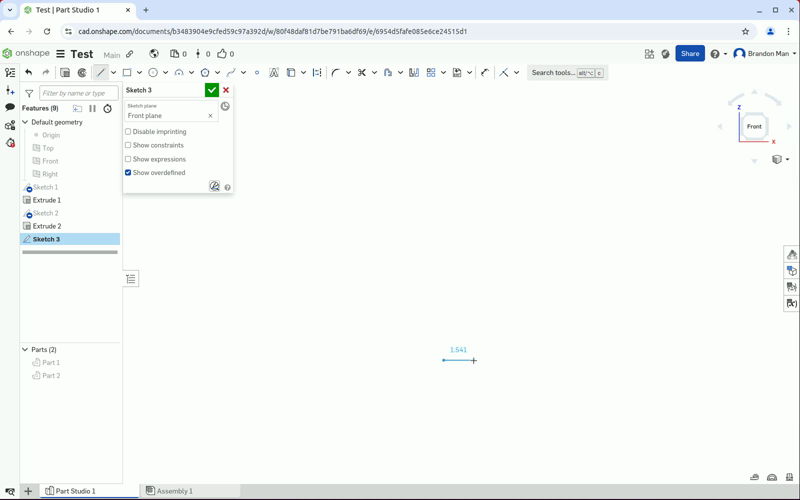
scroll(6)
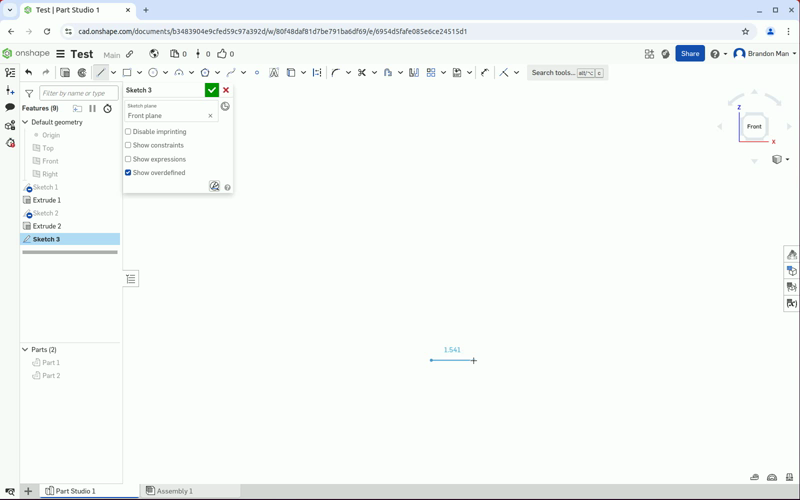
scroll(6)
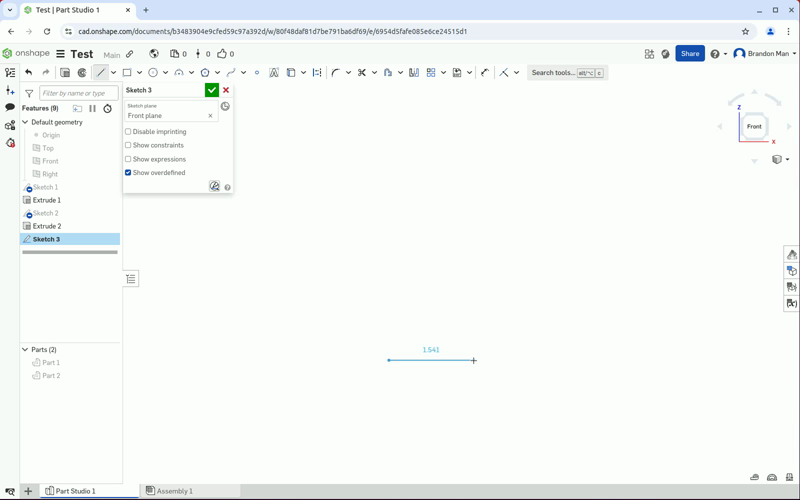
click(473, 360)
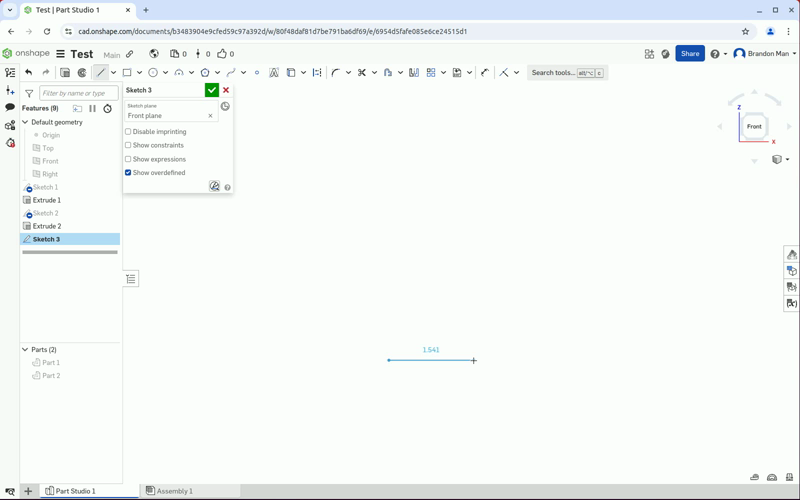
scroll(-6)
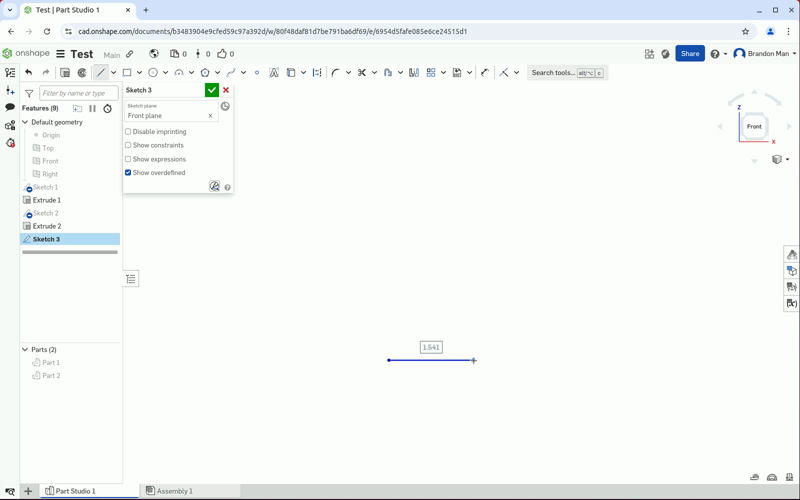
scroll(-6)
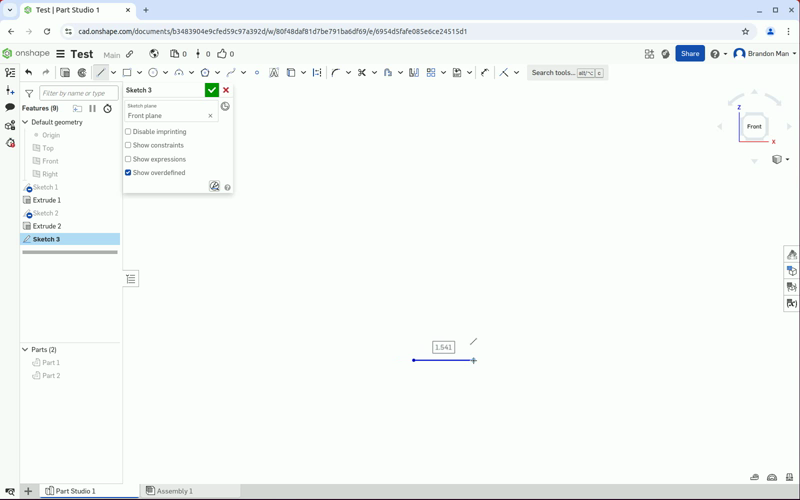
scroll(-6)
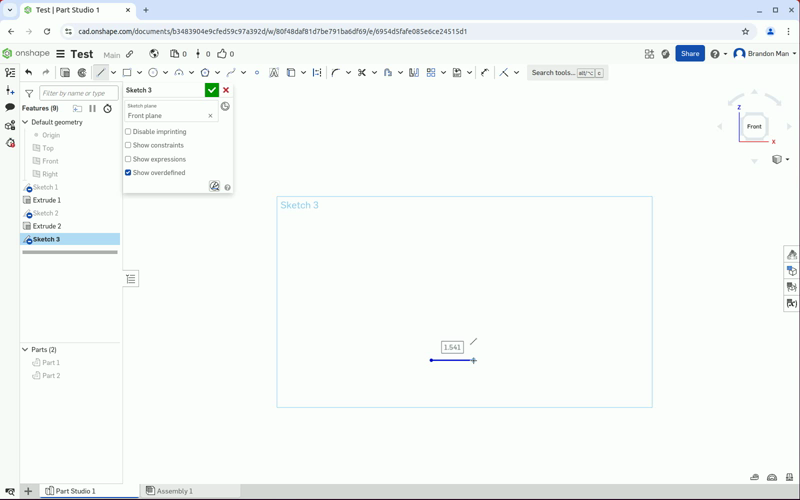
scroll(-6)
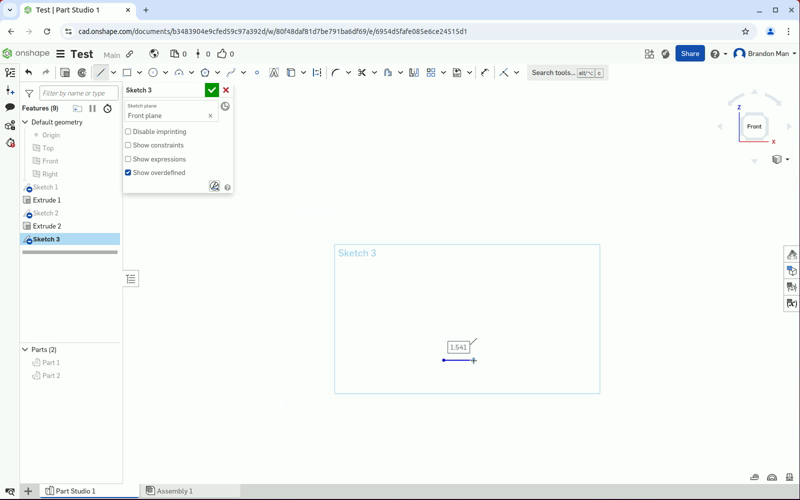
scroll(-6)
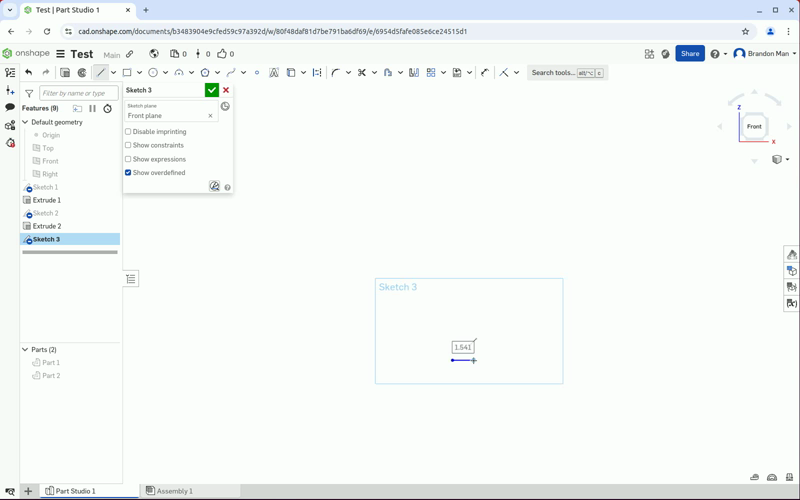
scroll(-6)
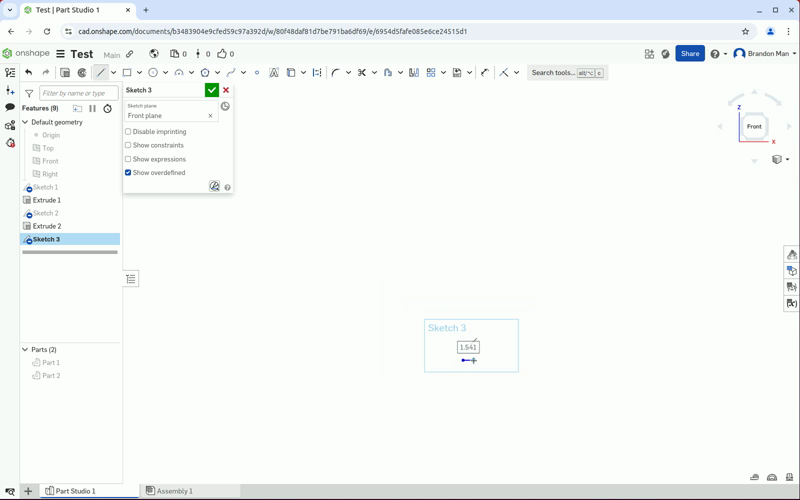
scroll(-6)
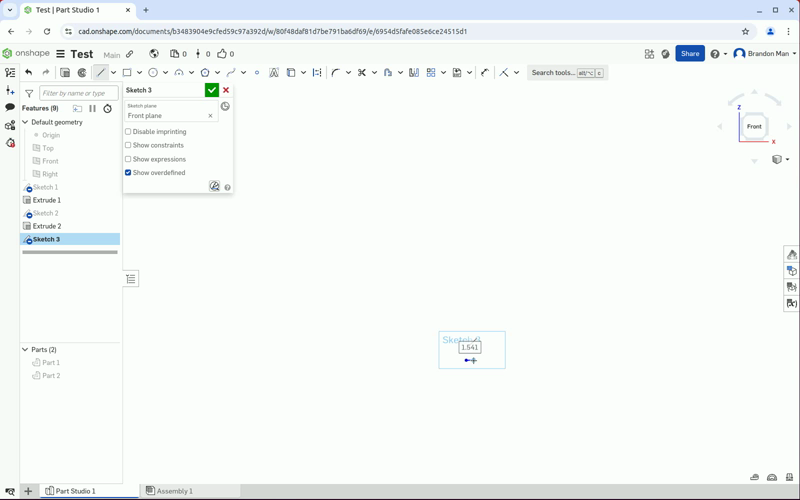
key_up(shift)
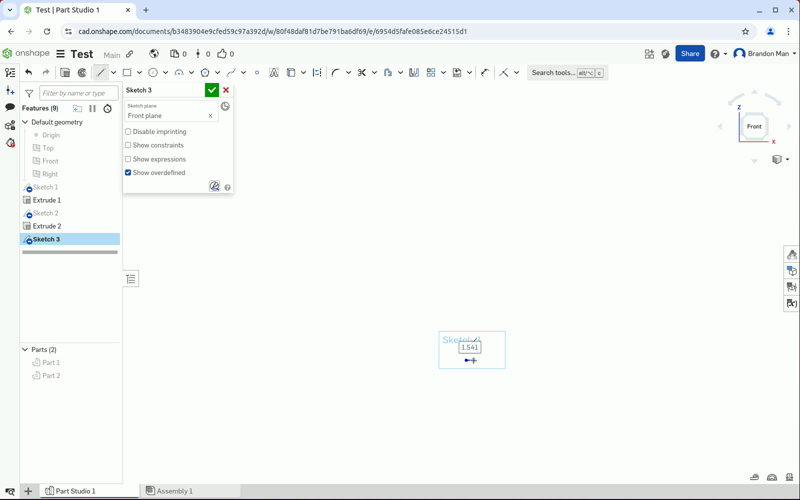
key_down(shift)
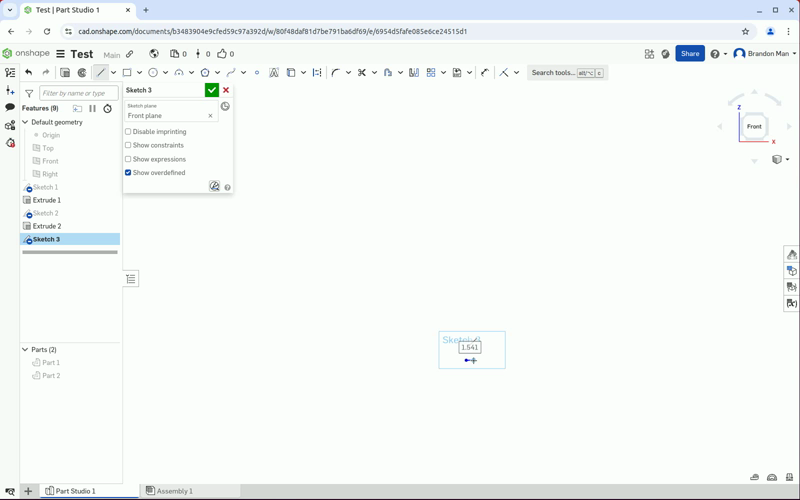
mouse_move(503, 360)
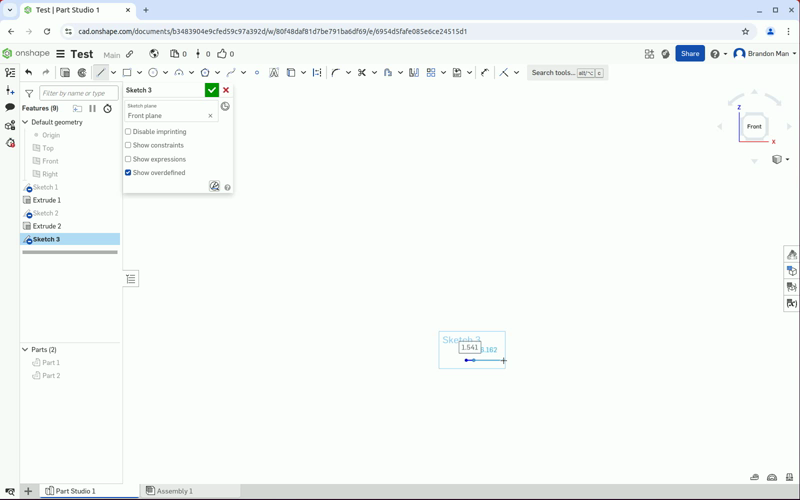
mouse_move(473, 354)
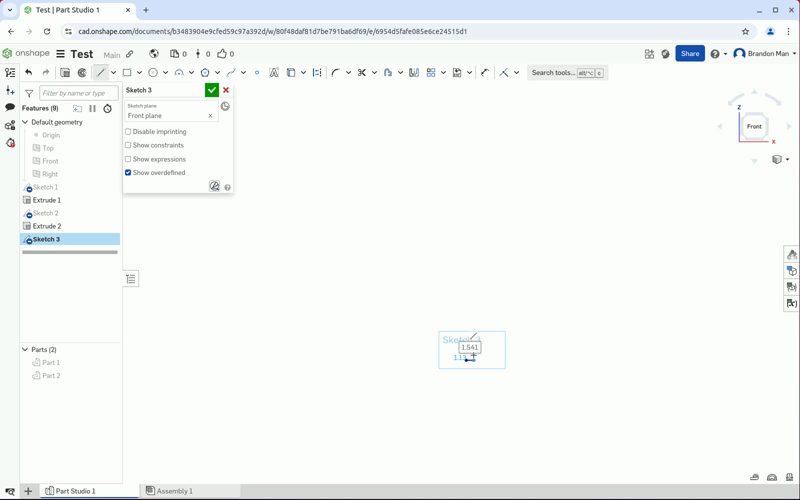
scroll(6)
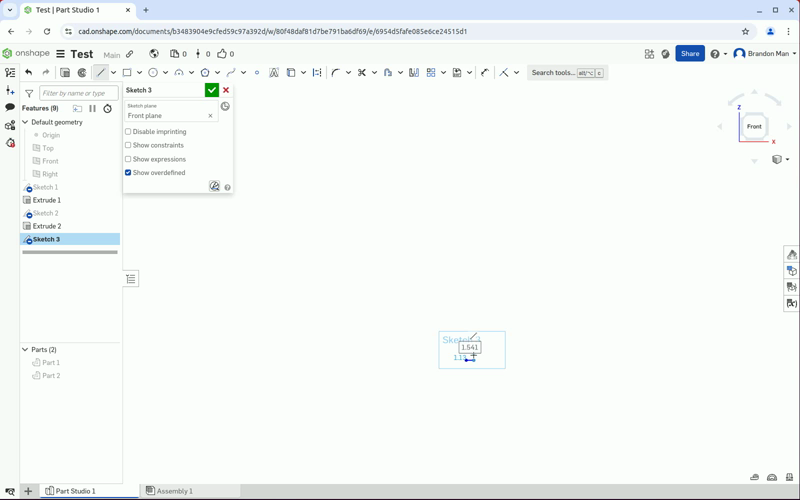
scroll(6)
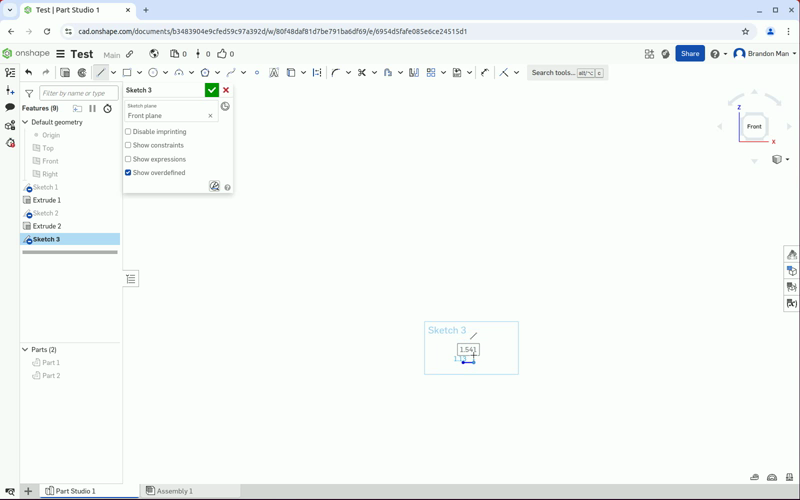
scroll(6)
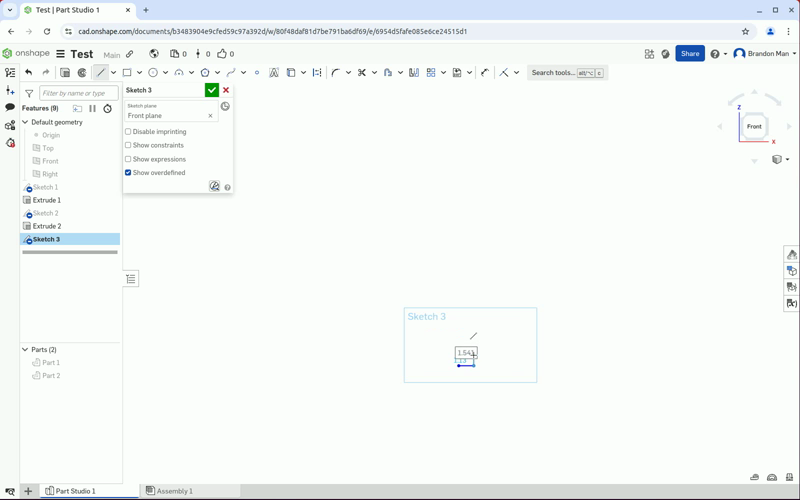
scroll(6)
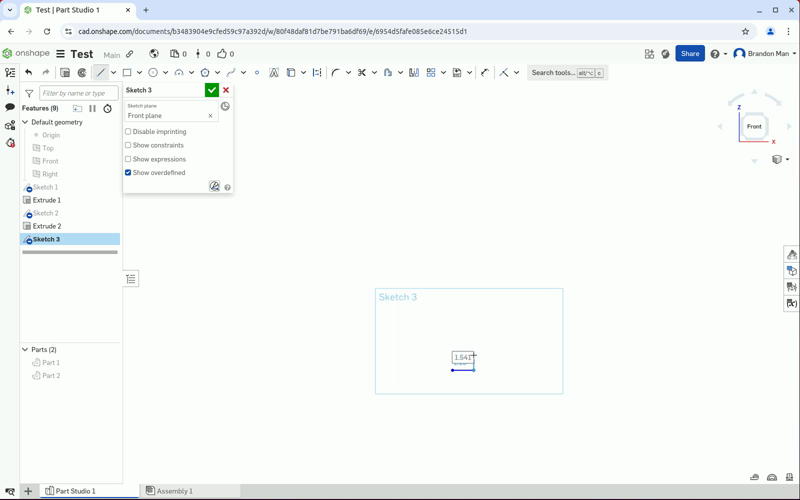
scroll(6)
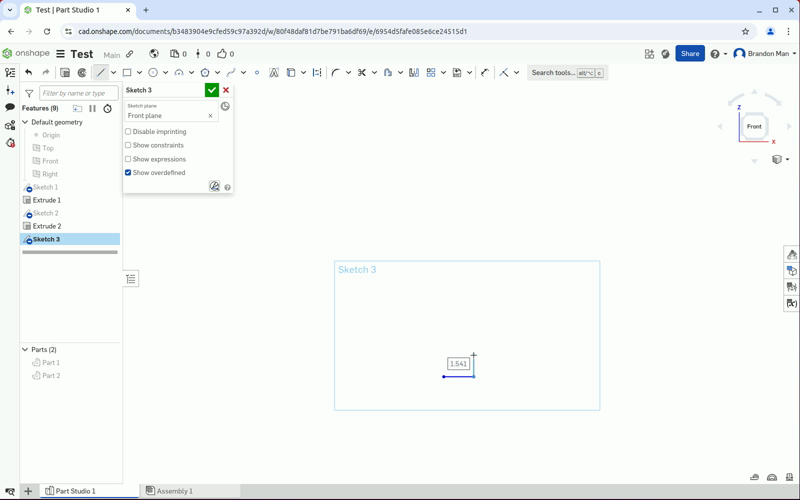
scroll(6)
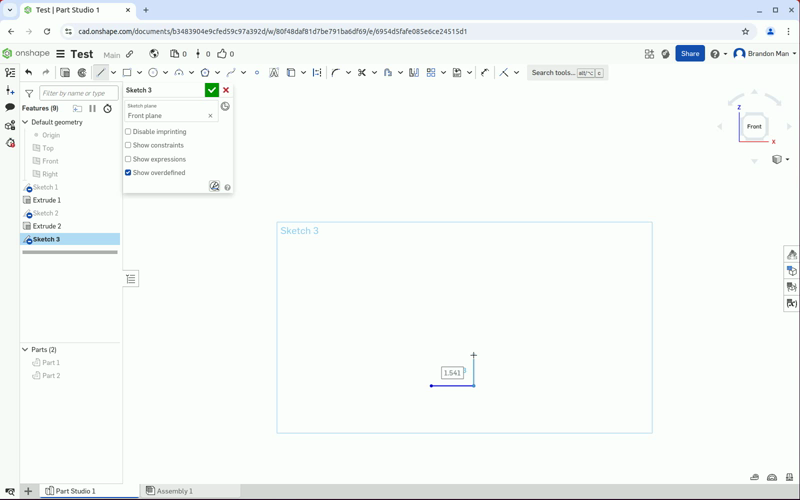
scroll(6)
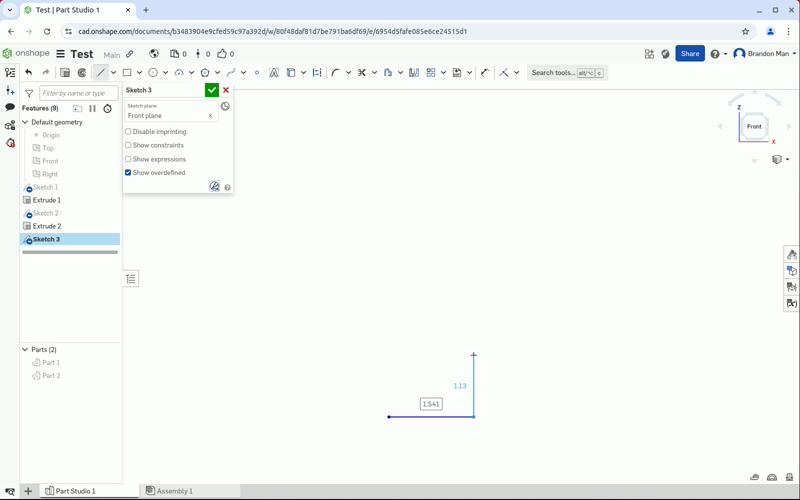
click(473, 354)
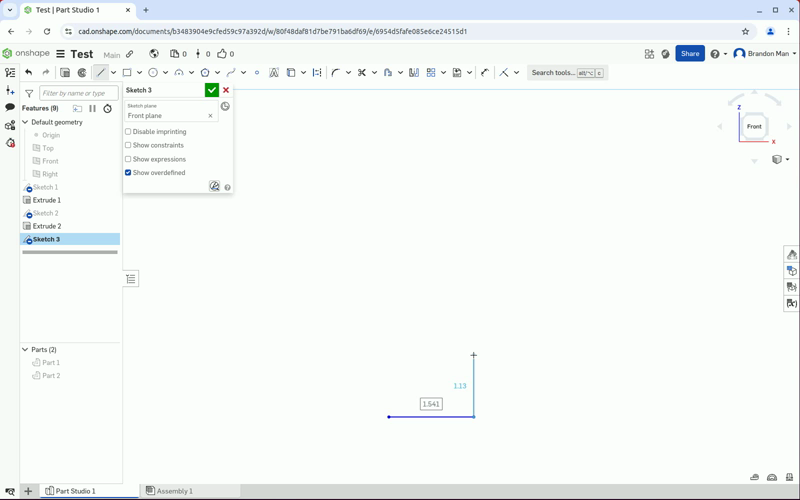
scroll(-6)
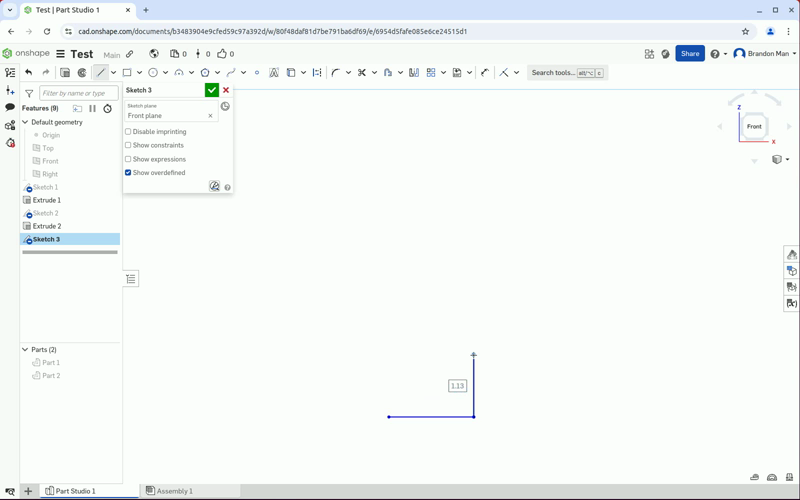
scroll(-6)
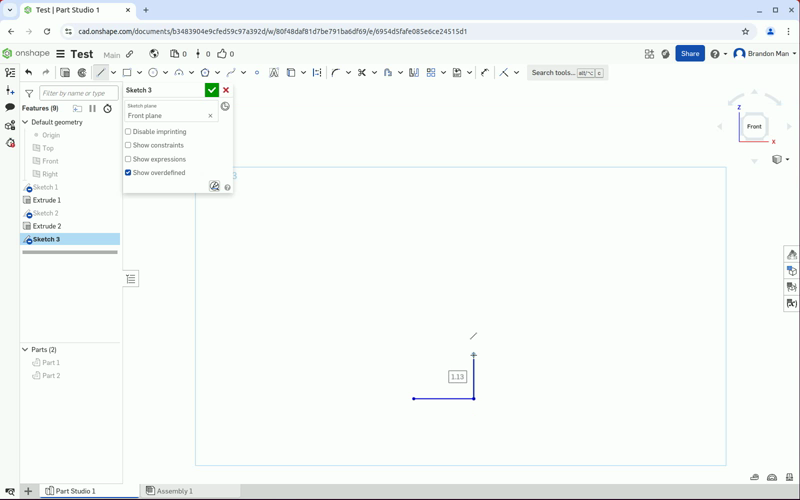
scroll(-6)
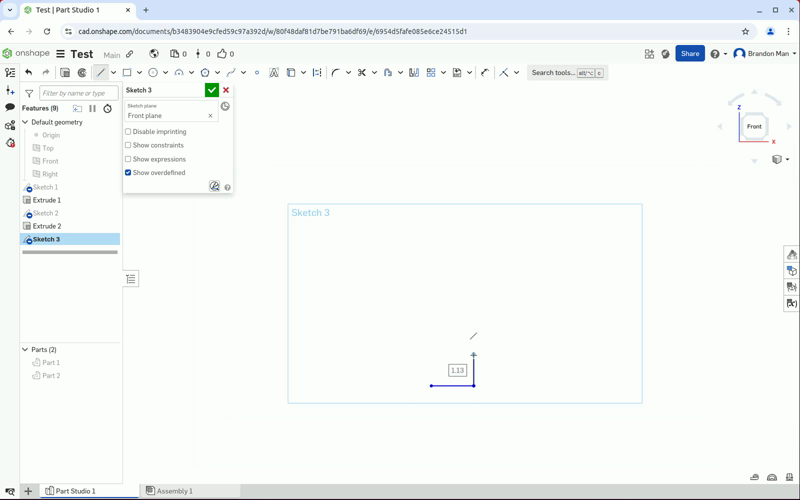
scroll(-6)
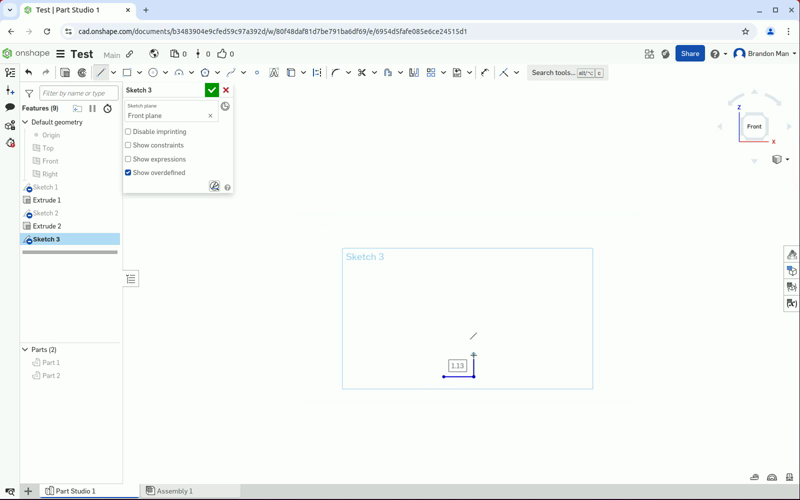
scroll(-6)
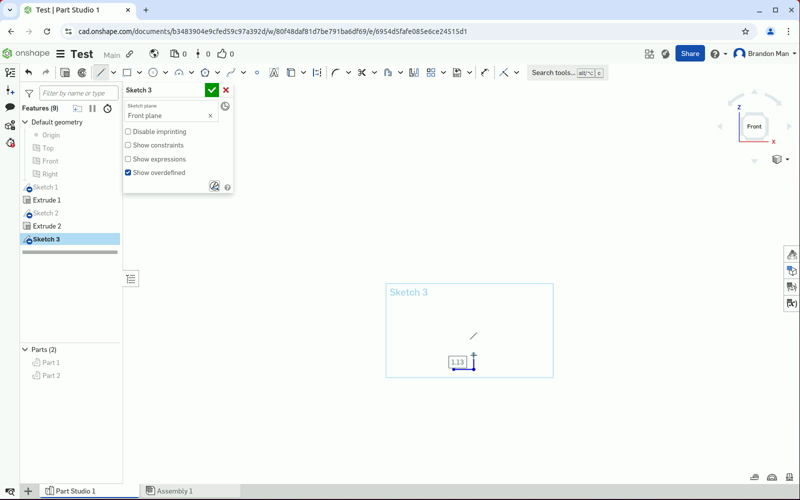
scroll(-6)
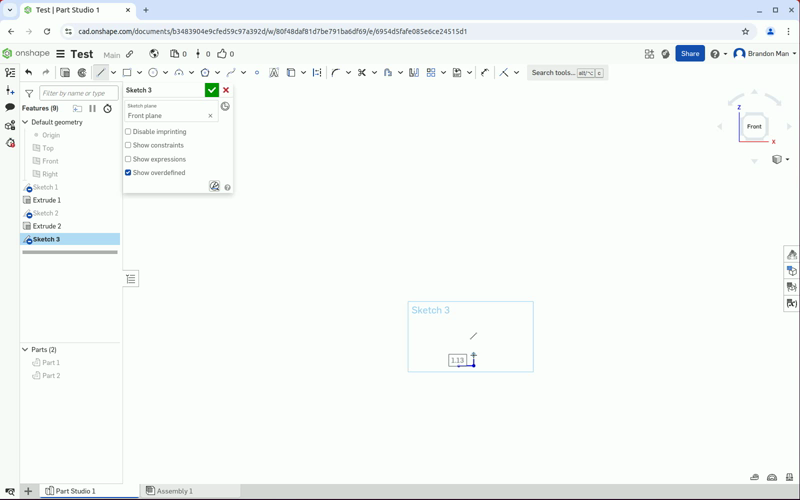
scroll(-6)
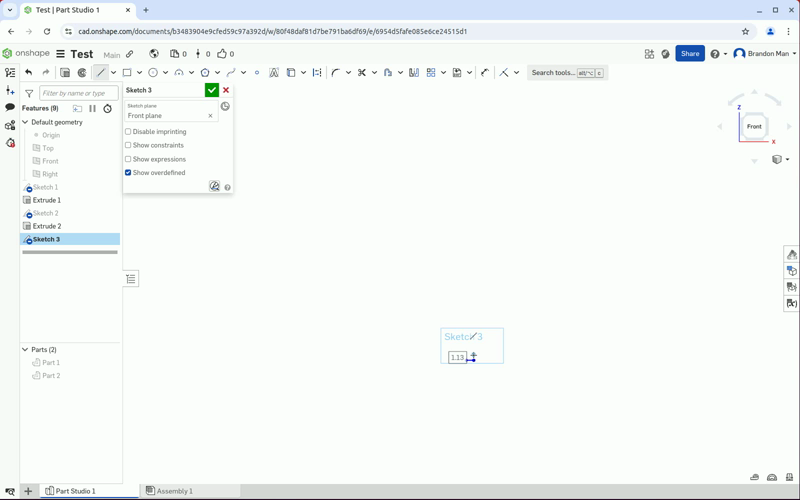
key_up(shift)
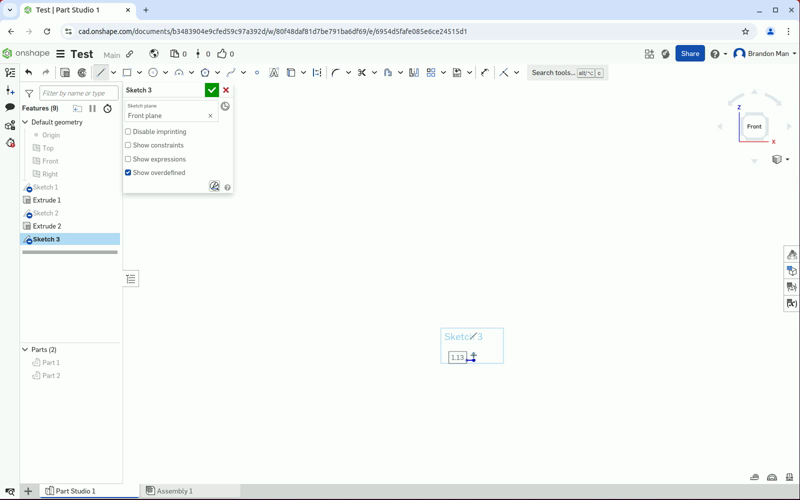
key_down(shift)
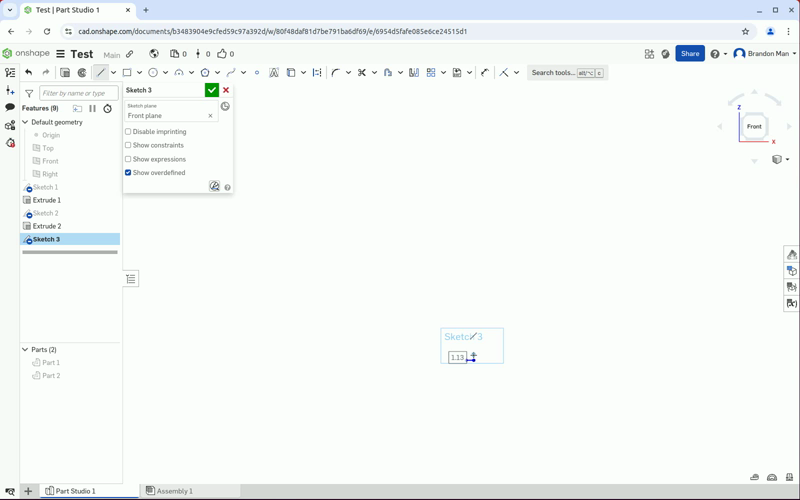
mouse_move(503, 354)
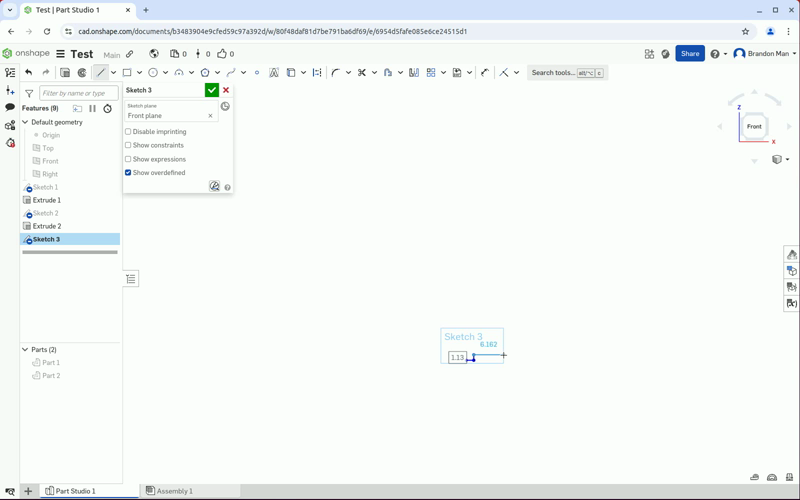
mouse_move(466, 354)
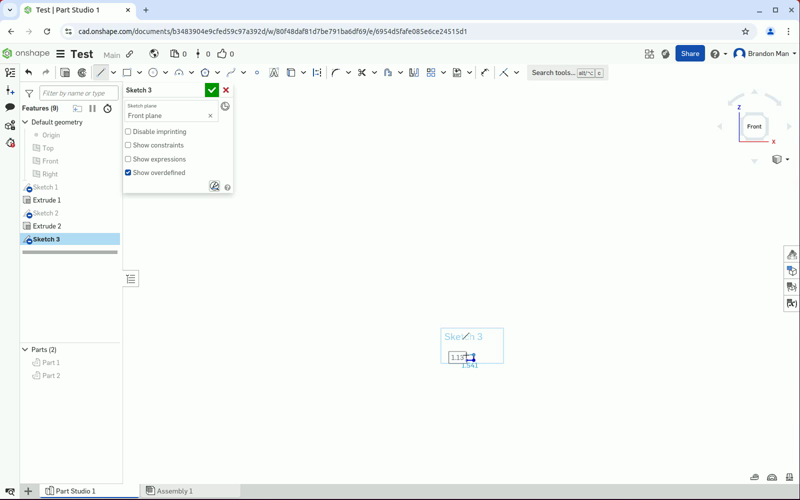
scroll(6)
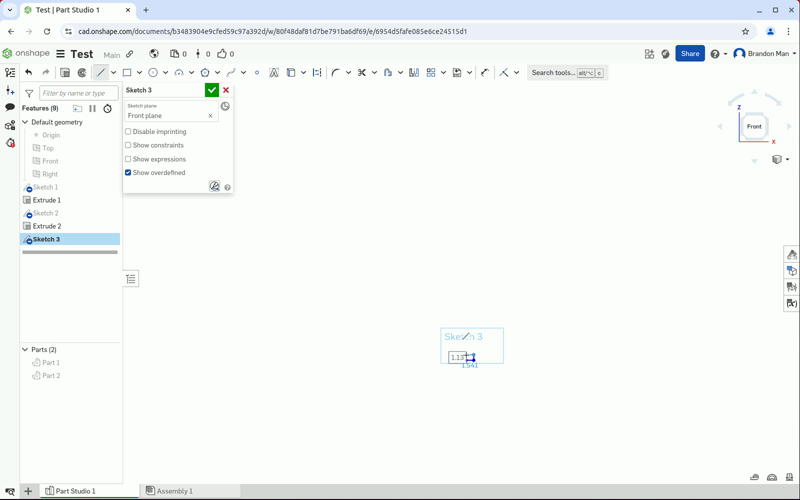
scroll(6)
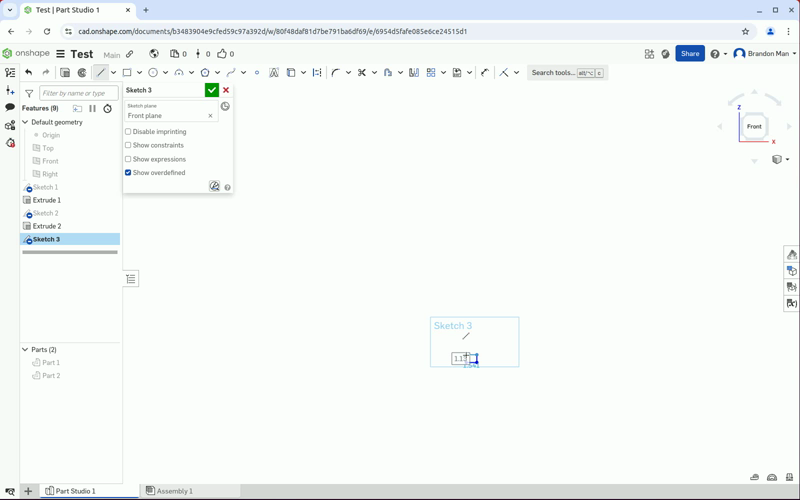
scroll(6)
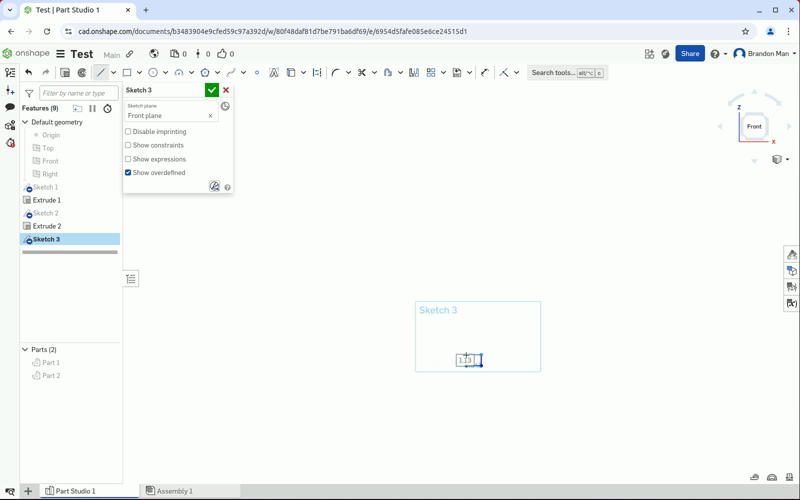
scroll(6)
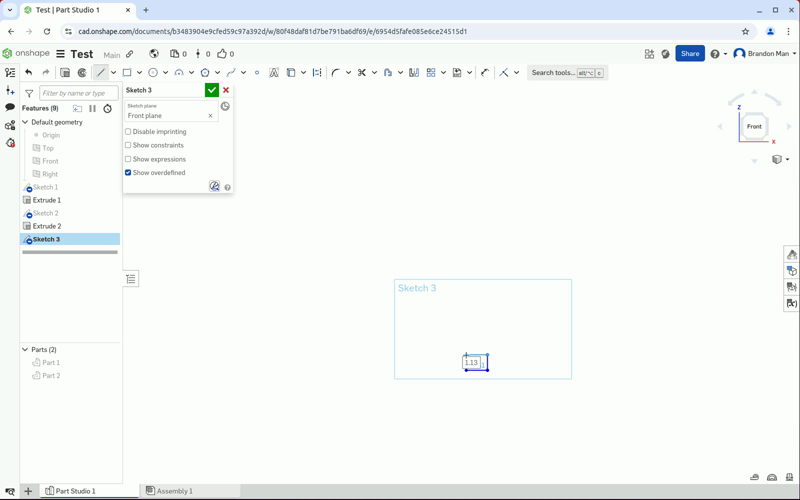
scroll(6)
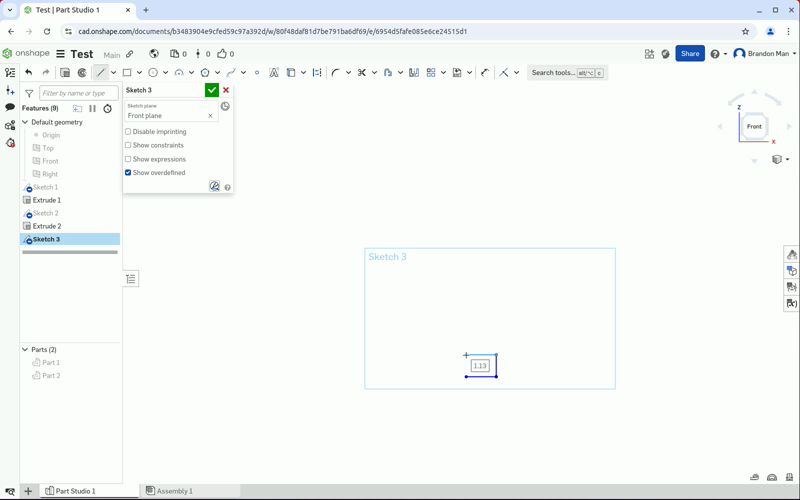
scroll(6)
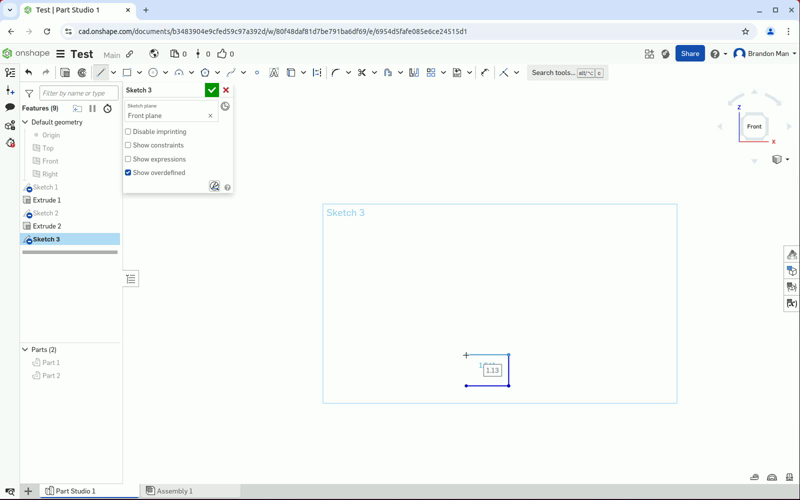
scroll(6)
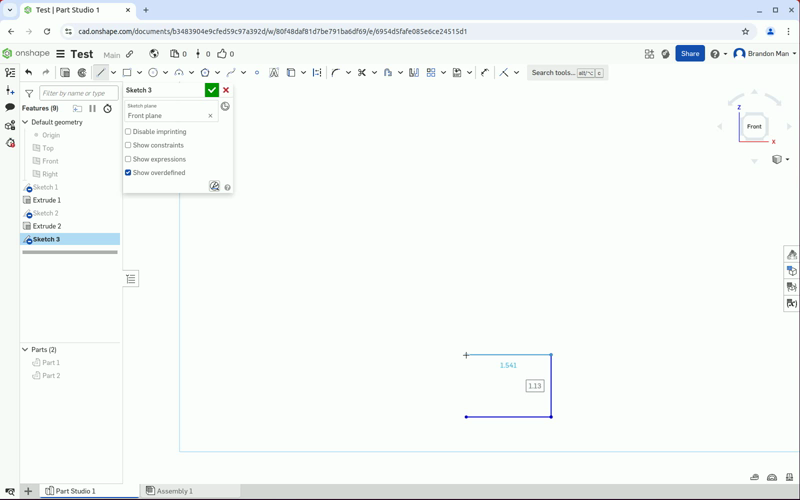
click(466, 354)
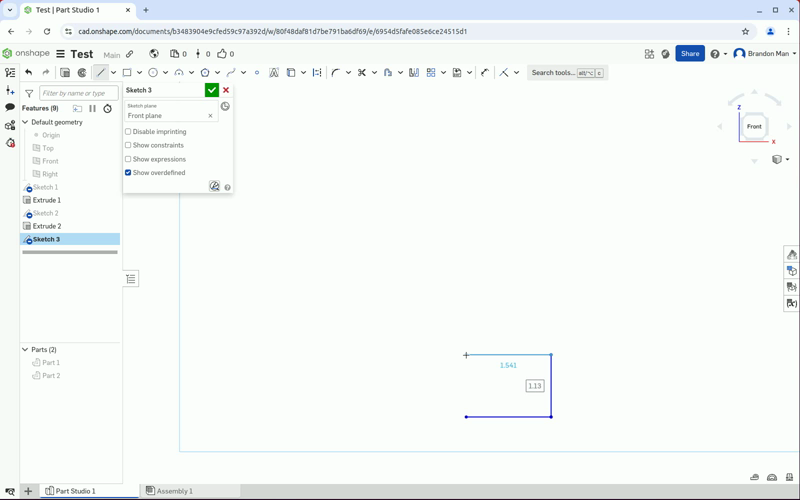
scroll(-6)
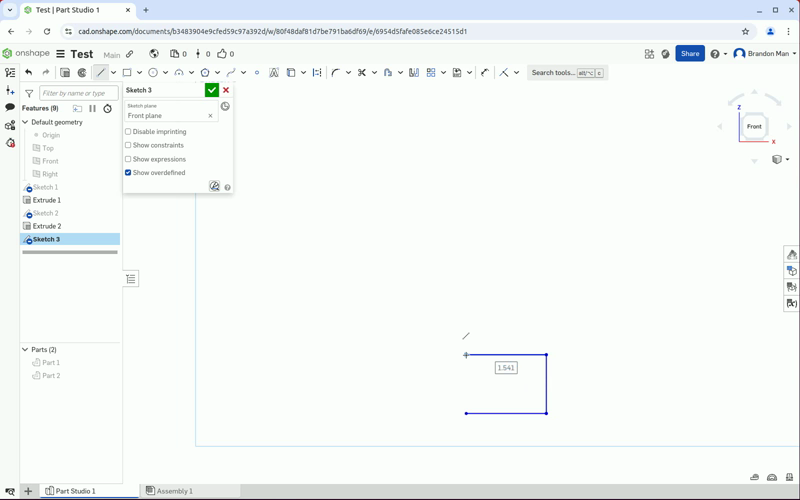
scroll(-6)
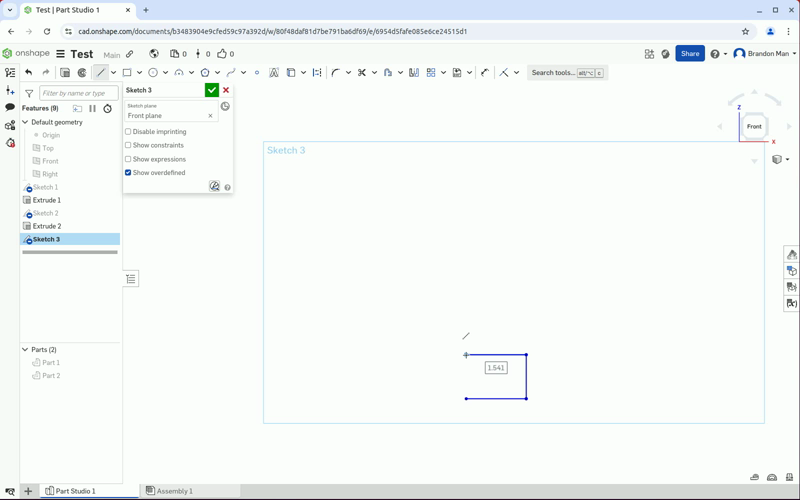
scroll(-6)
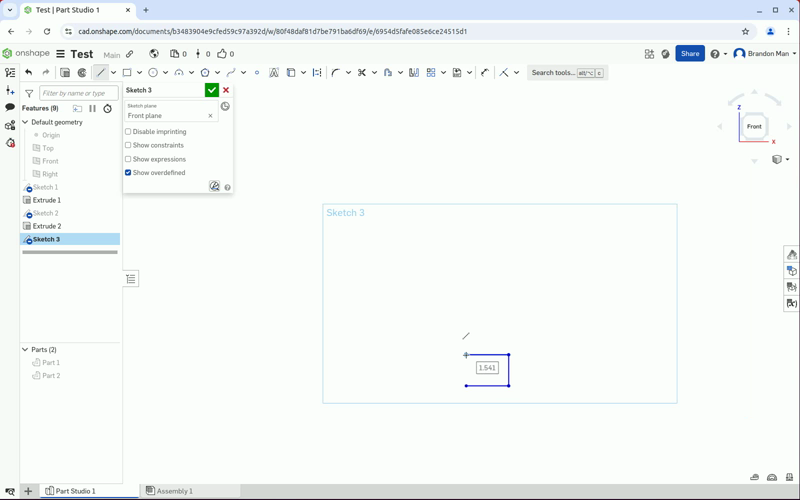
scroll(-6)
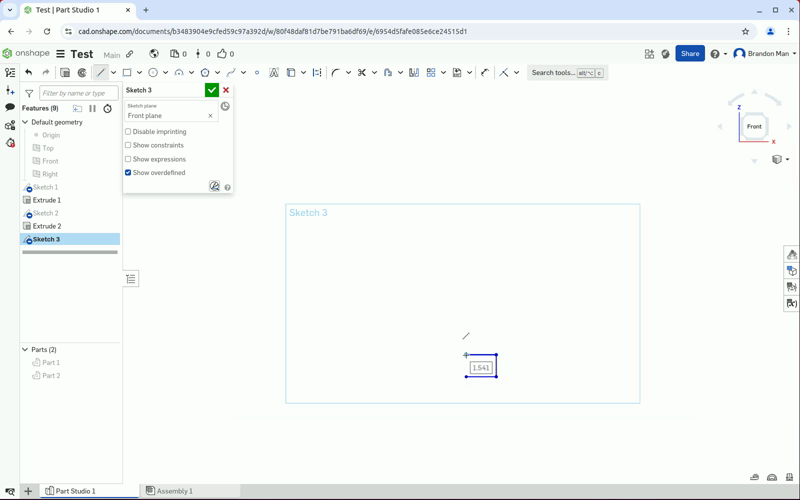
scroll(-6)
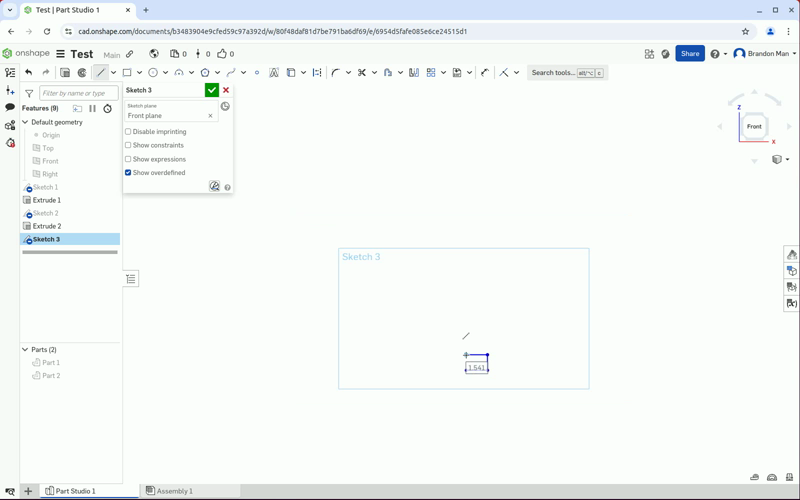
scroll(-6)
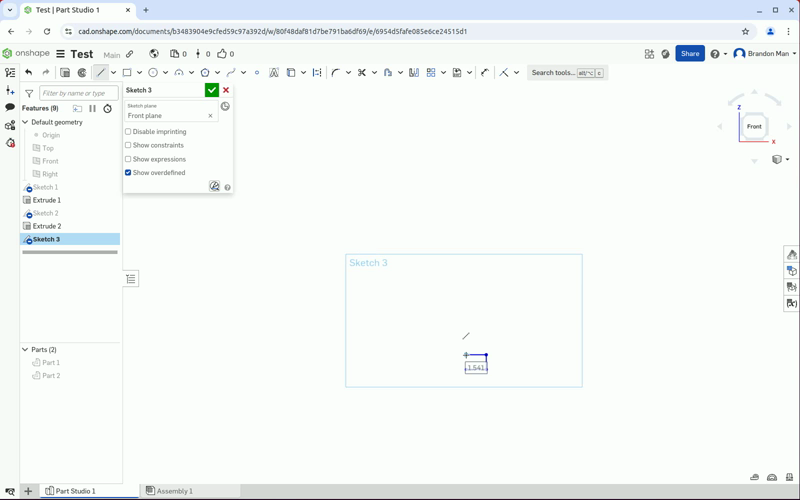
scroll(-6)
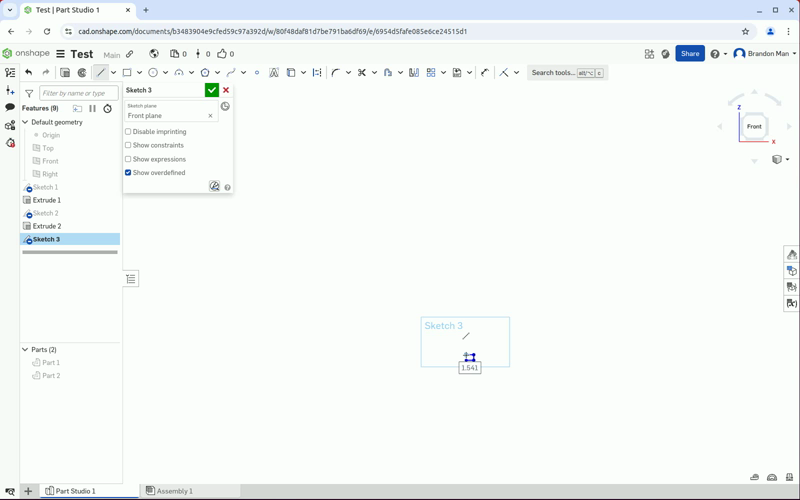
key_up(shift)
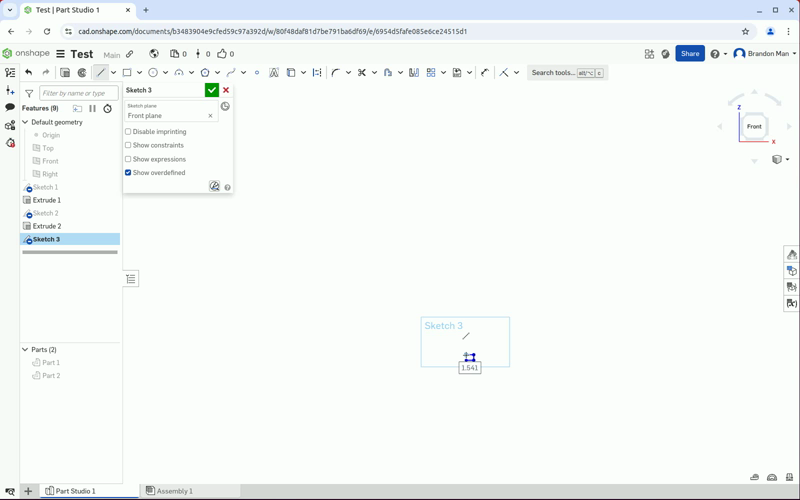
mouse_move(496, 354)
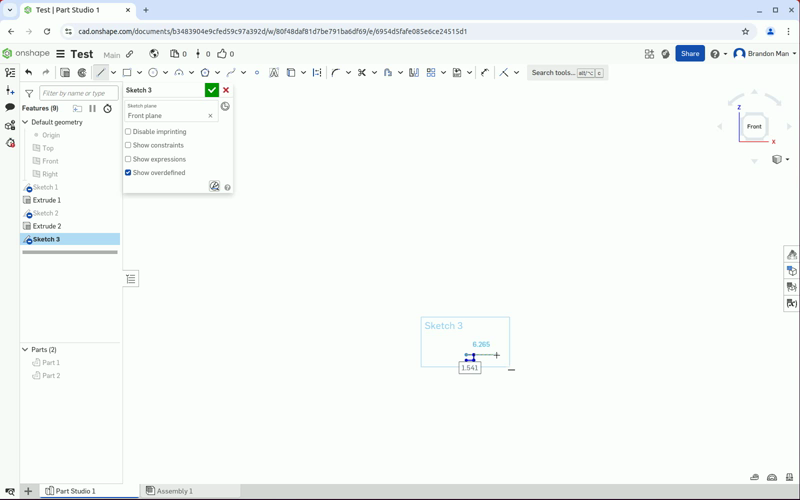
key_down(shift)
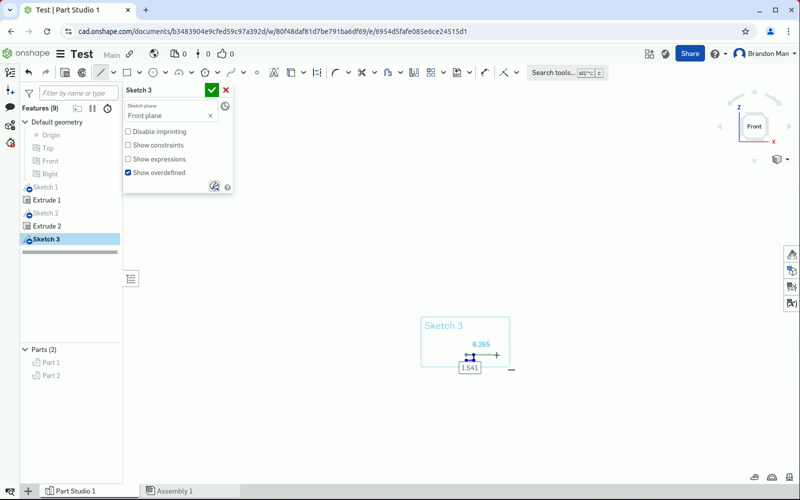
mouse_move(466, 360)
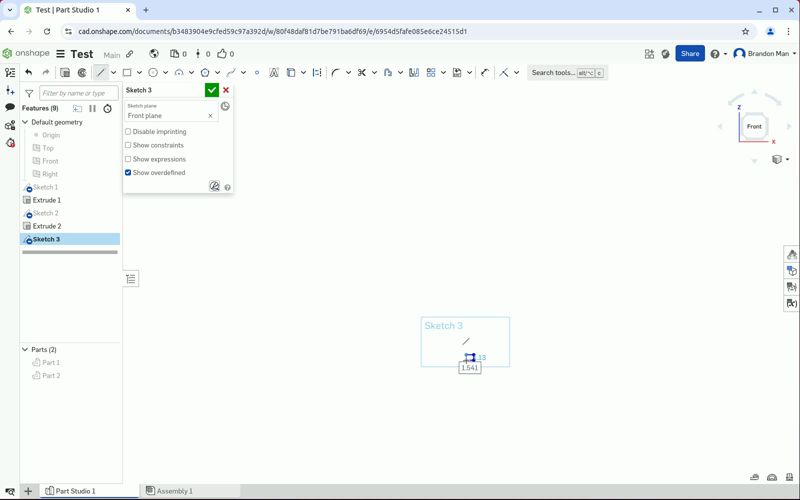
scroll(6)
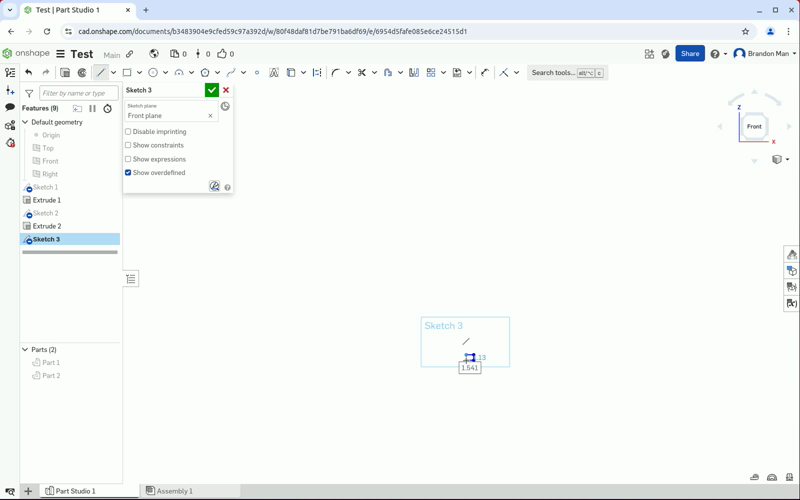
scroll(6)
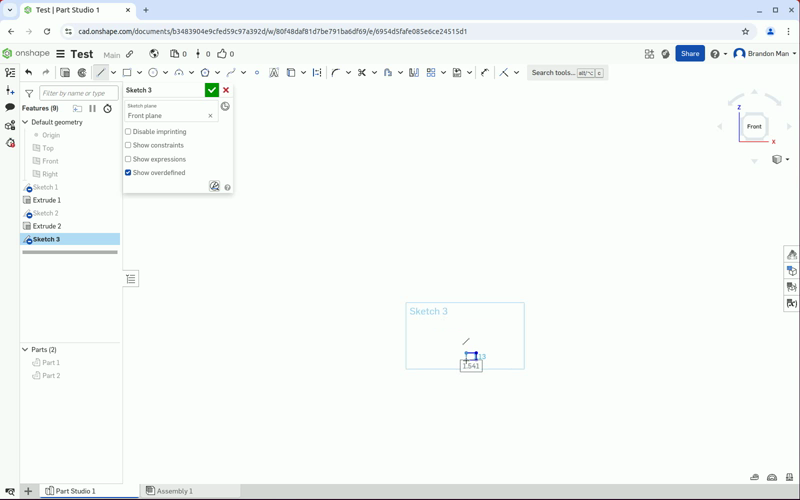
scroll(6)
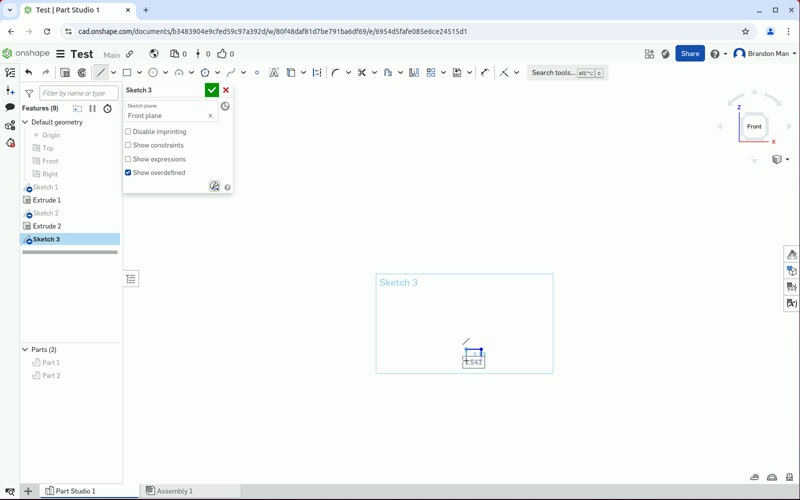
scroll(6)
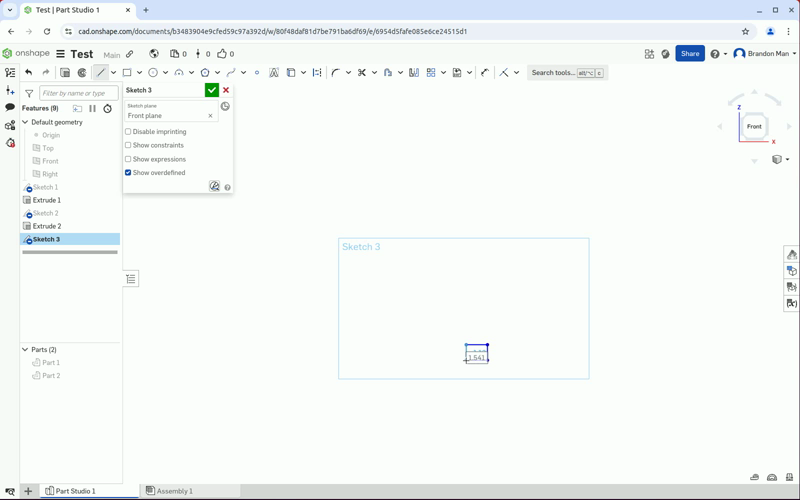
scroll(6)
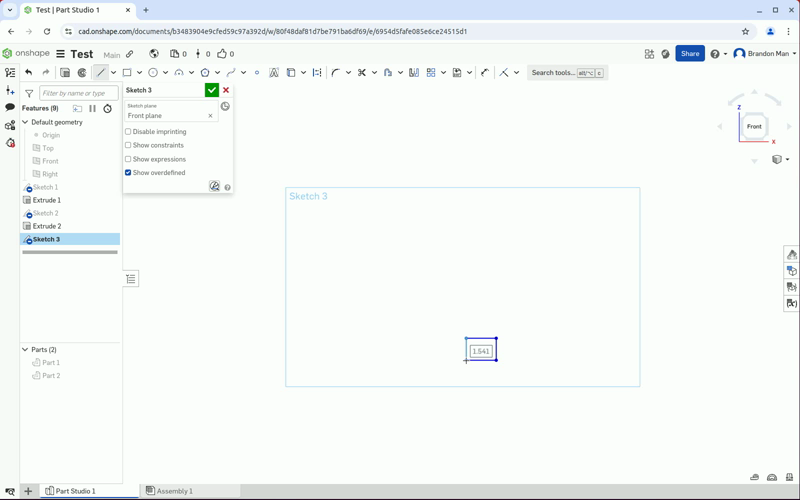
scroll(6)
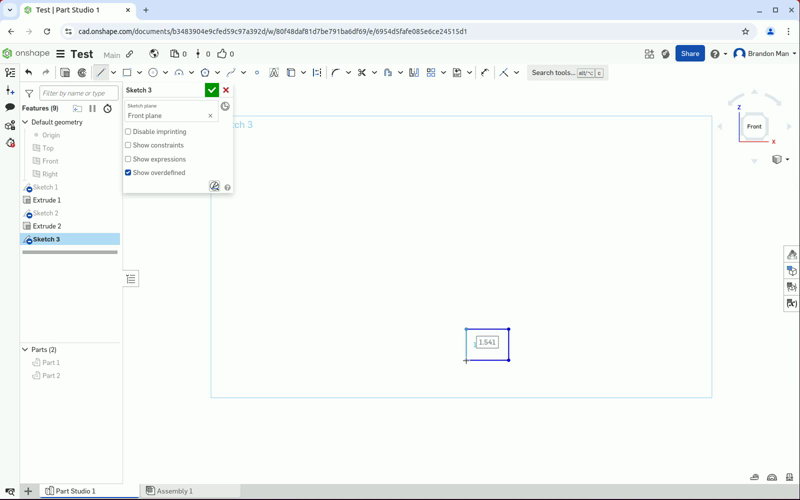
scroll(6)
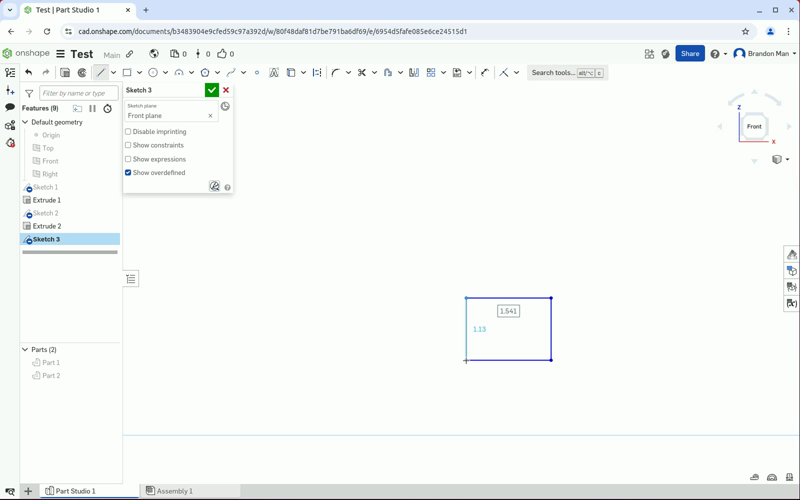
key_up(shift)
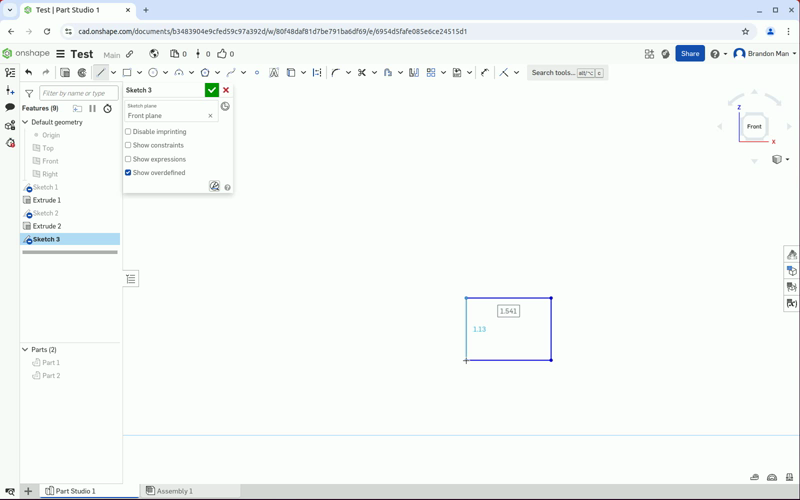
click(466, 360)
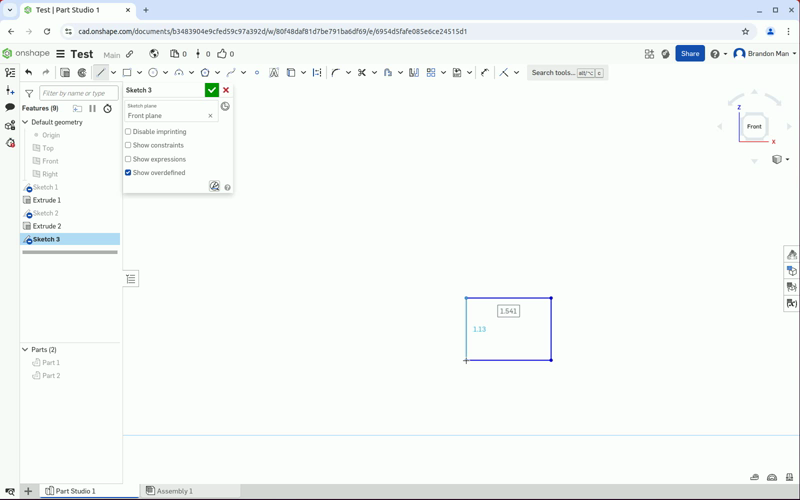
scroll(-6)
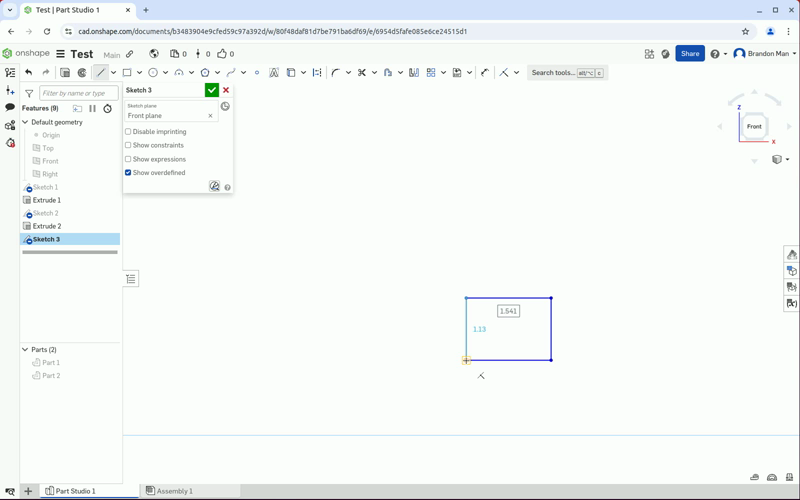
scroll(-6)
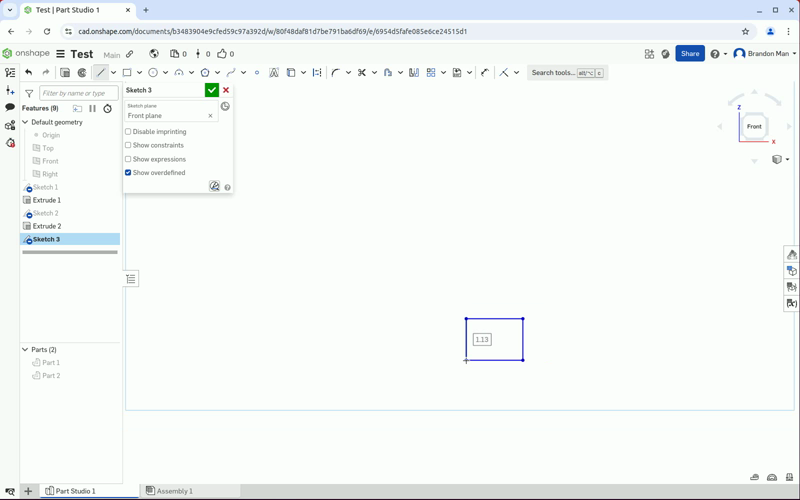
scroll(-6)
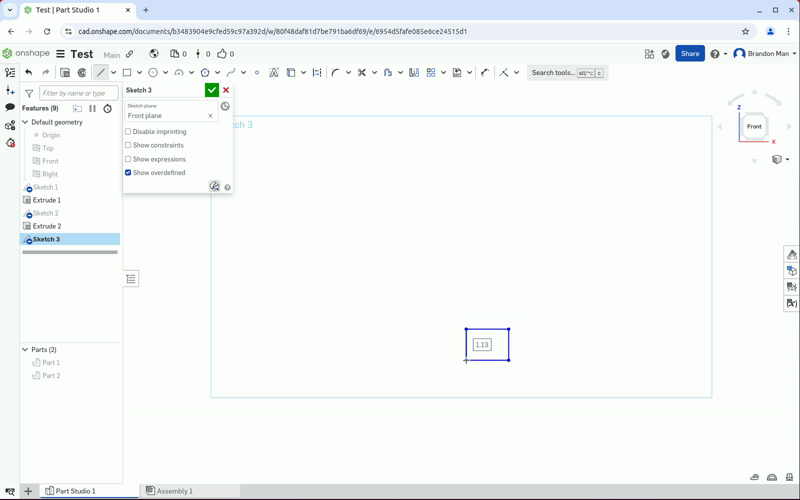
scroll(-6)
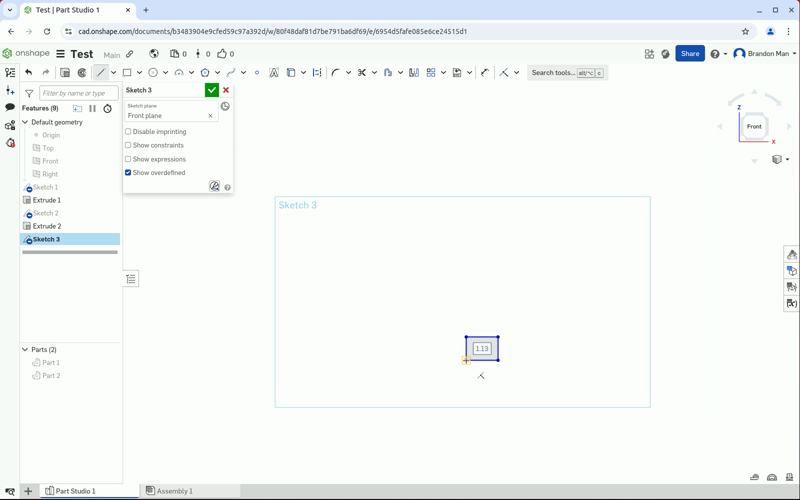
scroll(-6)
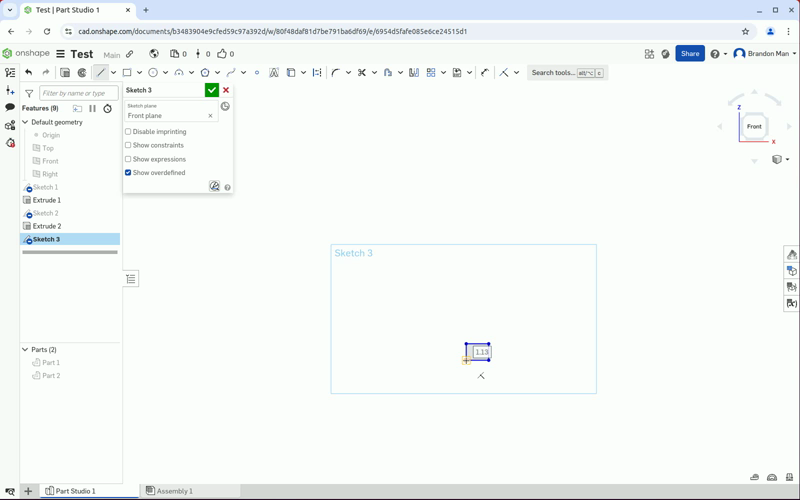
scroll(-6)
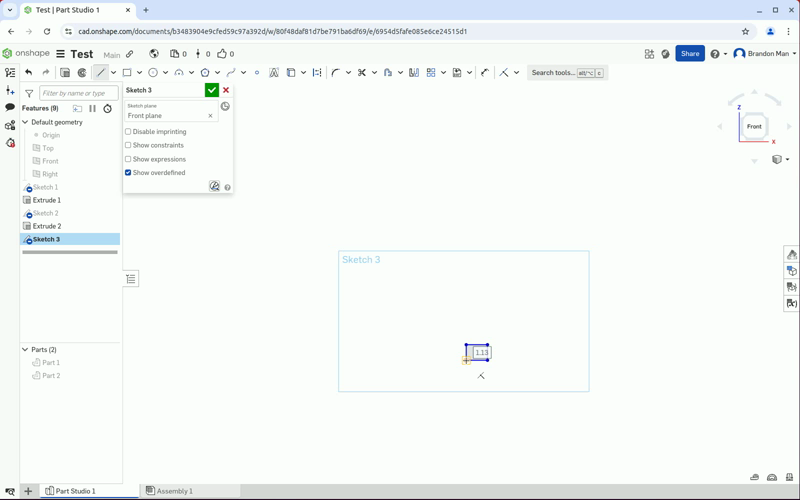
scroll(-6)
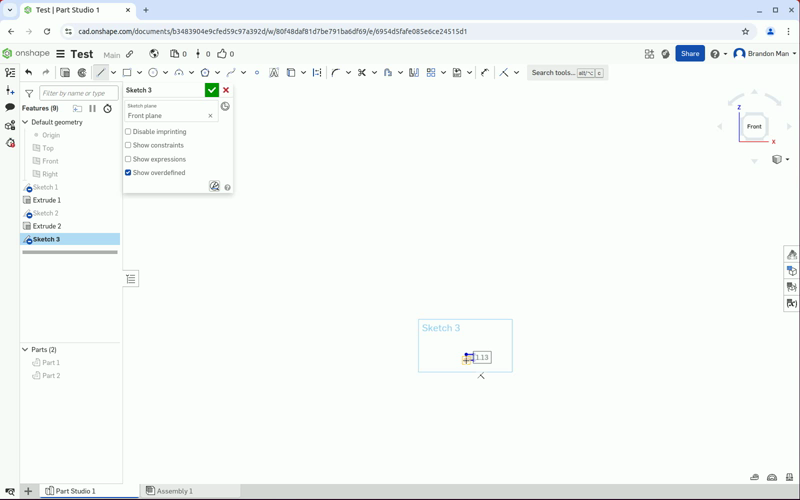
key(esc)
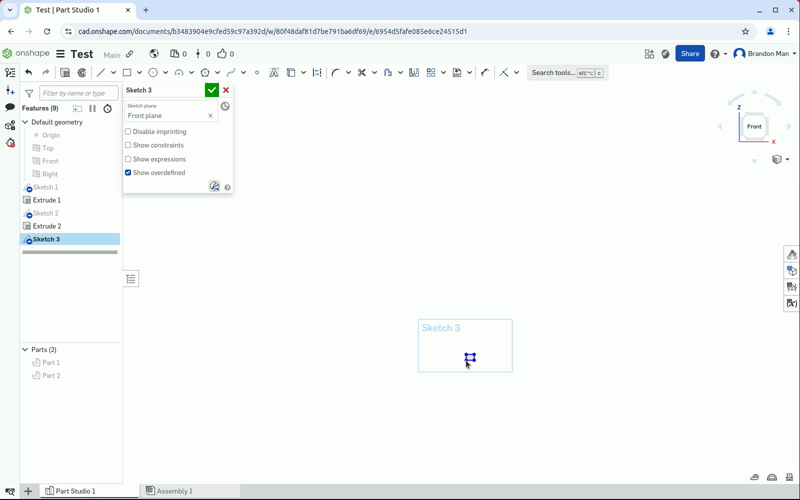
mouse_move(471, 355)
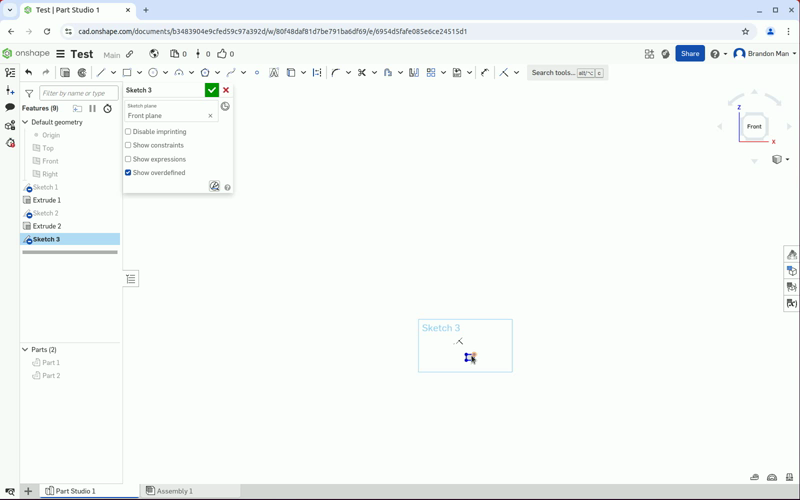
scroll(6)
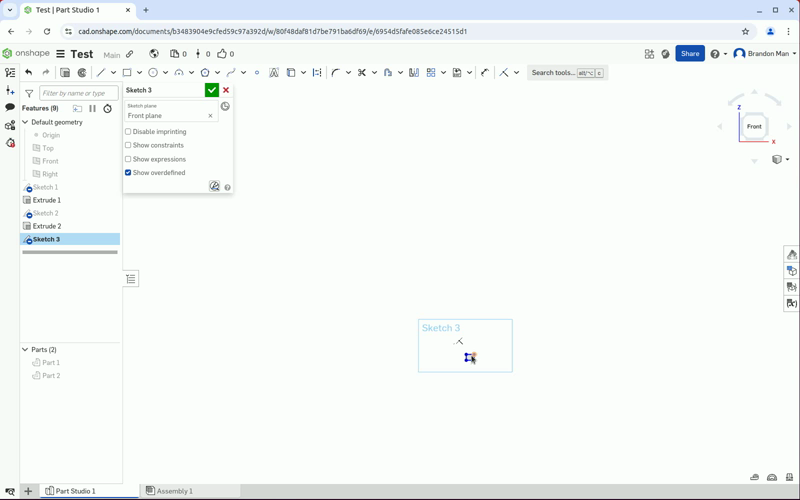
scroll(6)
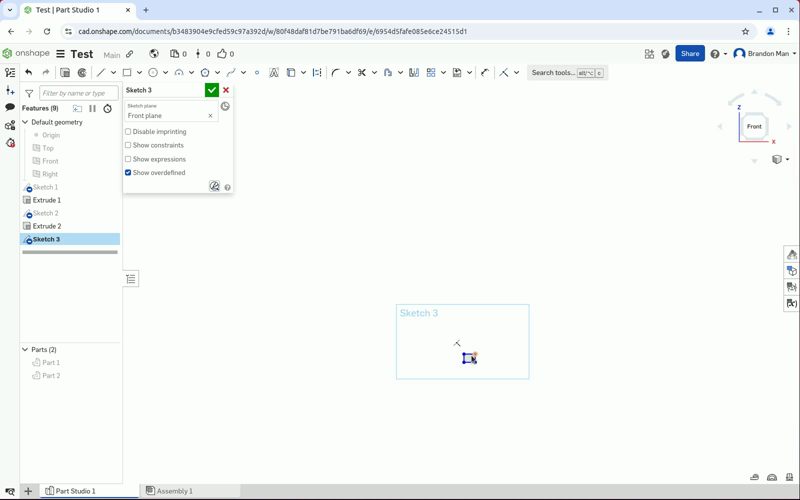
scroll(6)
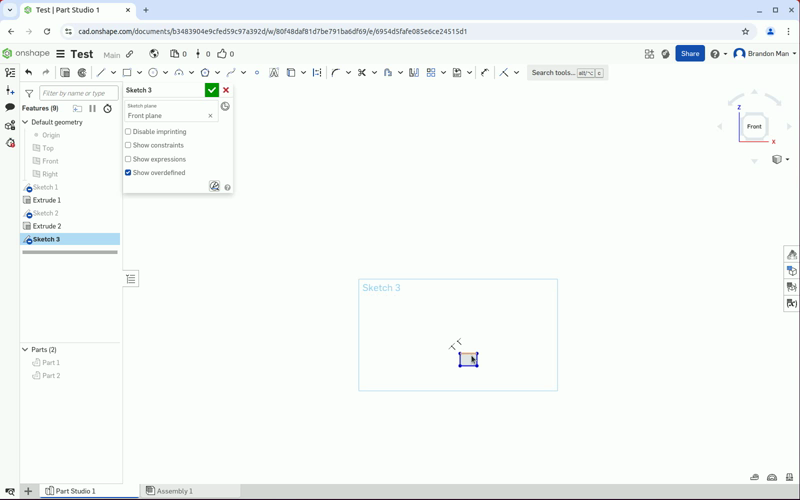
scroll(6)
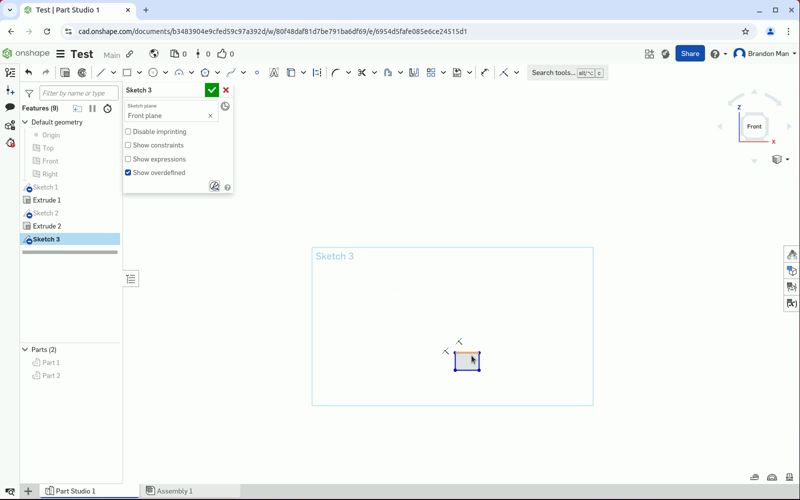
scroll(6)
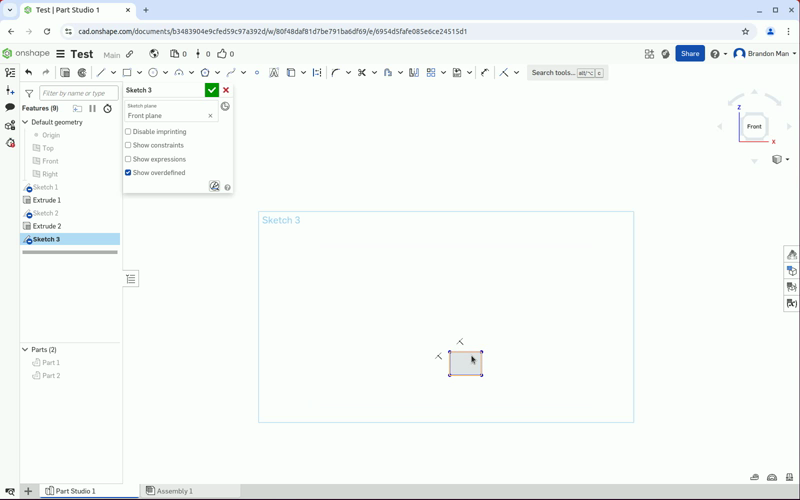
scroll(6)
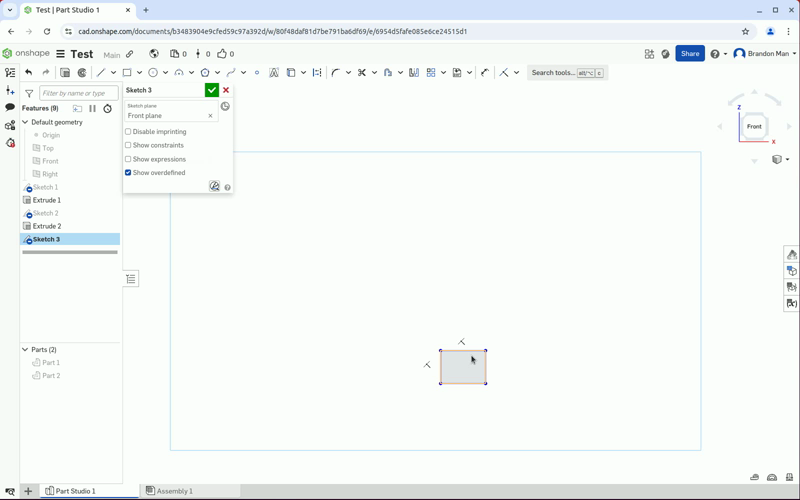
scroll(6)
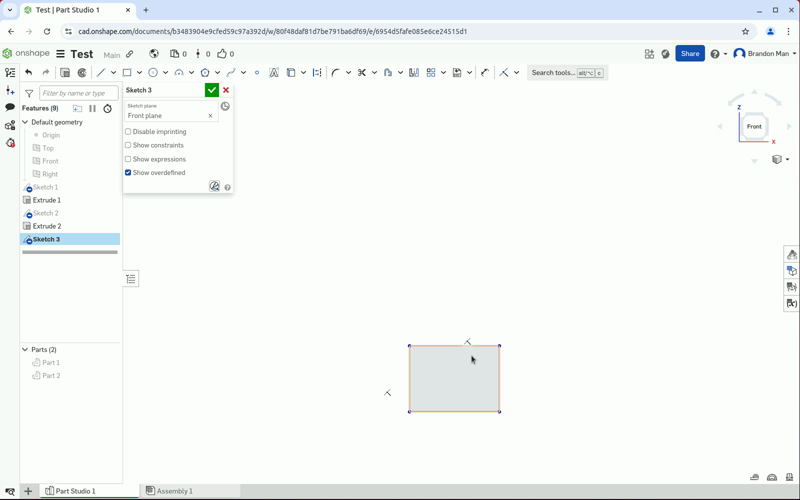
click(471, 355)
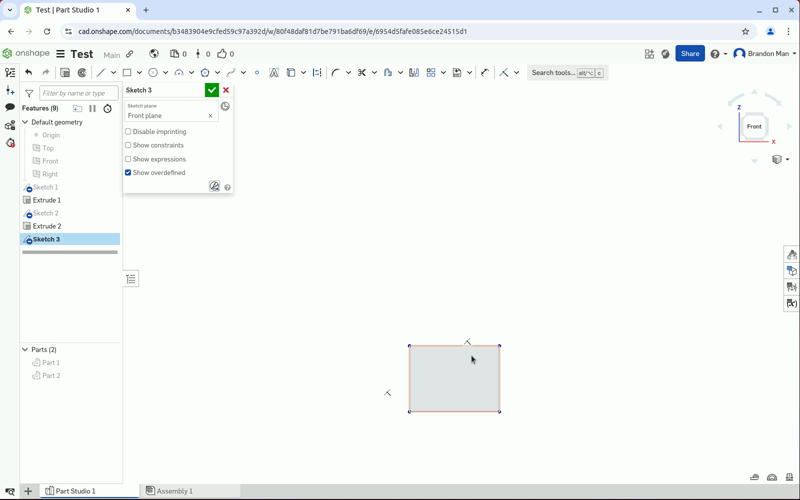
scroll(-6)
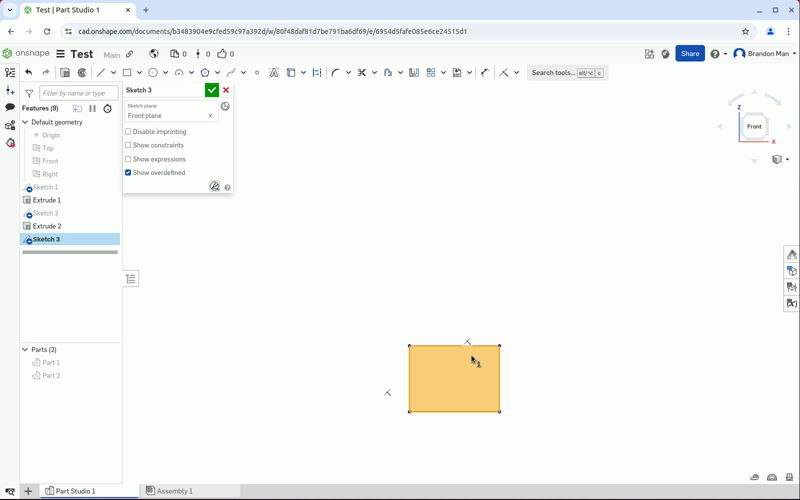
scroll(-6)
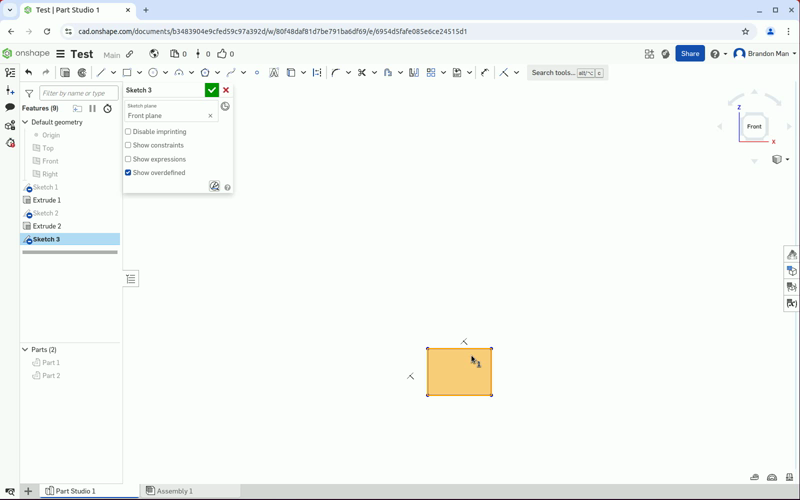
scroll(-6)
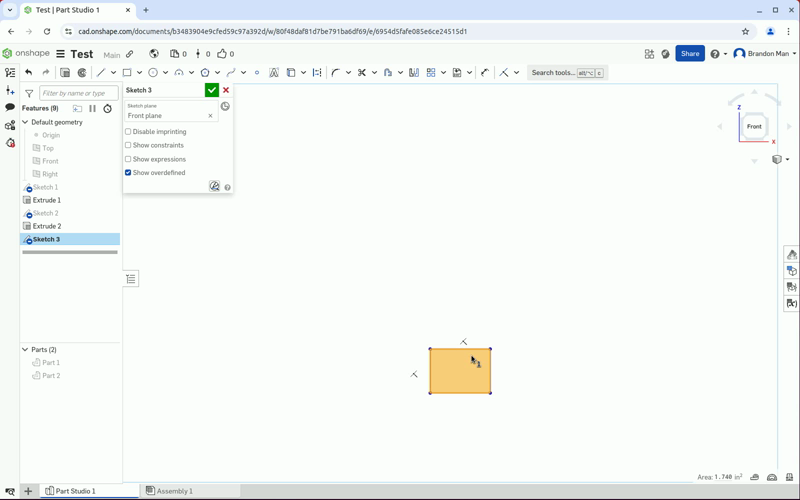
scroll(-6)
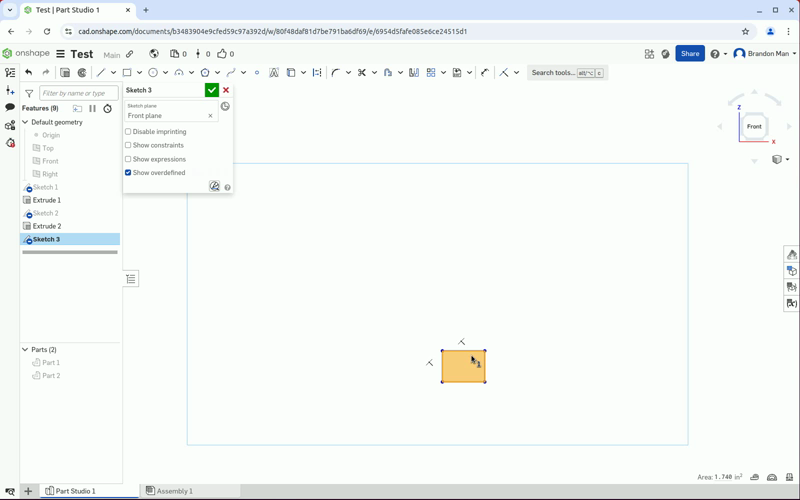
scroll(-6)
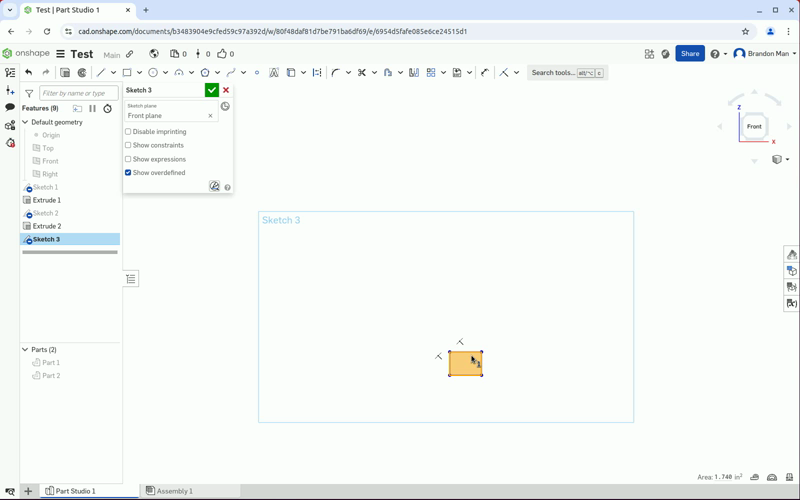
scroll(-6)
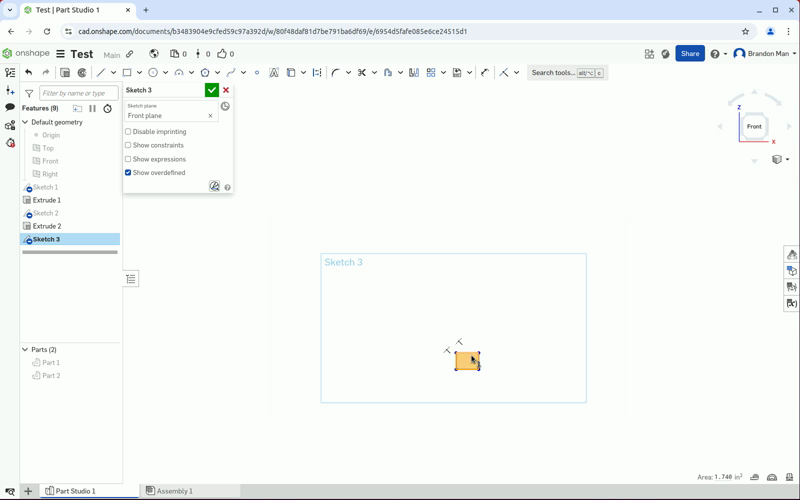
scroll(-6)
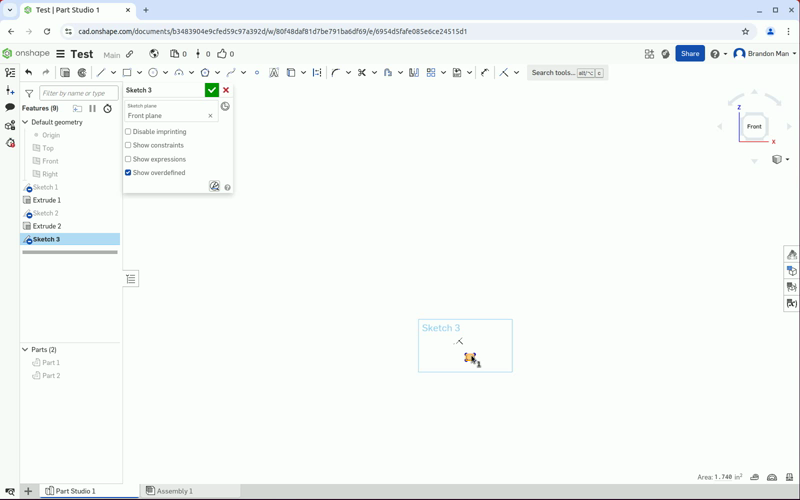
mouse_move(73, 352)
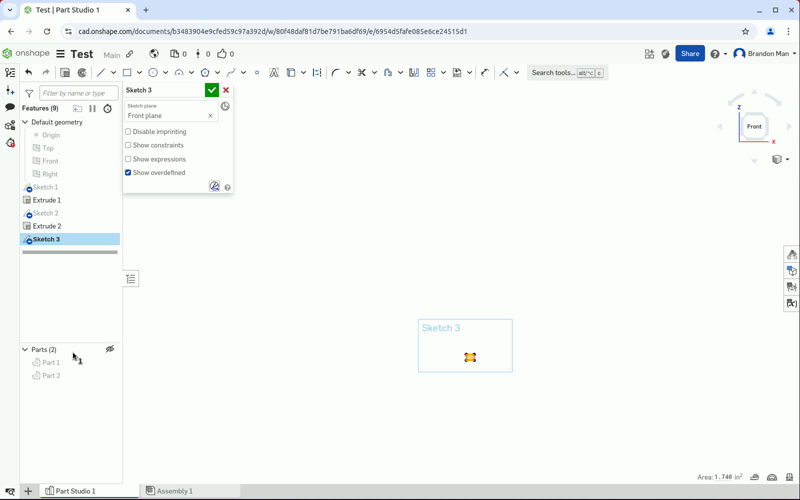
key(shift+y)
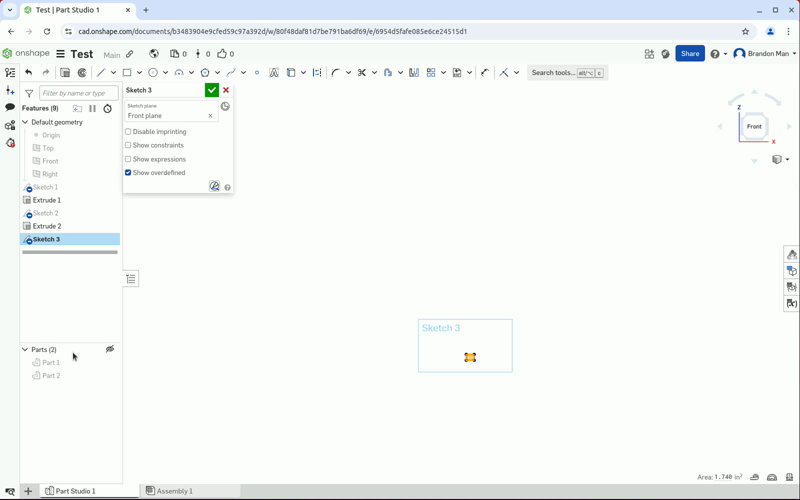
key(shift+e)
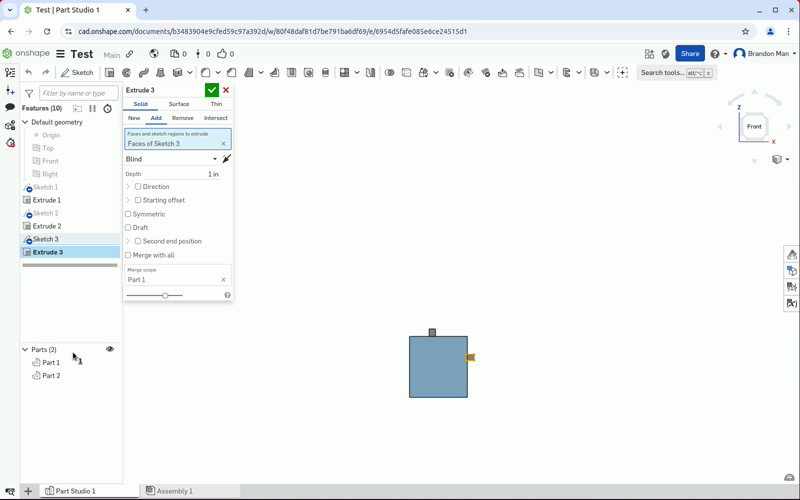
mouse_move(143, 106)
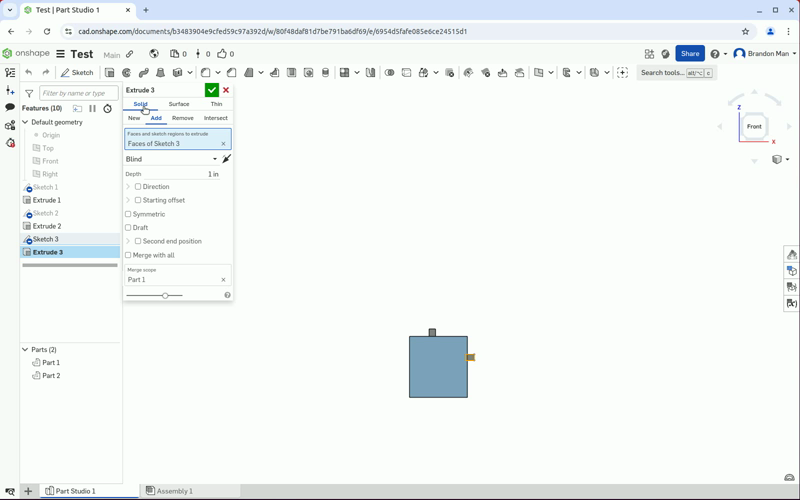
click(143, 106)
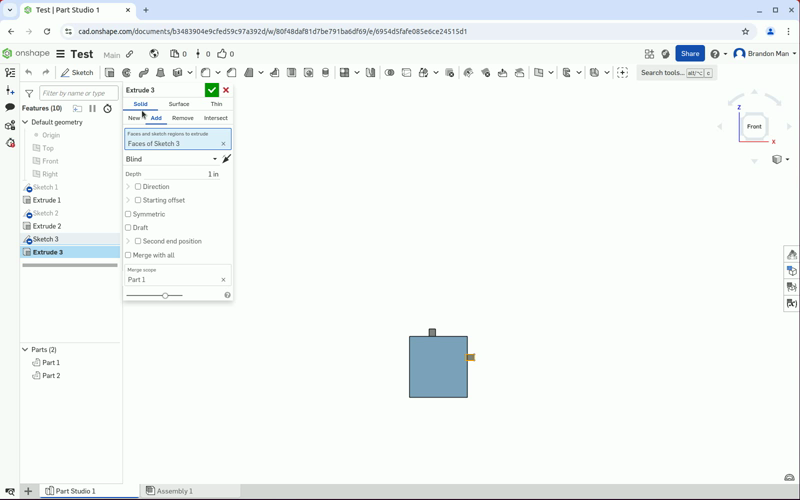
mouse_move(137, 120)
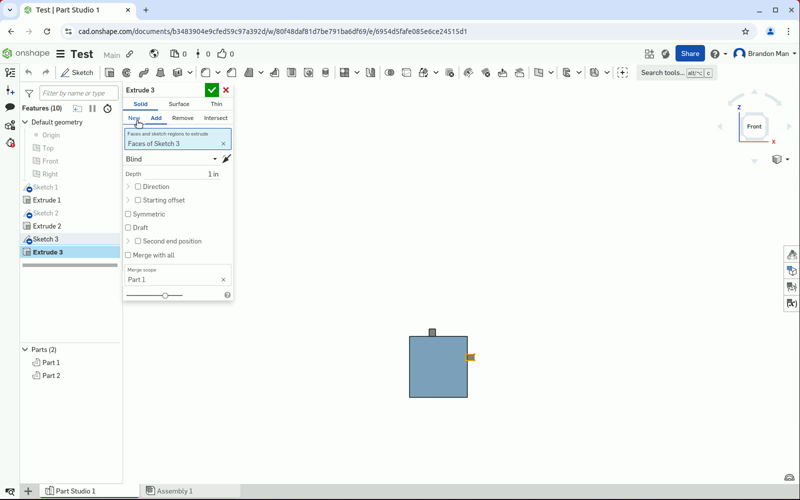
click(137, 120)
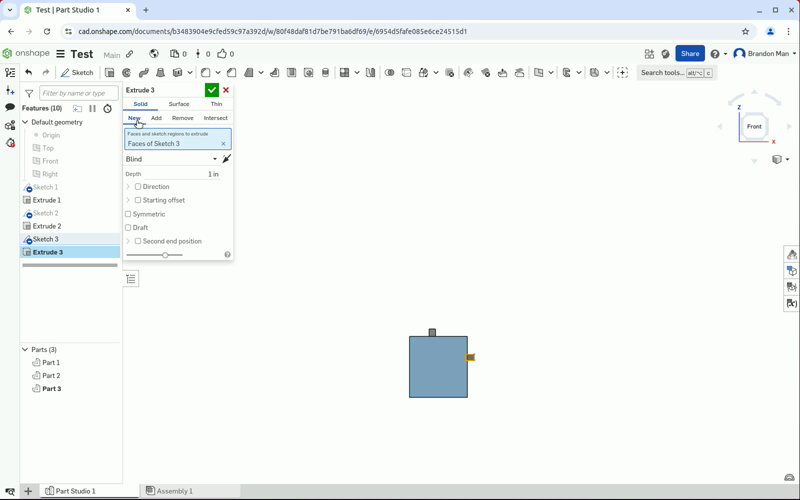
key(tab, 4)
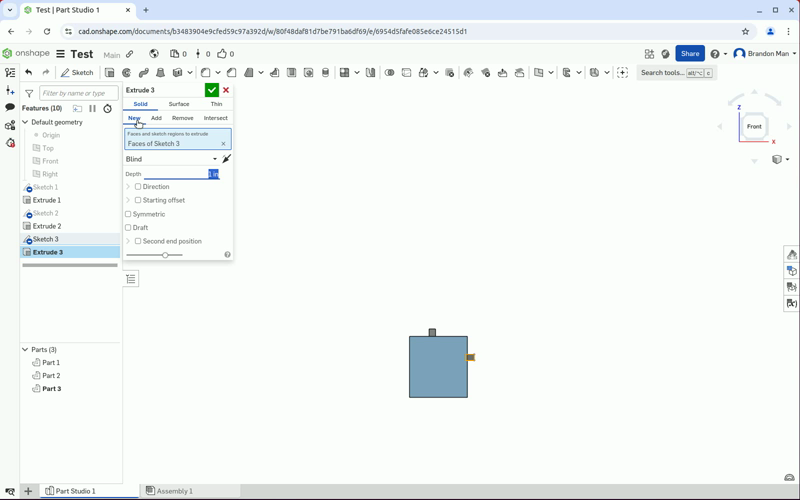
text(1.926)
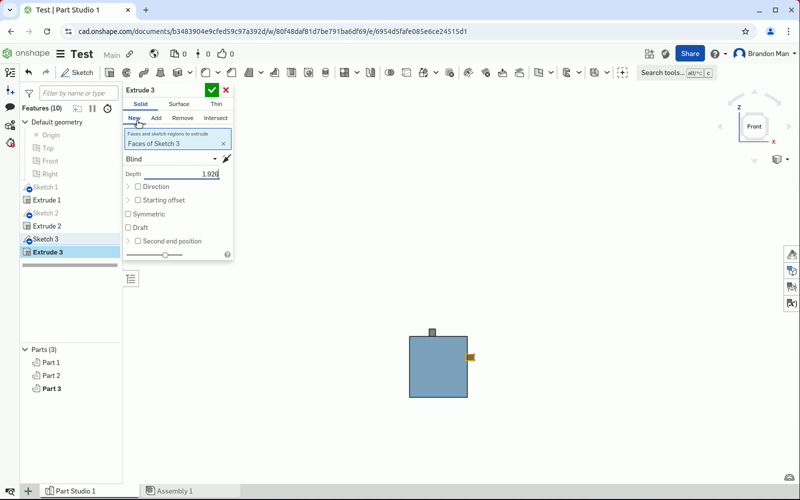
key(enter)
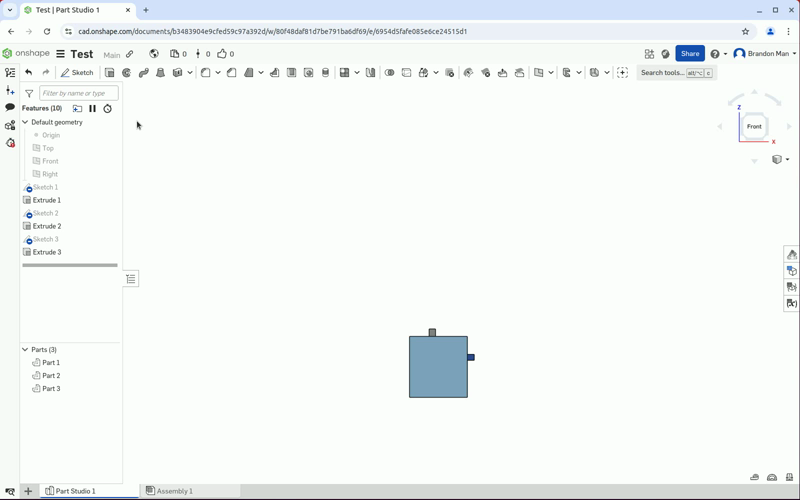
key(shift+h)
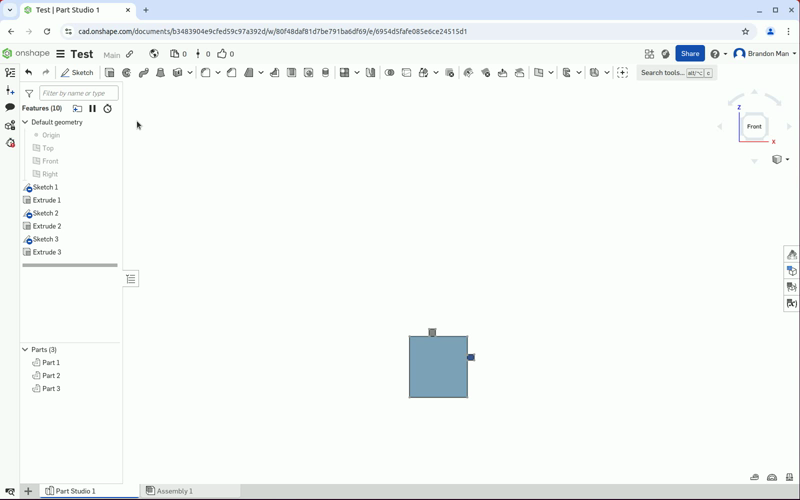
key(shift+h)
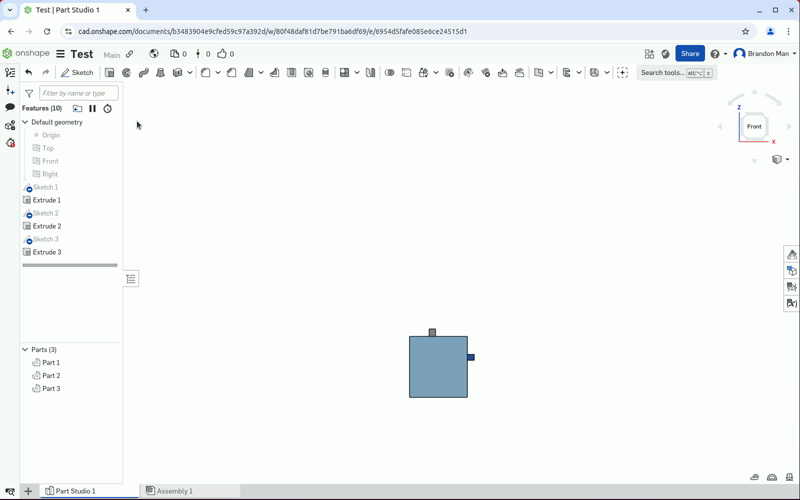
mouse_move(73, 189)
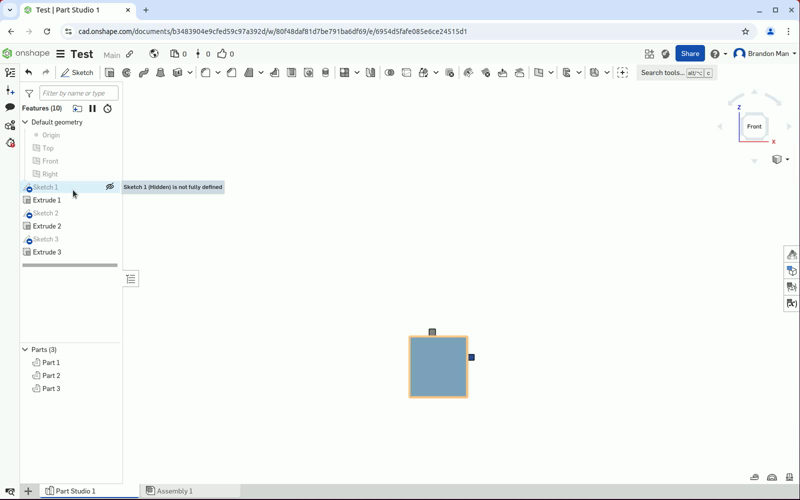
click(73, 189)
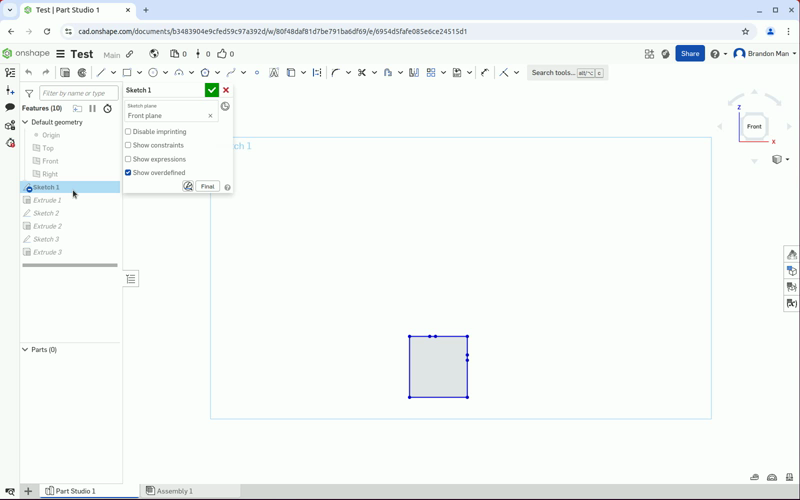
mouse_move(229, 92)
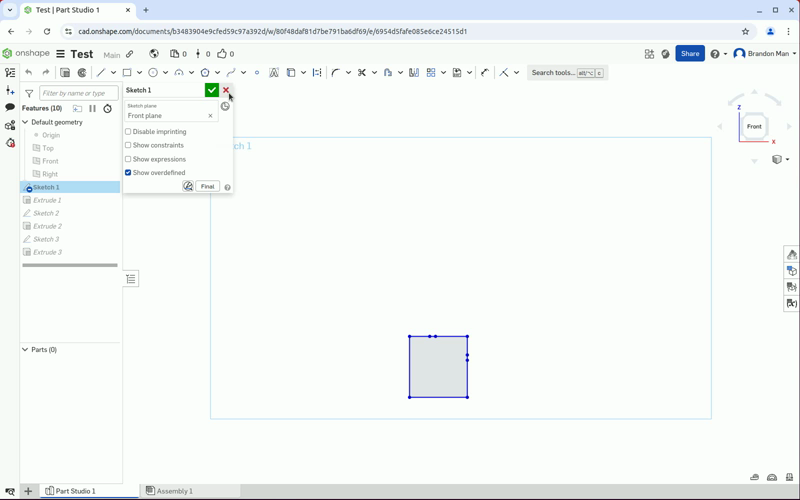
click(229, 92)
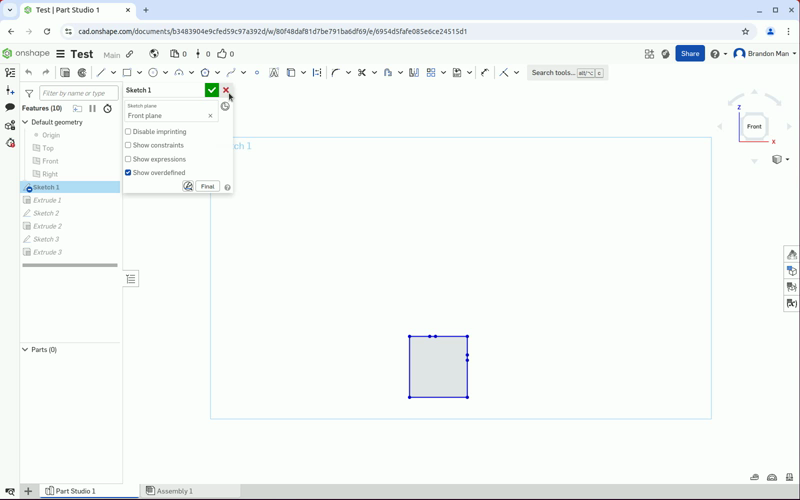
key(shift+s)
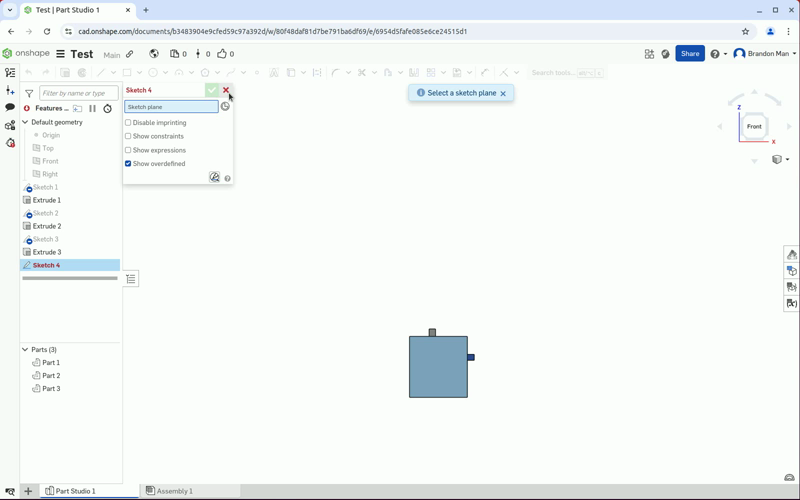
mouse_move(73, 163)
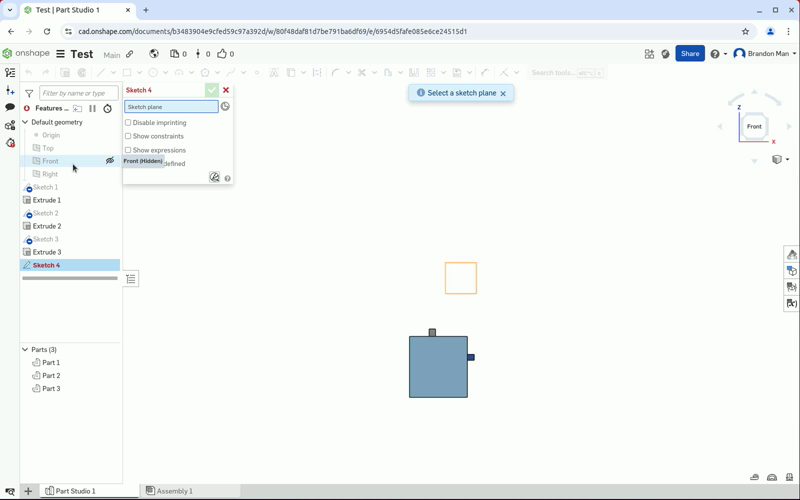
click(73, 163)
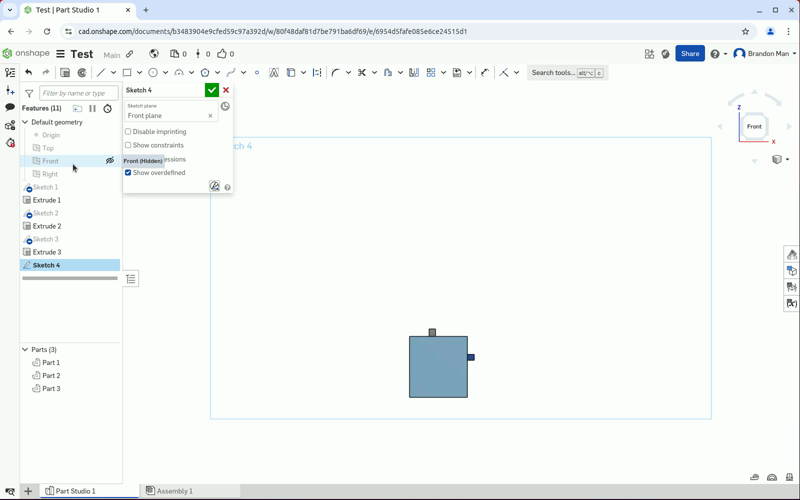
mouse_move(73, 352)
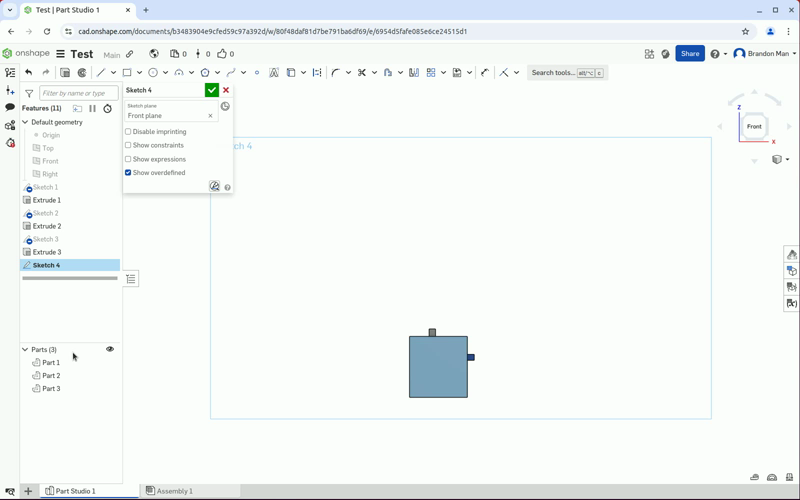
key(y)
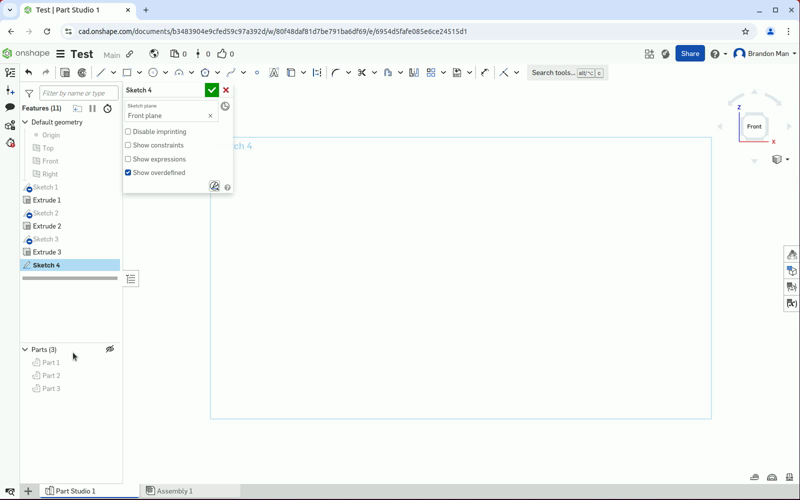
key(l)
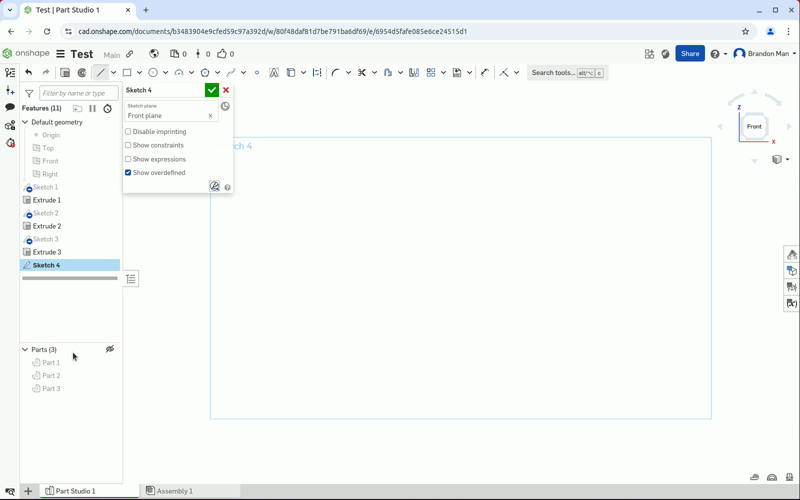
key_down(shift)
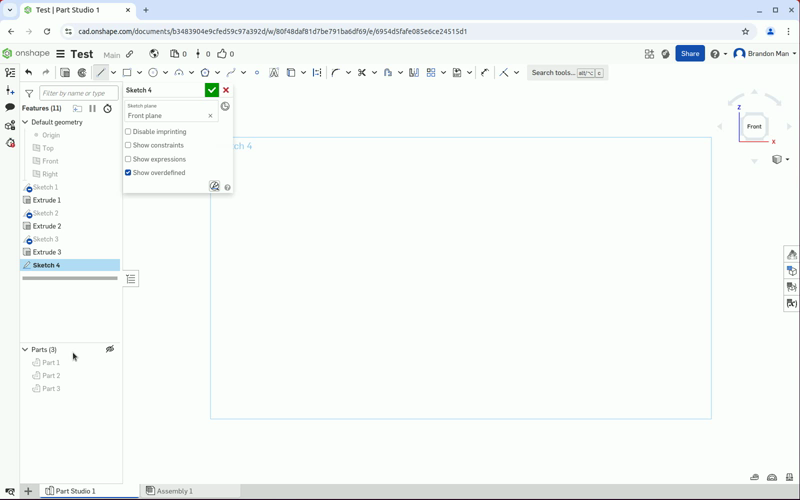
mouse_move(412, 330)
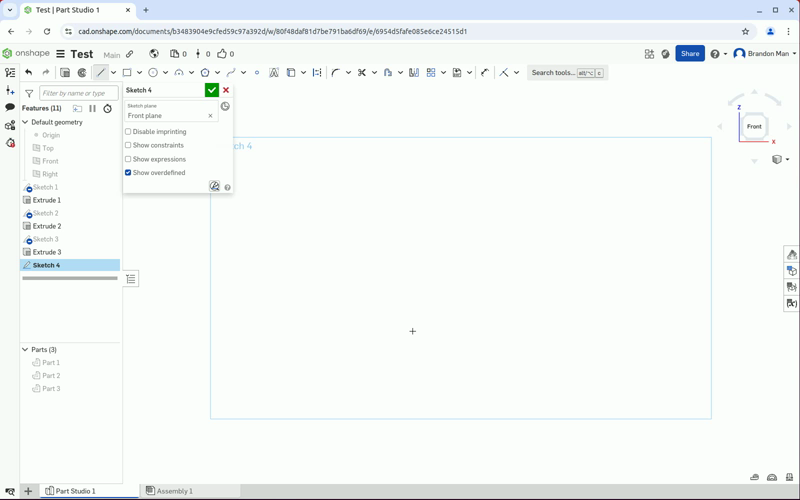
click(412, 330)
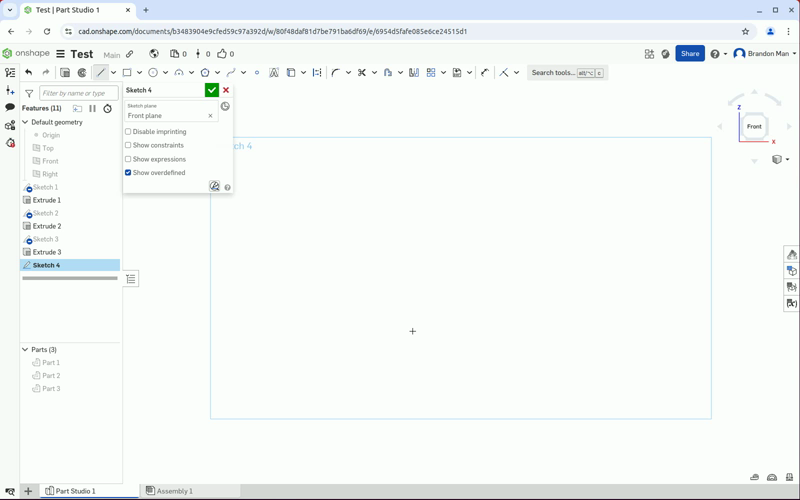
key_up(shift)
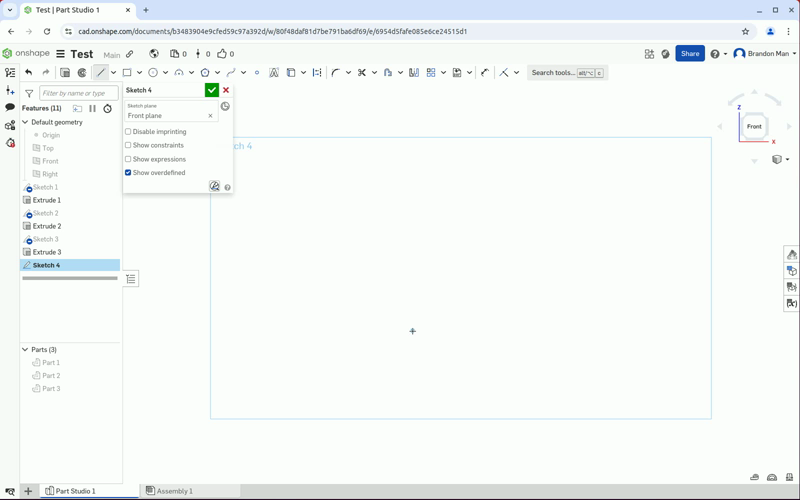
key_down(shift)
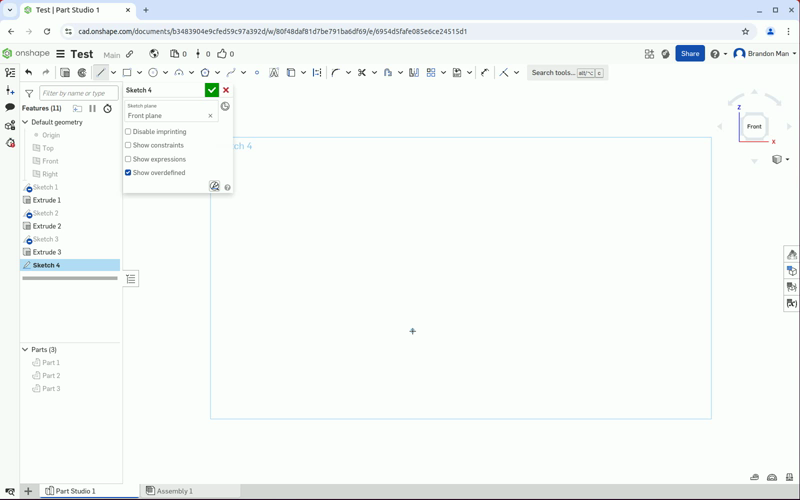
mouse_move(442, 330)
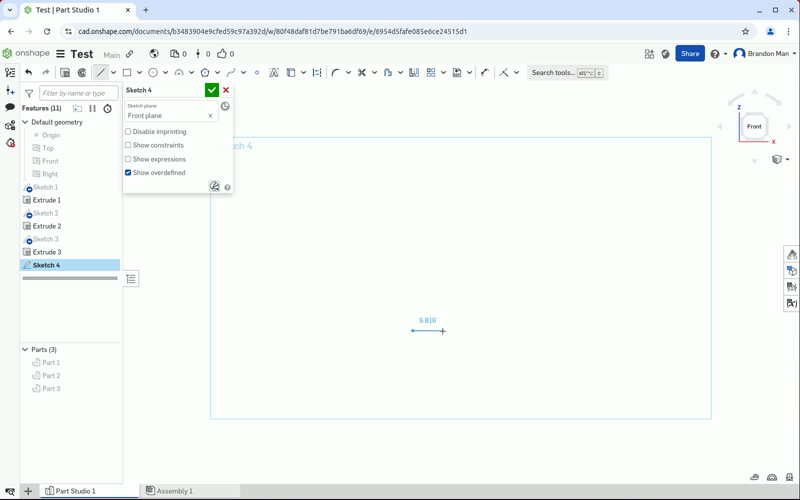
mouse_move(431, 330)
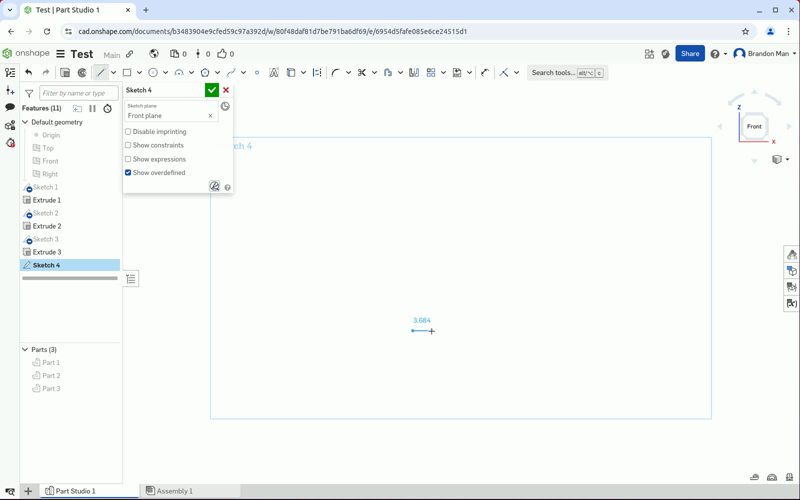
click(431, 330)
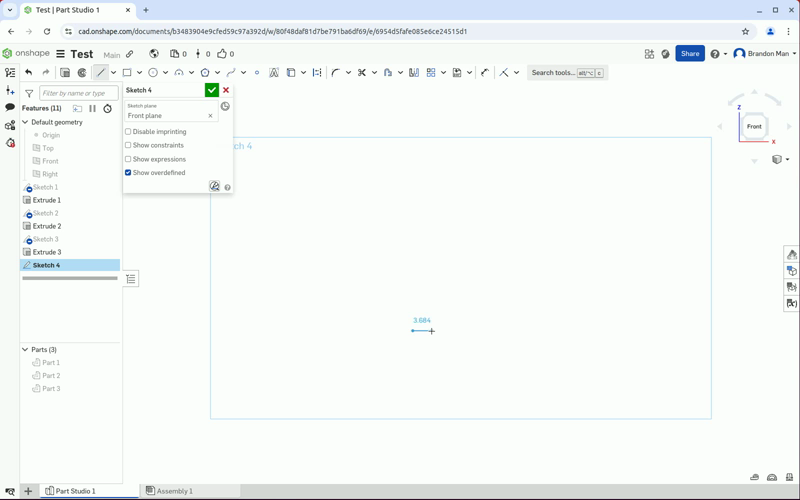
key_up(shift)
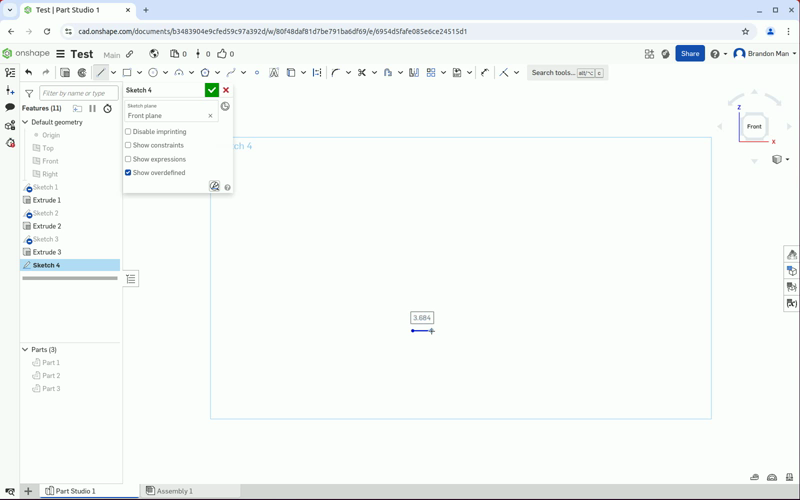
key_down(shift)
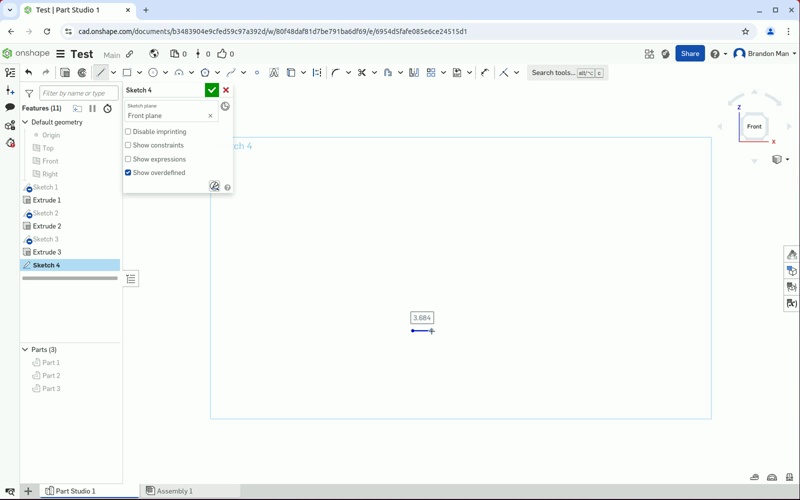
mouse_move(461, 330)
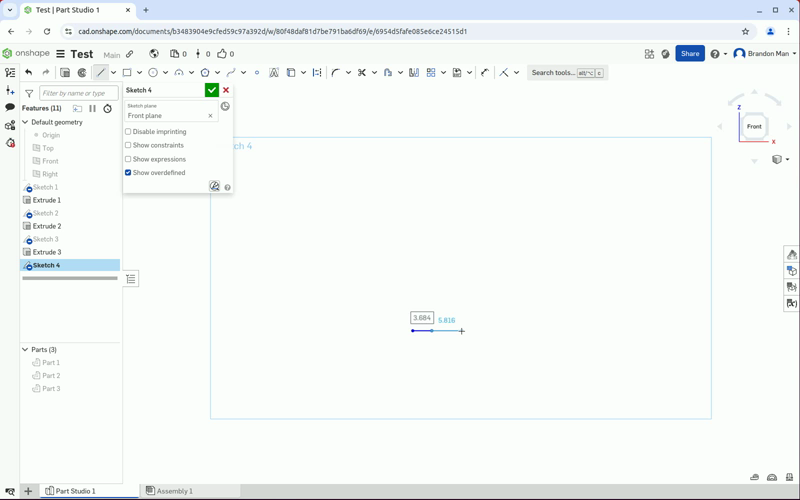
mouse_move(437, 330)
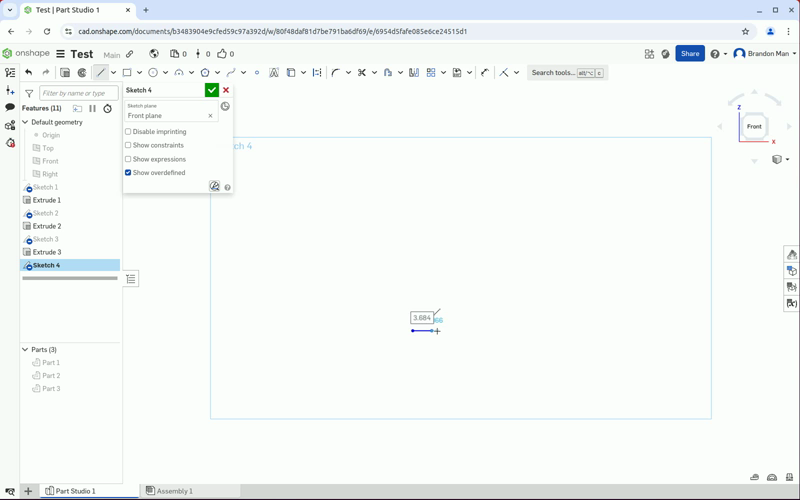
scroll(6)
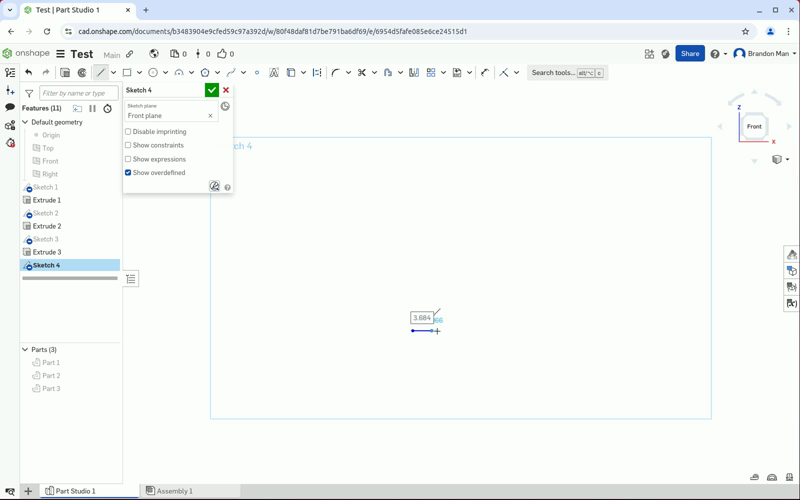
scroll(6)
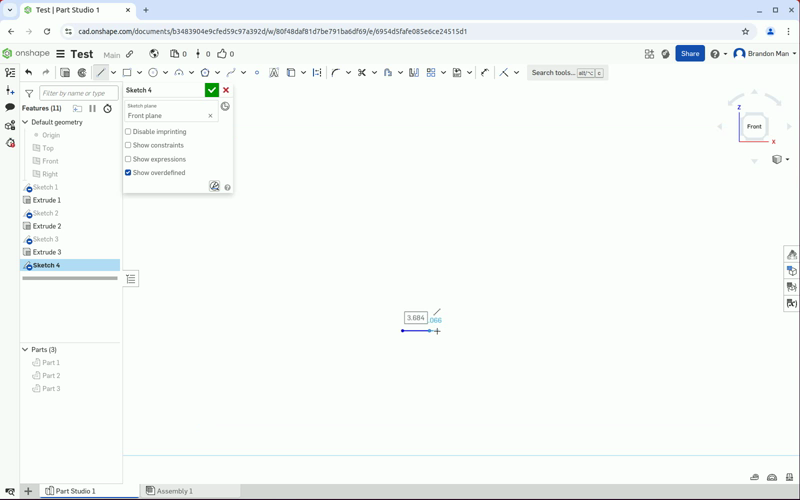
scroll(6)
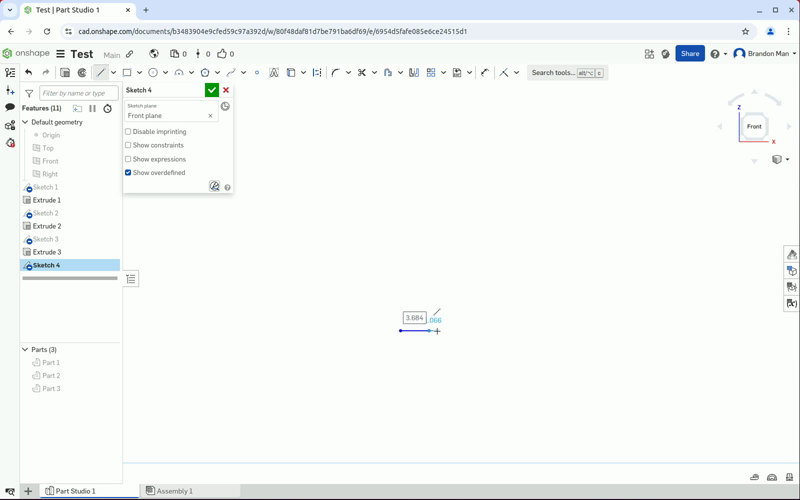
scroll(6)
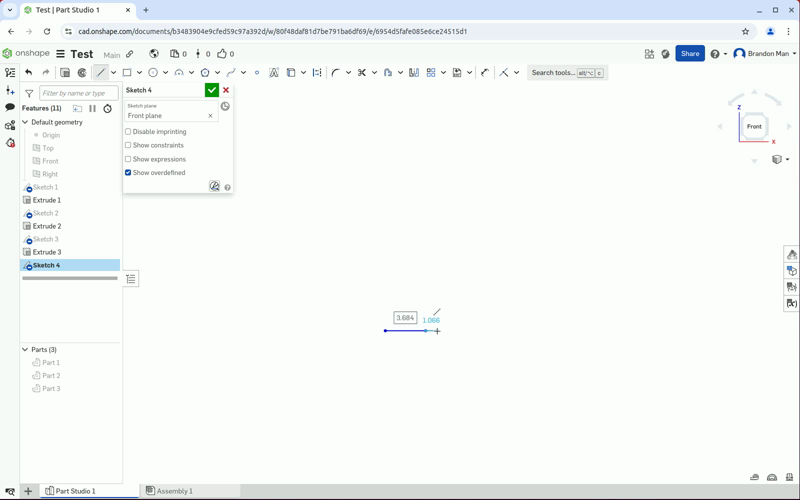
scroll(6)
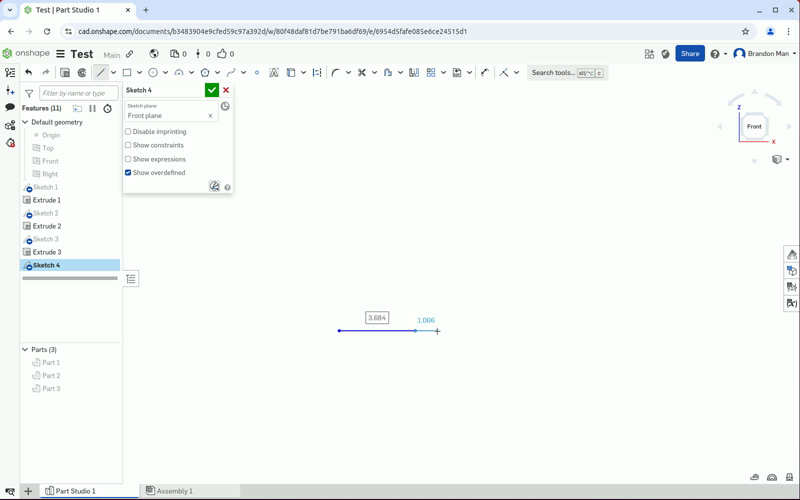
scroll(6)
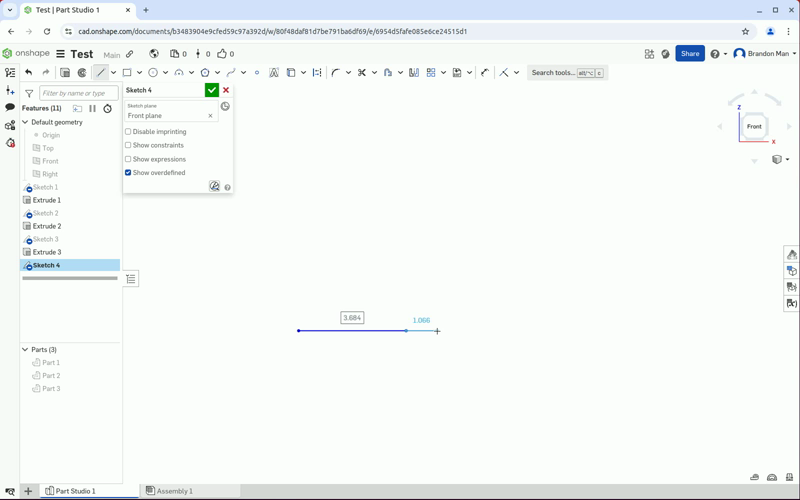
scroll(6)
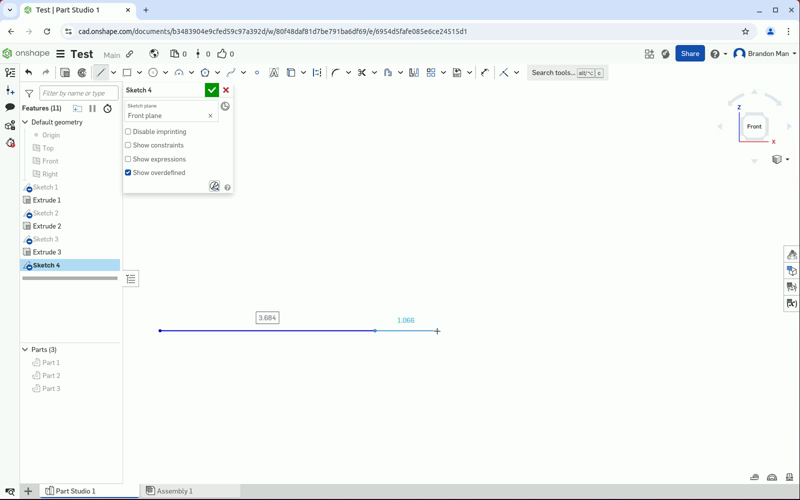
click(437, 330)
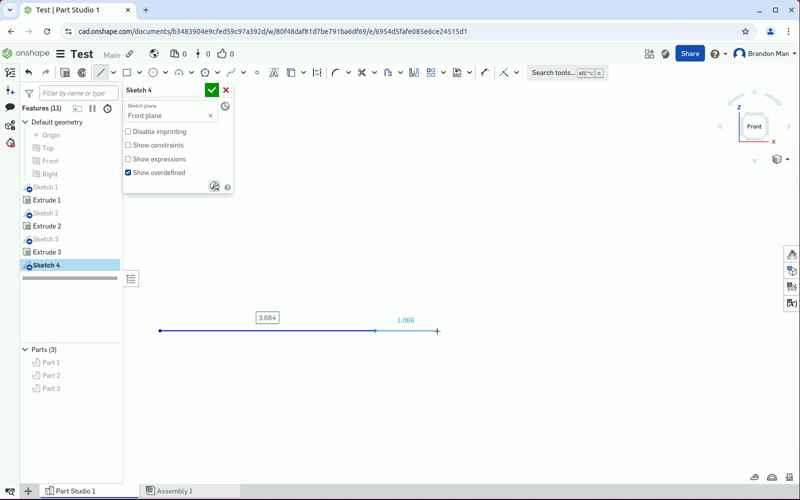
scroll(-6)
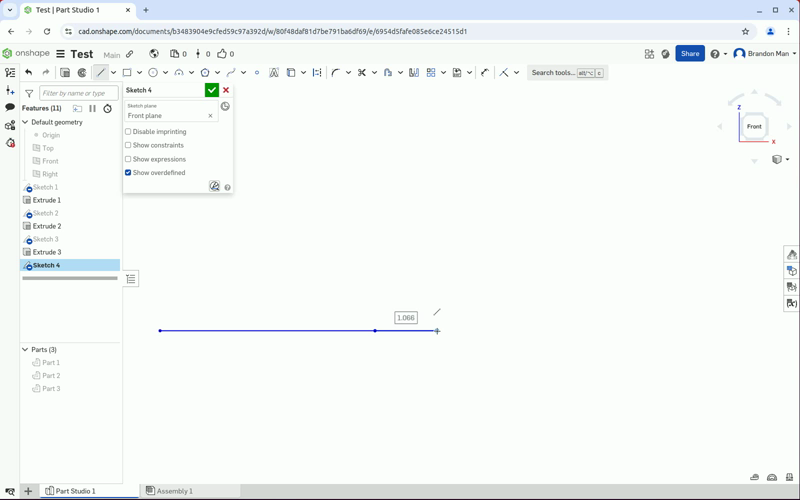
scroll(-6)
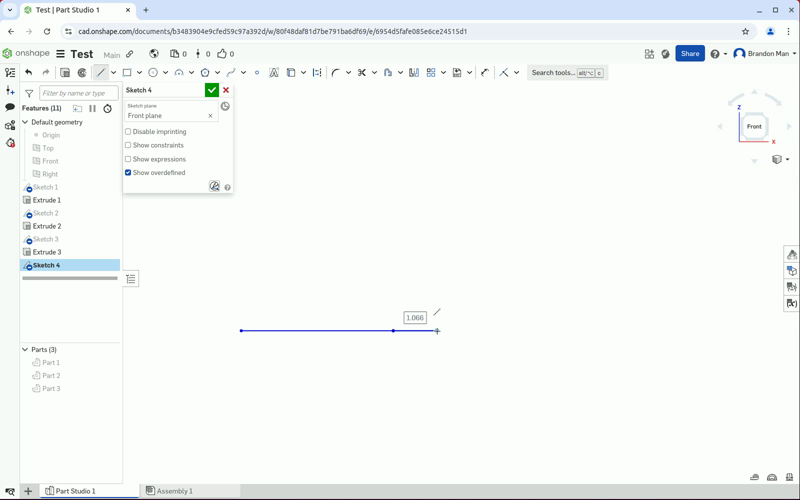
scroll(-6)
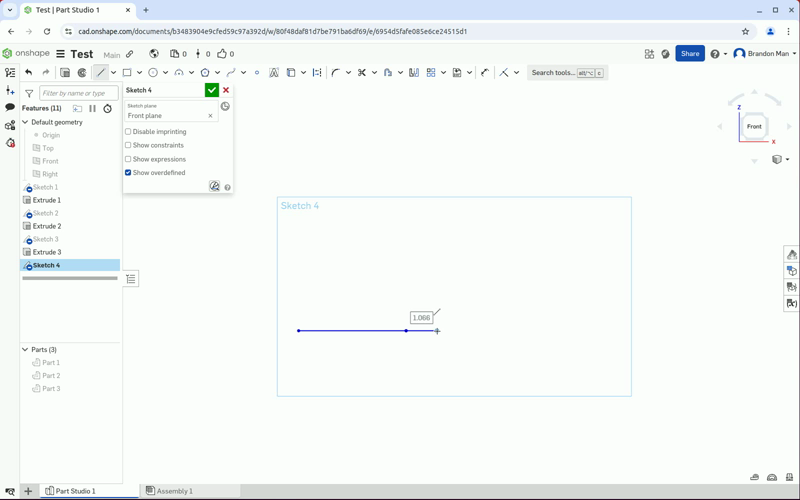
scroll(-6)
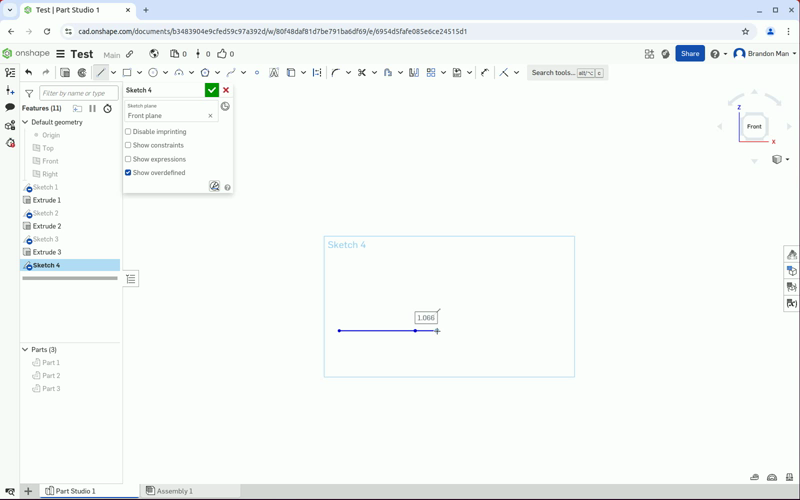
scroll(-6)
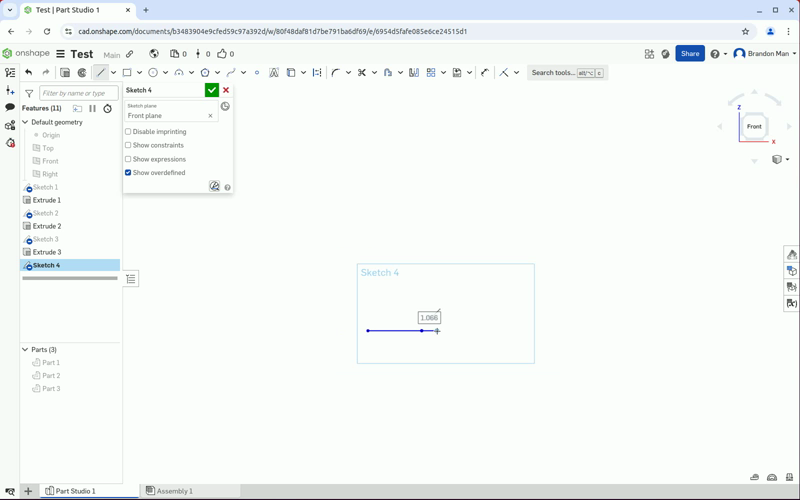
scroll(-6)
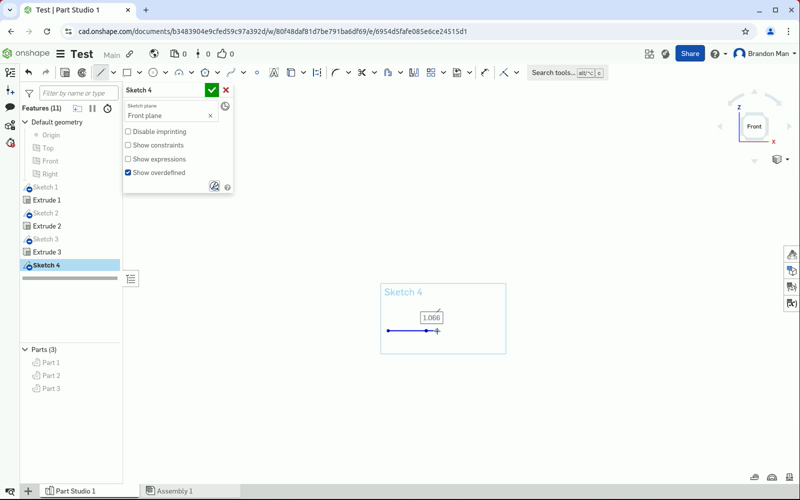
scroll(-6)
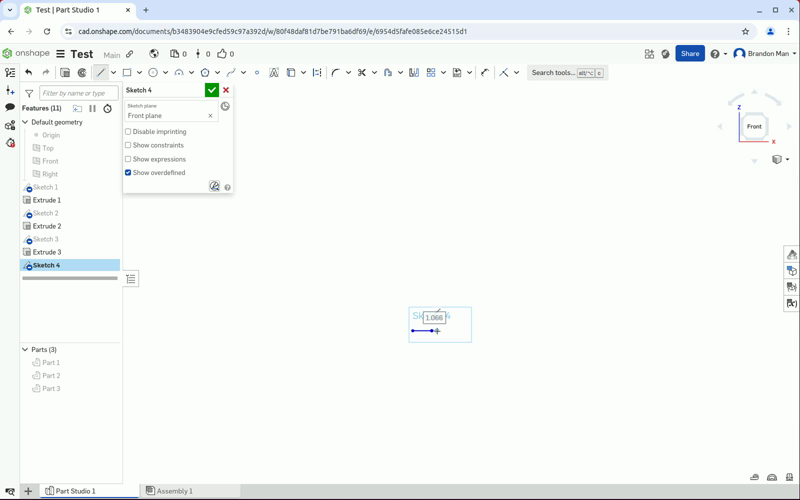
key_up(shift)
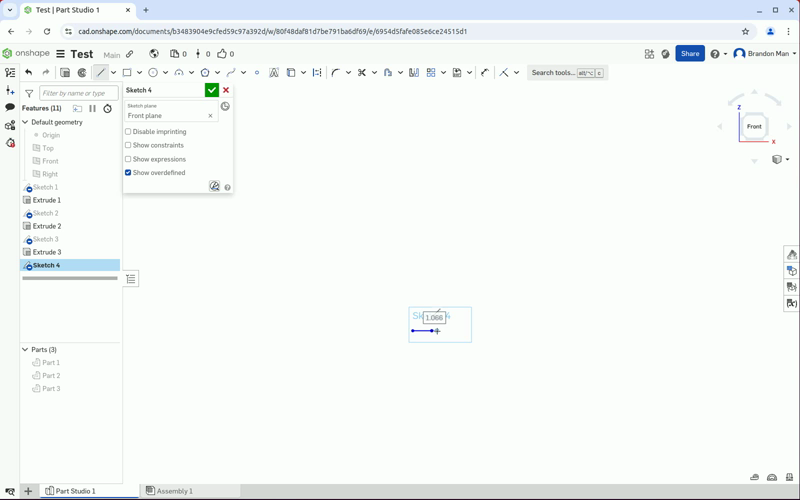
key_down(shift)
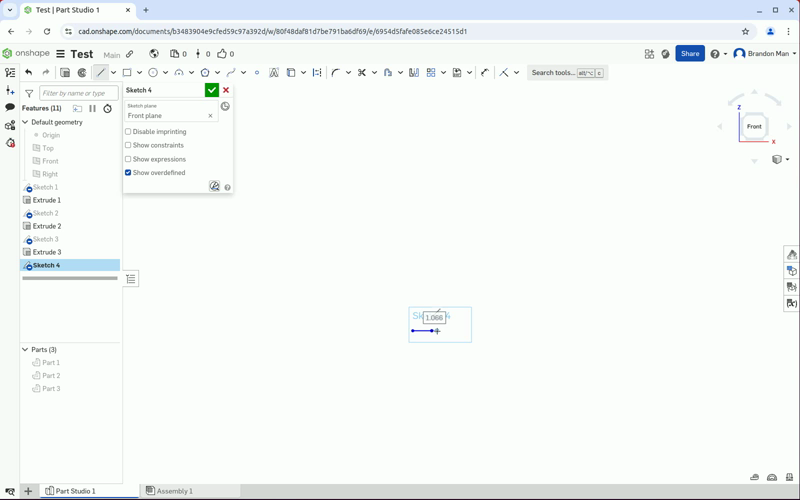
mouse_move(509, 330)
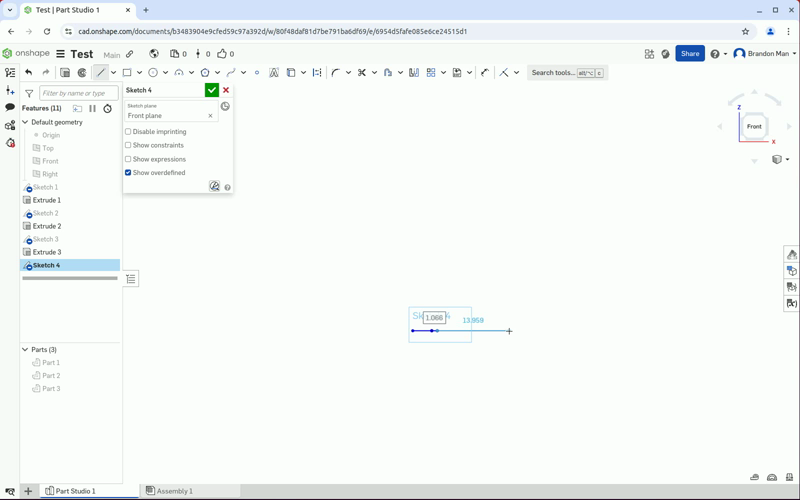
click(509, 330)
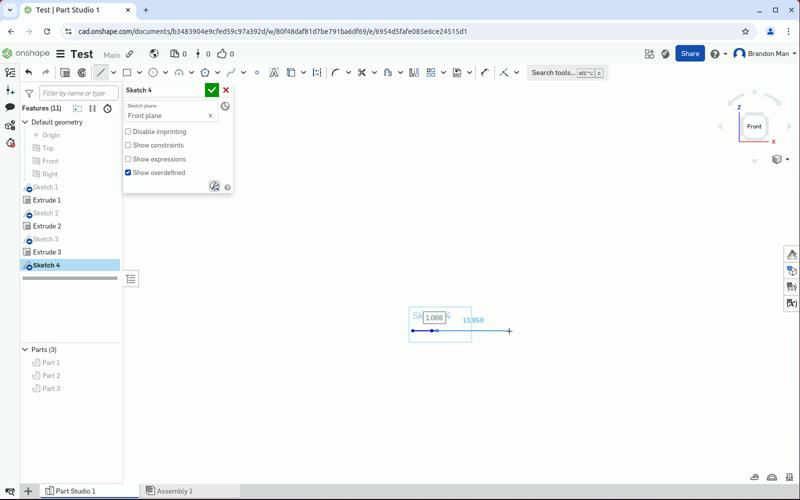
key_up(shift)
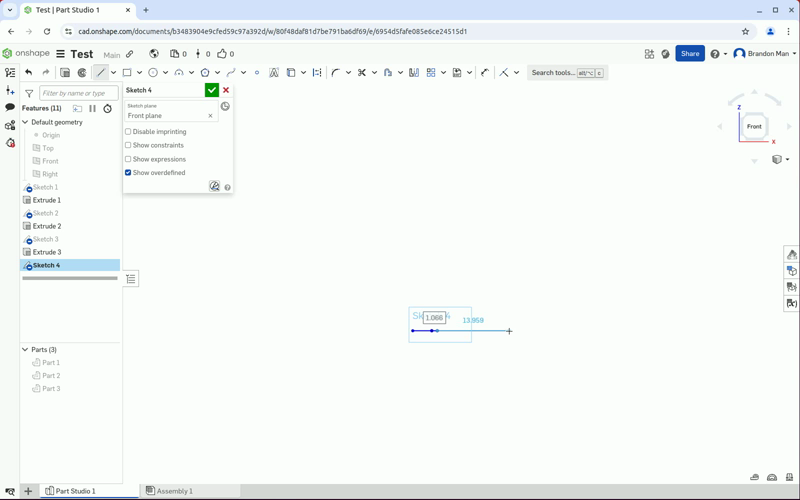
key_down(shift)
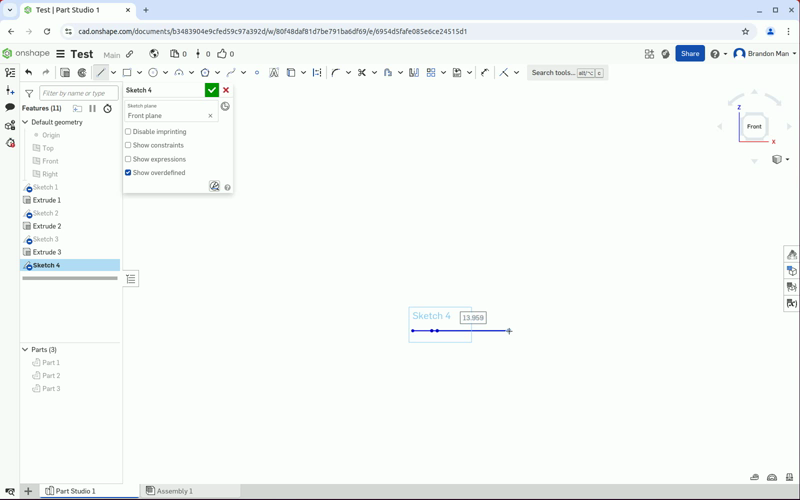
mouse_move(509, 234)
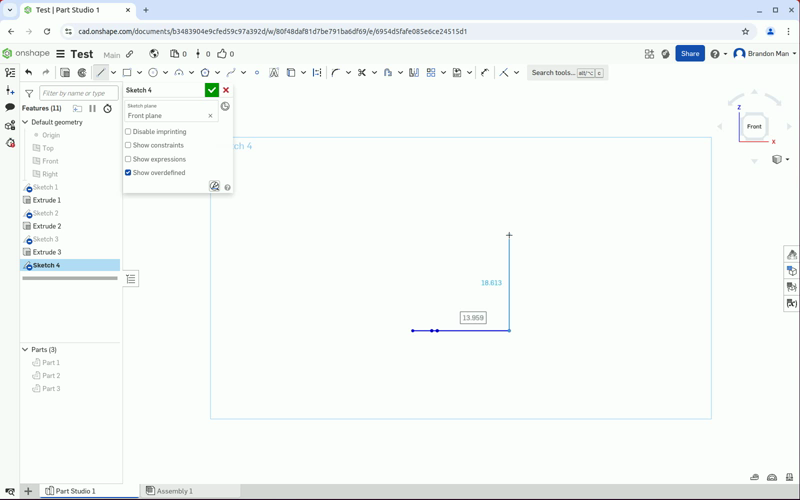
click(509, 234)
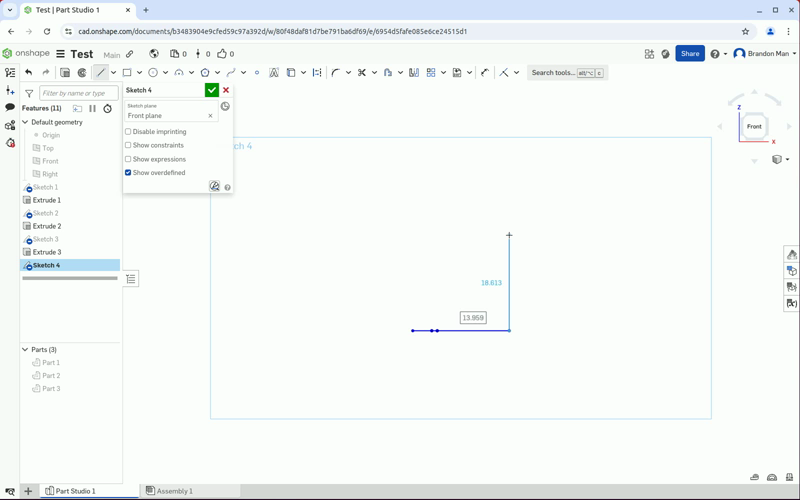
key_up(shift)
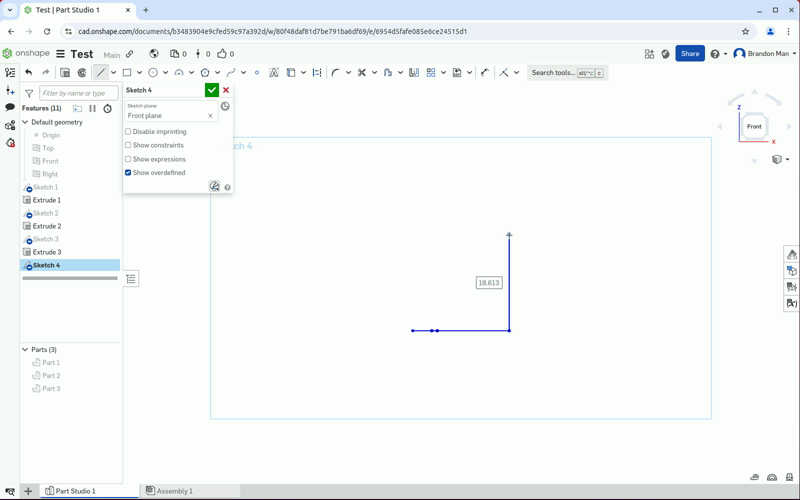
key_down(shift)
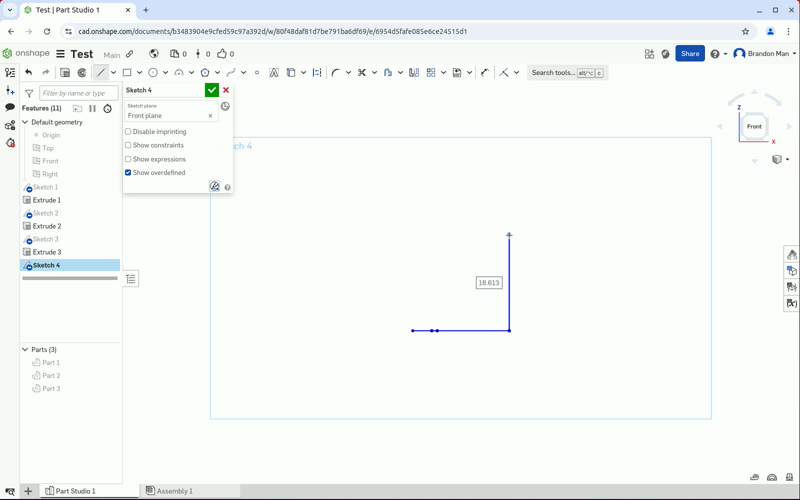
mouse_move(412, 234)
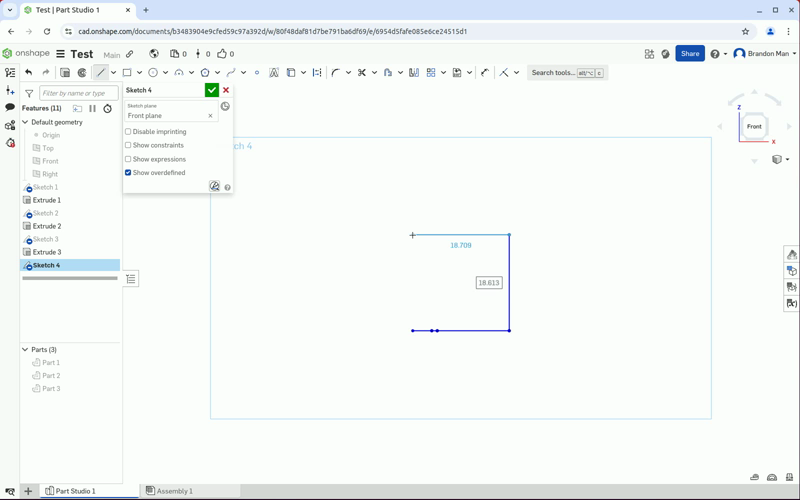
click(412, 234)
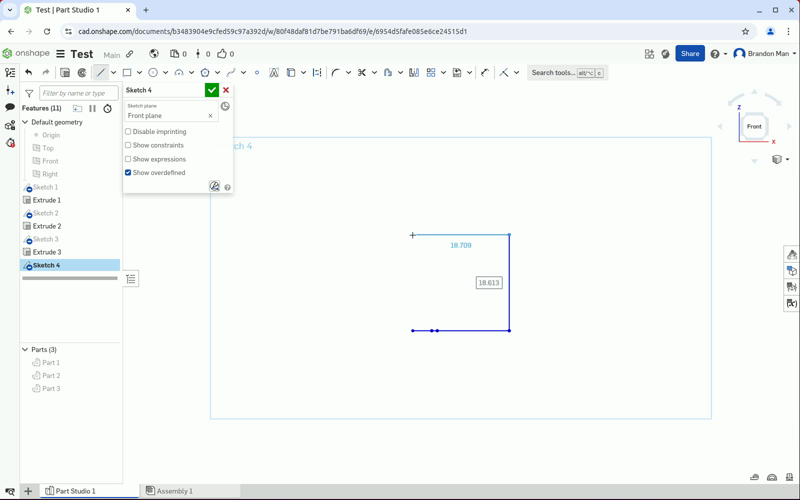
key_up(shift)
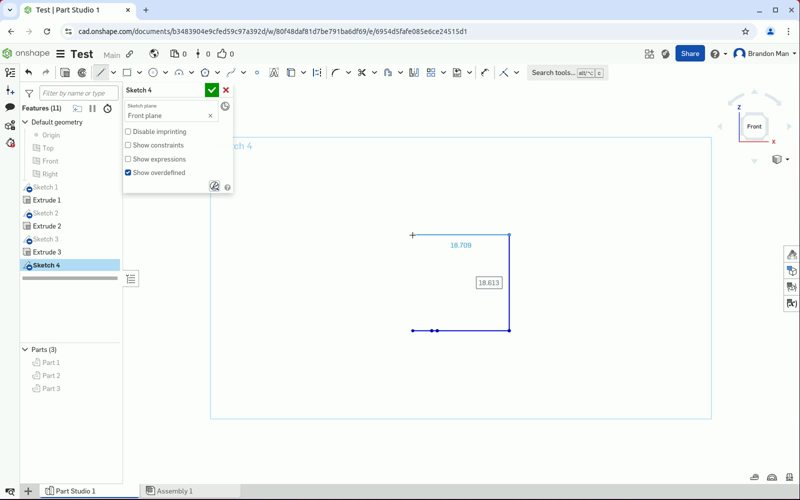
key_down(shift)
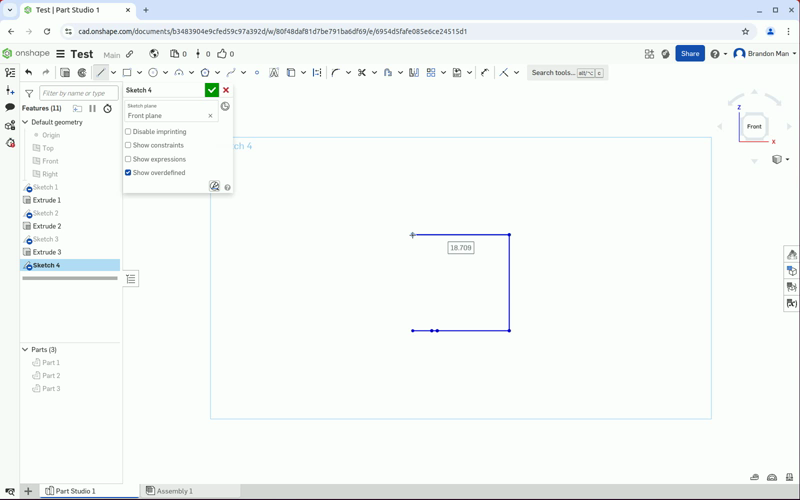
mouse_move(412, 330)
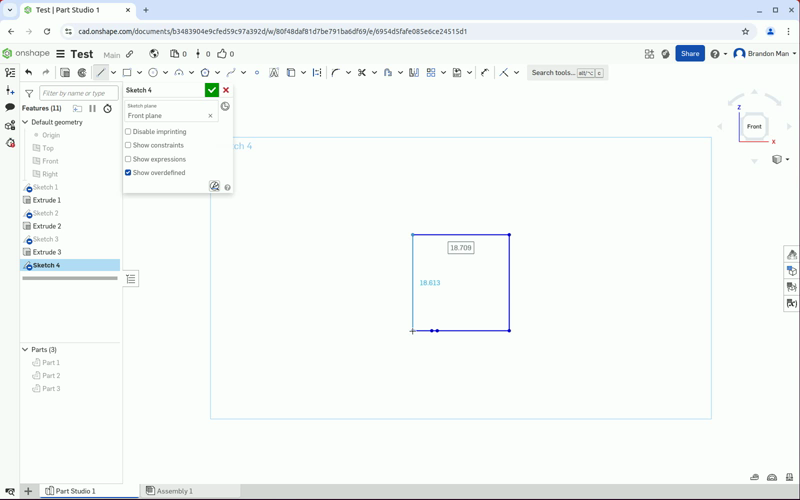
key_up(shift)
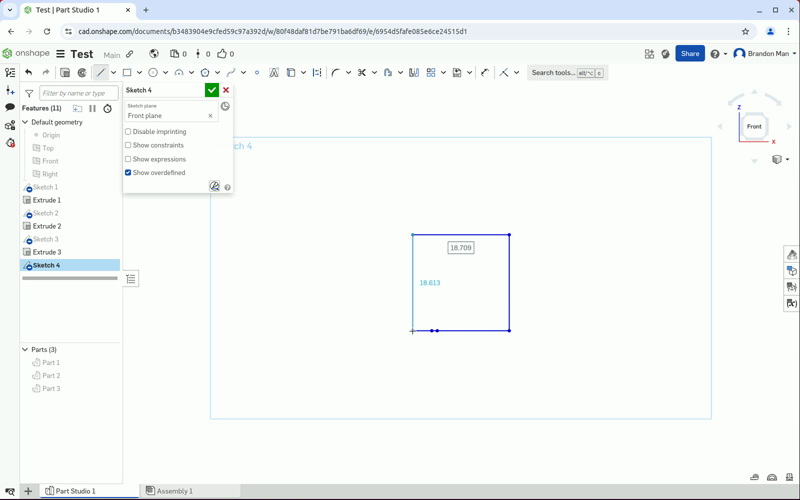
click(412, 330)
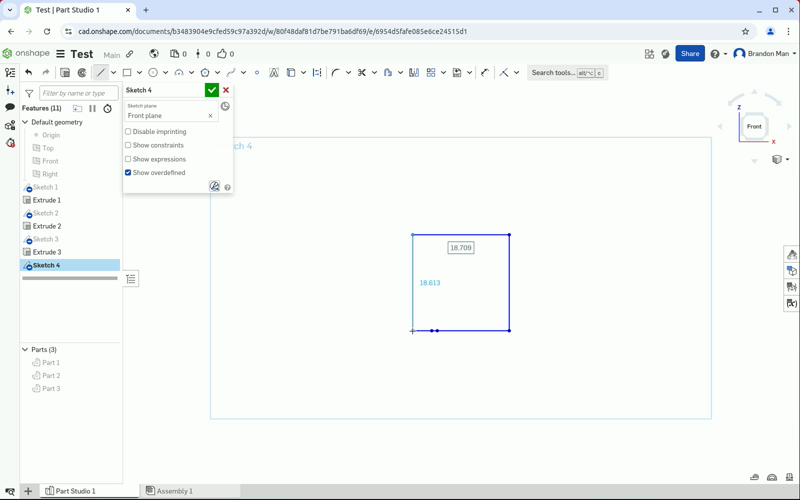
key(esc)
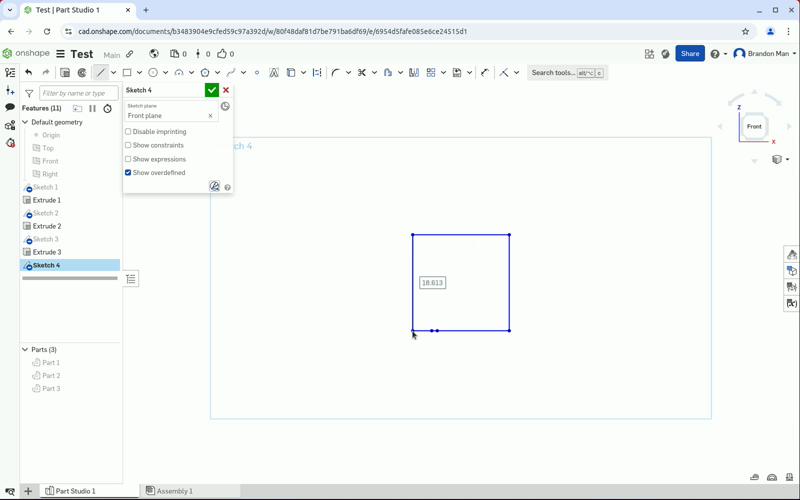
mouse_move(502, 312)
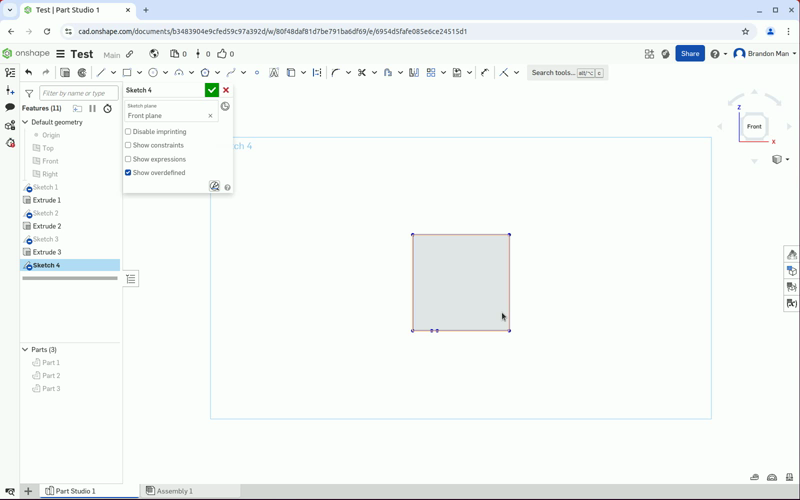
click(502, 312)
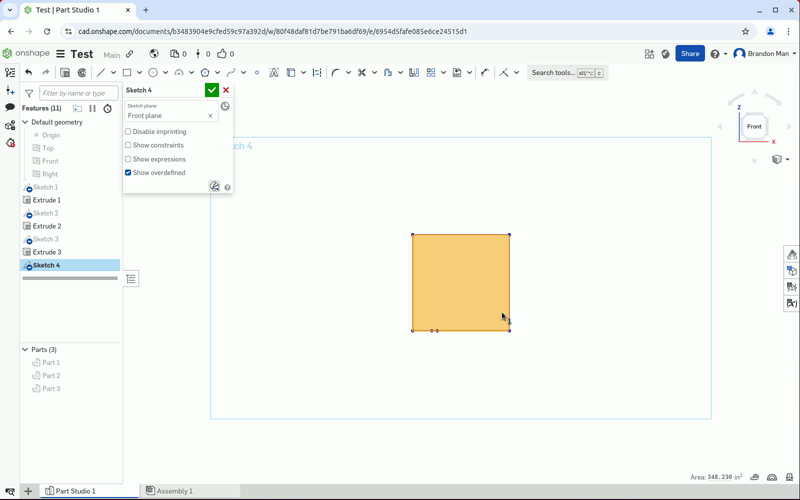
mouse_move(73, 352)
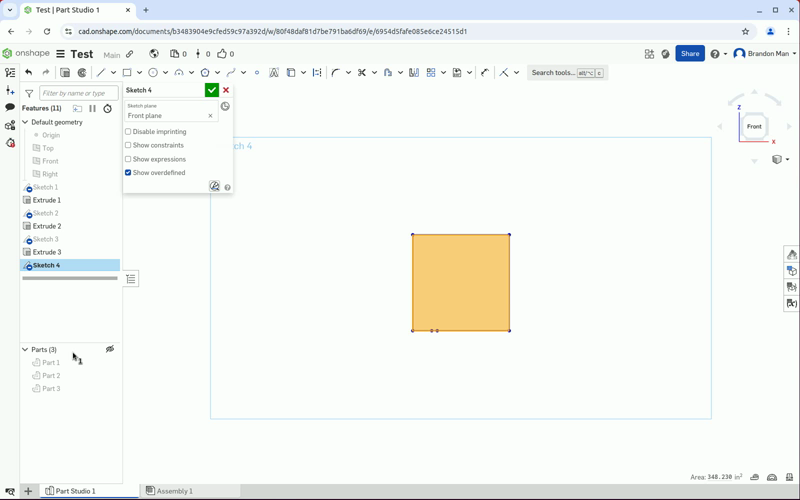
key(shift+y)
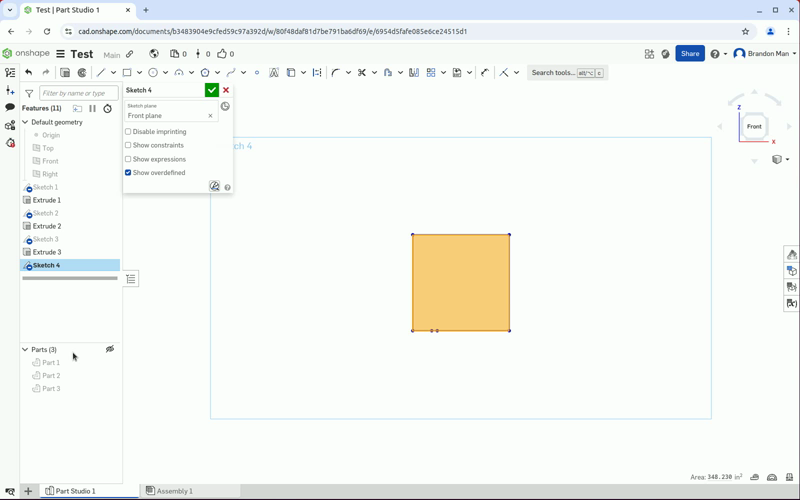
key(shift+e)
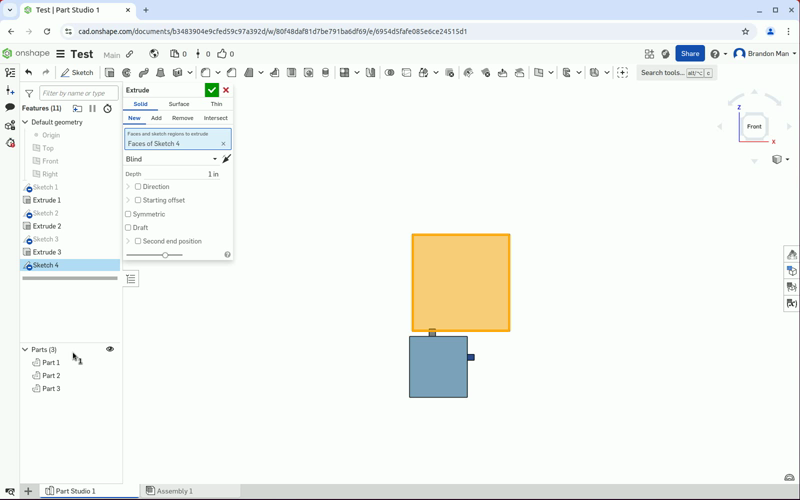
mouse_move(143, 106)
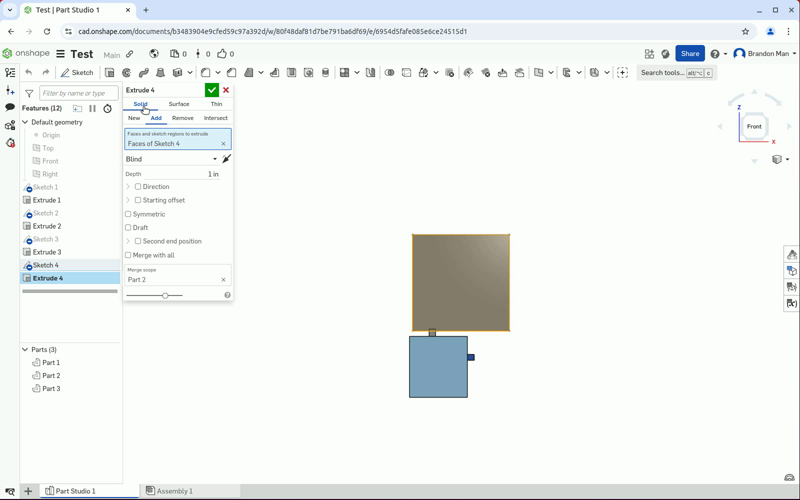
click(143, 106)
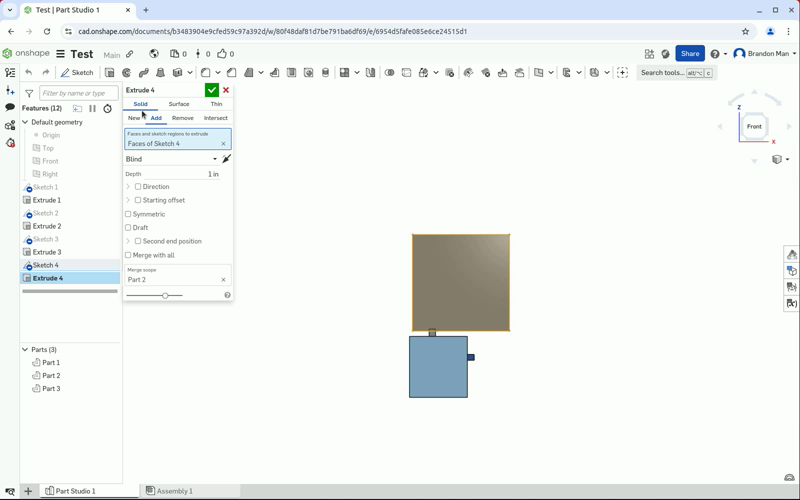
mouse_move(137, 120)
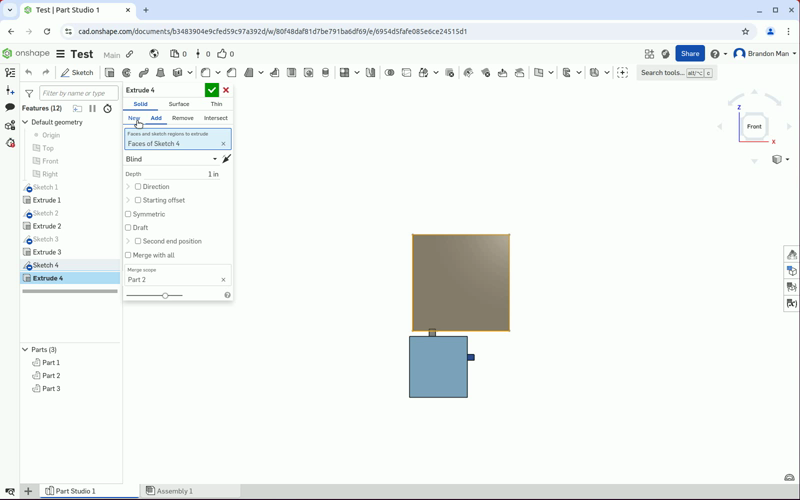
click(137, 120)
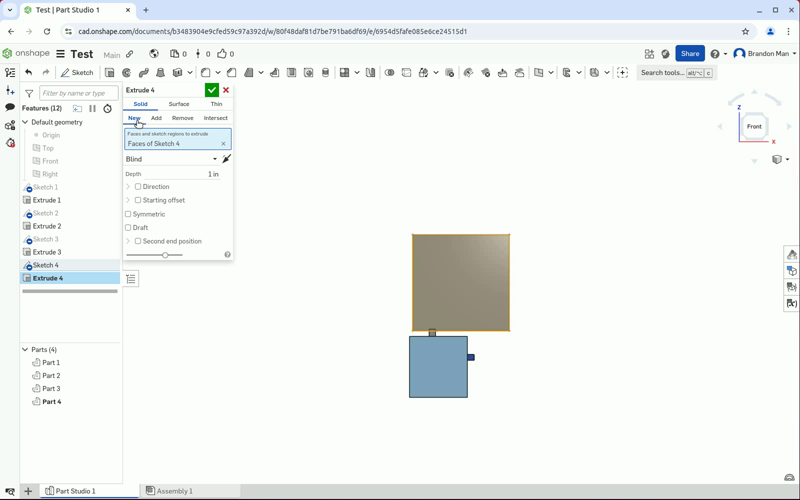
key(tab, 4)
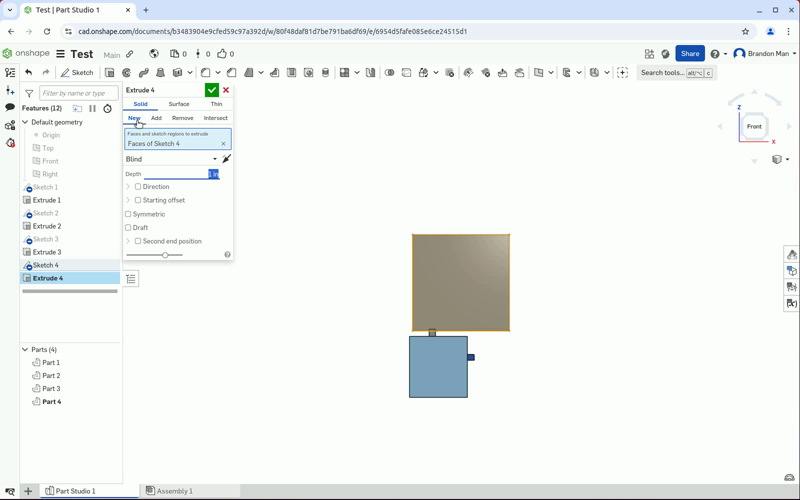
text(7.462)
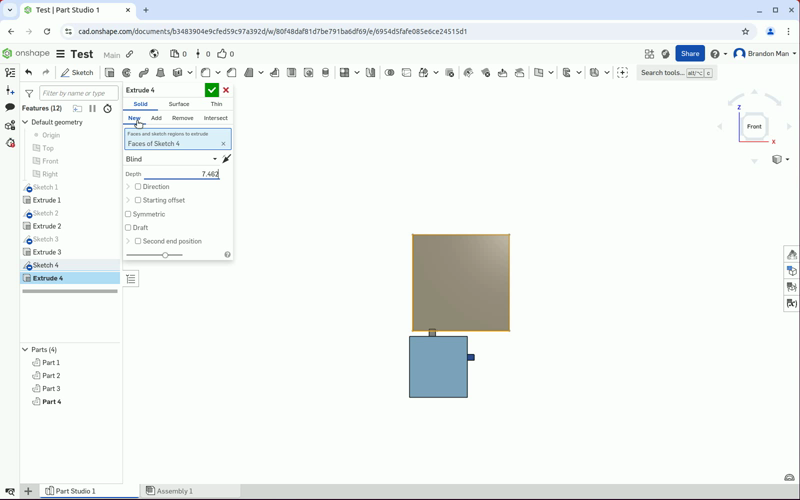
key(enter)
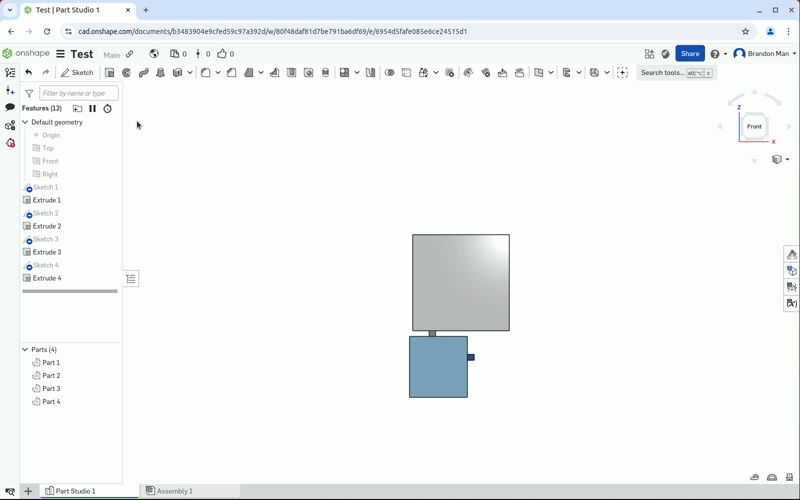
key(shift+h)
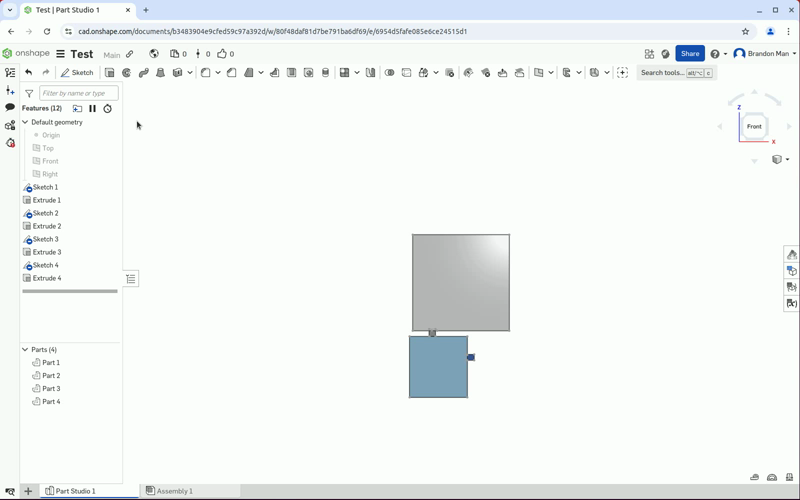
key(shift+h)
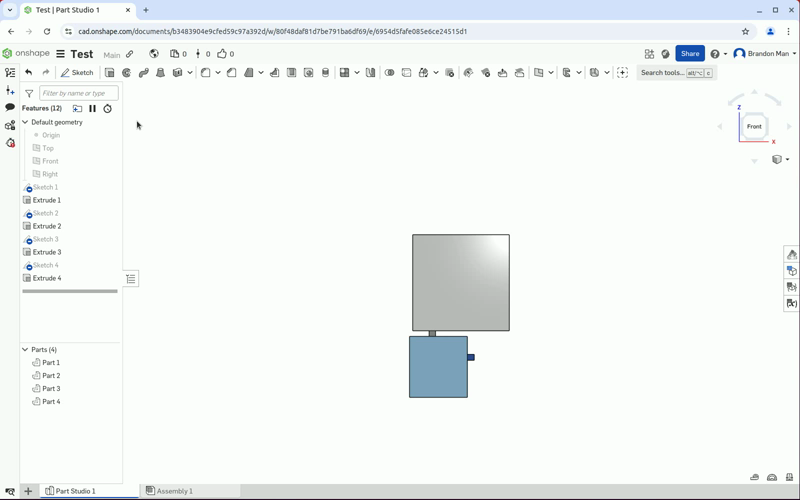
mouse_move(73, 189)
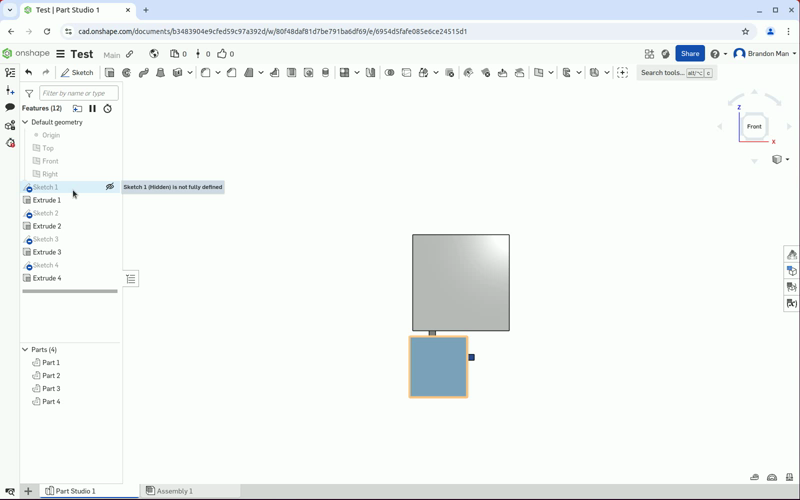
click(73, 189)
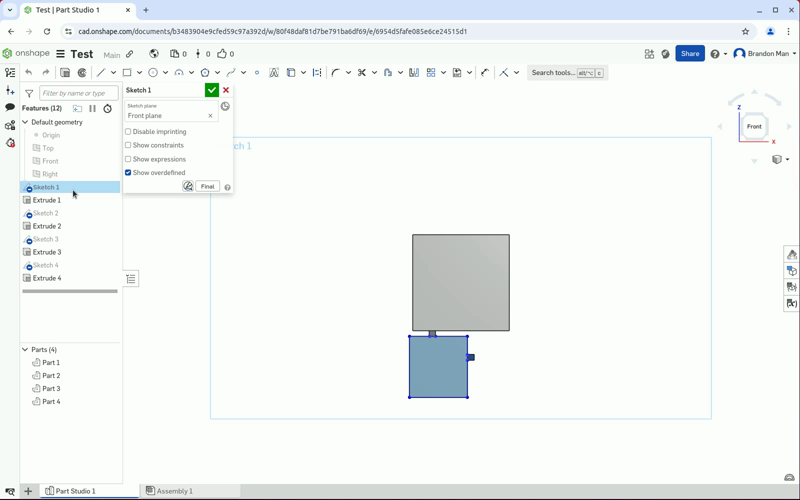
mouse_move(229, 92)
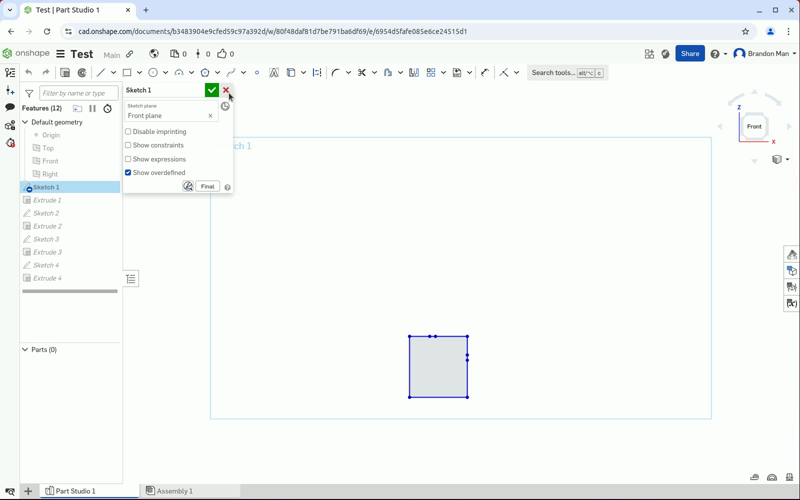
click(229, 92)
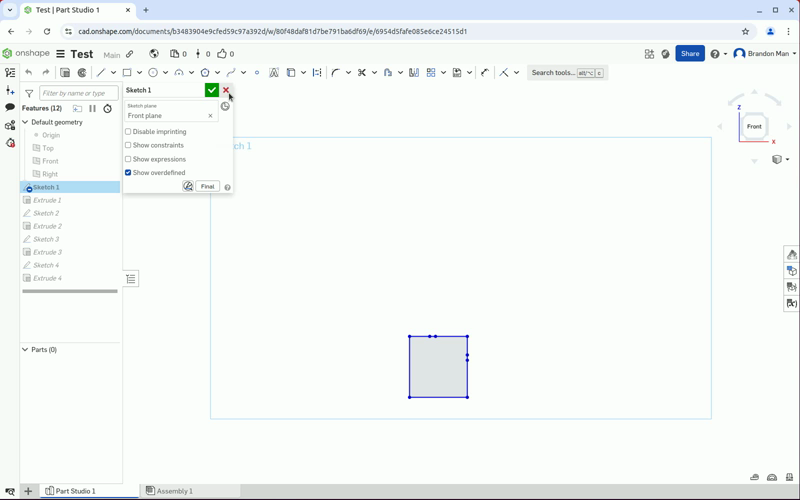
key(shift+s)
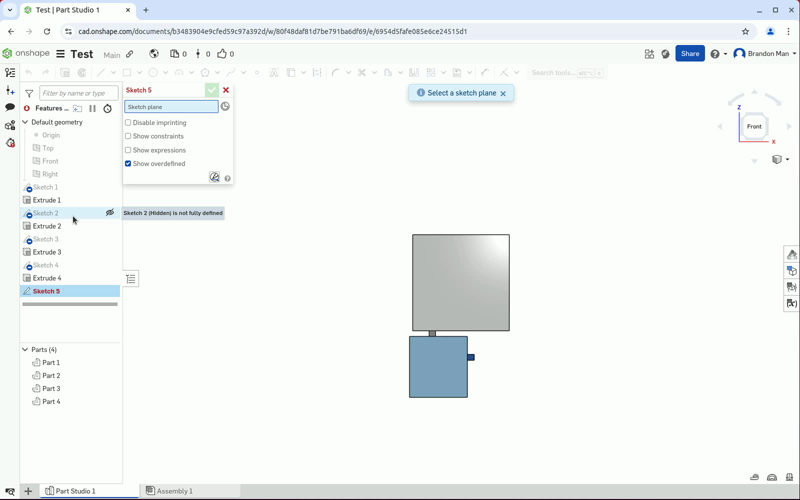
scroll(3)
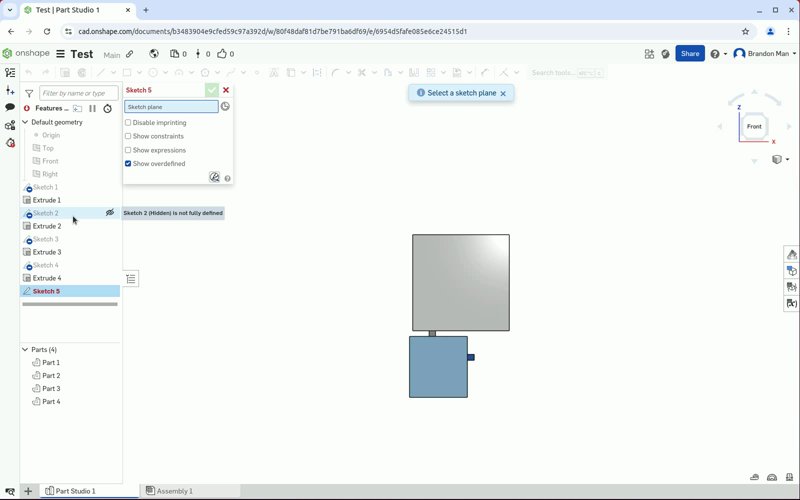
mouse_move(73, 163)
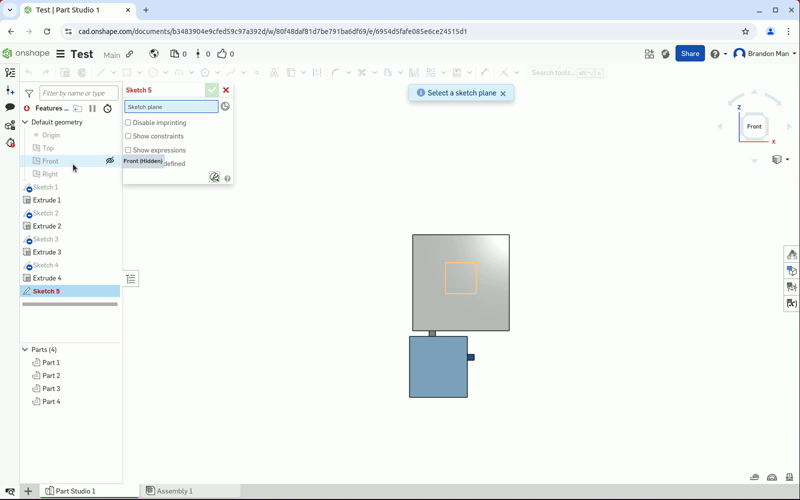
click(73, 163)
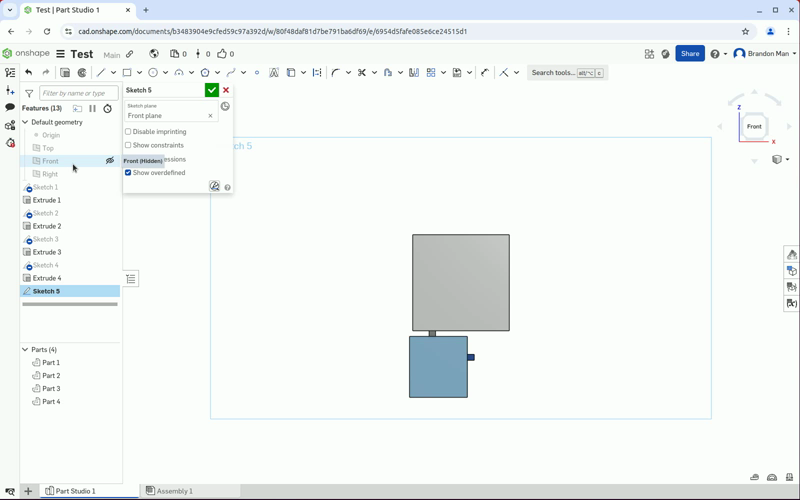
mouse_move(73, 352)
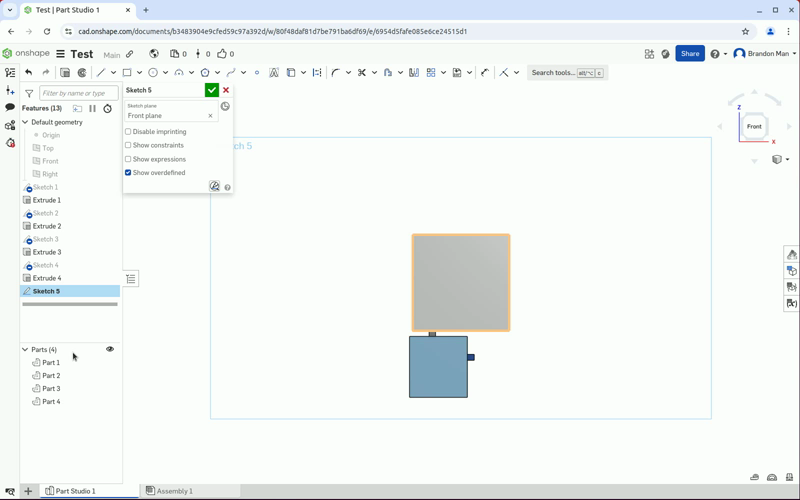
key(y)
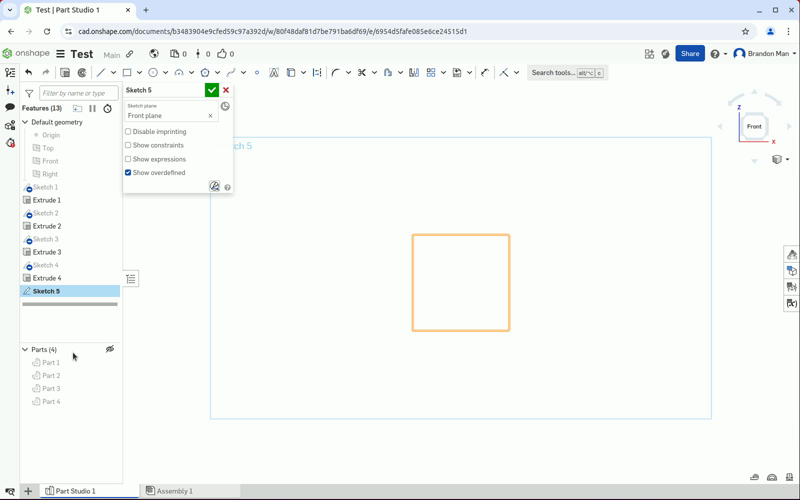
key(l)
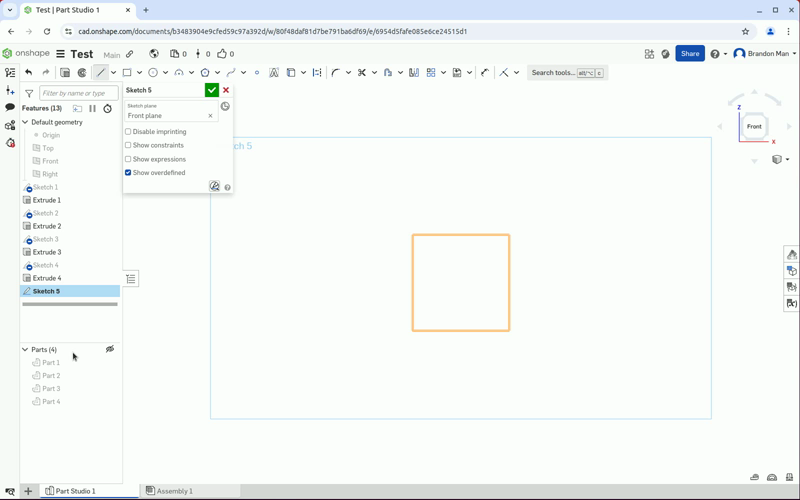
key_down(shift)
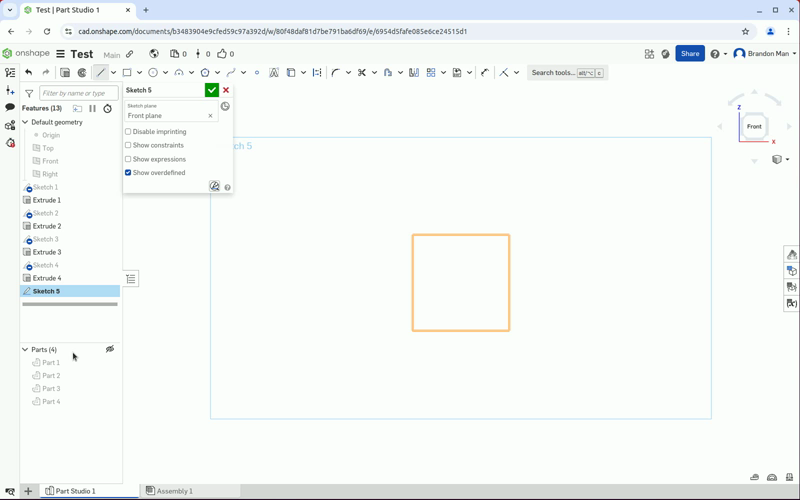
mouse_move(473, 368)
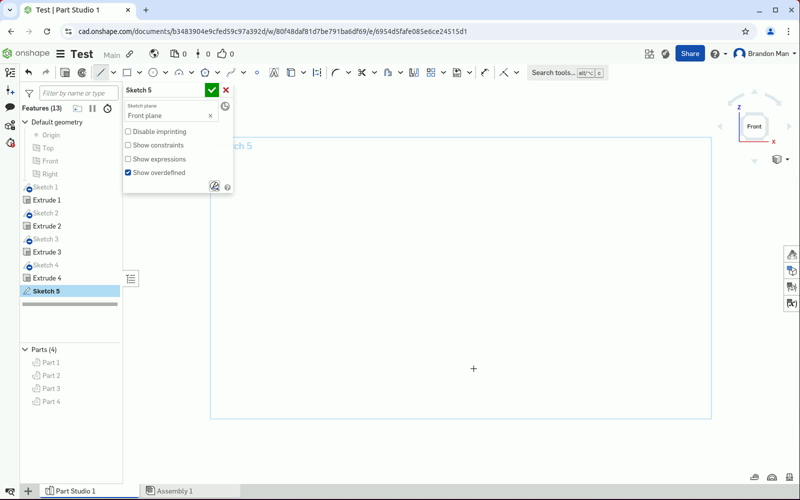
click(473, 368)
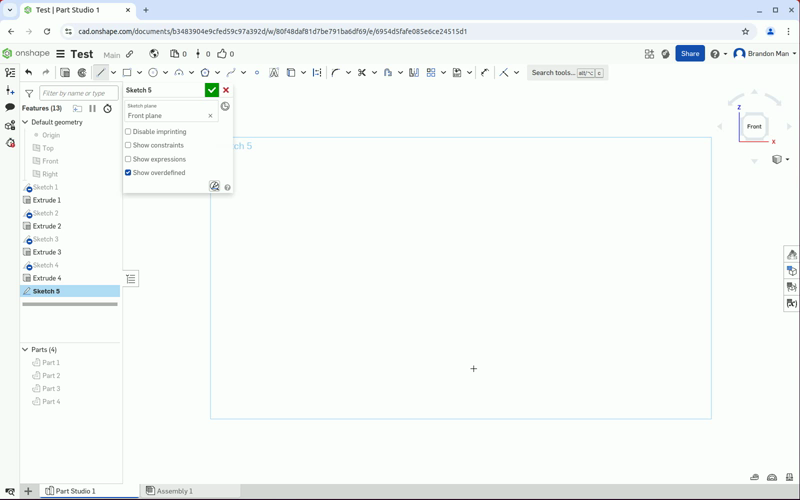
key_up(shift)
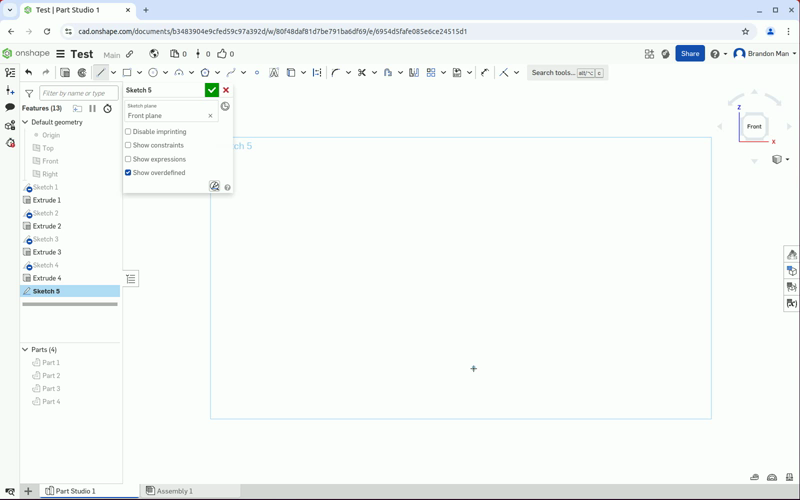
key_down(shift)
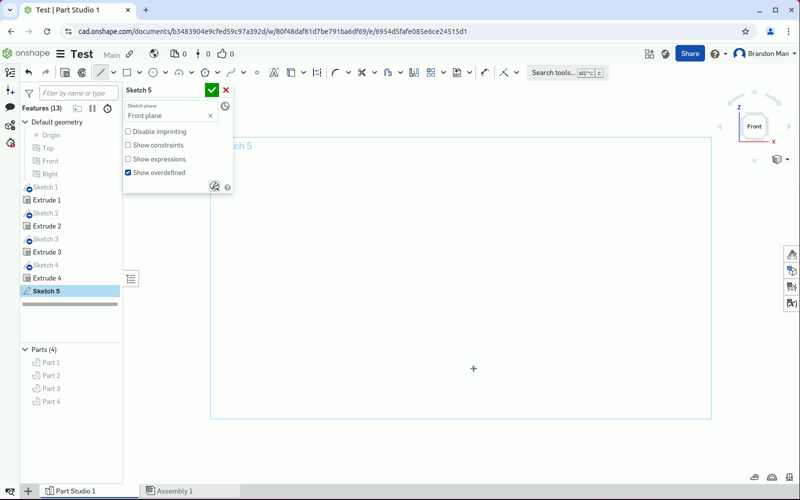
mouse_move(503, 368)
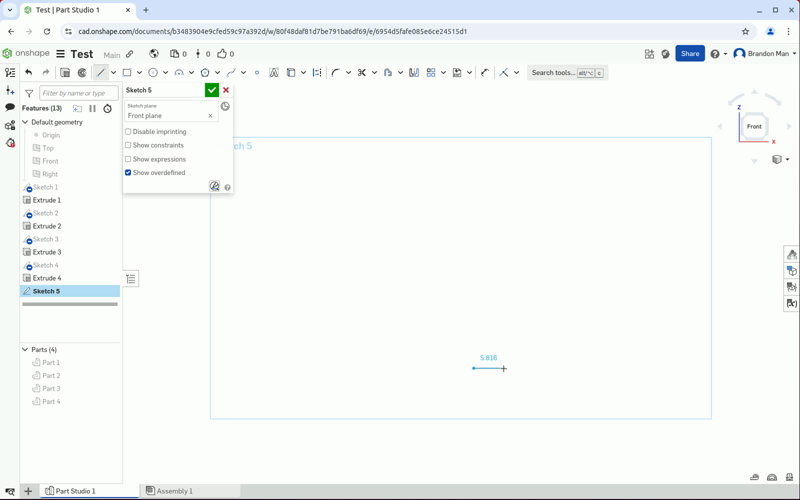
mouse_move(516, 368)
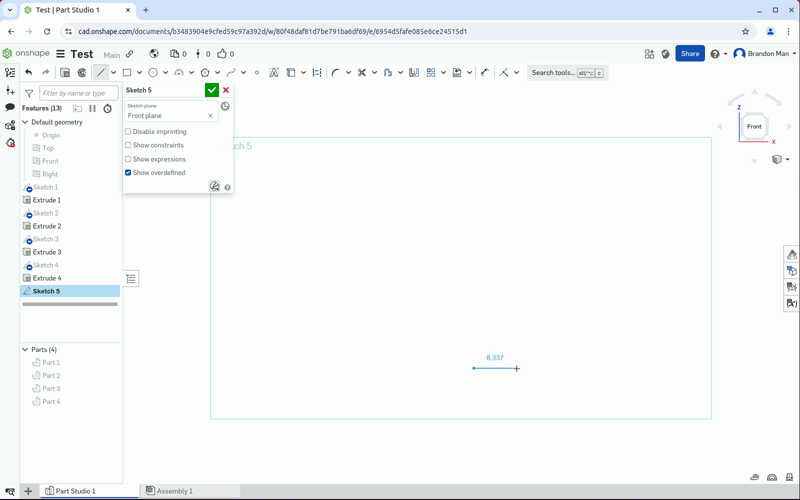
click(516, 368)
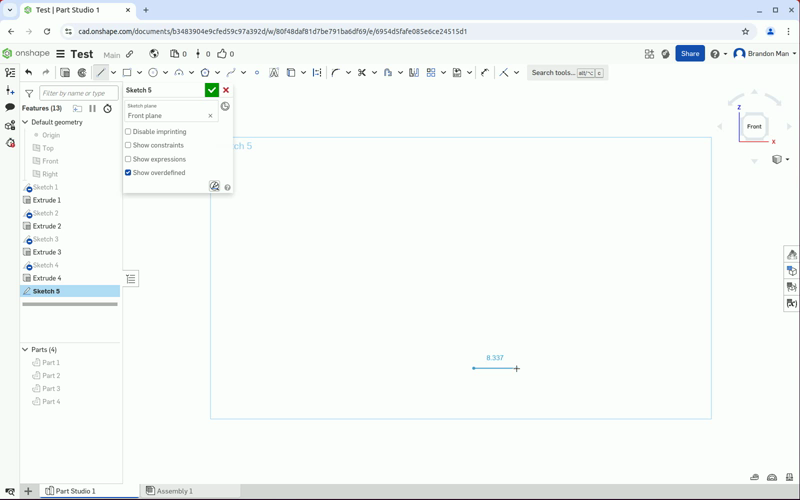
key_up(shift)
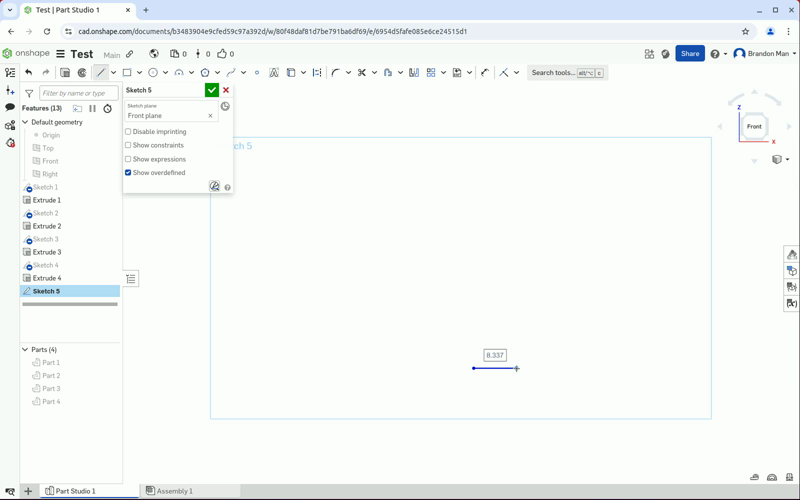
key_down(shift)
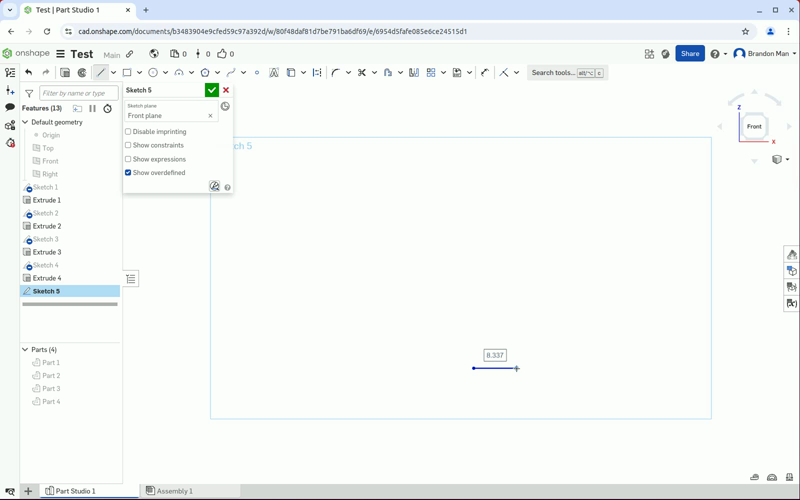
mouse_move(546, 368)
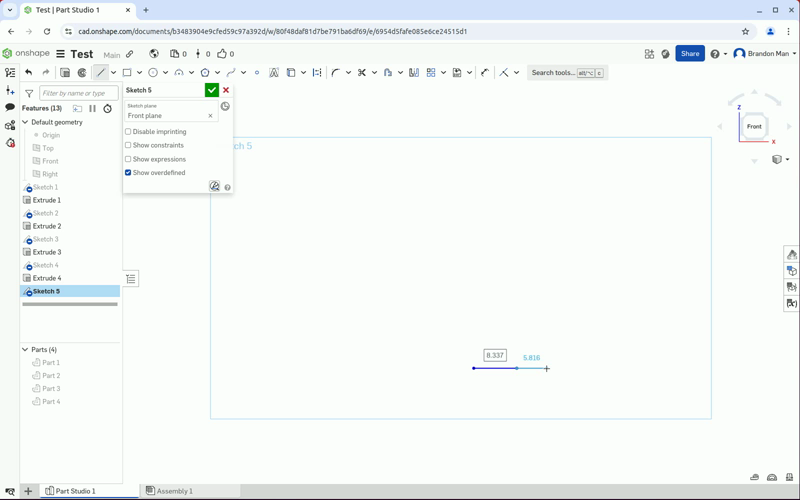
mouse_move(516, 337)
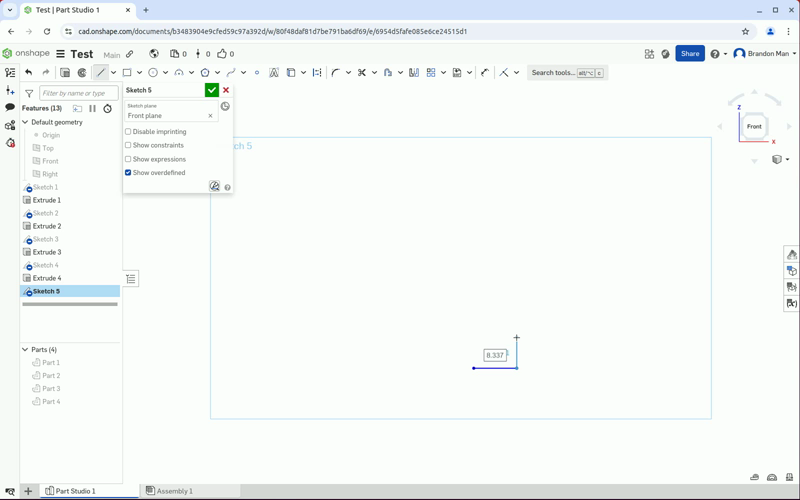
click(516, 337)
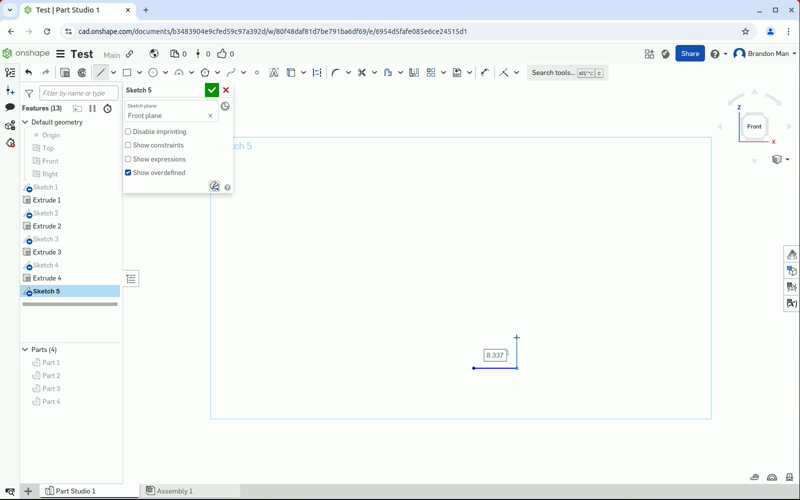
key_up(shift)
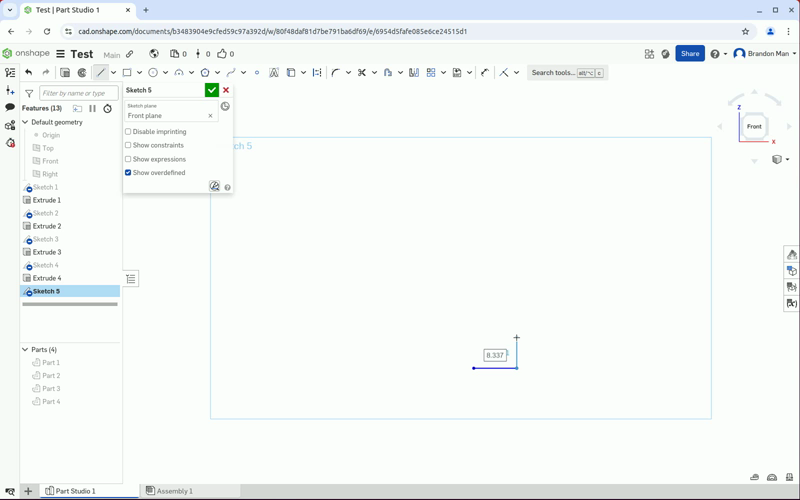
key_down(shift)
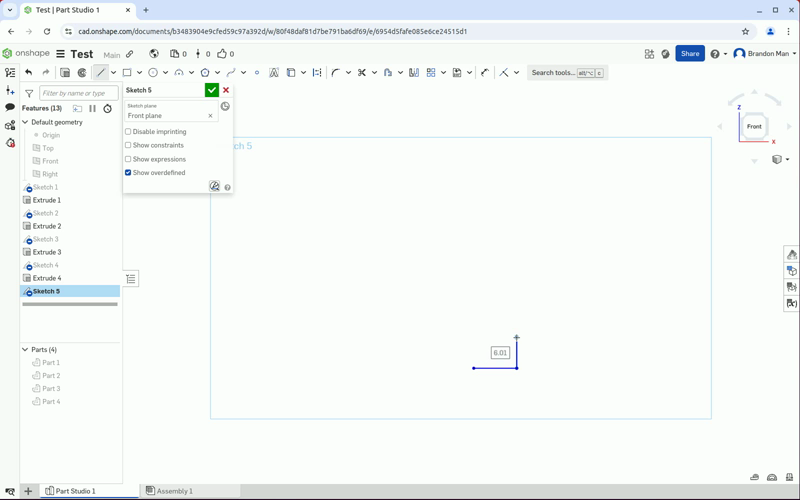
mouse_move(546, 337)
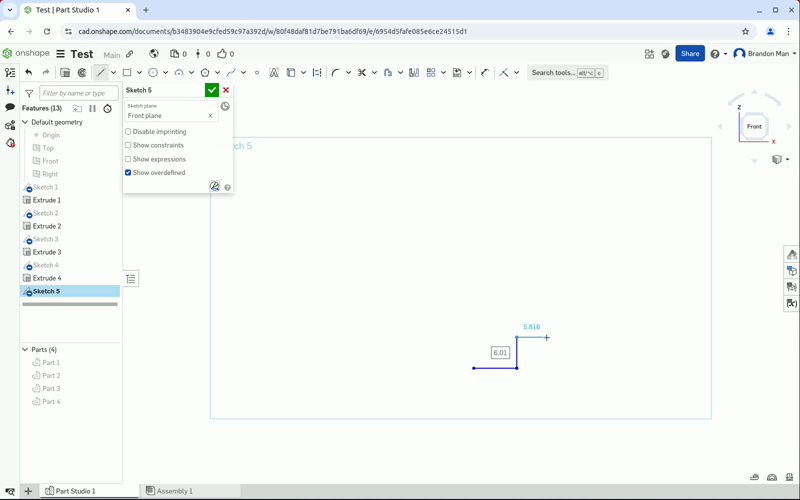
mouse_move(473, 337)
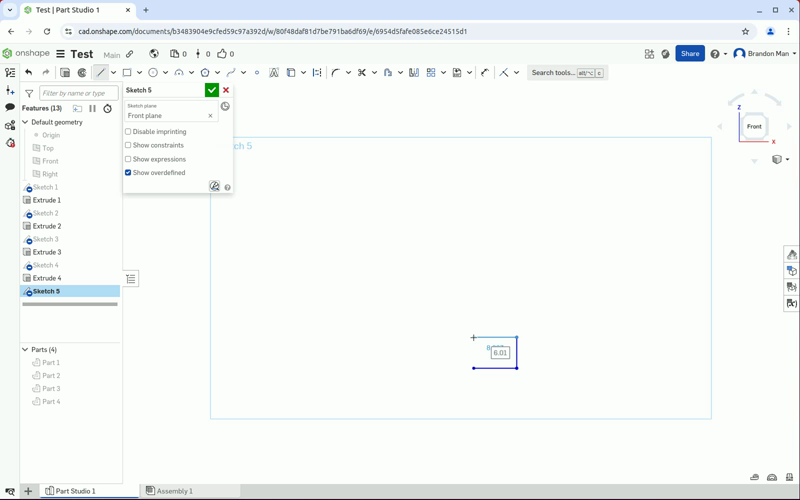
click(473, 337)
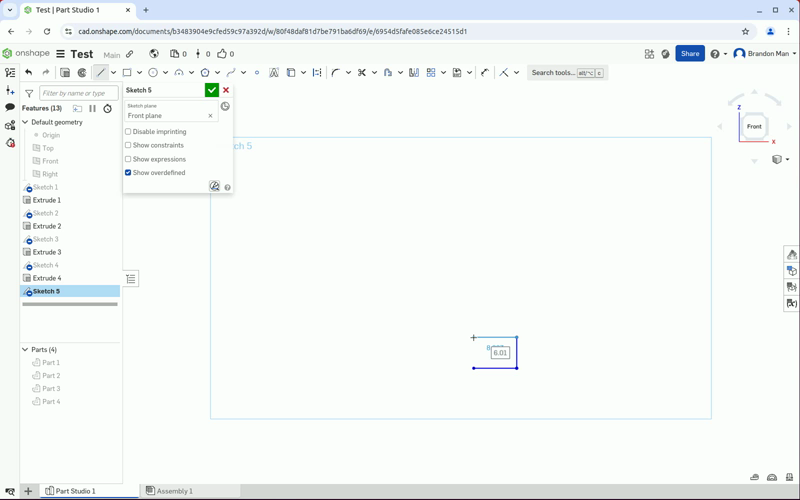
key_up(shift)
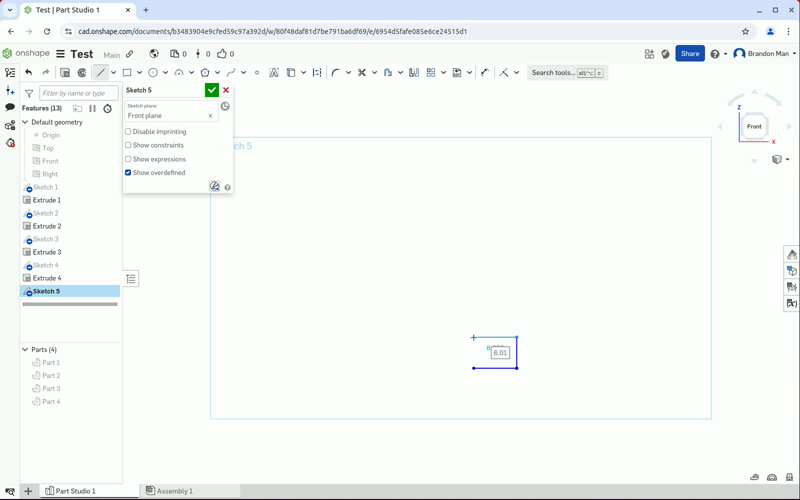
key_down(shift)
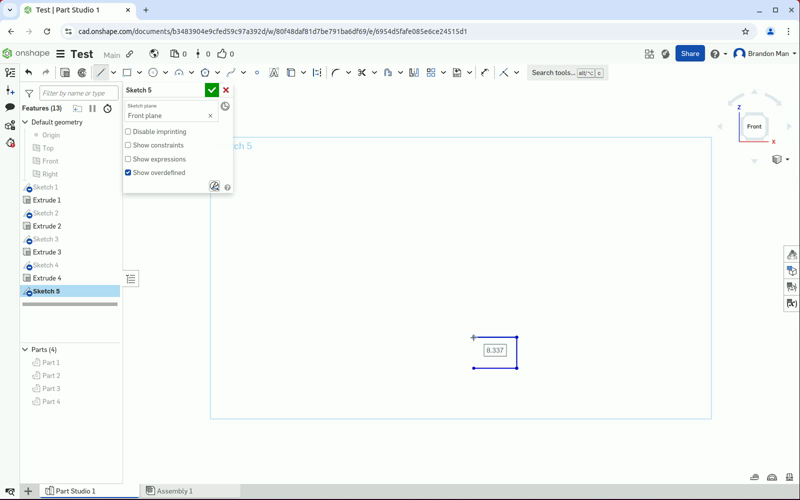
mouse_move(503, 337)
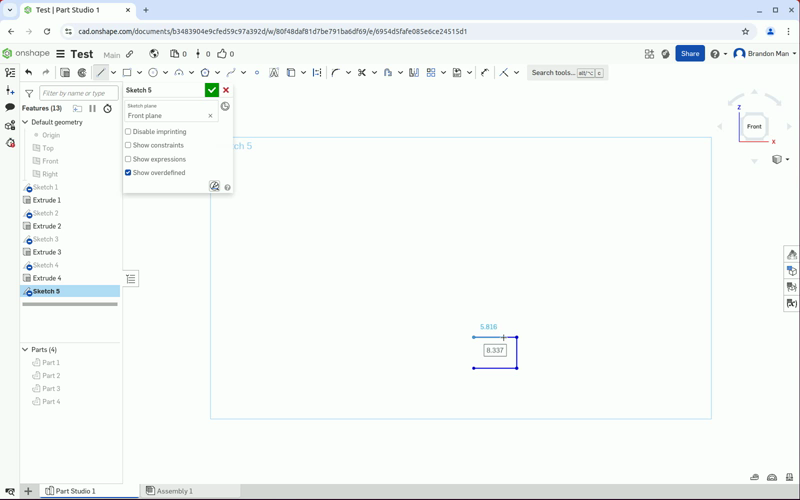
mouse_move(473, 355)
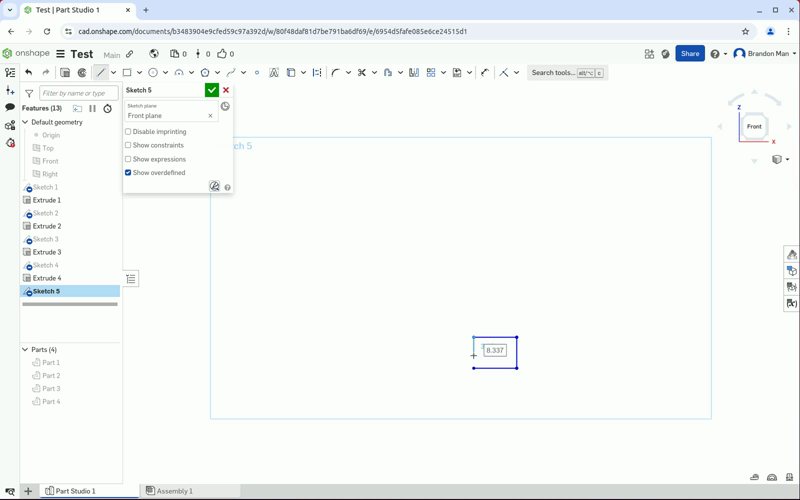
click(473, 355)
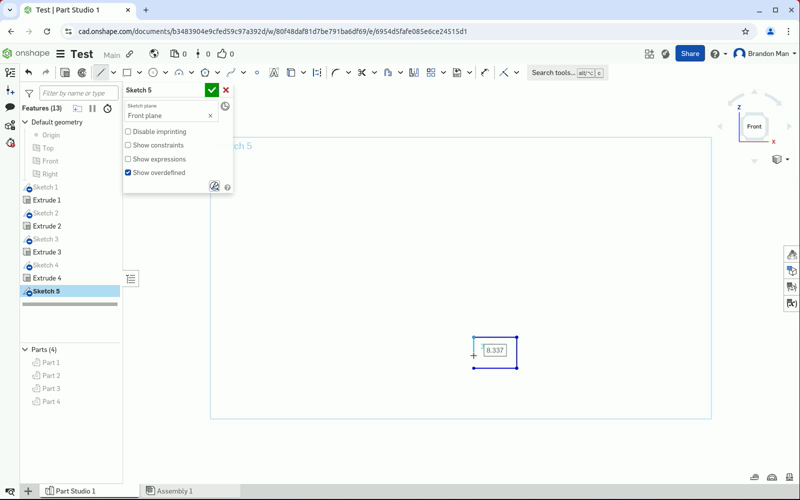
key_up(shift)
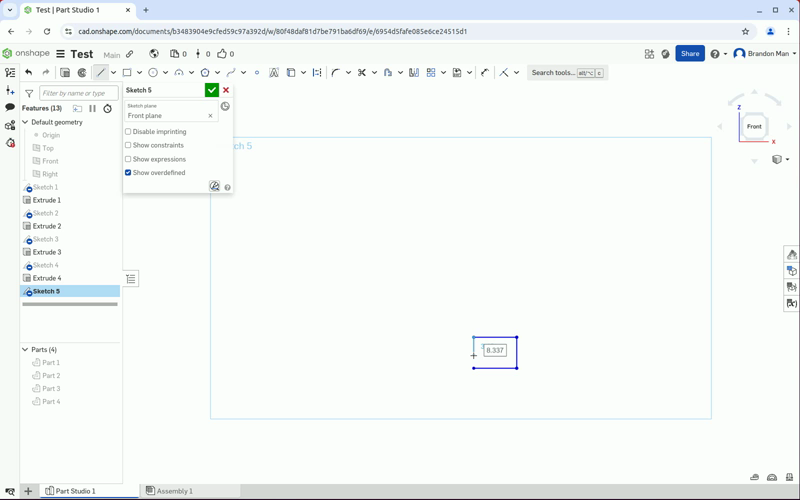
key_down(shift)
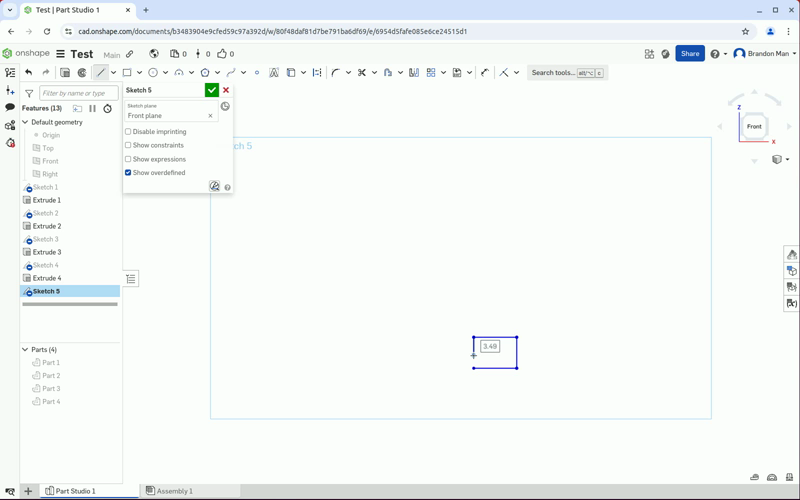
mouse_move(503, 355)
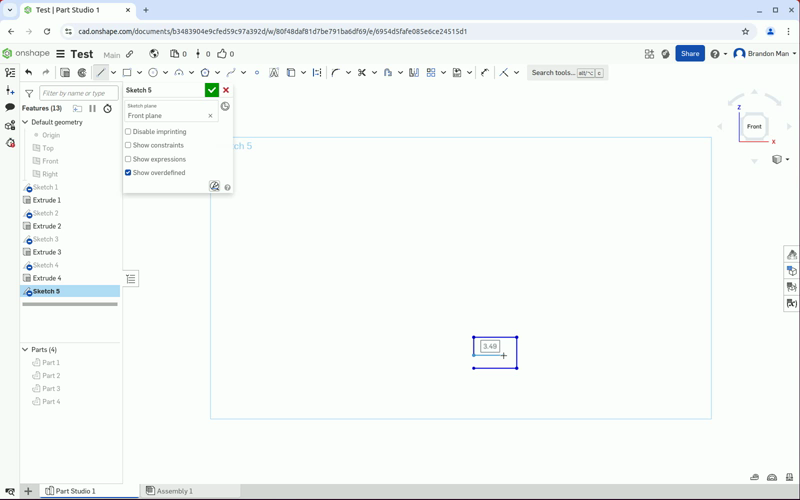
mouse_move(473, 359)
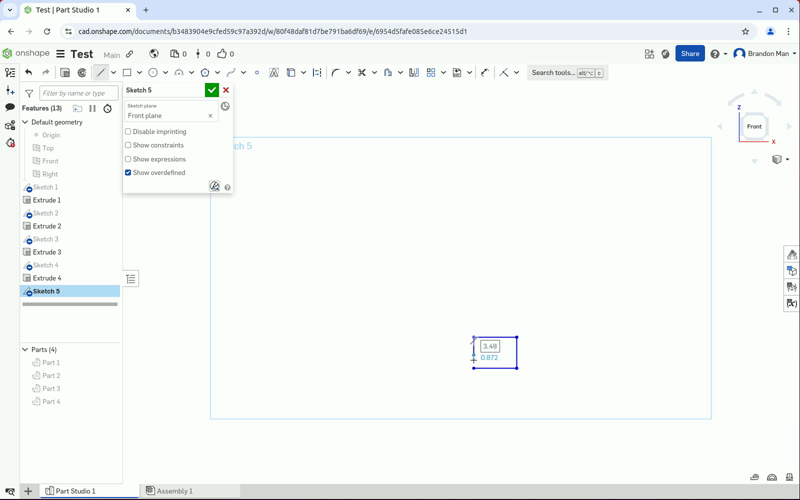
scroll(6)
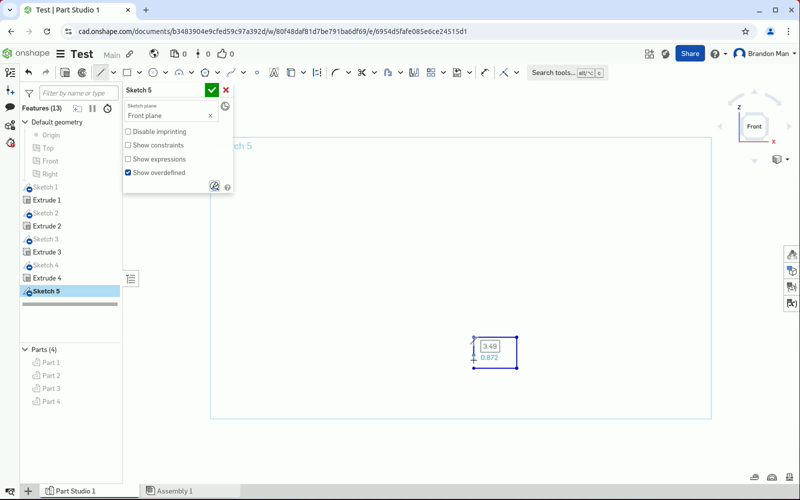
scroll(6)
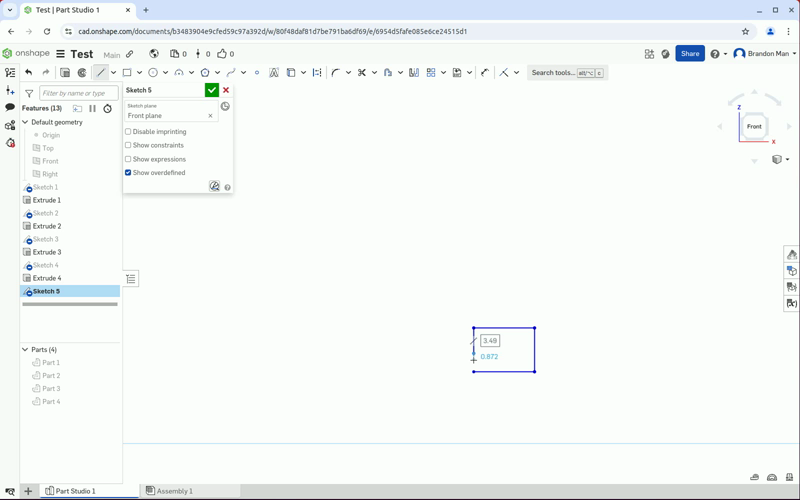
scroll(6)
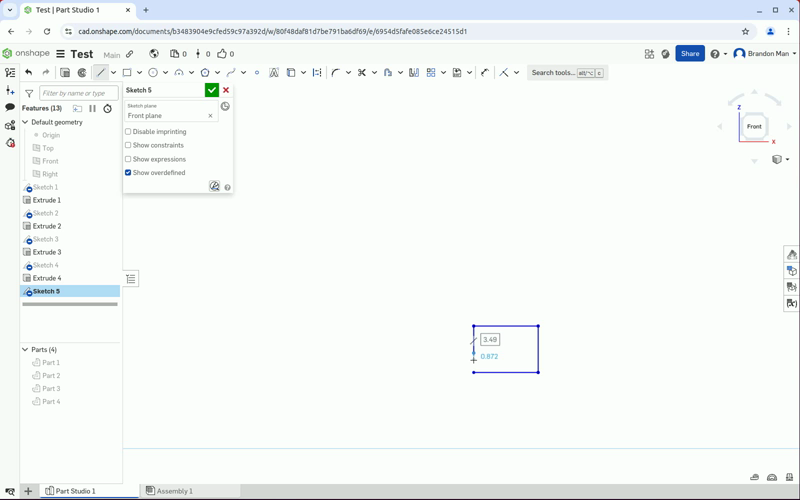
scroll(6)
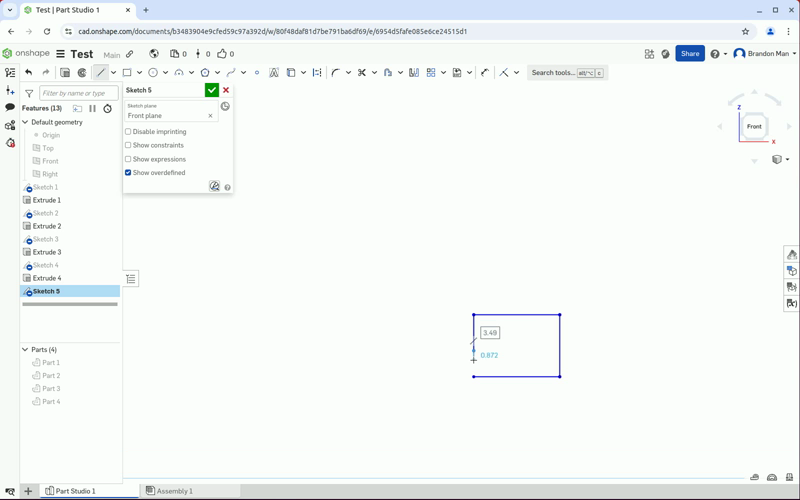
scroll(6)
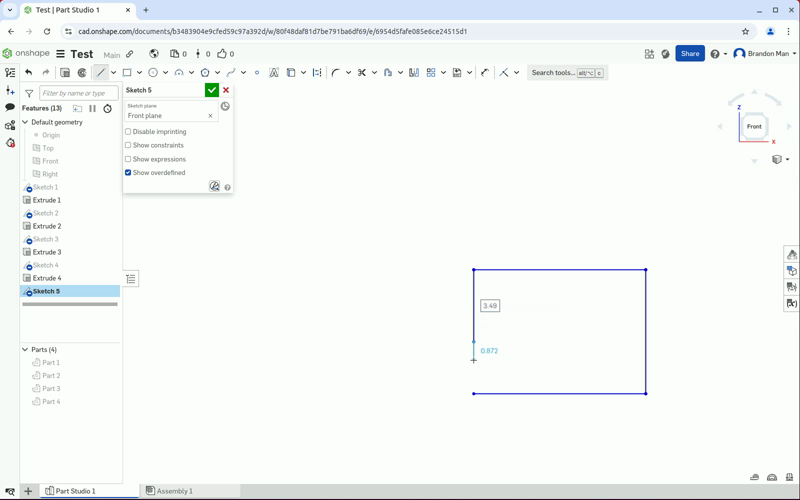
scroll(6)
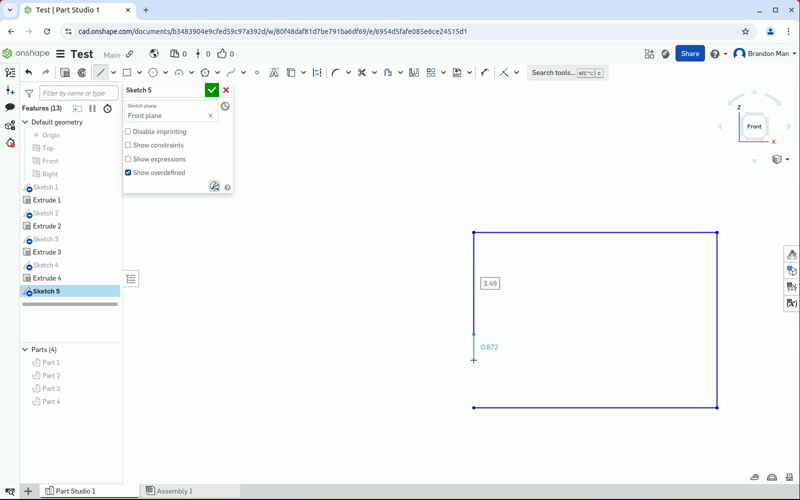
scroll(6)
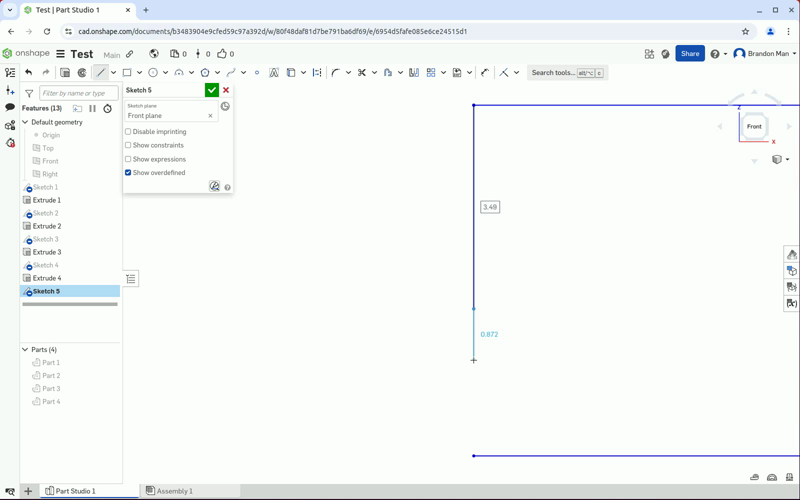
click(473, 359)
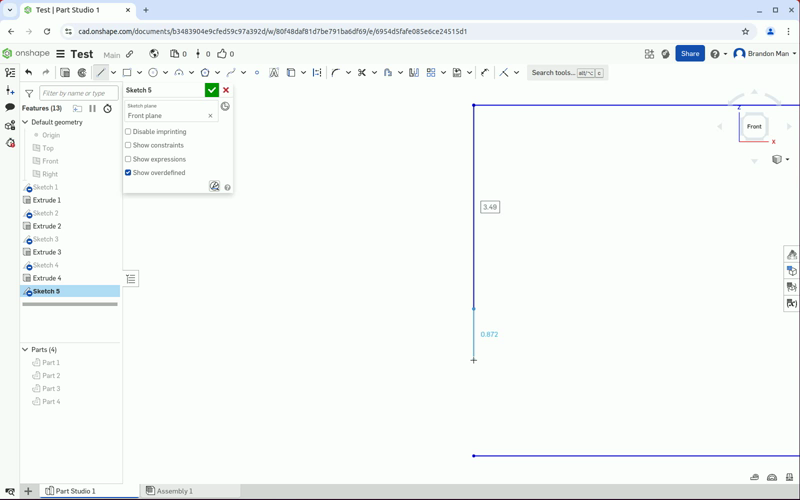
scroll(-6)
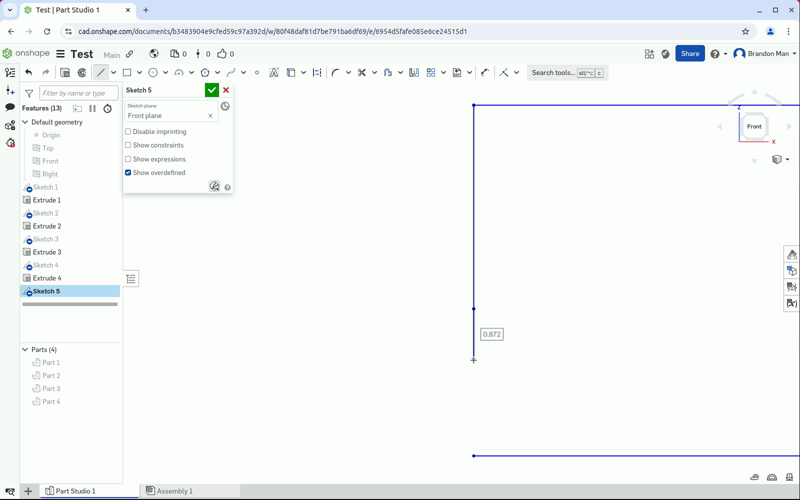
scroll(-6)
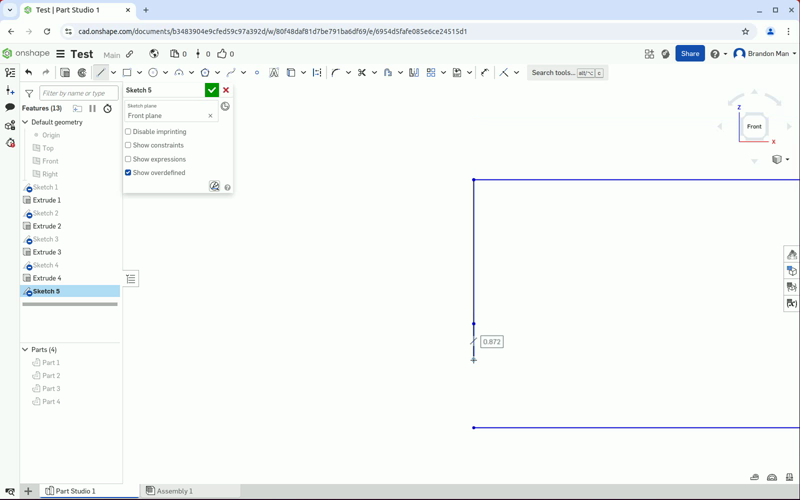
scroll(-6)
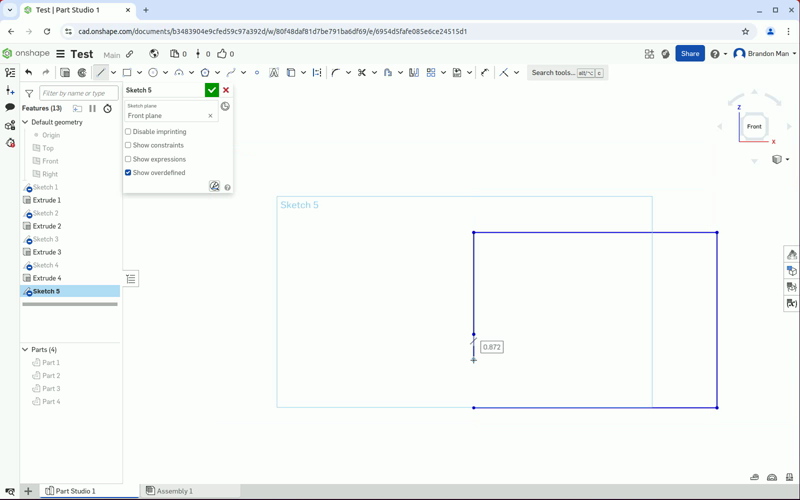
scroll(-6)
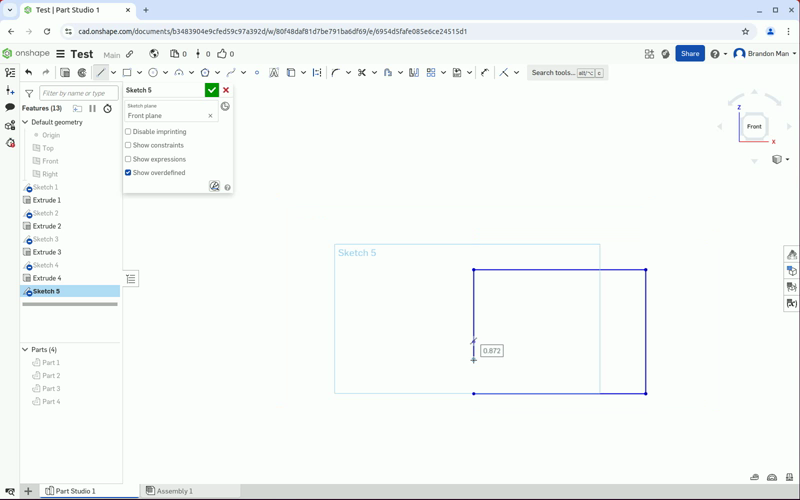
scroll(-6)
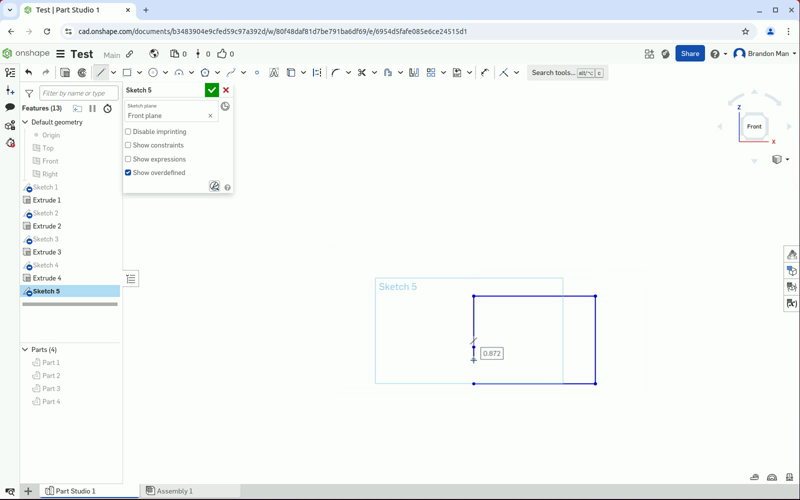
scroll(-6)
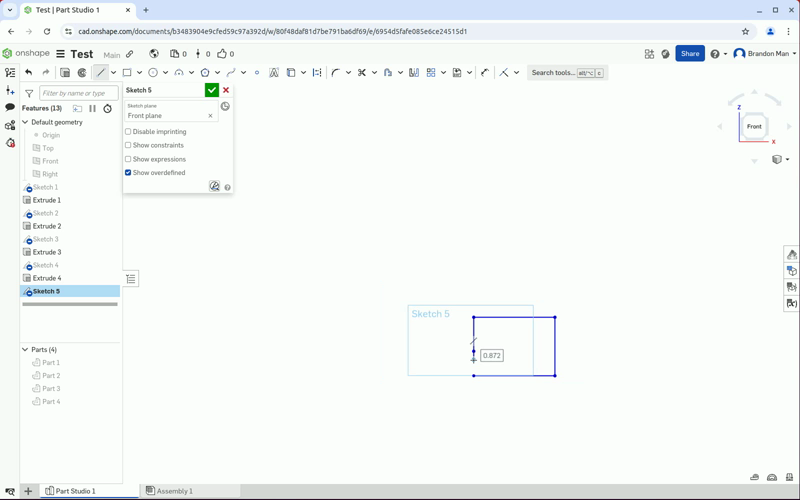
scroll(-6)
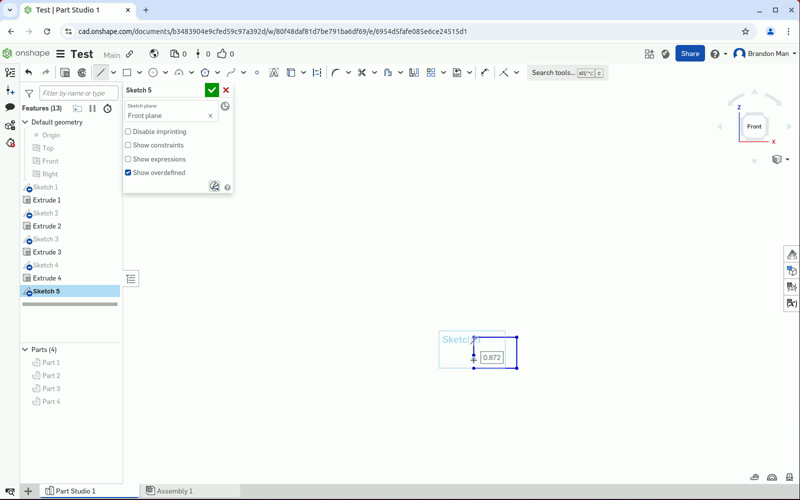
key_up(shift)
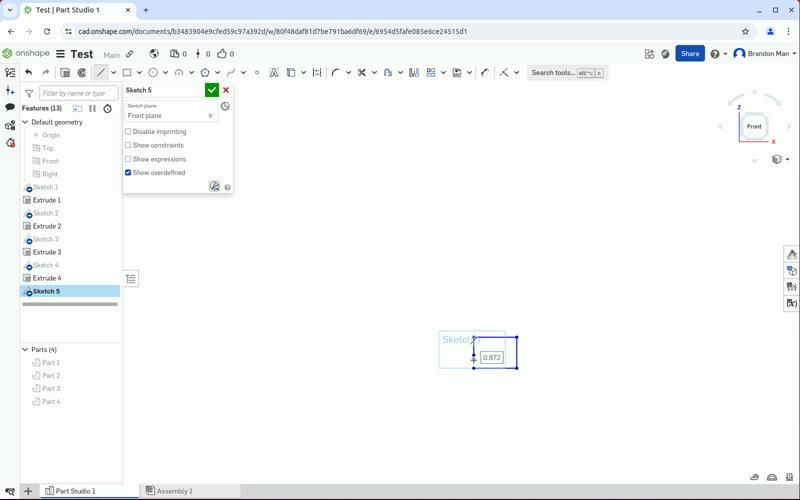
mouse_move(503, 359)
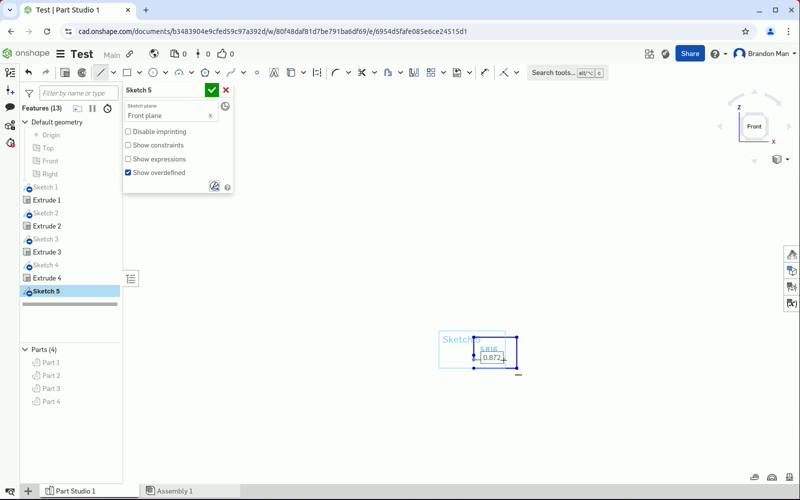
key_down(shift)
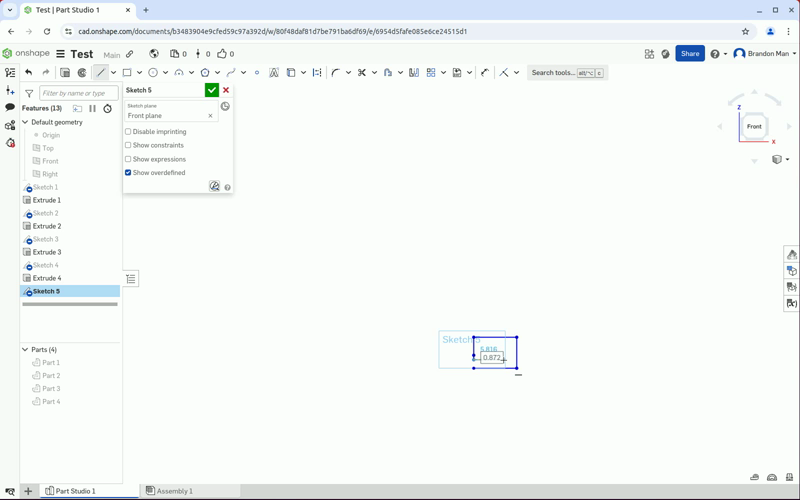
mouse_move(473, 368)
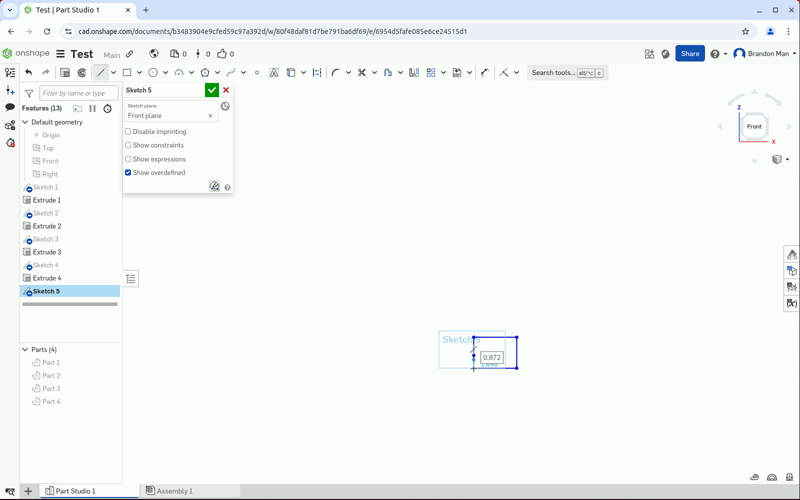
key_up(shift)
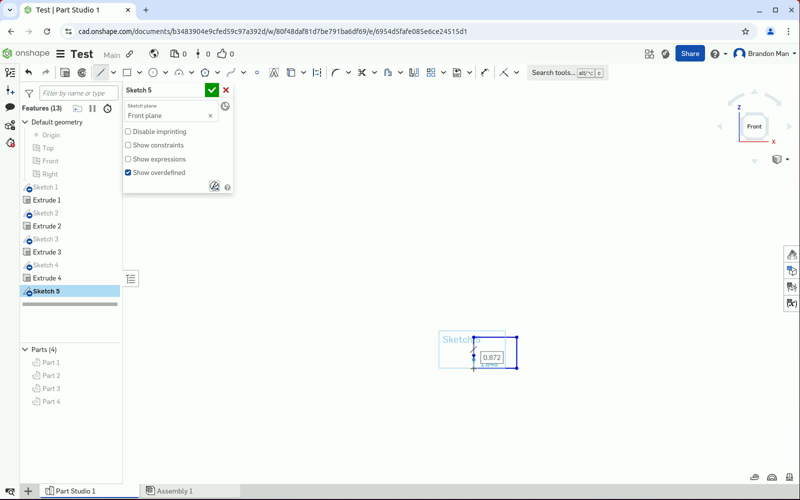
click(473, 368)
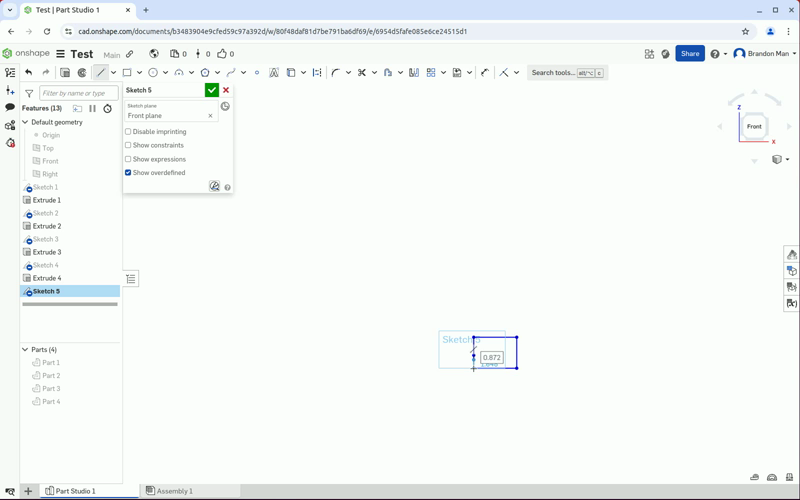
key(esc)
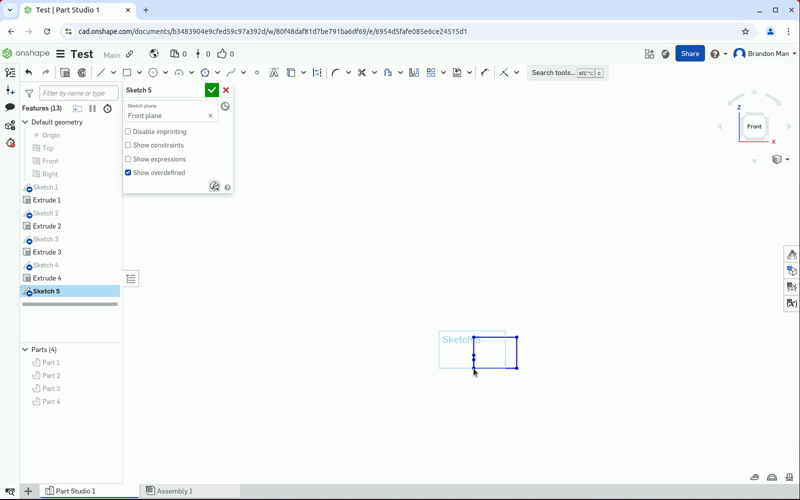
mouse_move(504, 362)
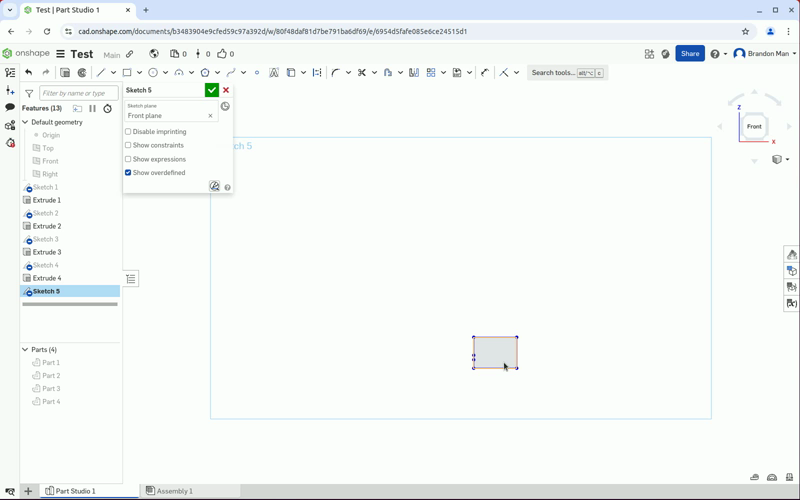
scroll(6)
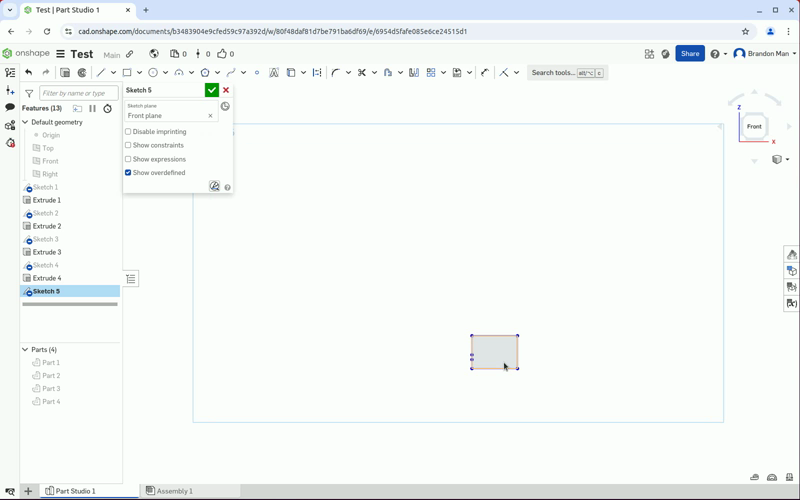
scroll(6)
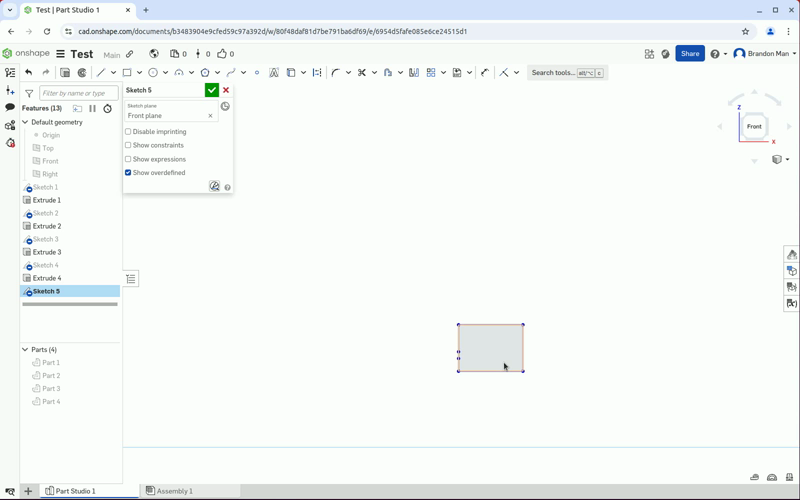
scroll(6)
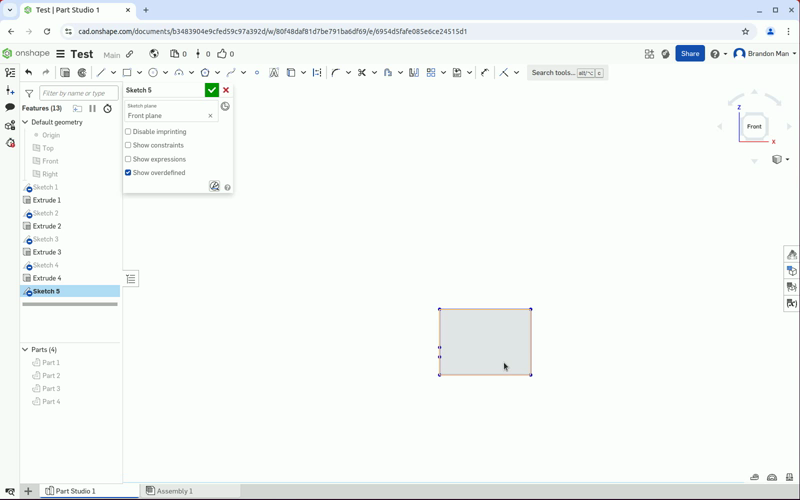
scroll(6)
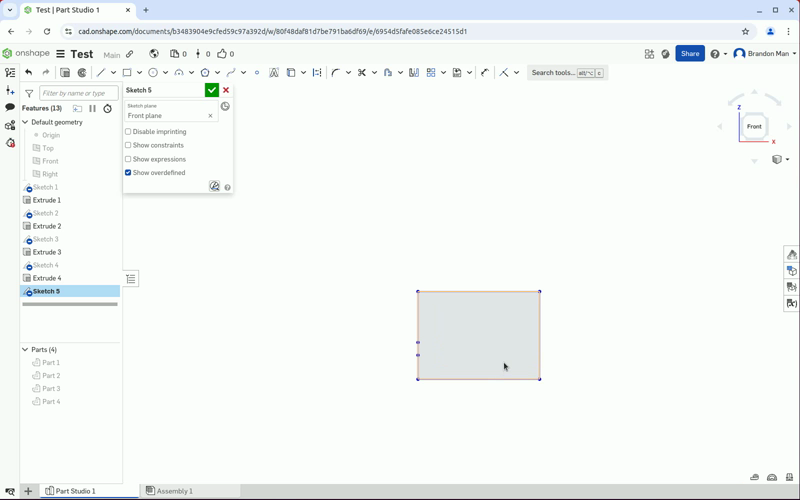
scroll(6)
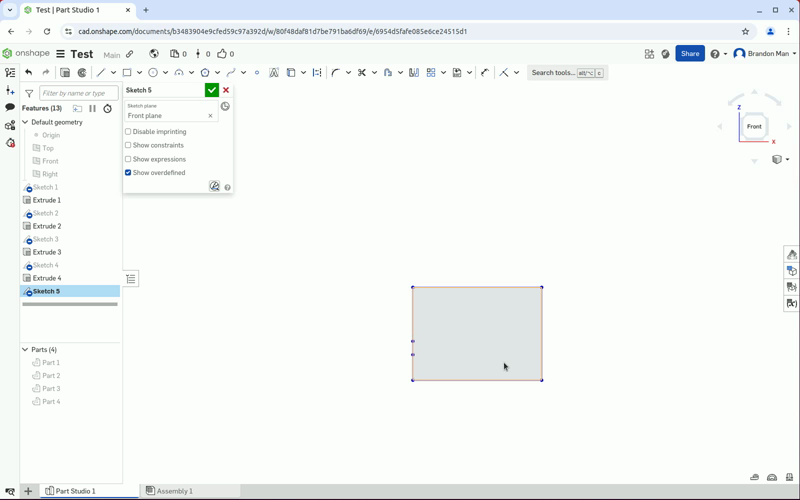
scroll(6)
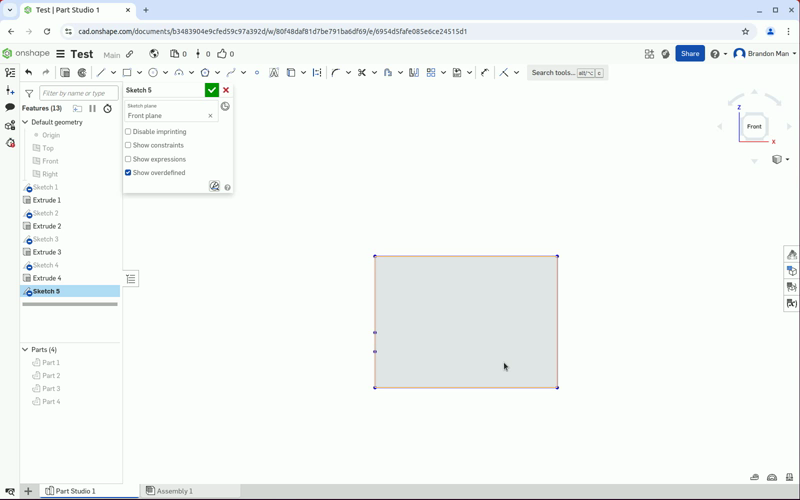
scroll(6)
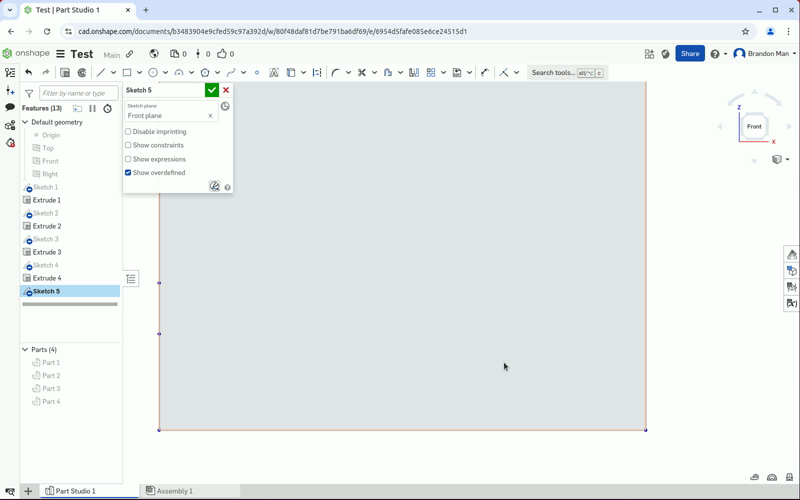
click(504, 362)
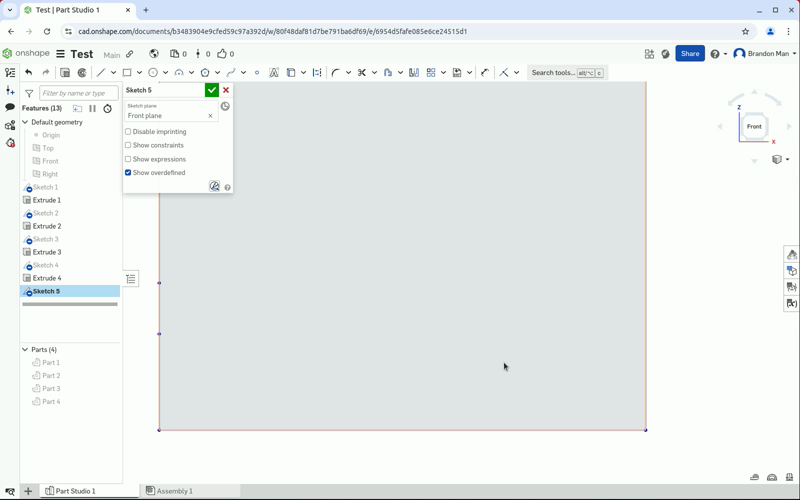
scroll(-6)
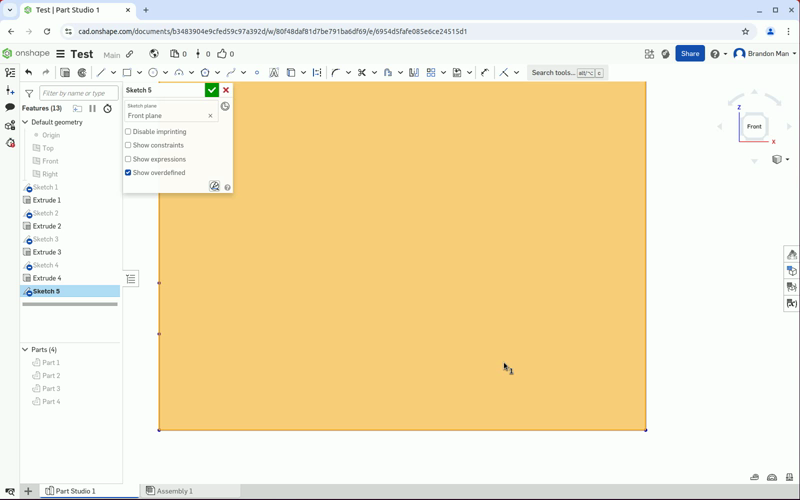
scroll(-6)
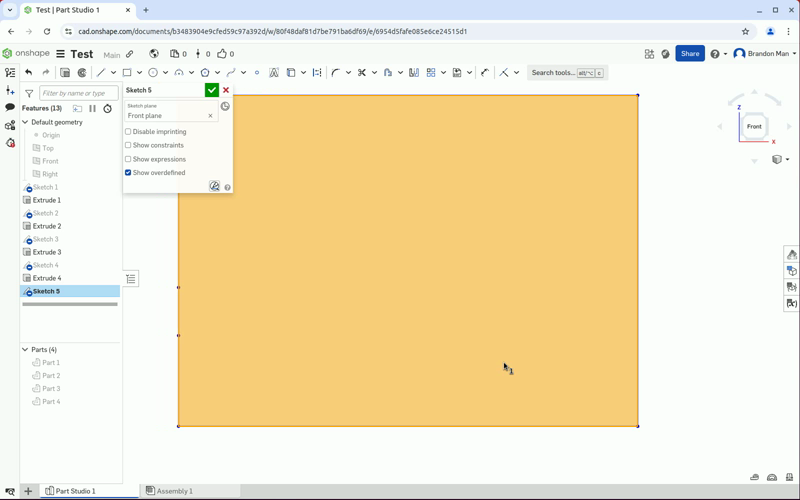
scroll(-6)
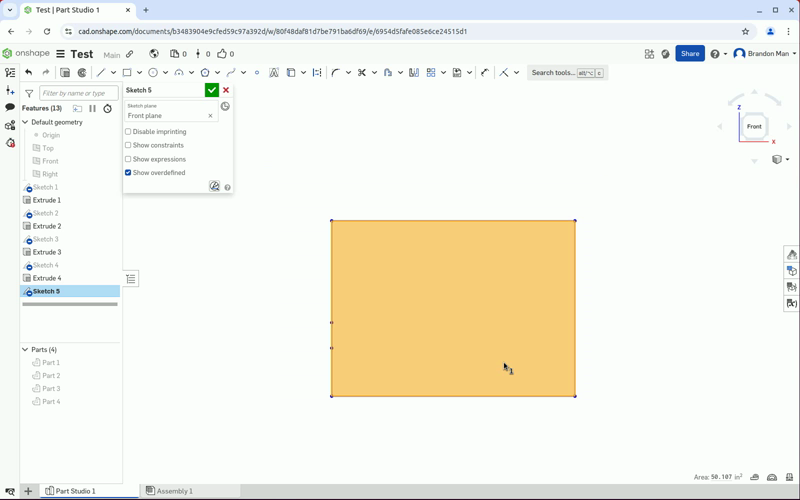
scroll(-6)
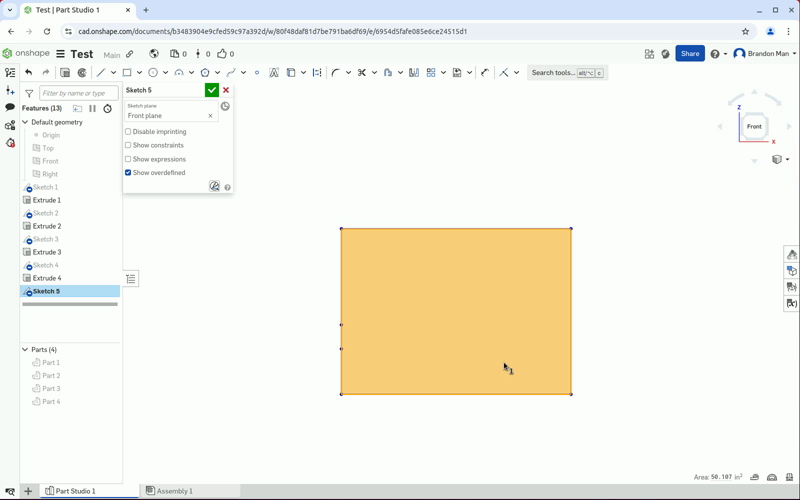
scroll(-6)
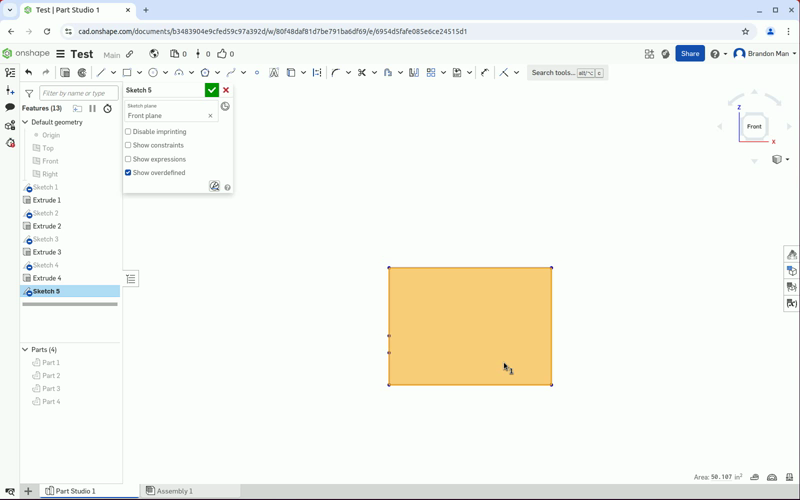
scroll(-6)
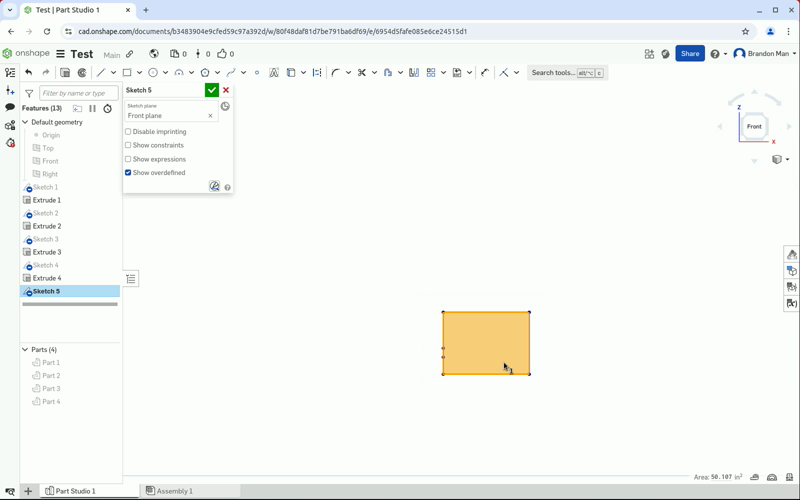
scroll(-6)
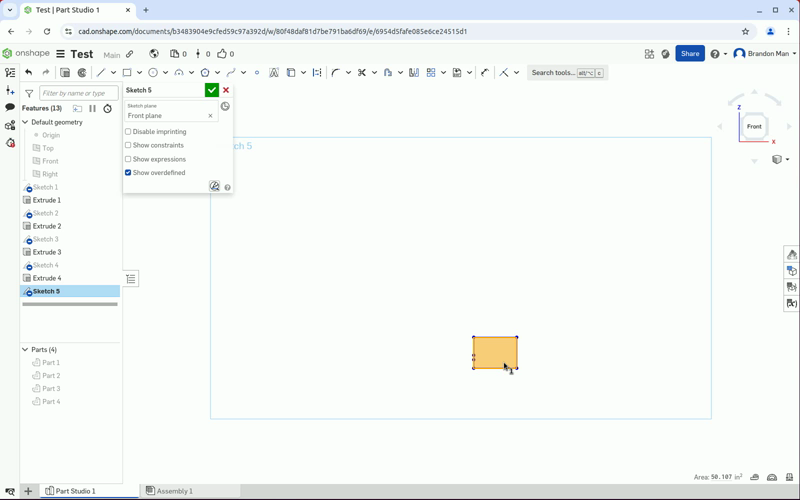
mouse_move(73, 352)
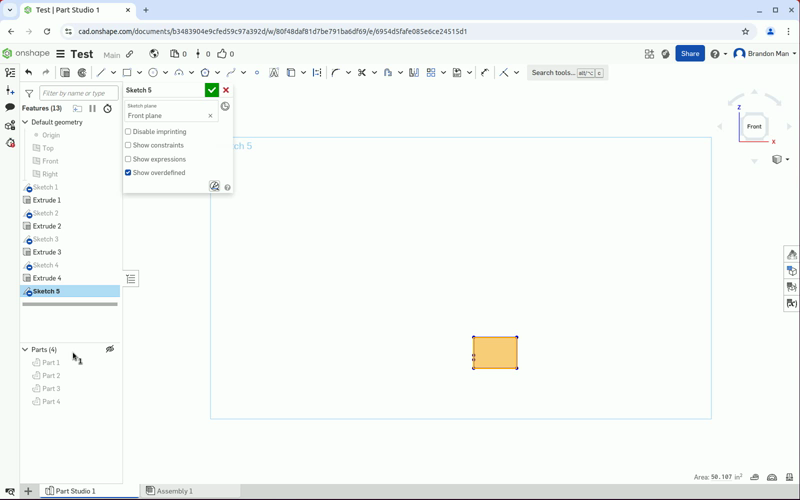
key(shift+y)
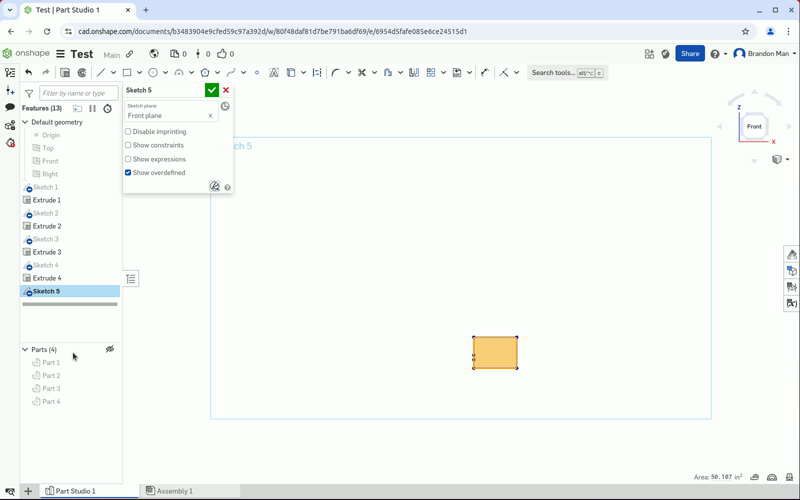
key(shift+e)
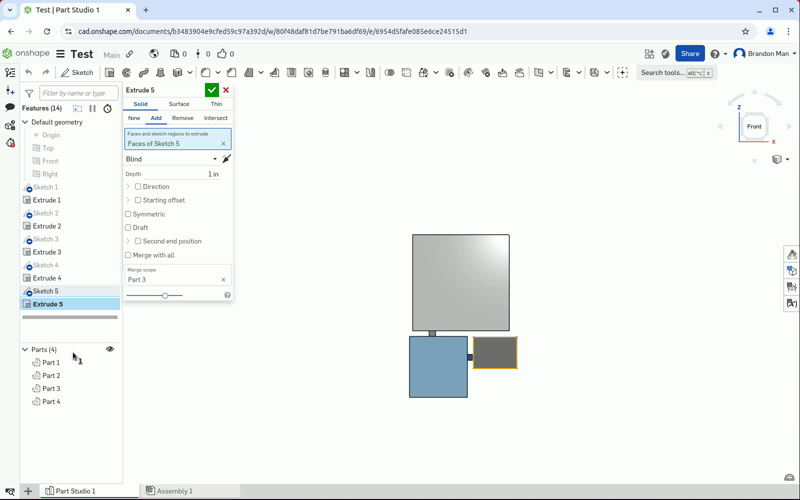
mouse_move(143, 106)
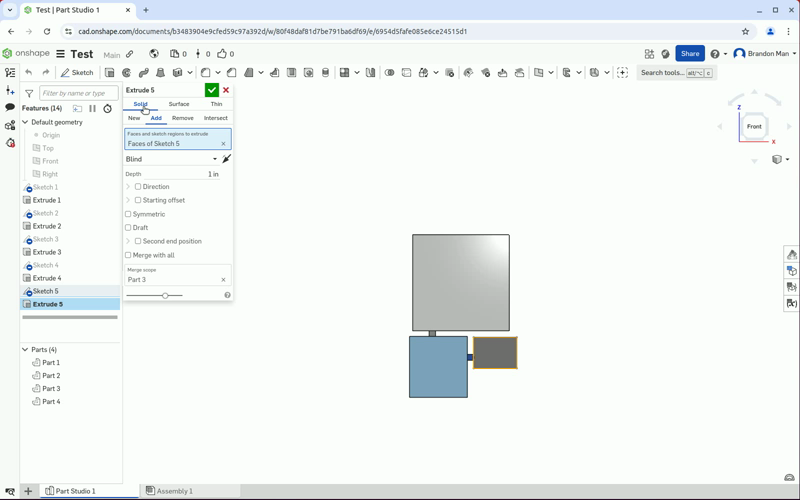
click(143, 106)
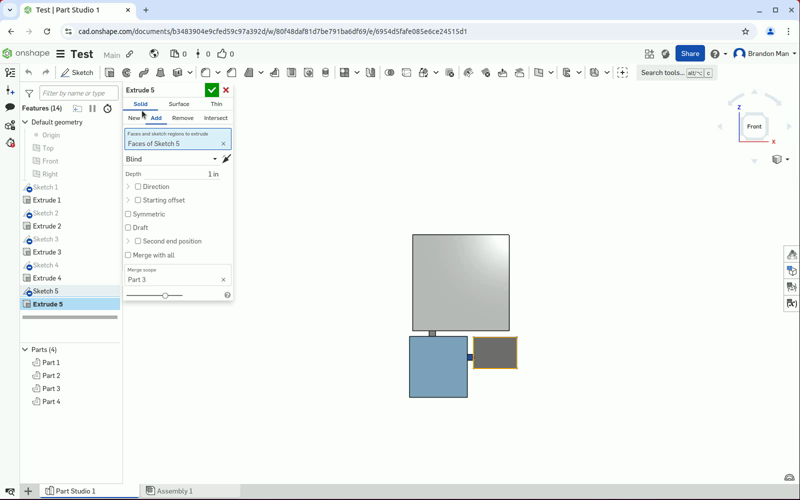
mouse_move(137, 120)
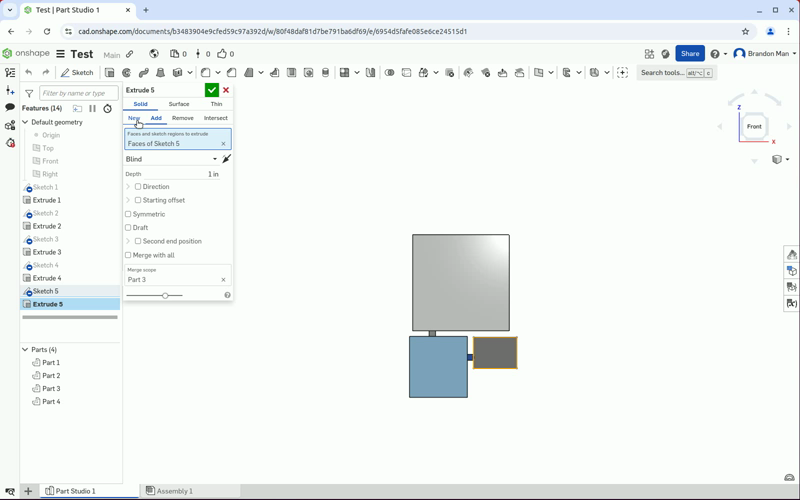
click(137, 120)
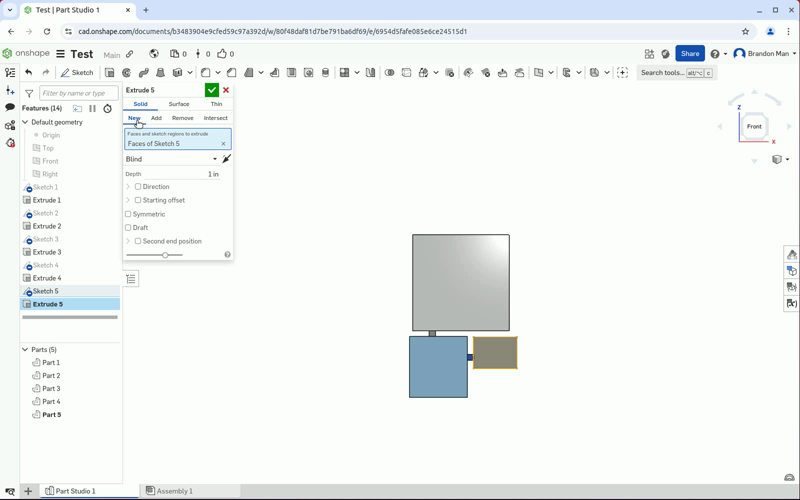
key(tab, 4)
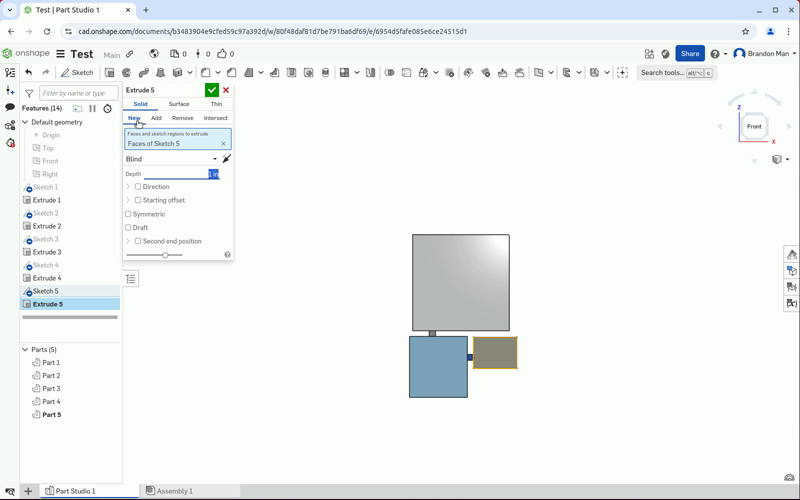
text(1.926)
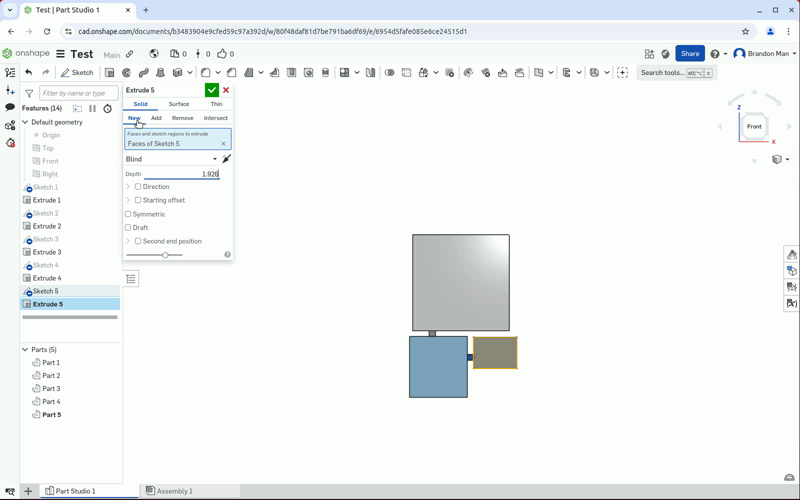
key(enter)
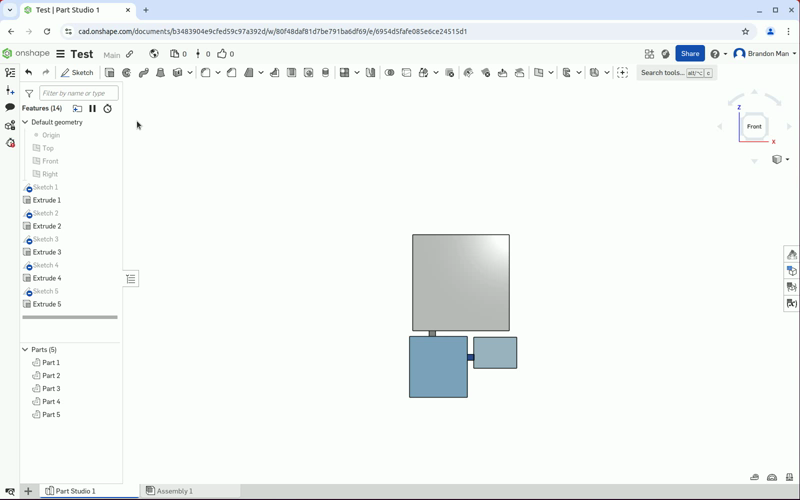
key(shift+h)
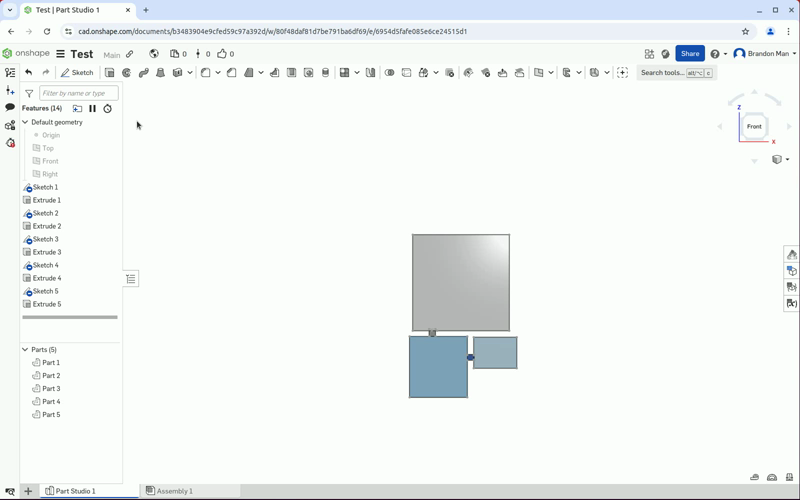
key(shift+h)
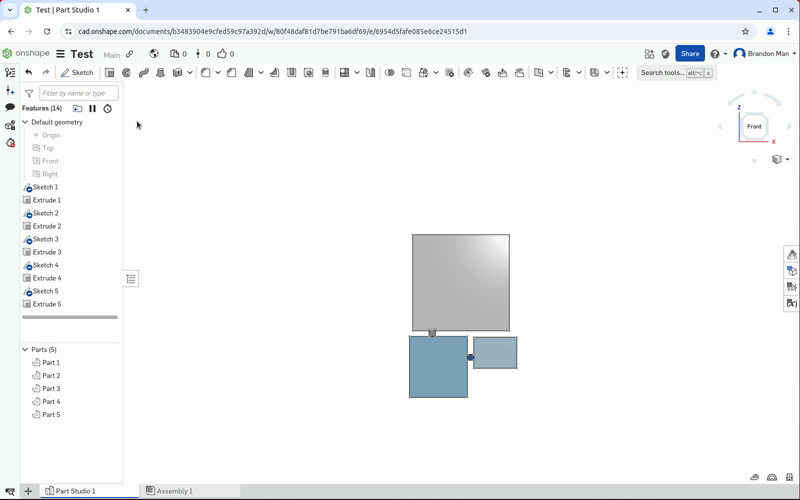
key(shift+7)
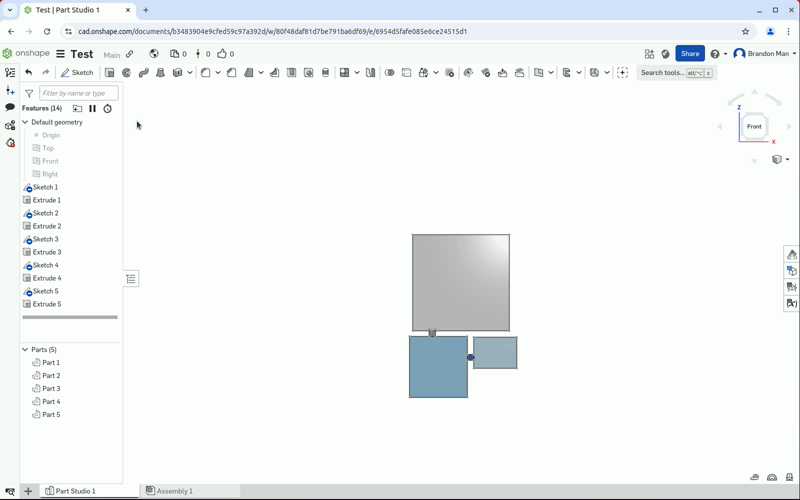
key(left, 2)
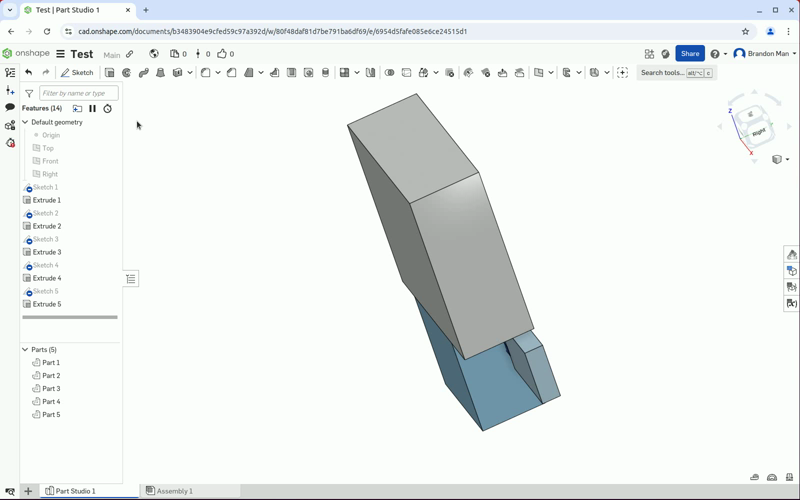
key(down, 2)
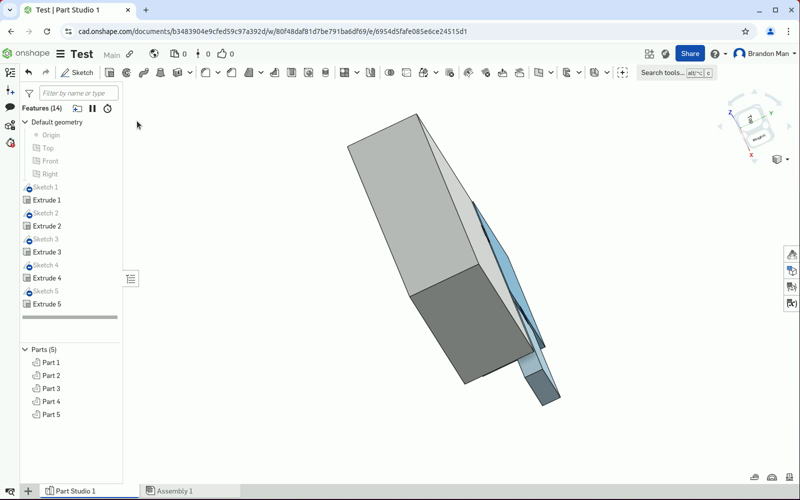
key(up, 2)
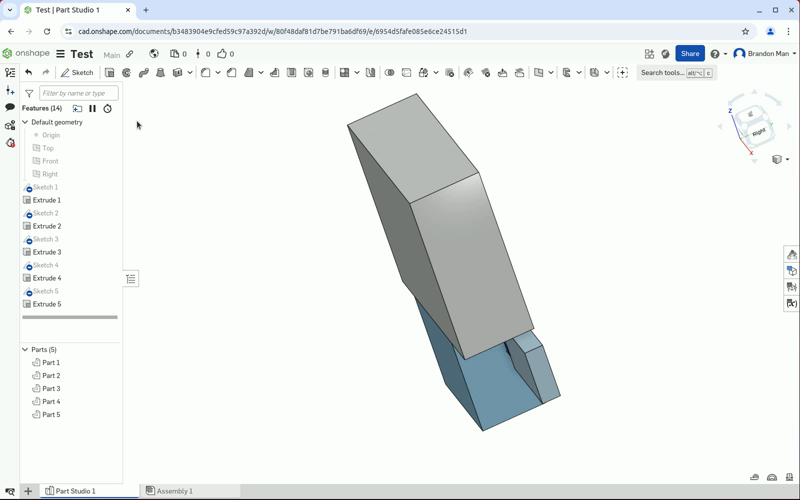
key(right, 2)
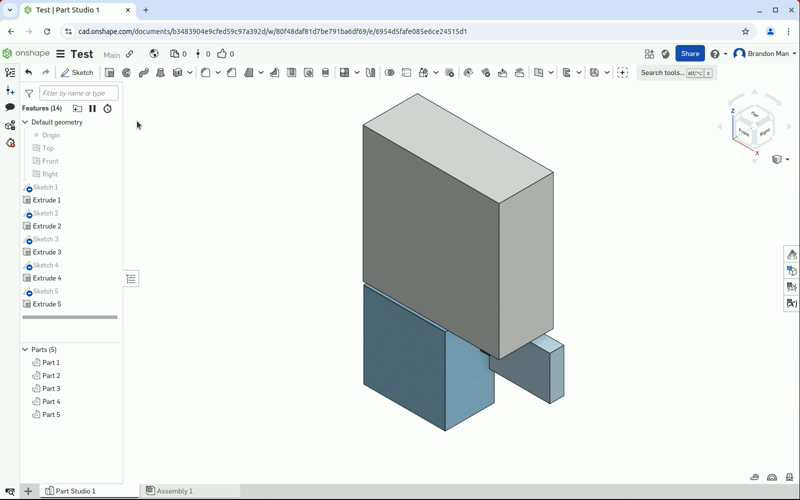
mouse_move(73, 189)
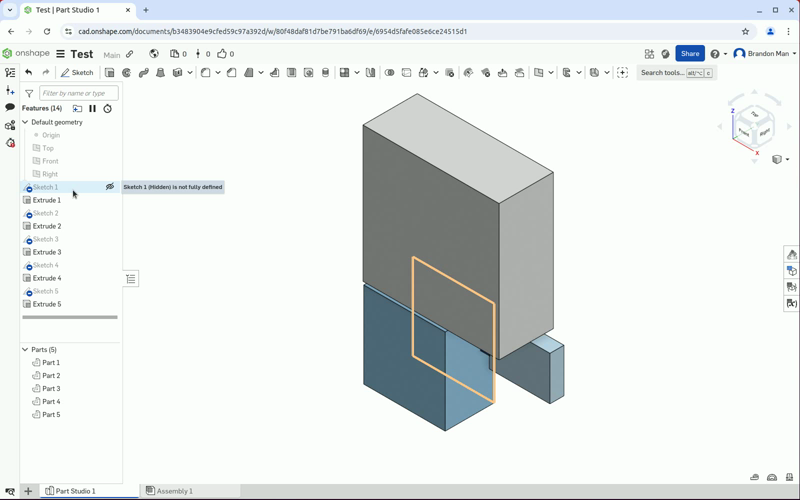
click(73, 189)